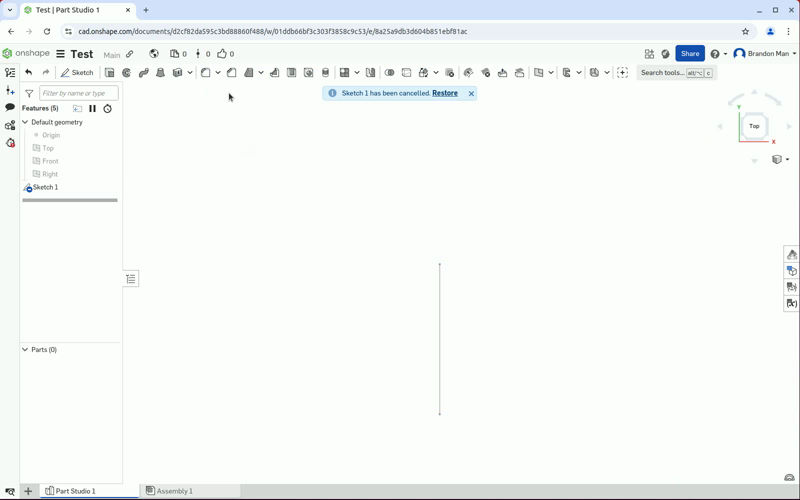
key(shift+h)
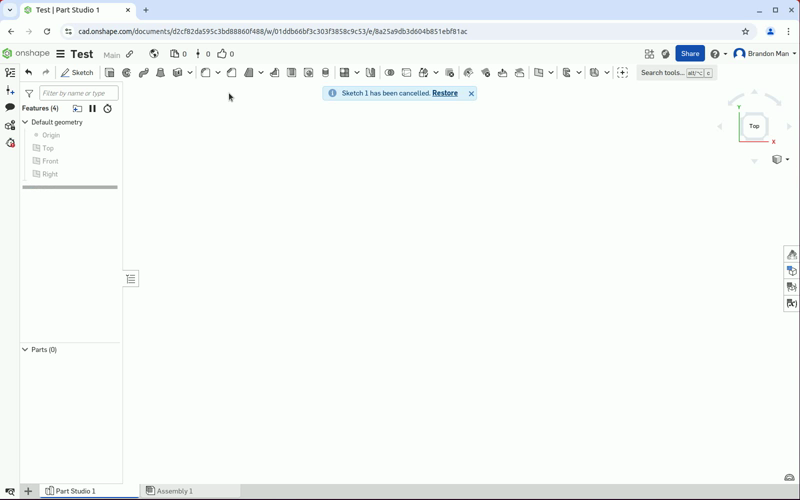
key(shift+s)
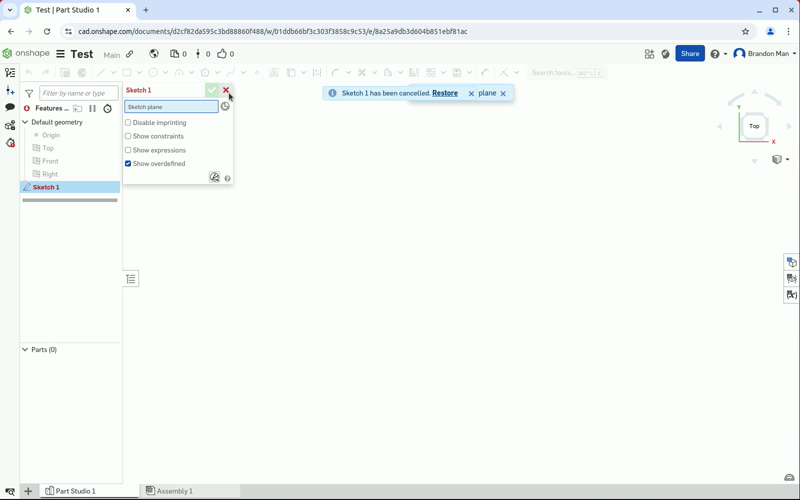
mouse_move(73, 150)
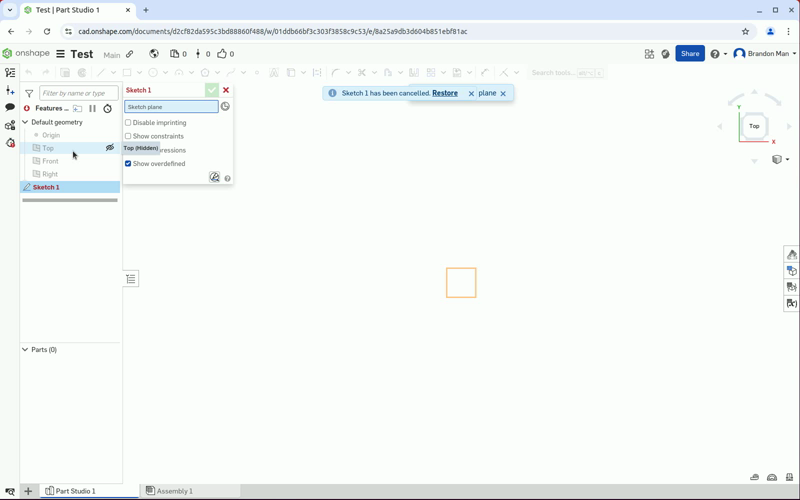
click(73, 150)
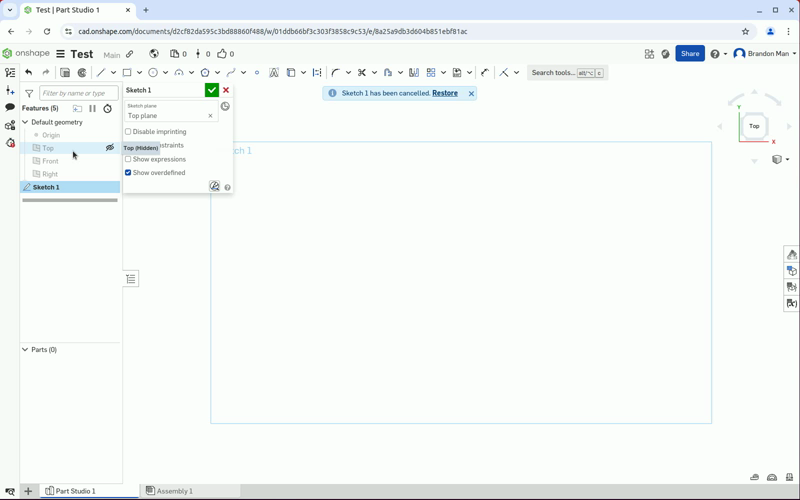
mouse_move(73, 352)
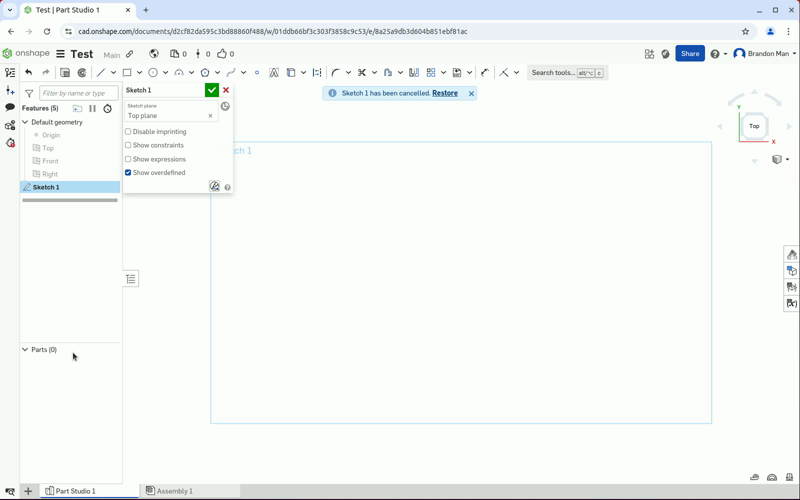
key(y)
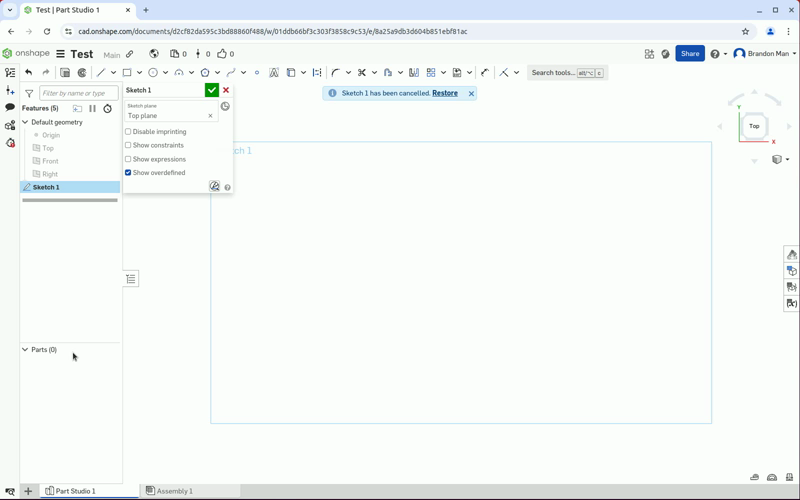
key(l)
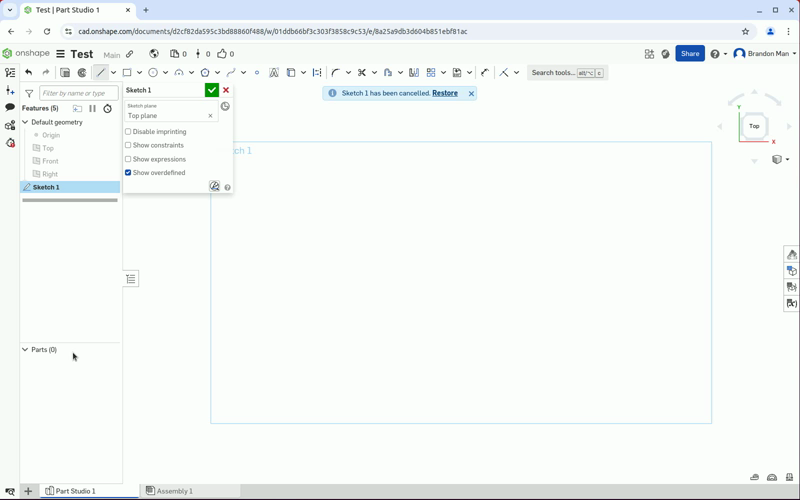
key_down(shift)
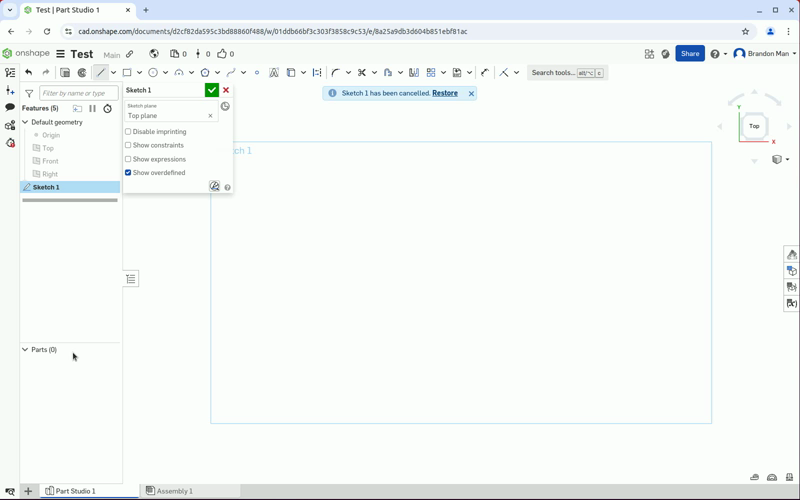
mouse_move(398, 295)
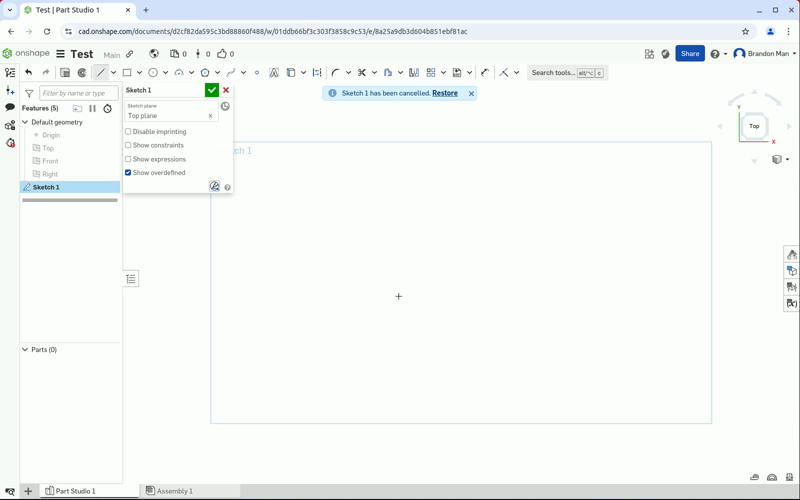
click(398, 295)
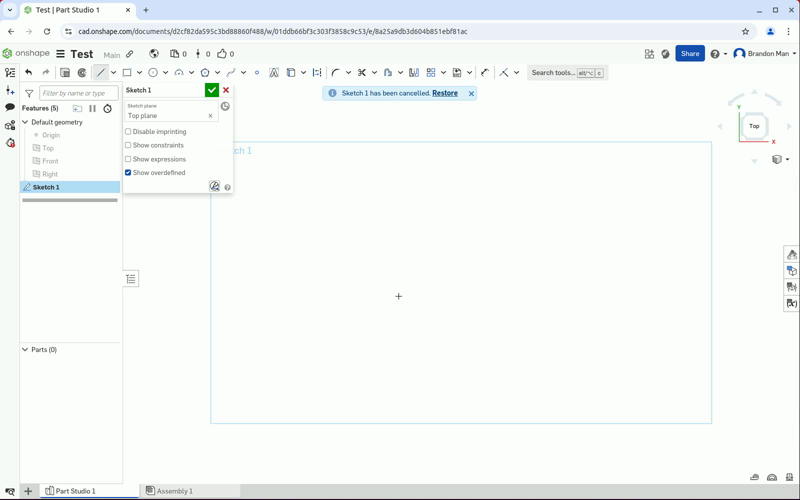
key_up(shift)
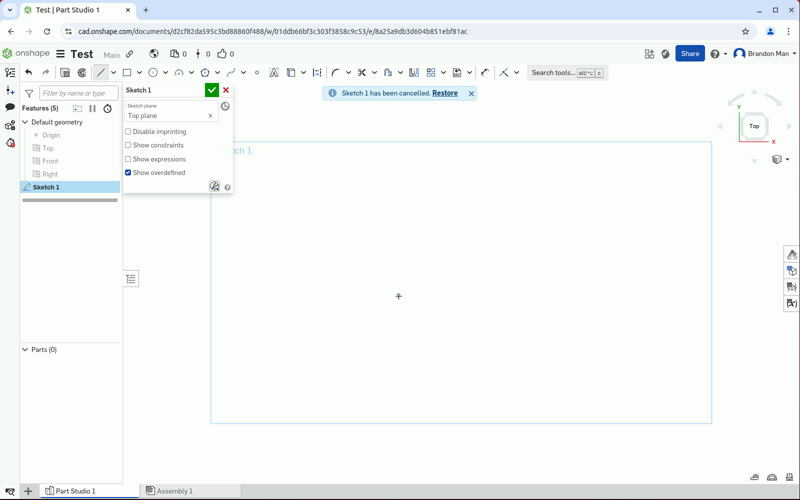
key_down(shift)
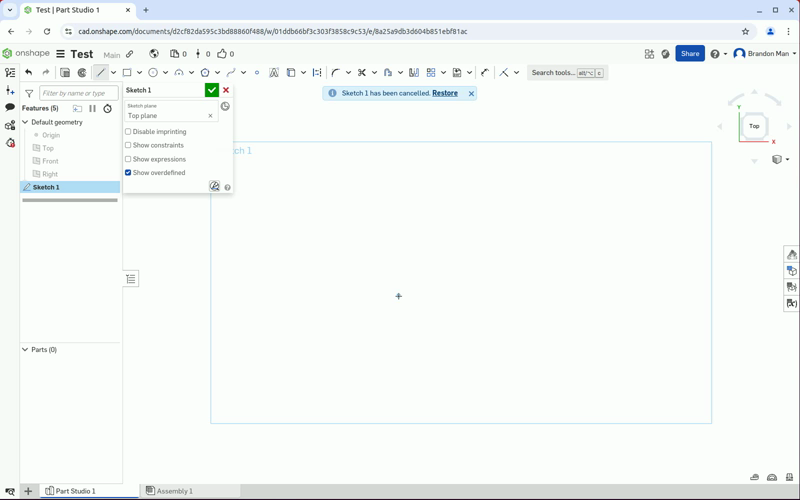
mouse_move(428, 295)
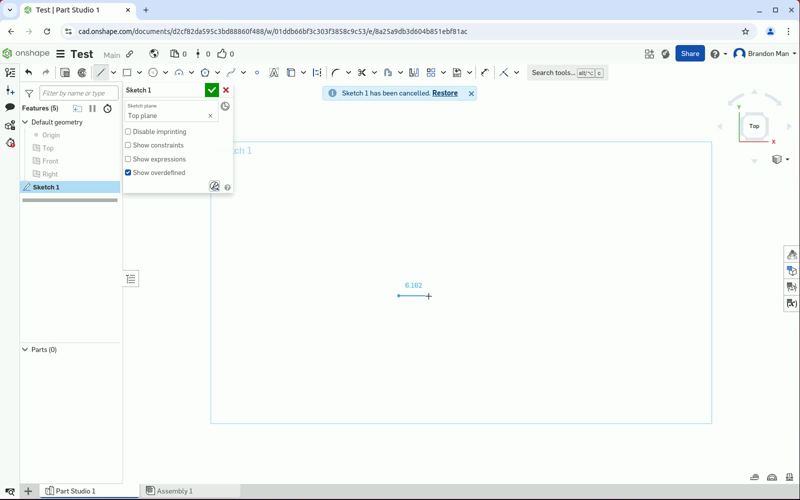
mouse_move(405, 295)
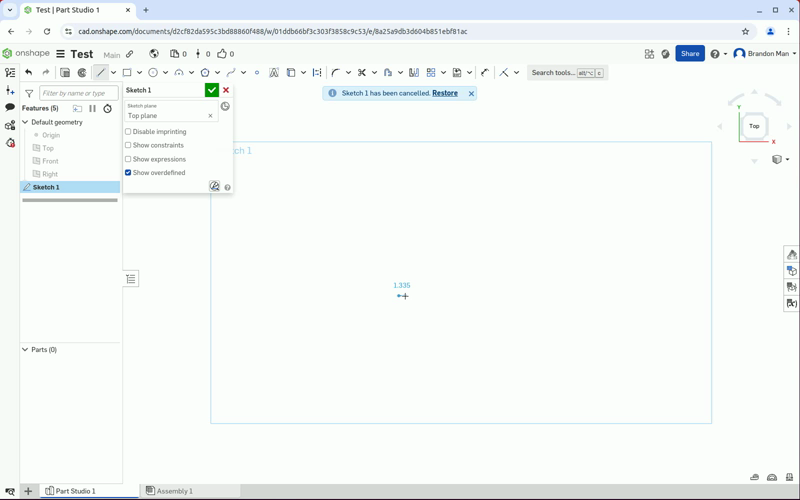
scroll(6)
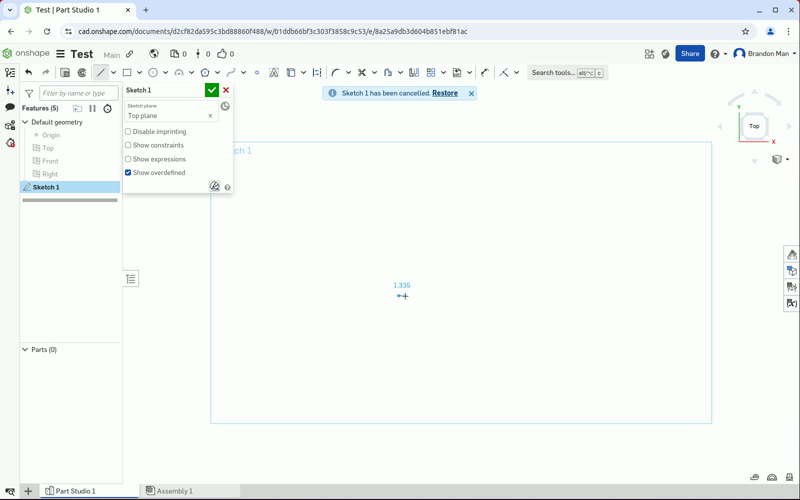
scroll(6)
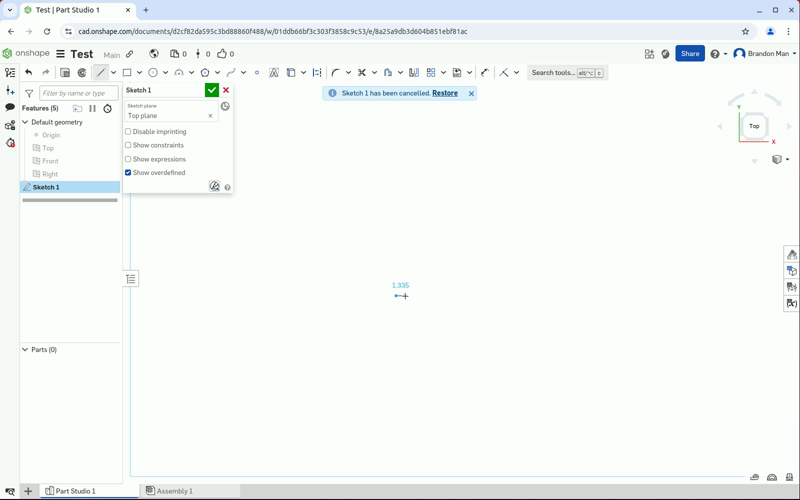
scroll(6)
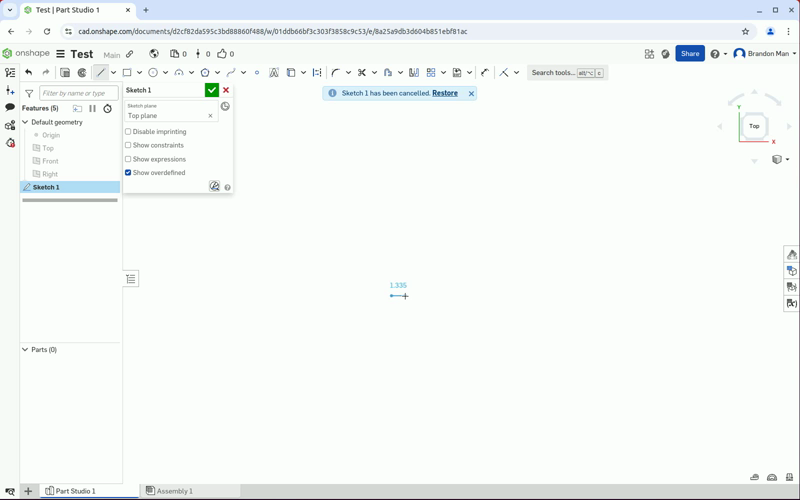
scroll(6)
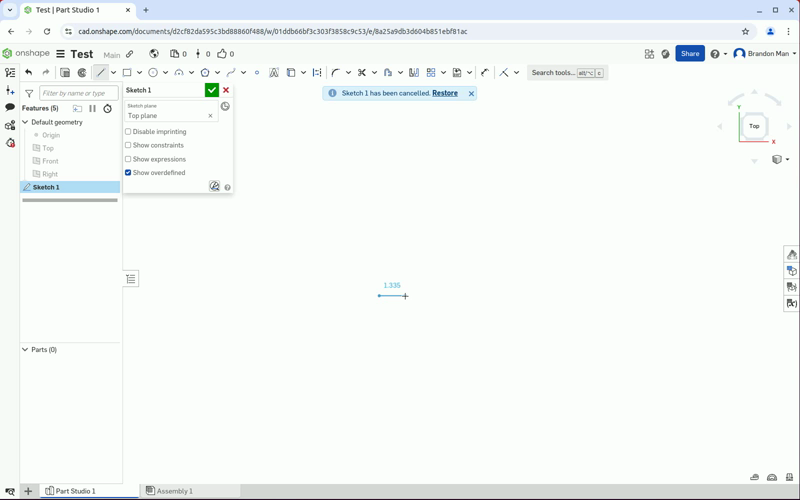
scroll(6)
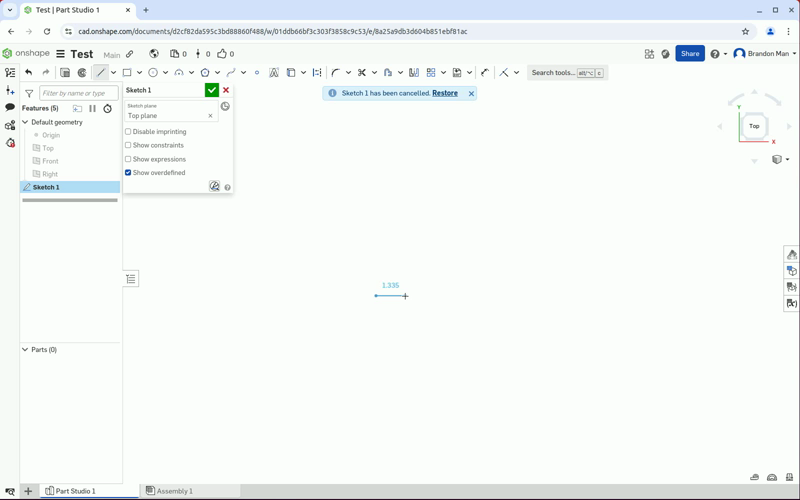
scroll(6)
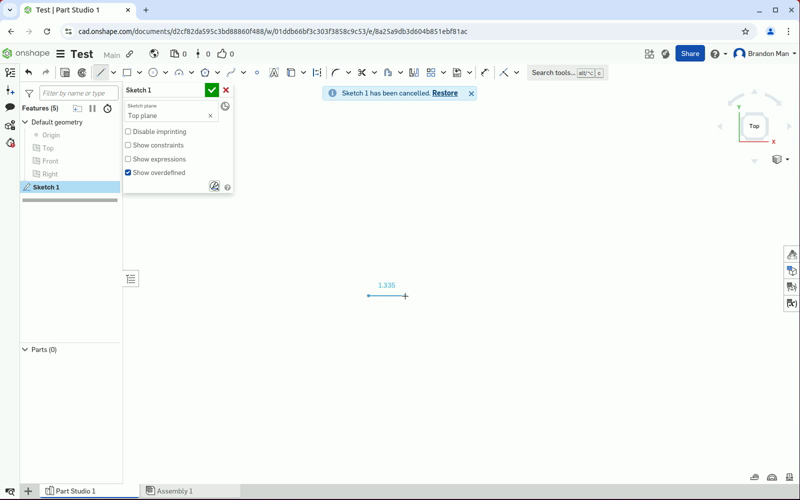
scroll(6)
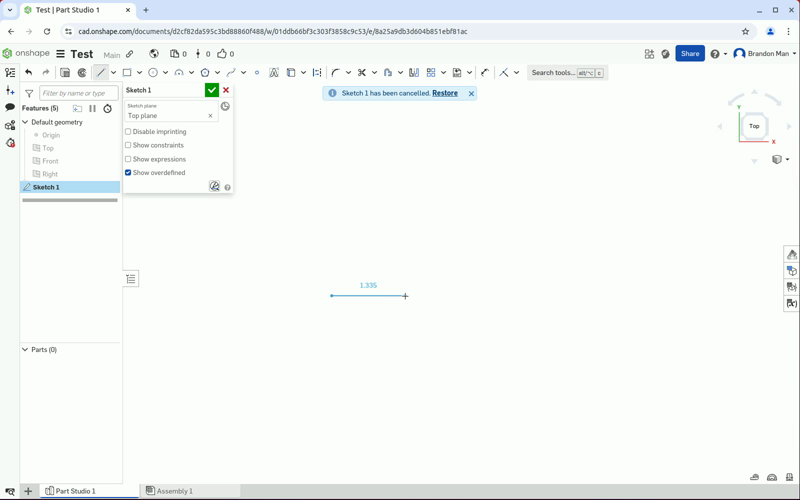
click(405, 295)
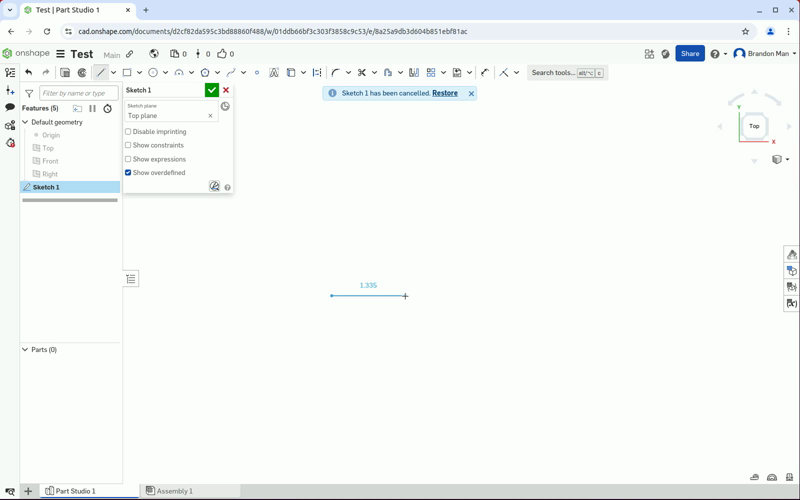
scroll(-6)
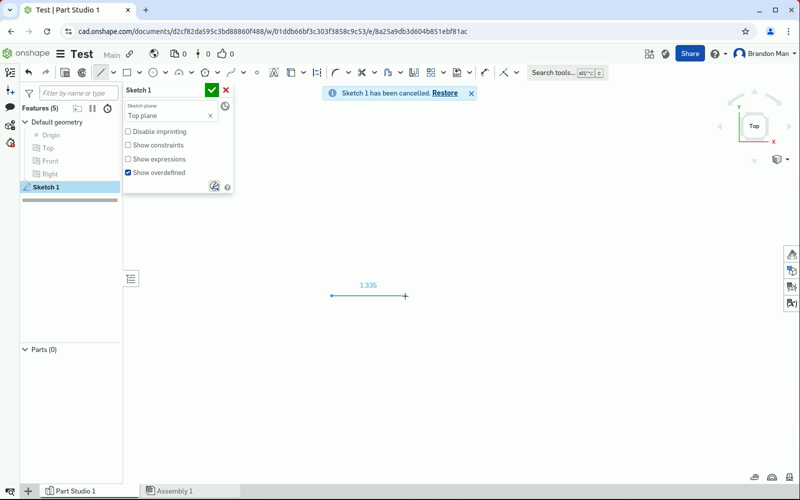
scroll(-6)
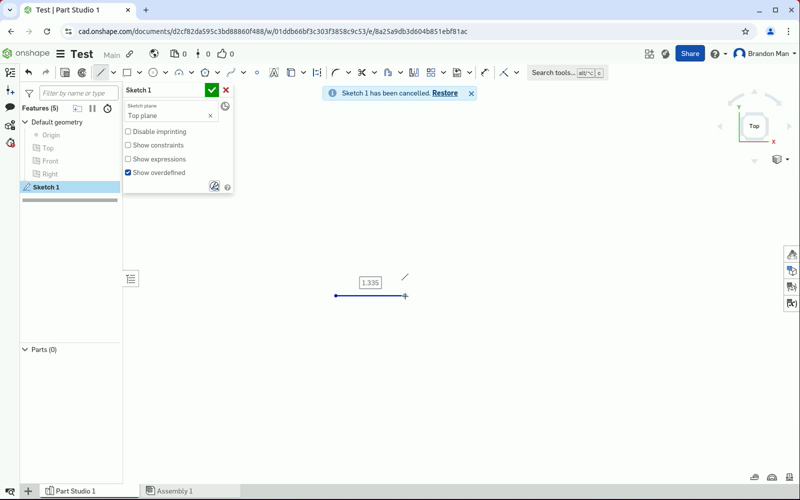
scroll(-6)
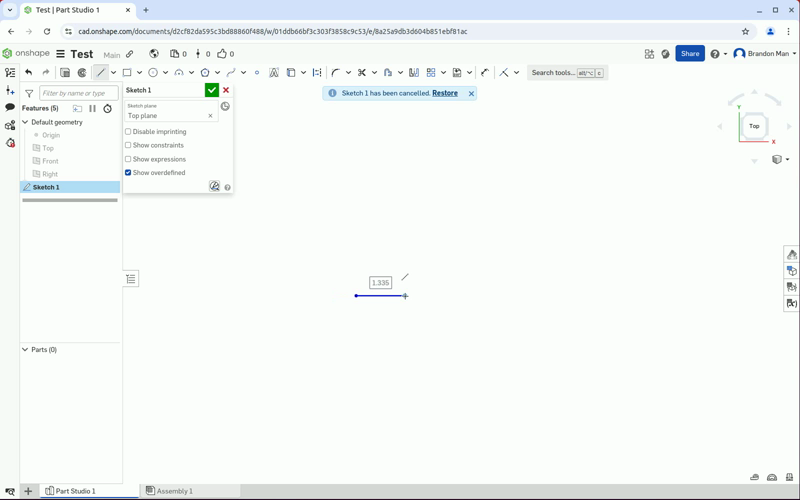
scroll(-6)
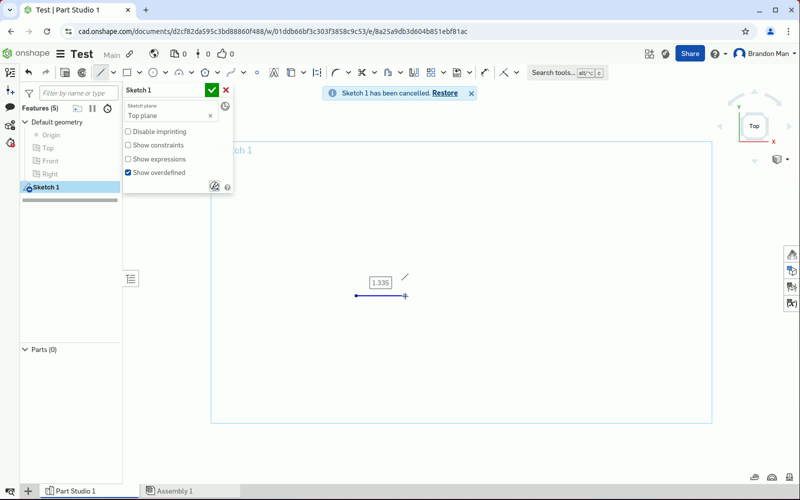
scroll(-6)
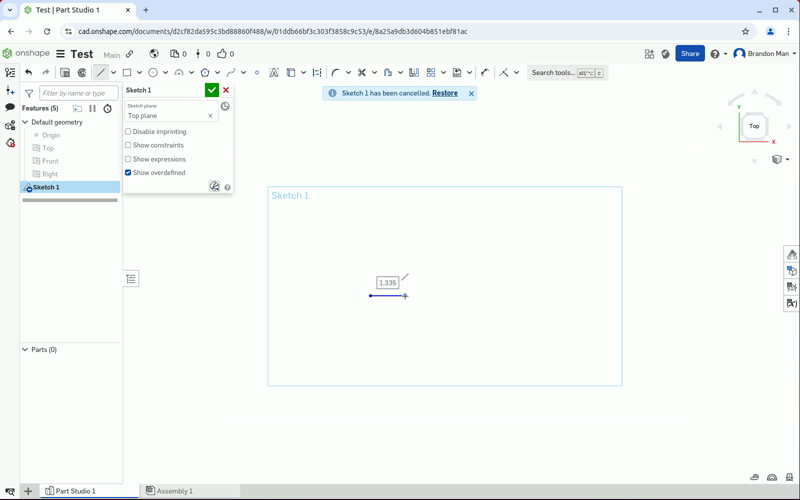
scroll(-6)
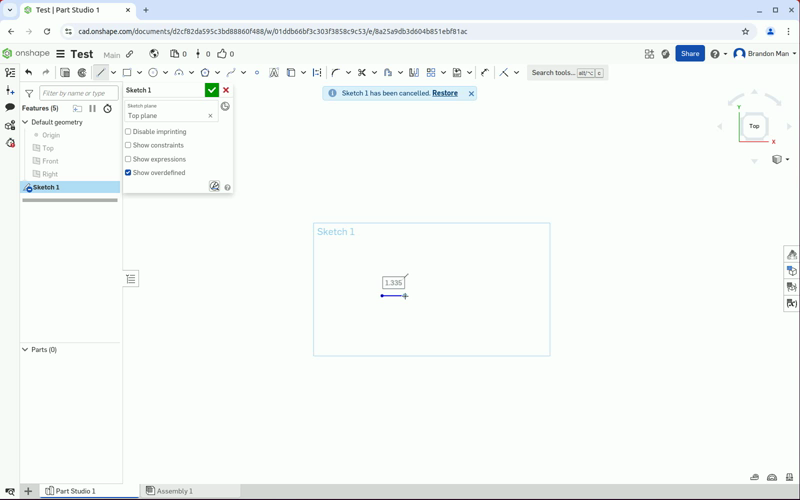
scroll(-6)
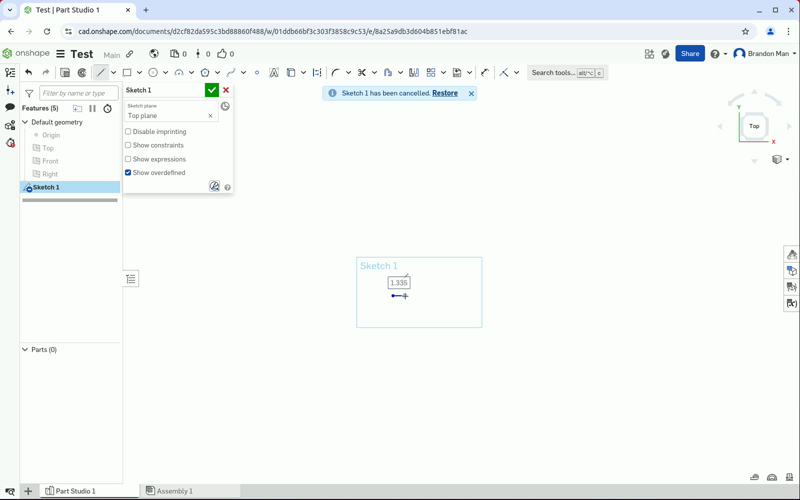
key_up(shift)
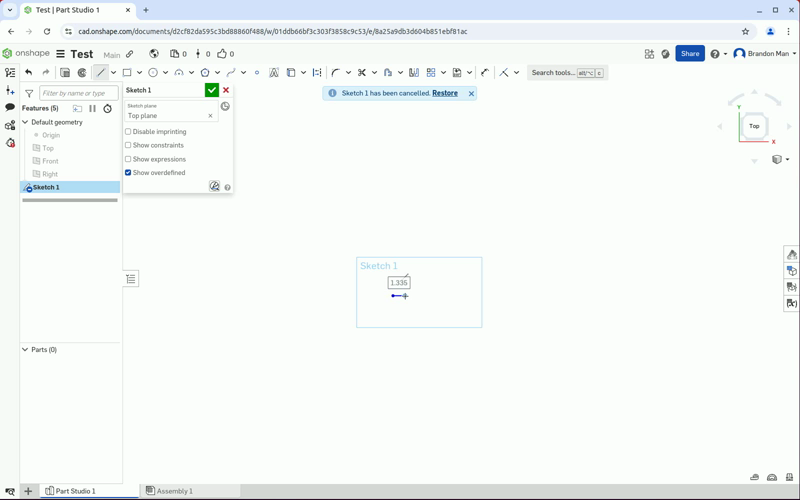
key_down(shift)
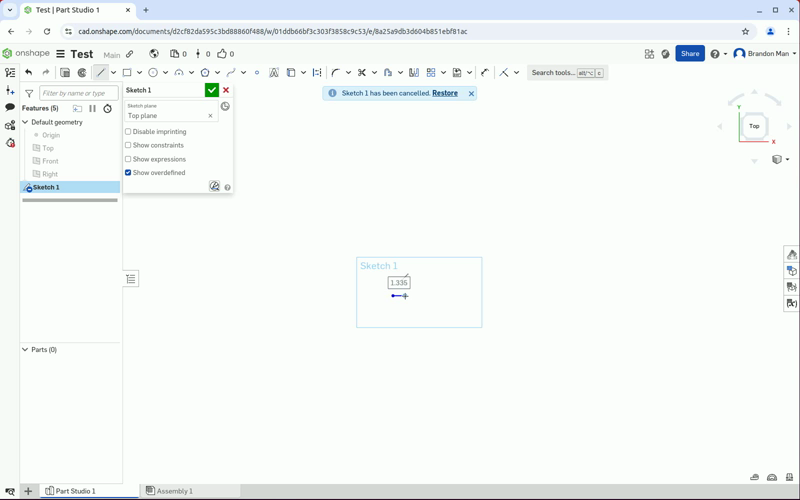
mouse_move(435, 295)
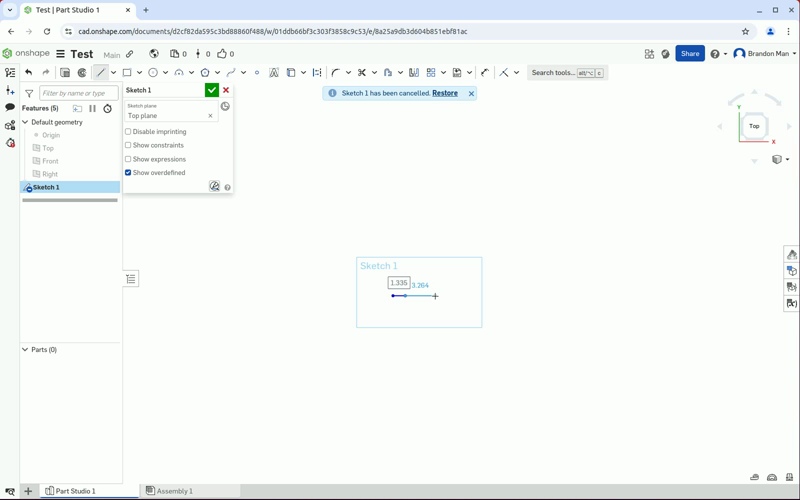
mouse_move(405, 270)
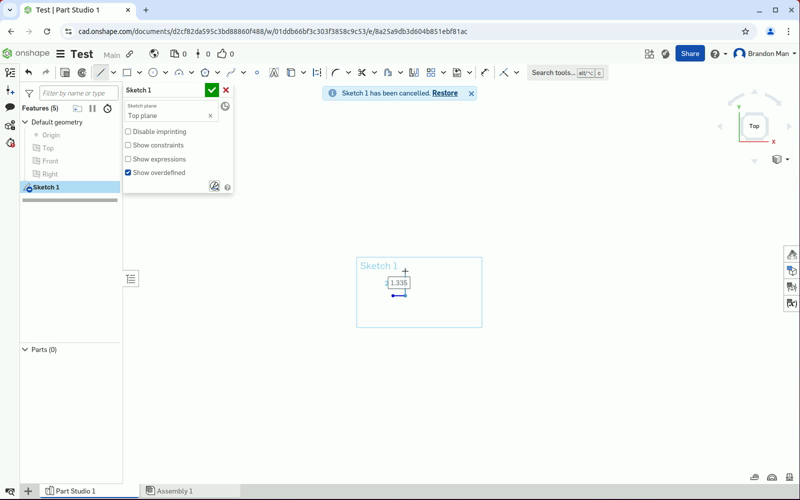
click(405, 270)
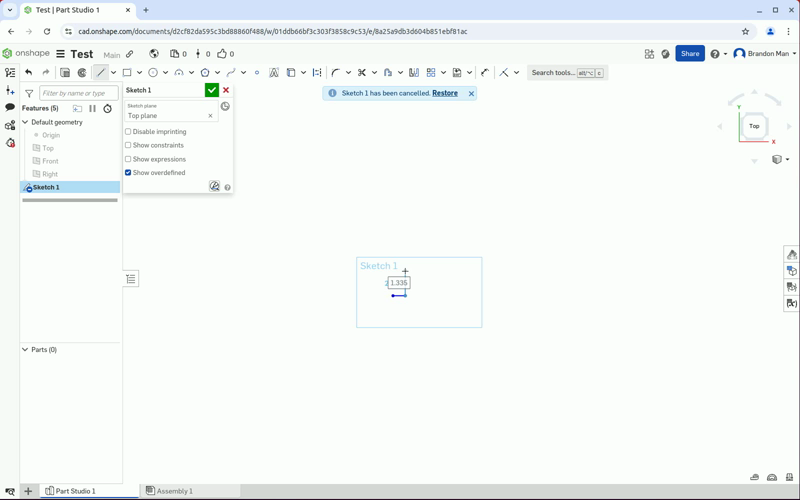
key_up(shift)
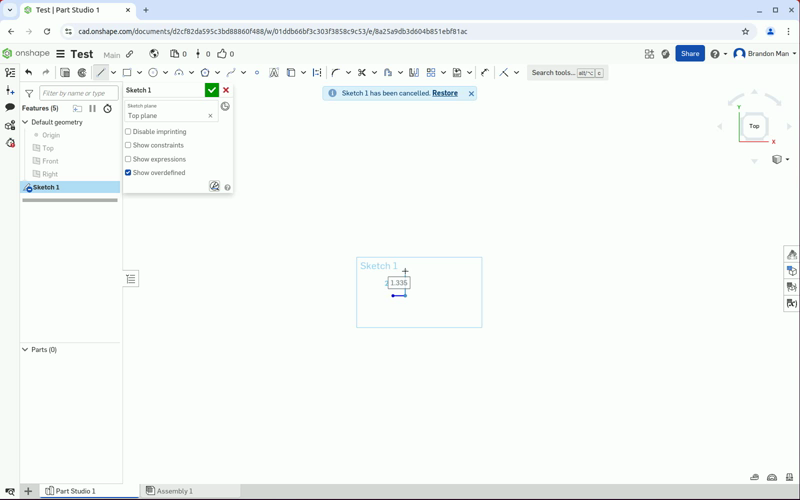
key_down(shift)
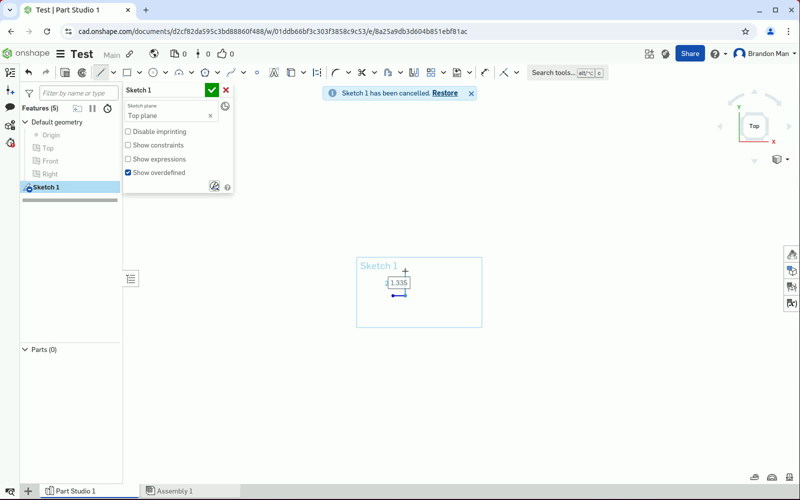
mouse_move(517, 270)
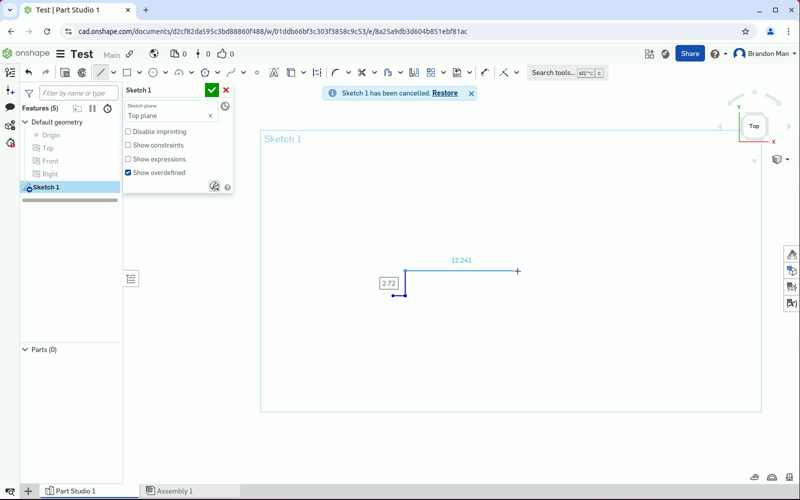
click(517, 270)
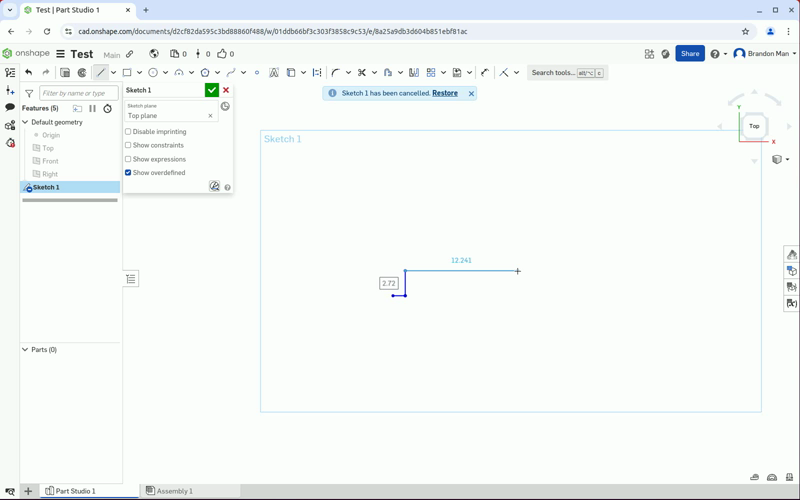
key_up(shift)
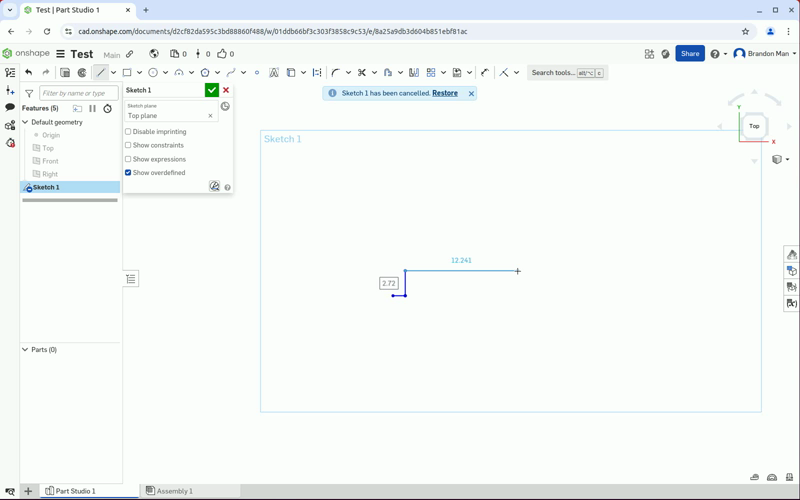
key_down(shift)
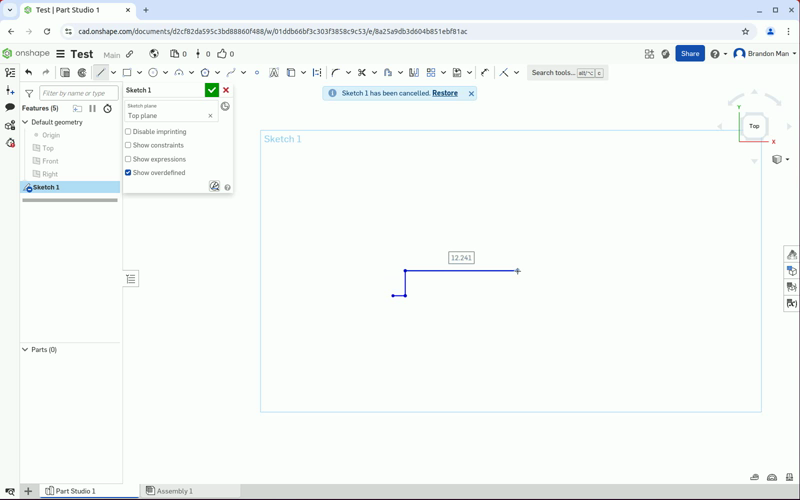
mouse_move(547, 270)
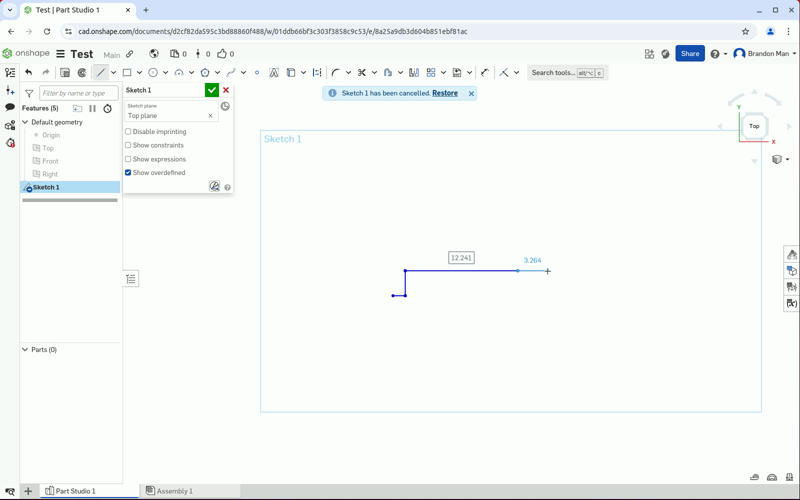
mouse_move(517, 316)
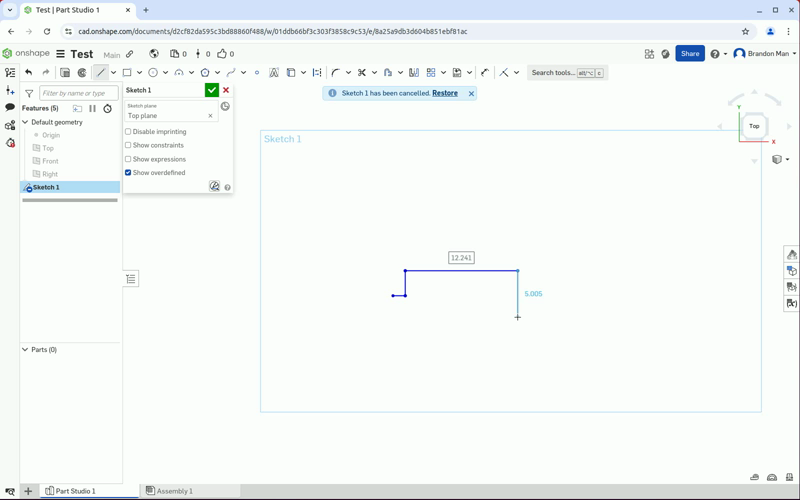
click(517, 316)
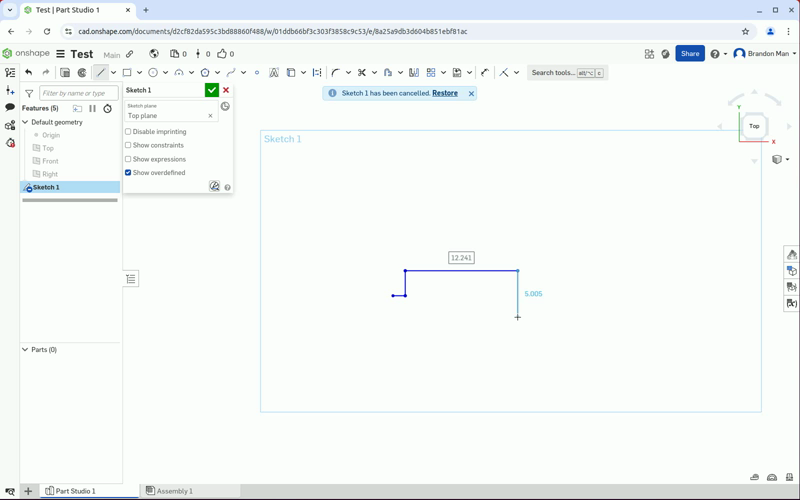
key_up(shift)
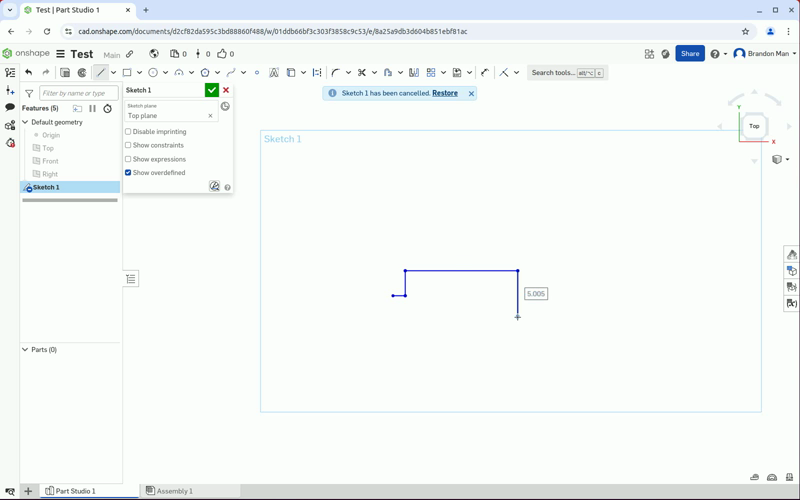
key_down(shift)
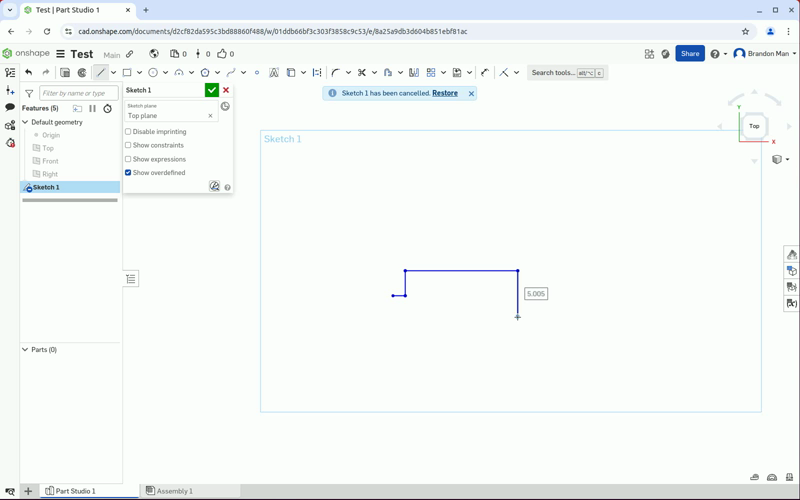
mouse_move(547, 316)
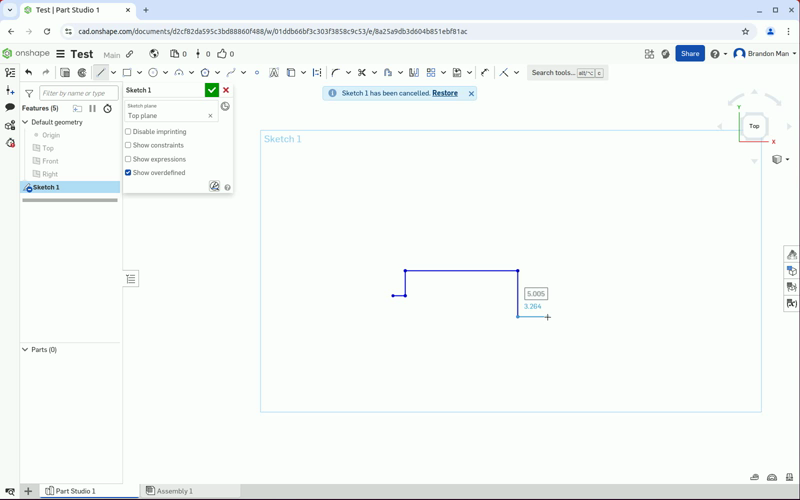
mouse_move(523, 316)
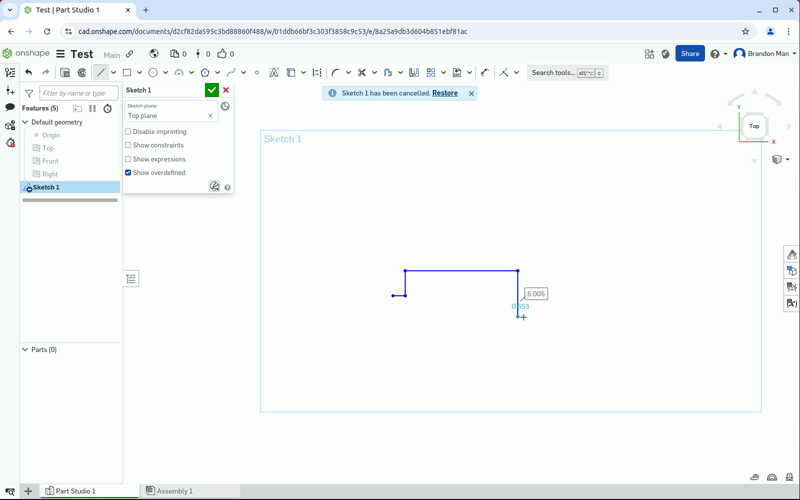
scroll(6)
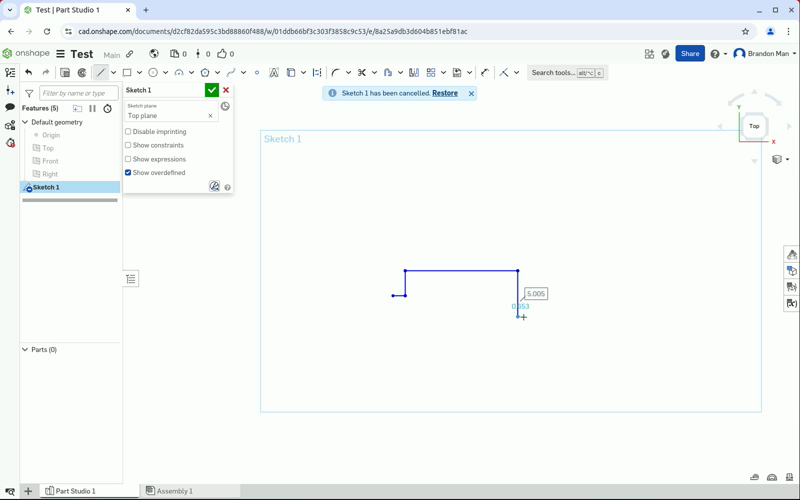
scroll(6)
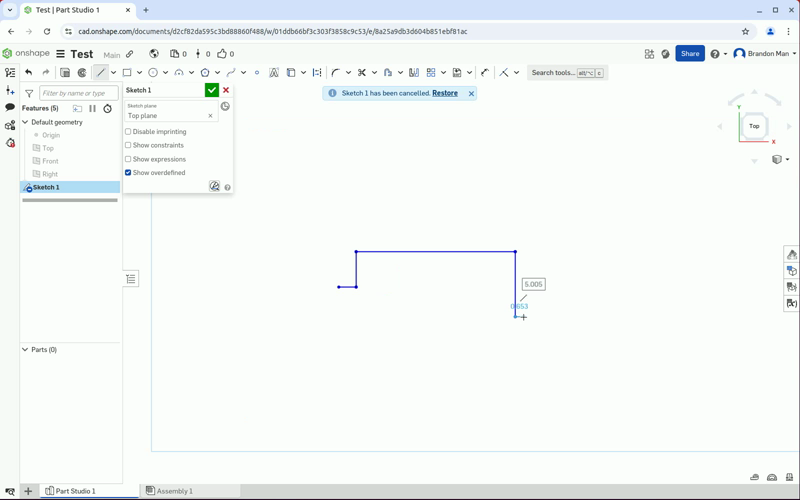
scroll(6)
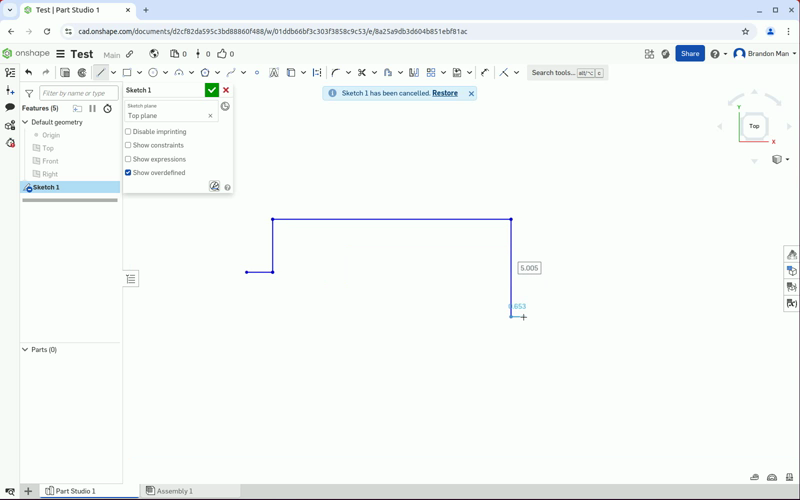
scroll(6)
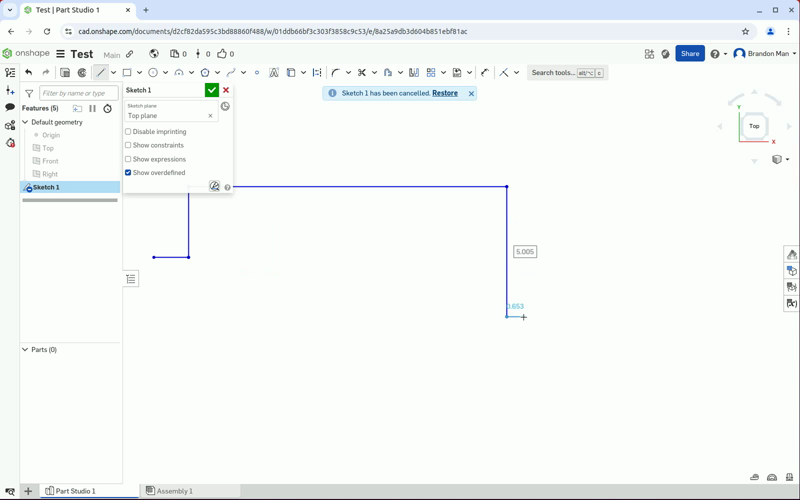
scroll(6)
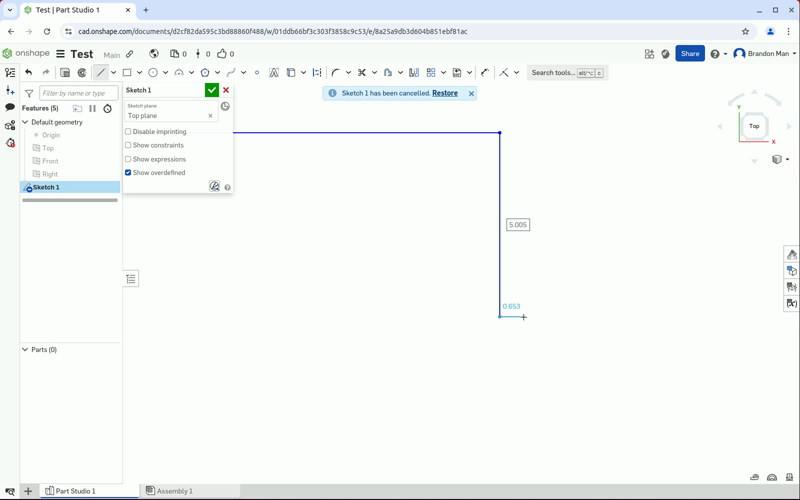
scroll(6)
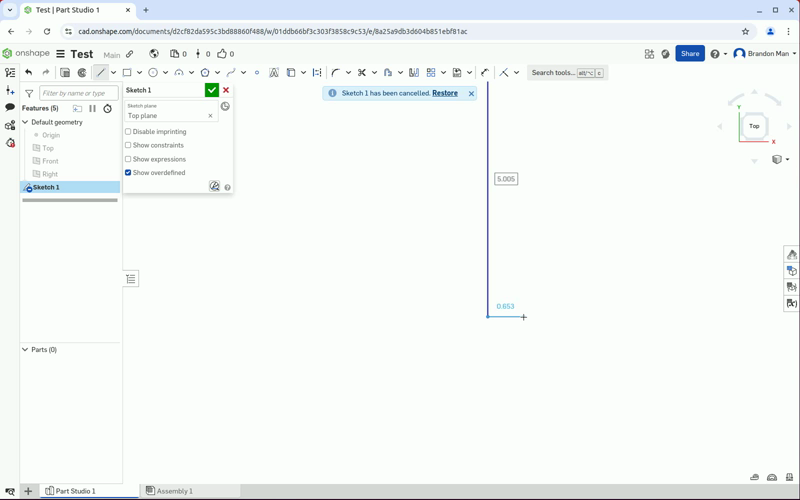
scroll(6)
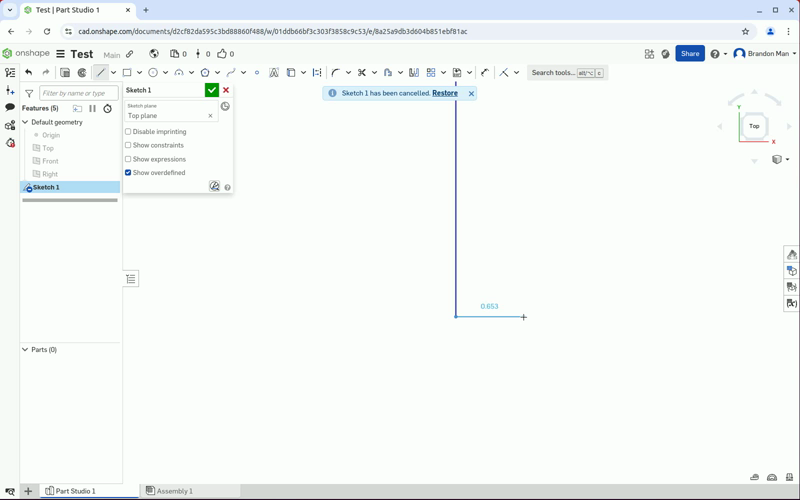
click(523, 316)
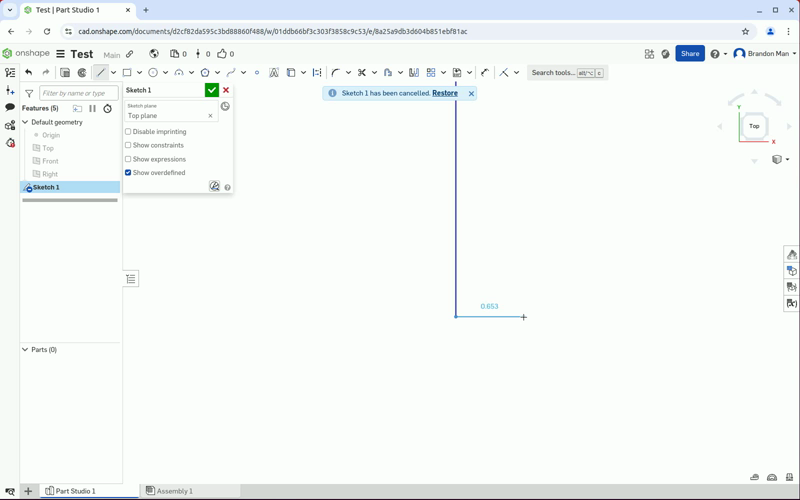
scroll(-6)
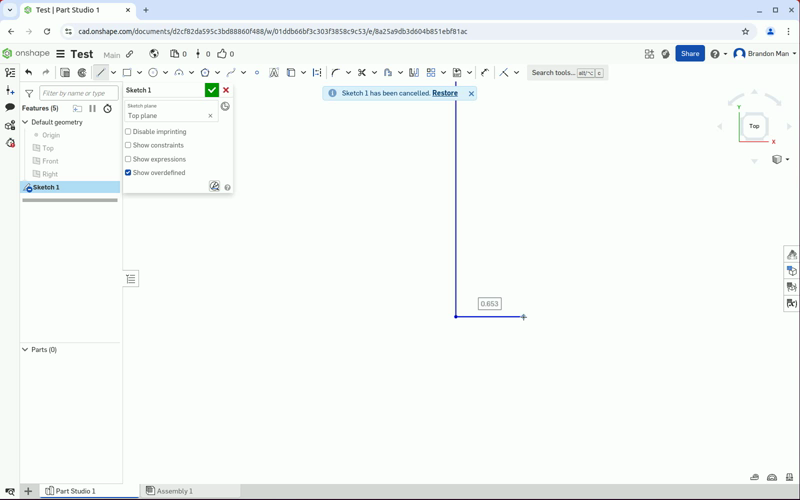
scroll(-6)
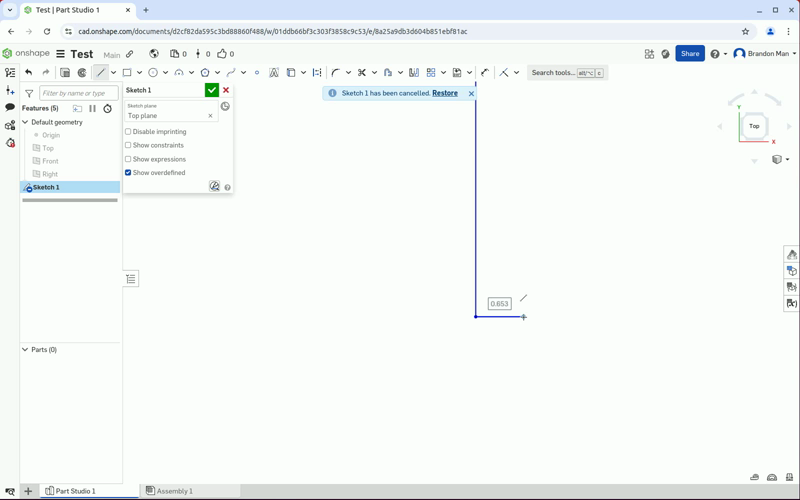
scroll(-6)
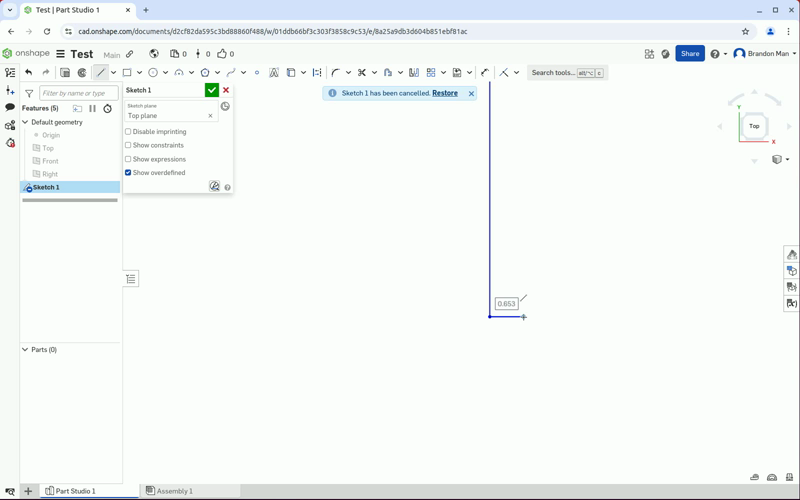
scroll(-6)
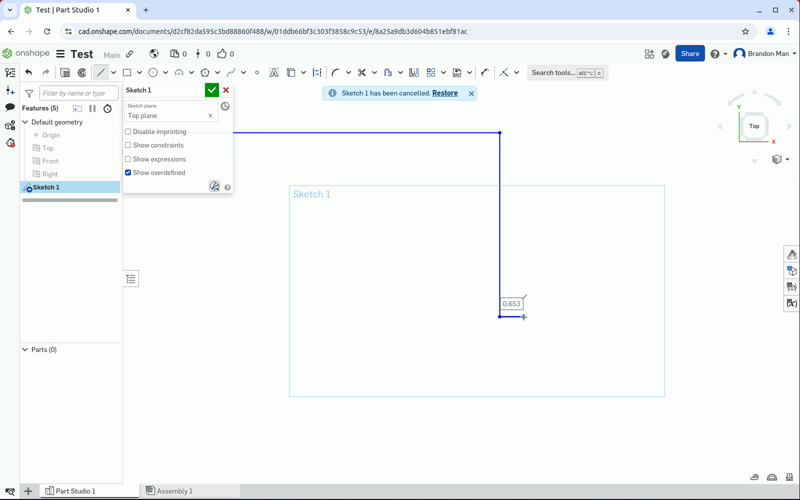
scroll(-6)
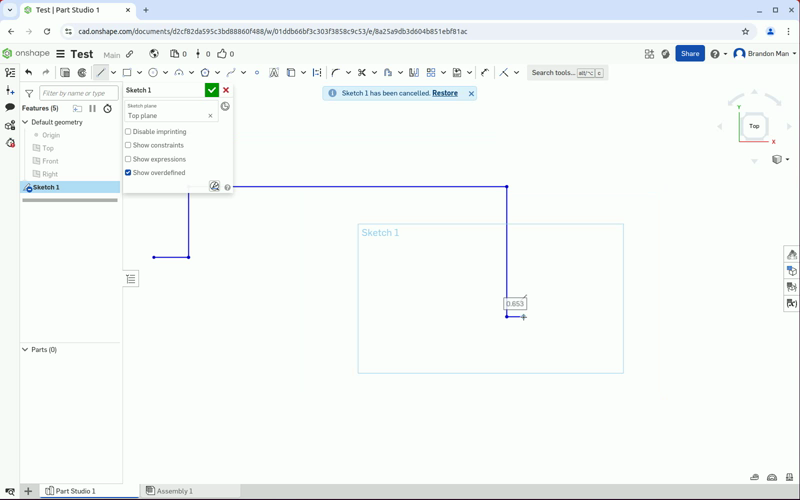
scroll(-6)
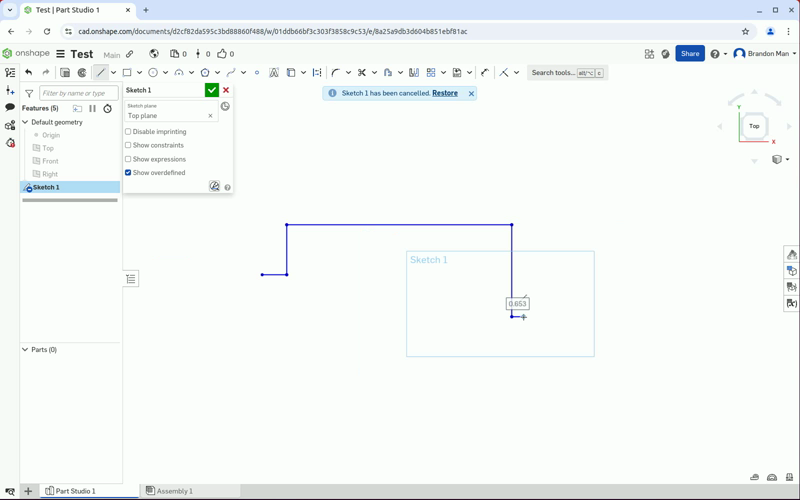
scroll(-6)
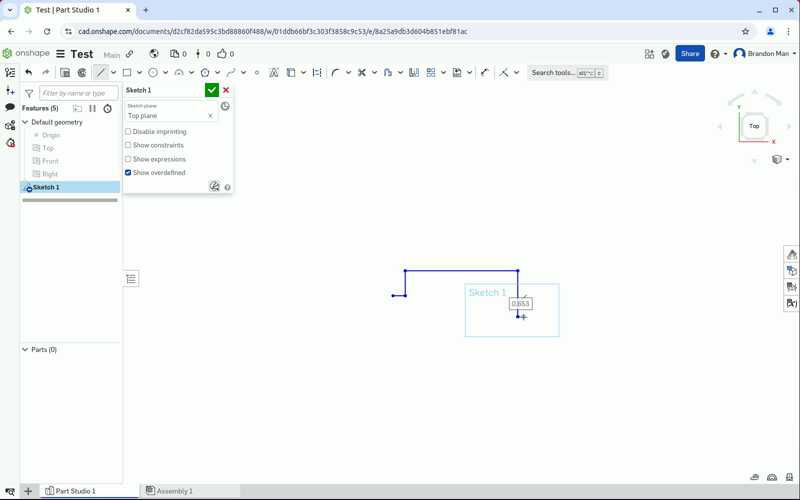
key_up(shift)
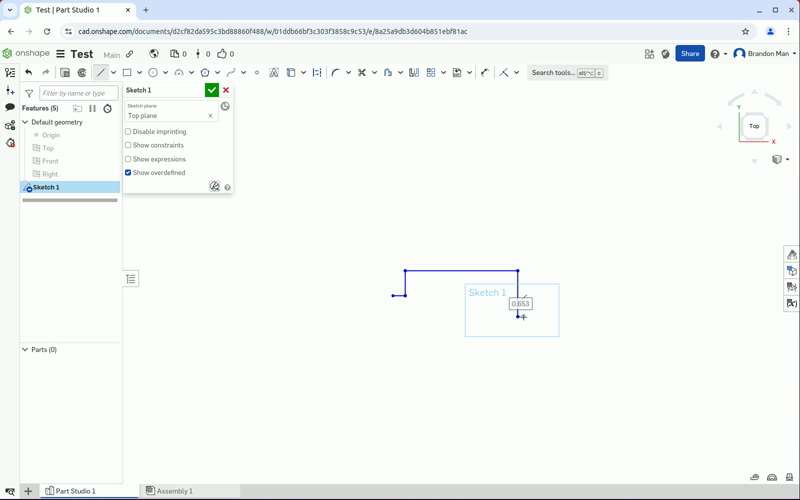
key_down(shift)
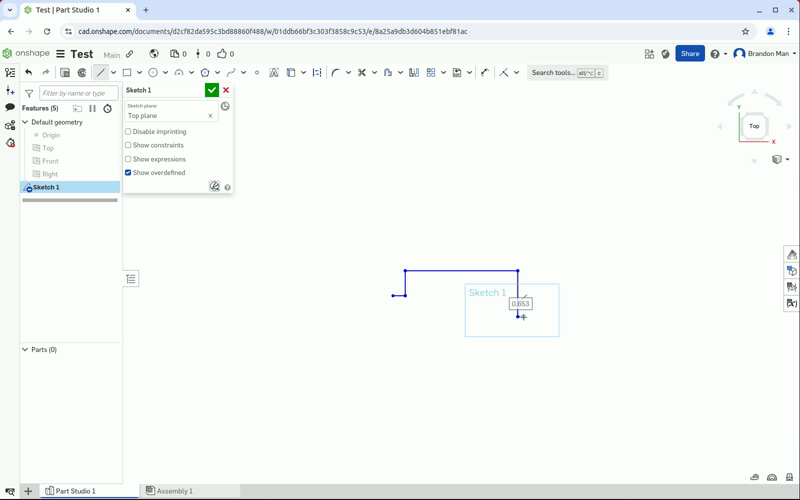
mouse_move(553, 316)
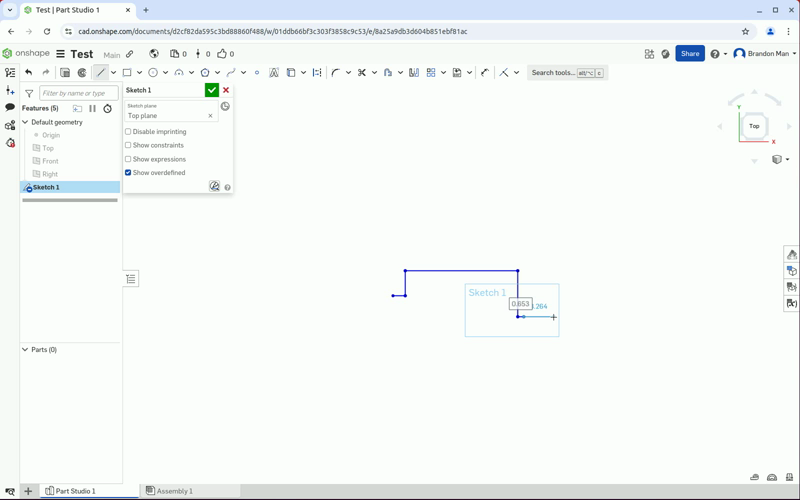
mouse_move(523, 264)
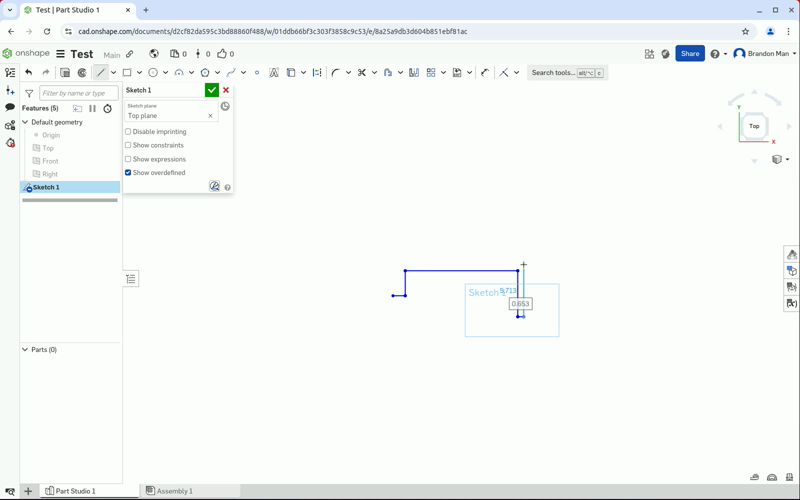
click(523, 264)
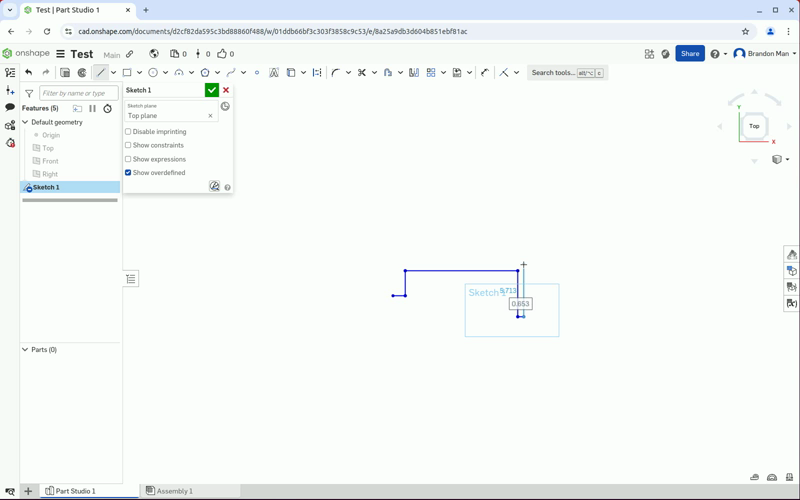
key_up(shift)
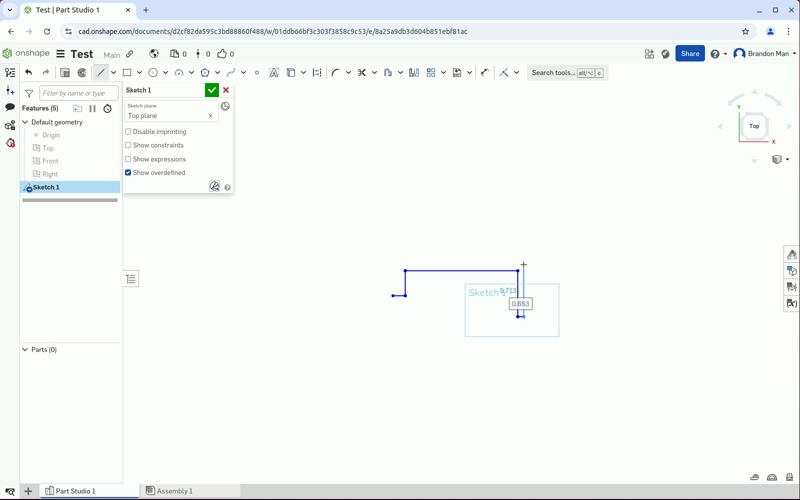
key_down(shift)
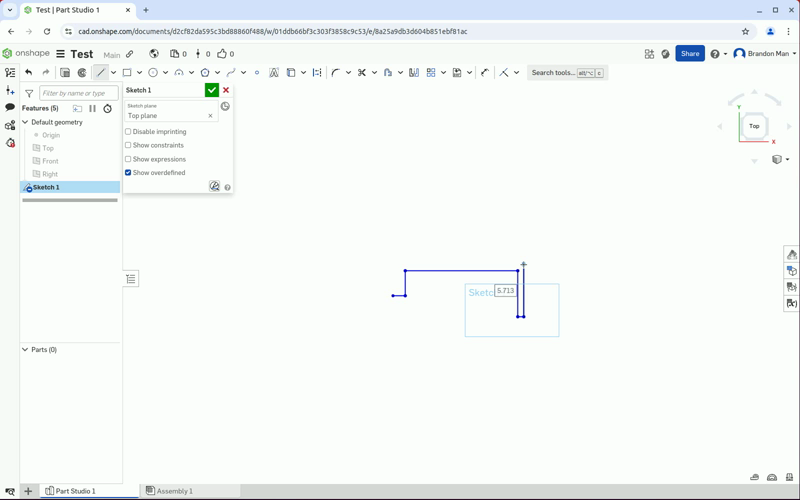
mouse_move(398, 264)
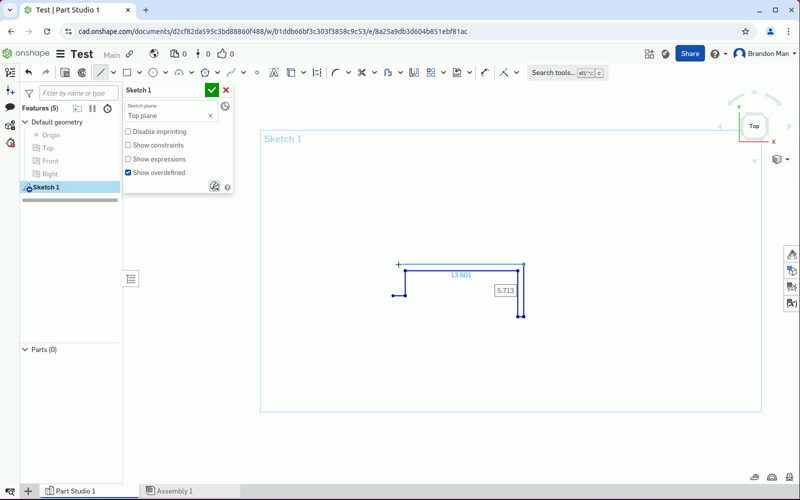
click(398, 264)
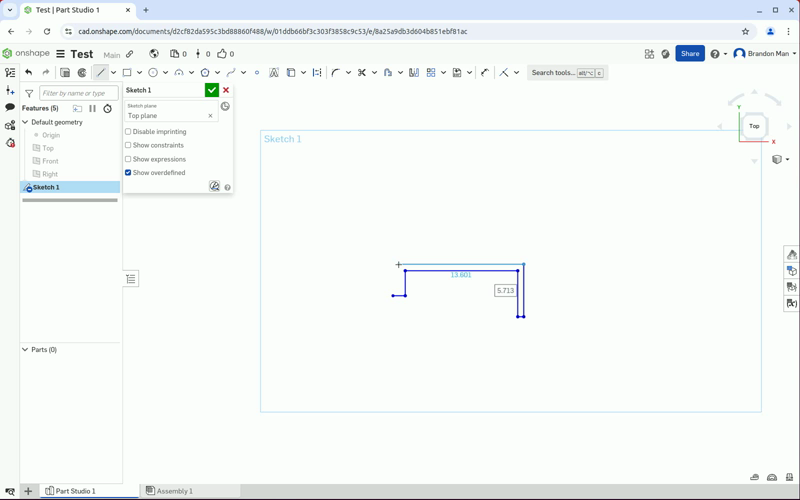
key_up(shift)
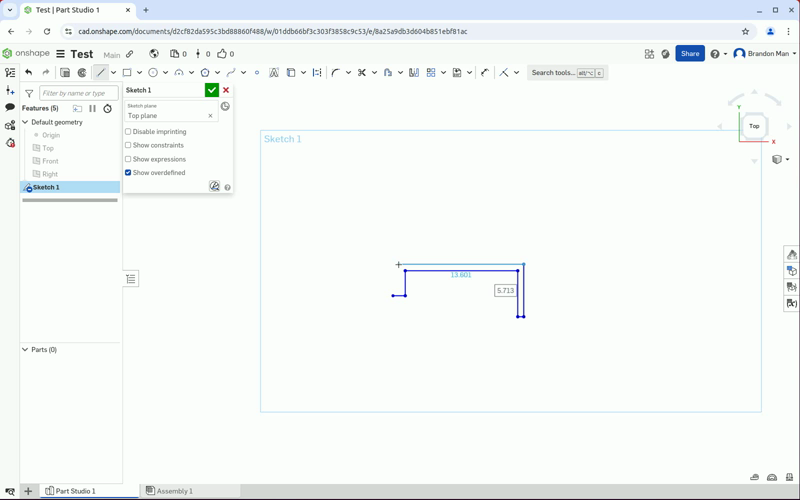
mouse_move(428, 264)
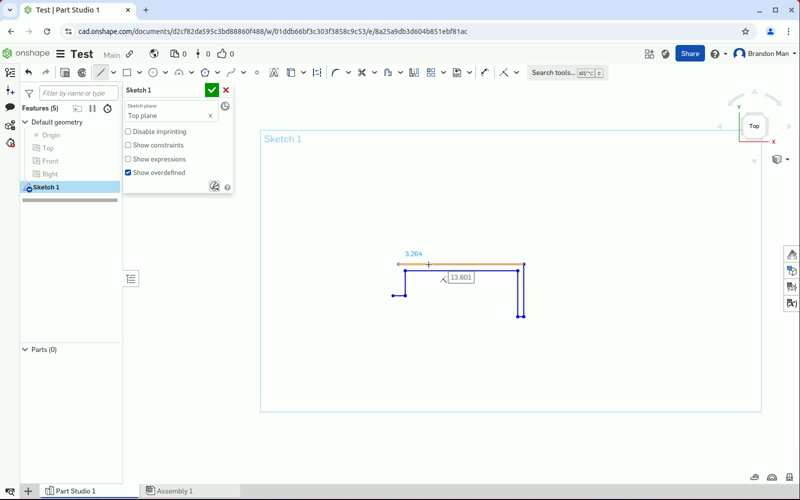
key_down(shift)
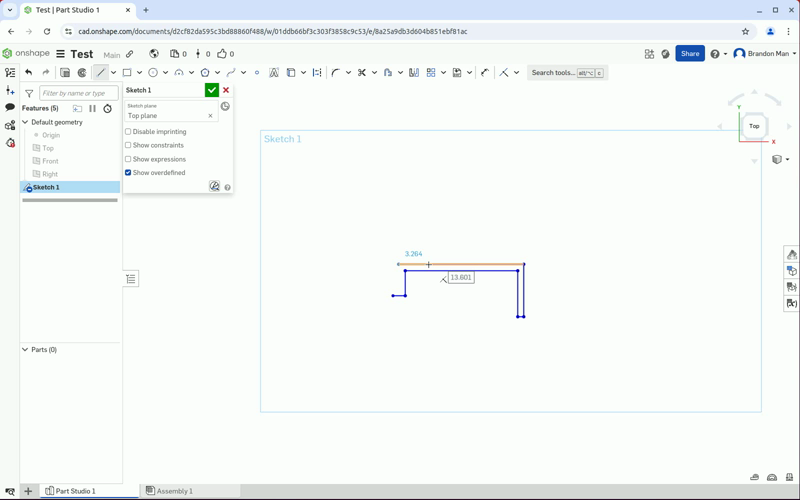
mouse_move(398, 295)
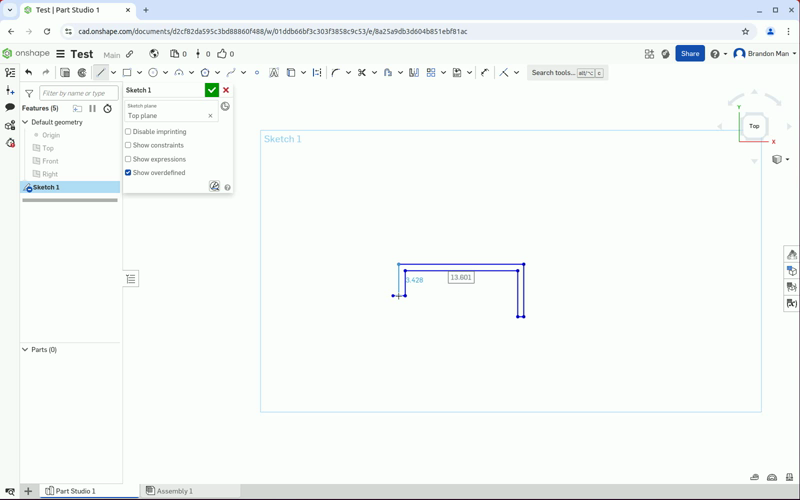
key_up(shift)
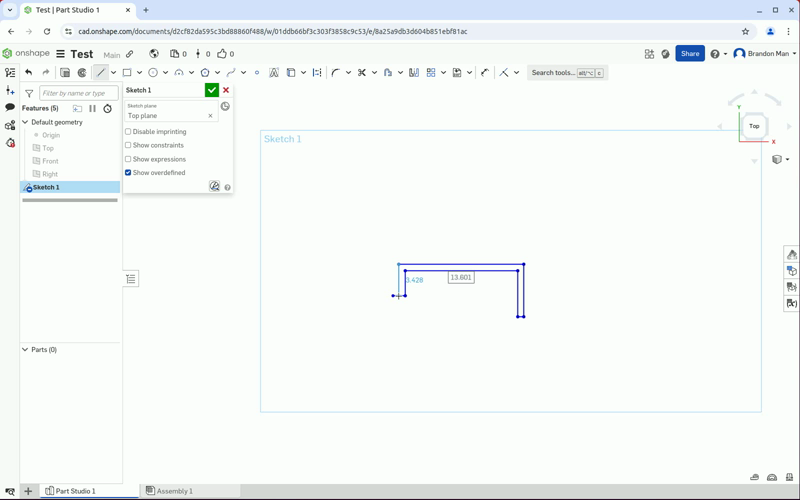
click(398, 295)
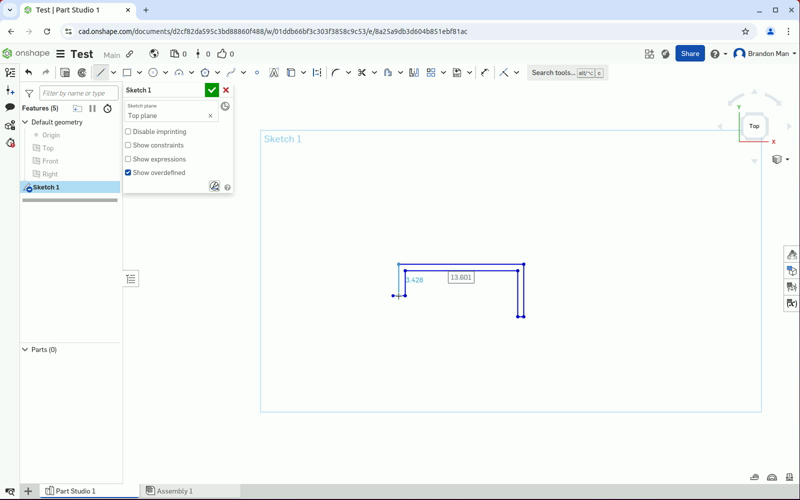
key(esc)
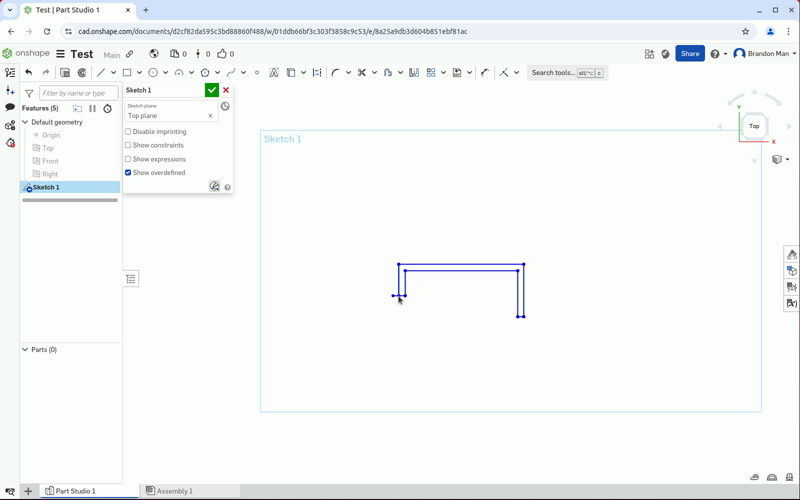
mouse_move(490, 269)
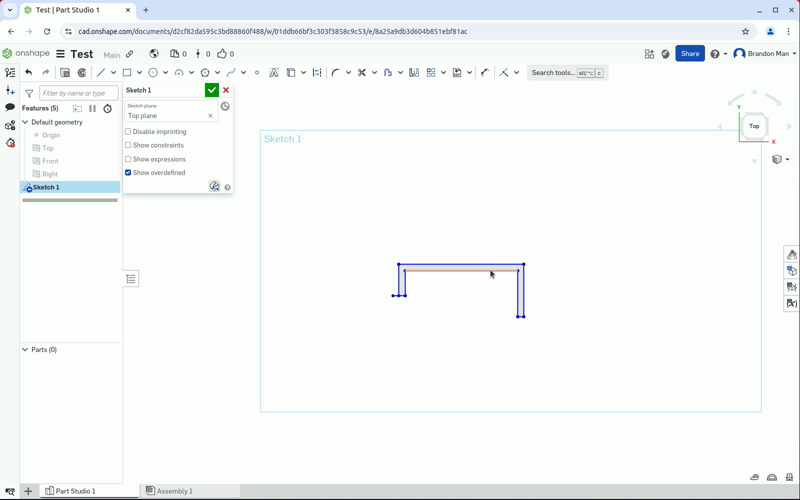
scroll(6)
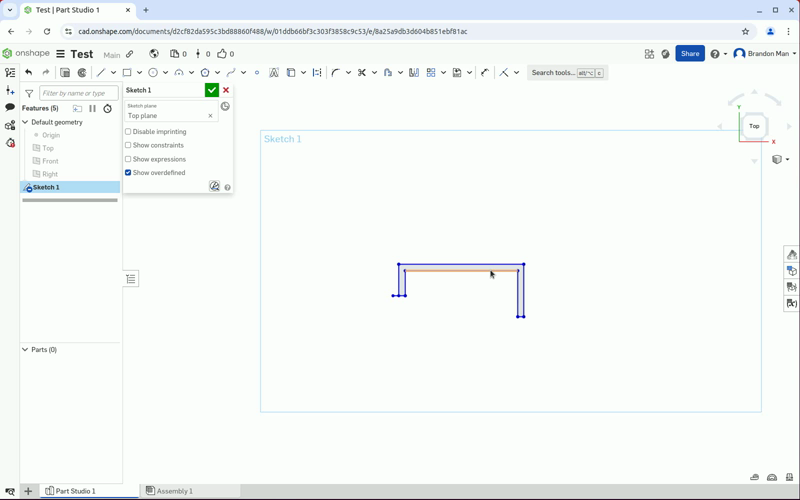
scroll(6)
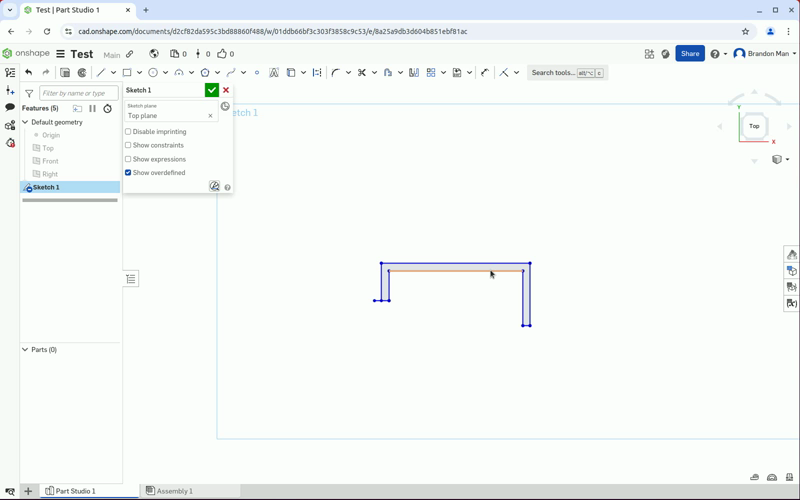
scroll(6)
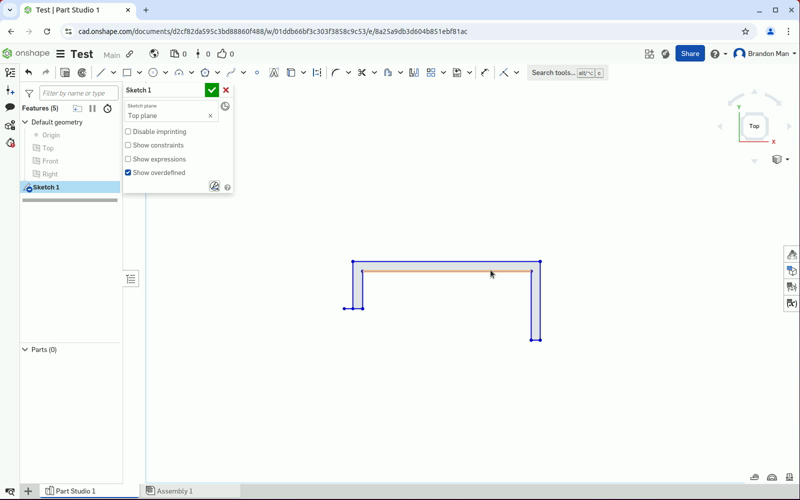
scroll(6)
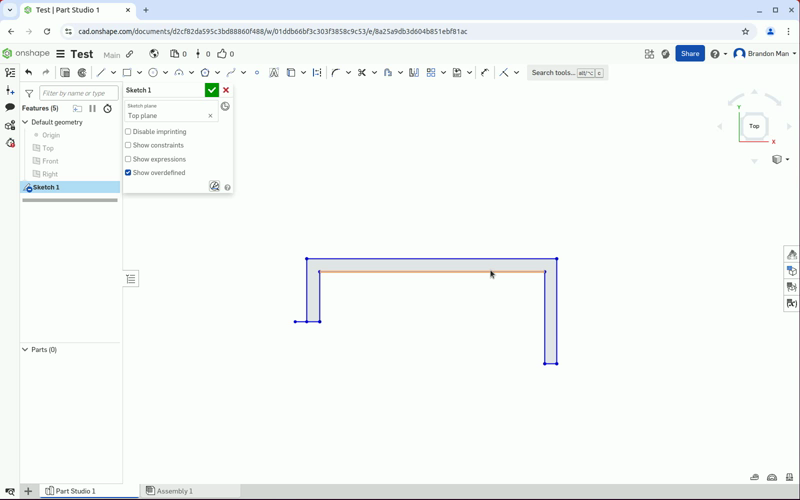
scroll(6)
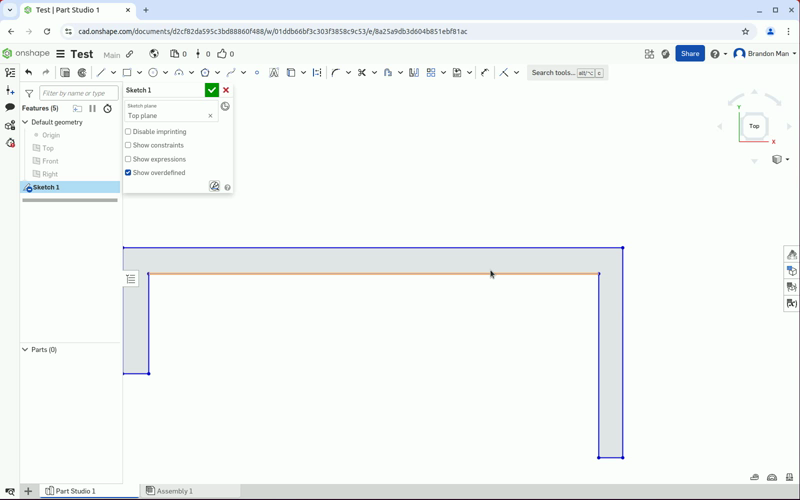
scroll(6)
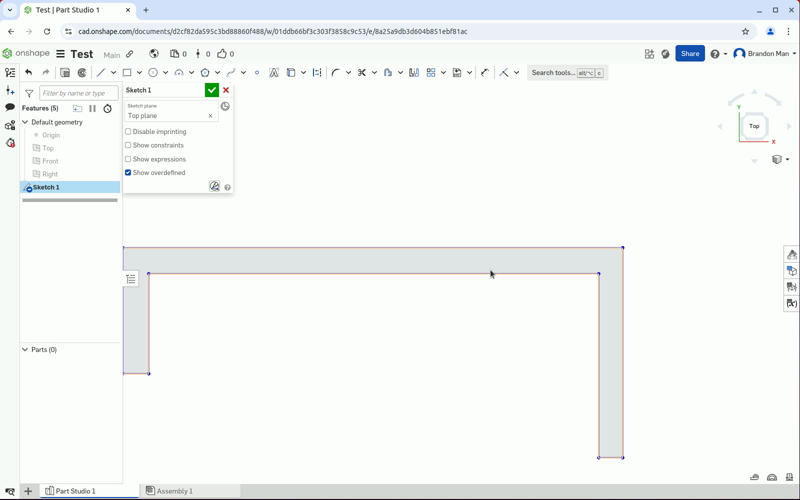
scroll(6)
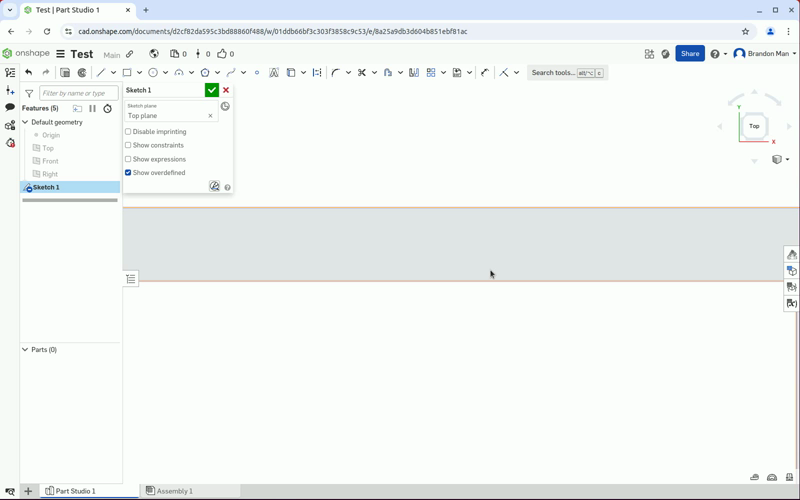
click(490, 269)
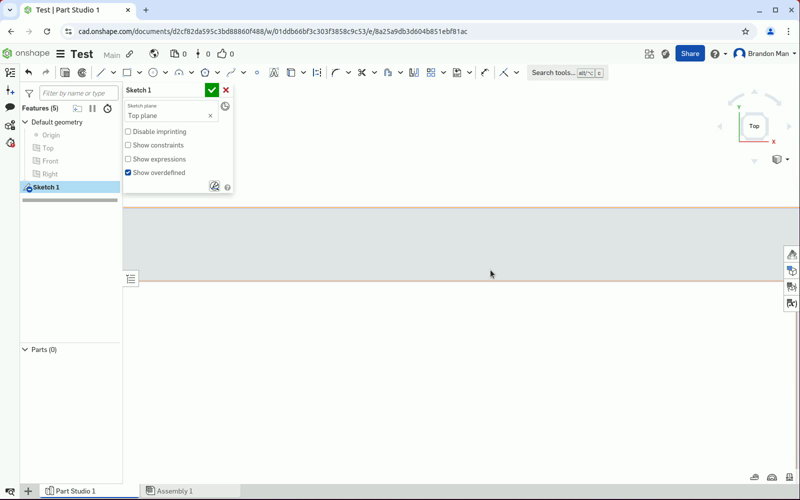
scroll(-6)
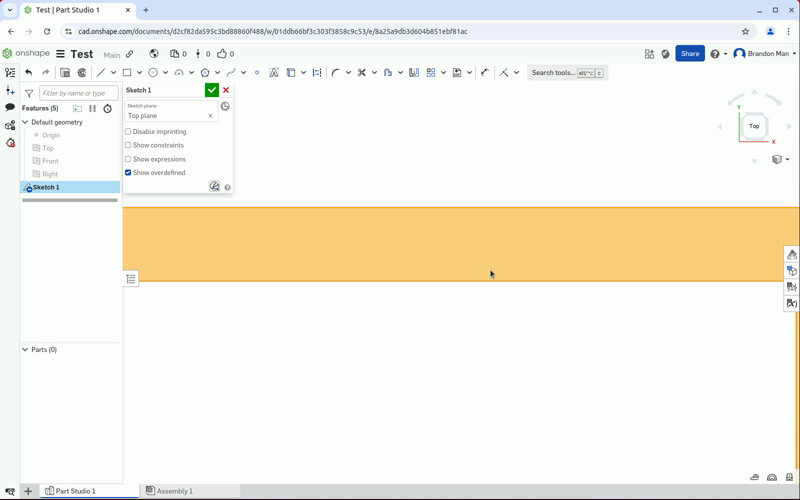
scroll(-6)
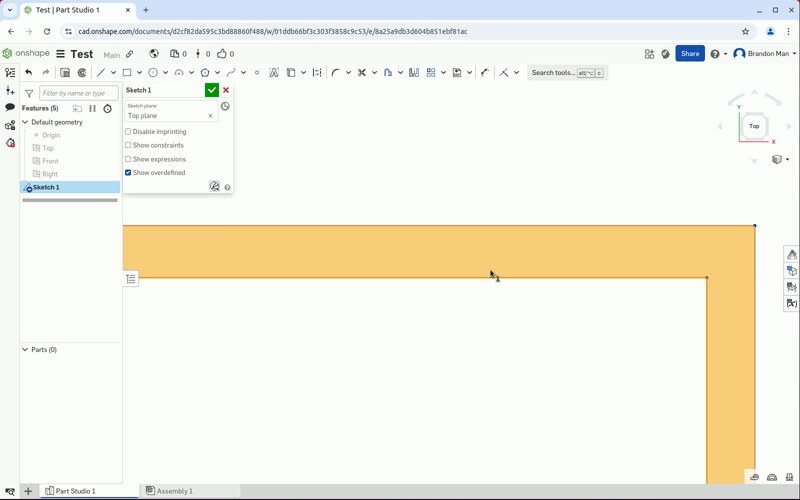
scroll(-6)
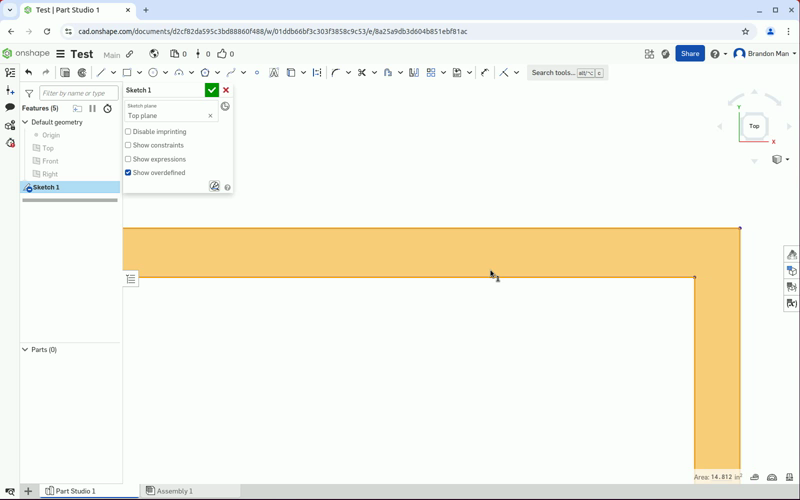
scroll(-6)
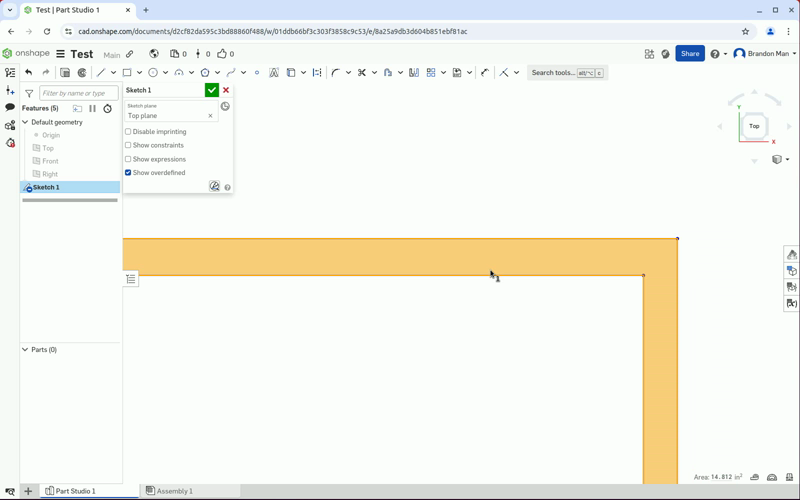
scroll(-6)
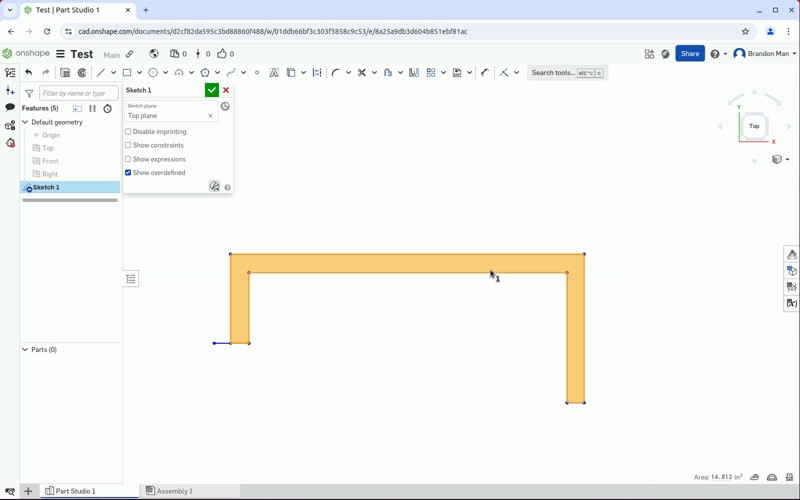
scroll(-6)
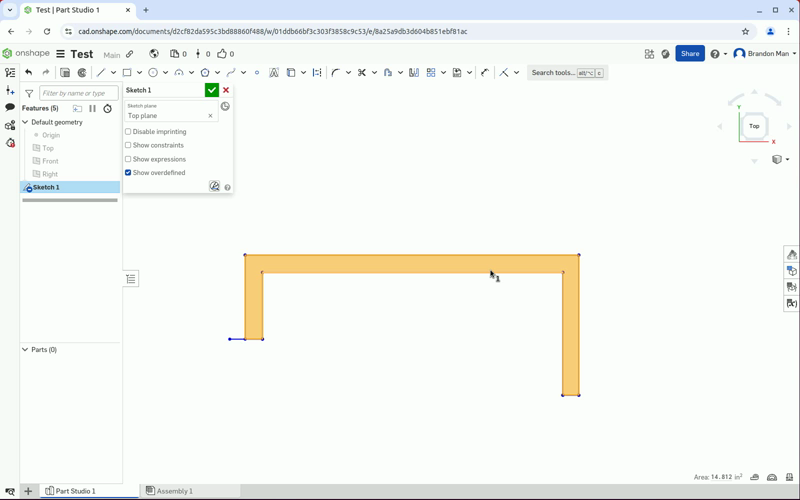
scroll(-6)
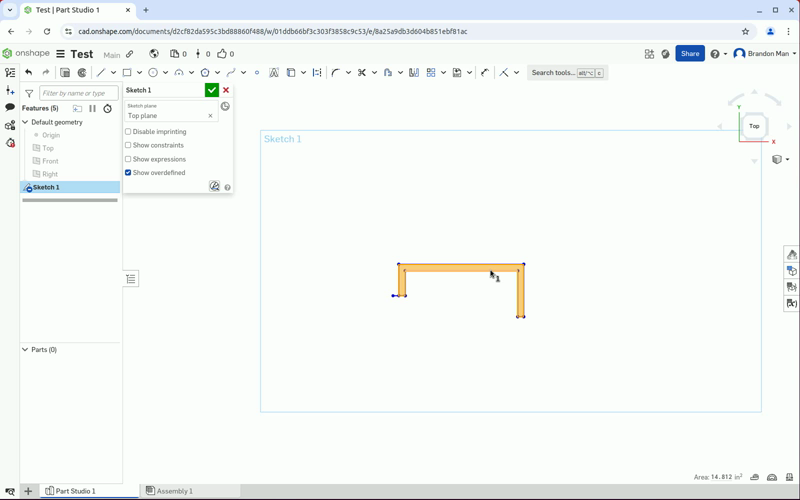
mouse_move(73, 352)
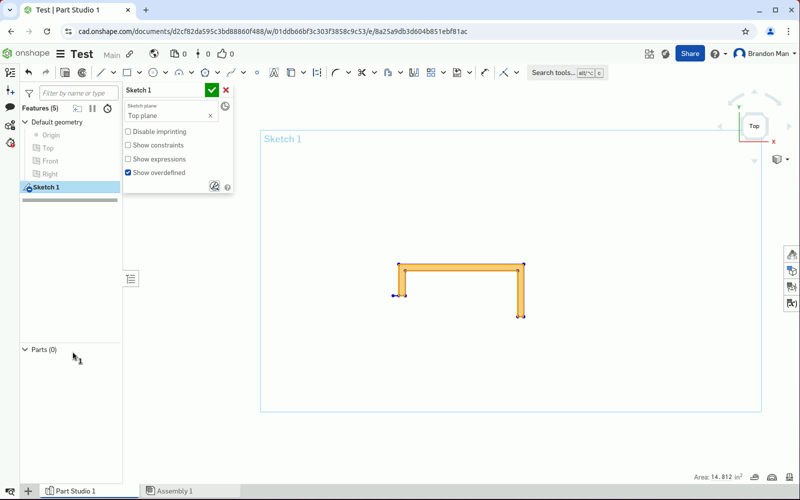
key(shift+y)
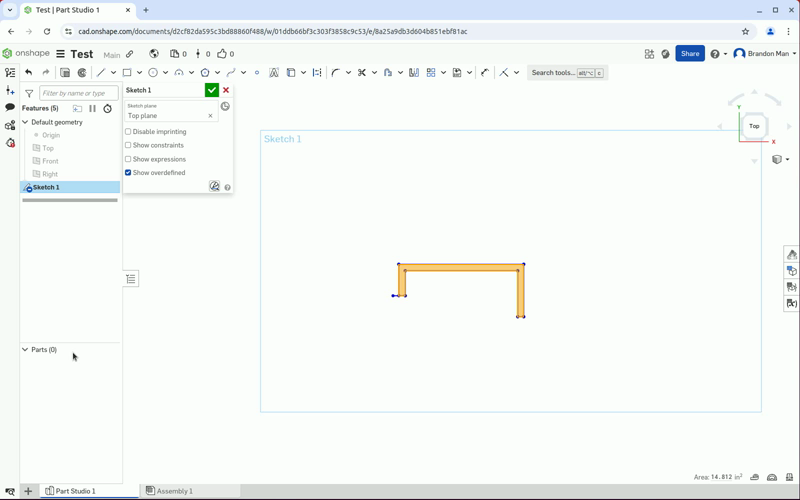
key(shift+e)
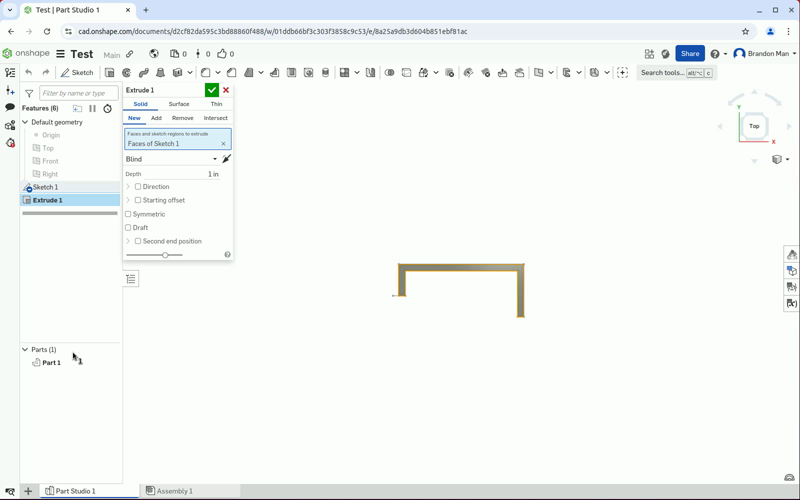
mouse_move(143, 106)
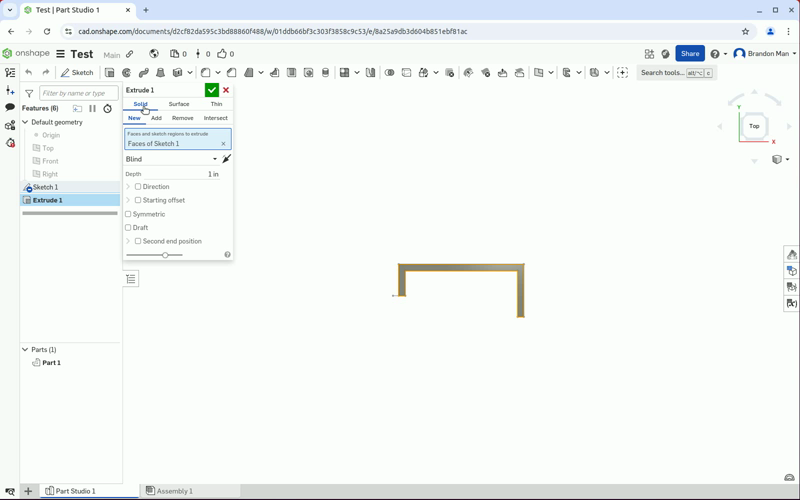
click(143, 106)
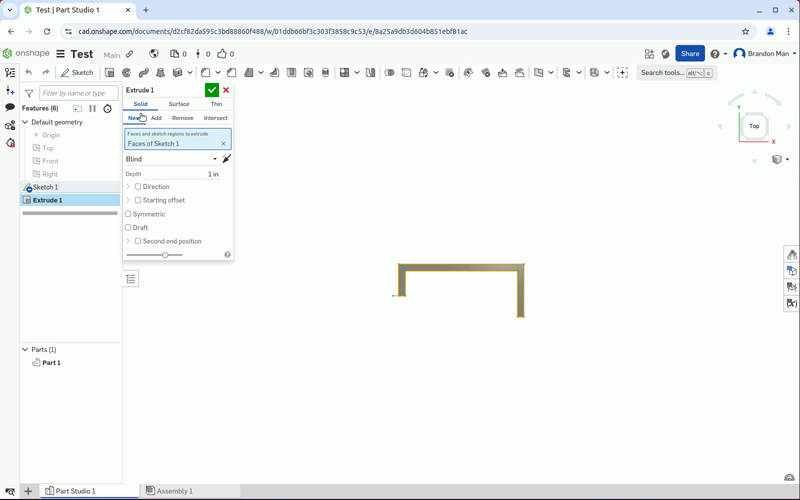
mouse_move(137, 120)
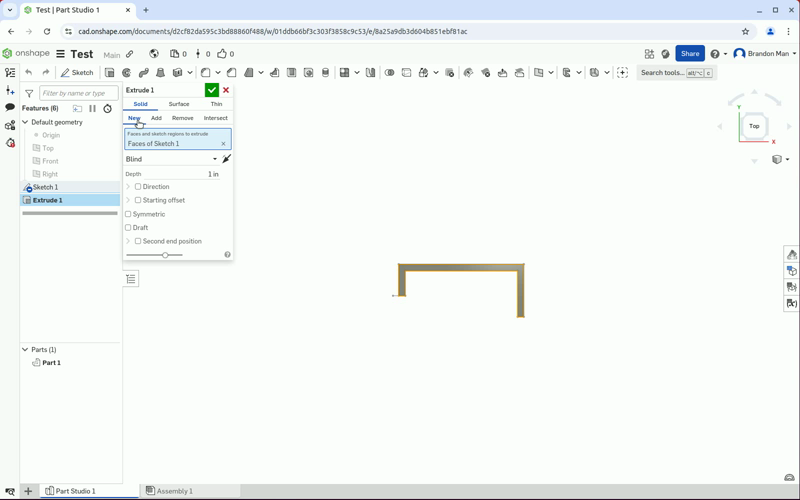
click(137, 120)
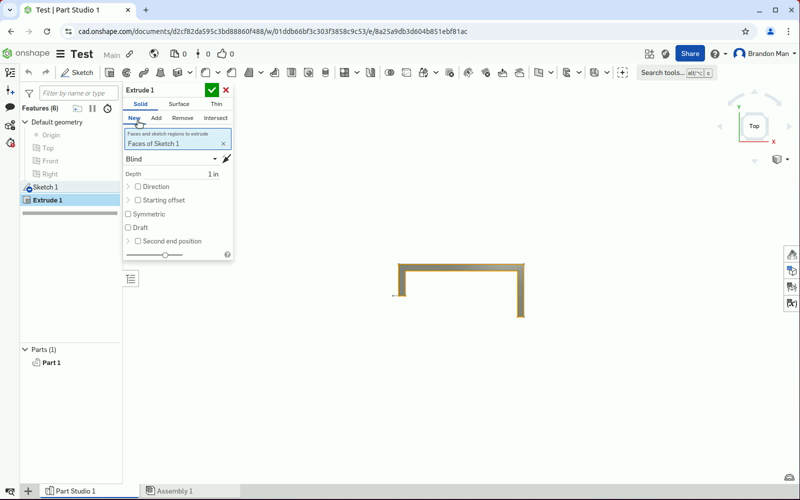
key(tab, 4)
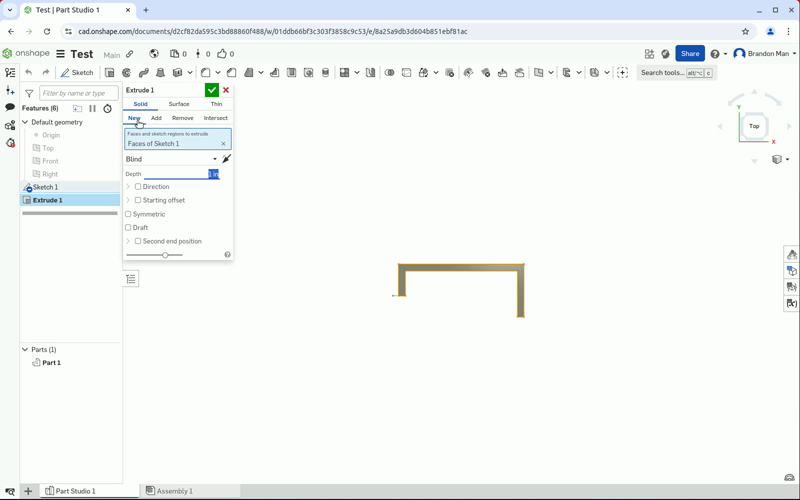
text(23.108)
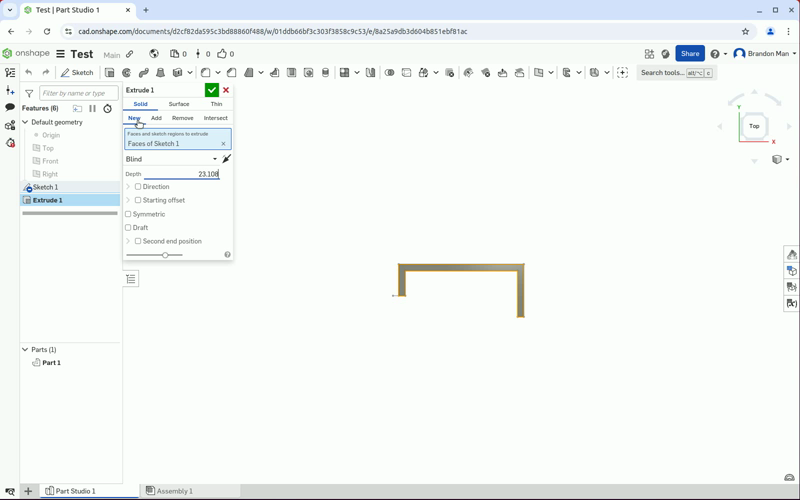
key(enter)
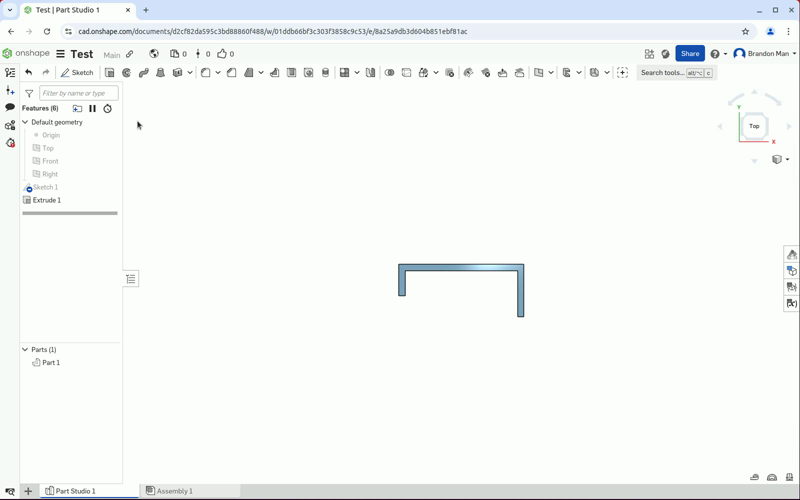
key(shift+h)
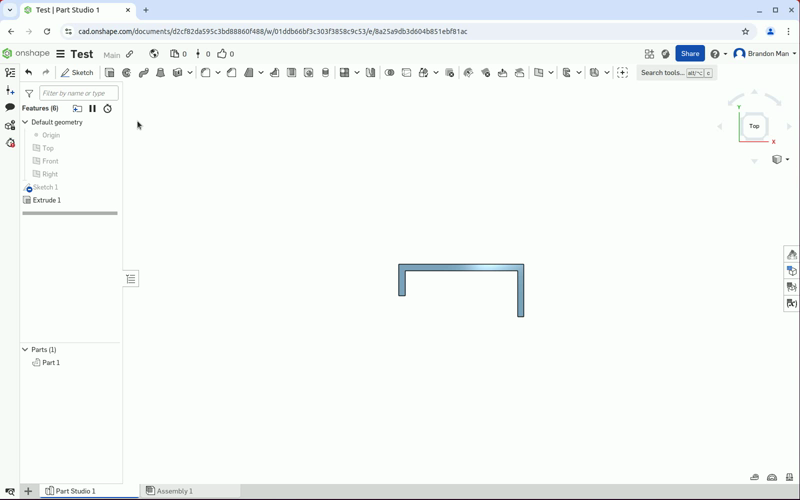
key(shift+h)
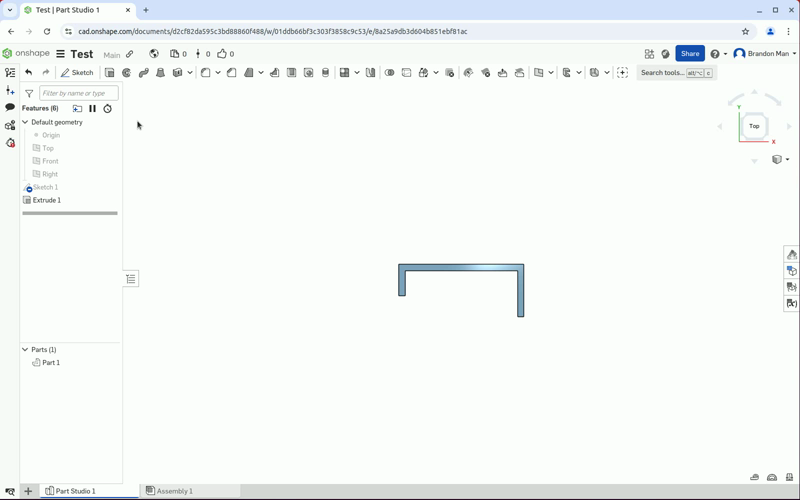
mouse_move(73, 189)
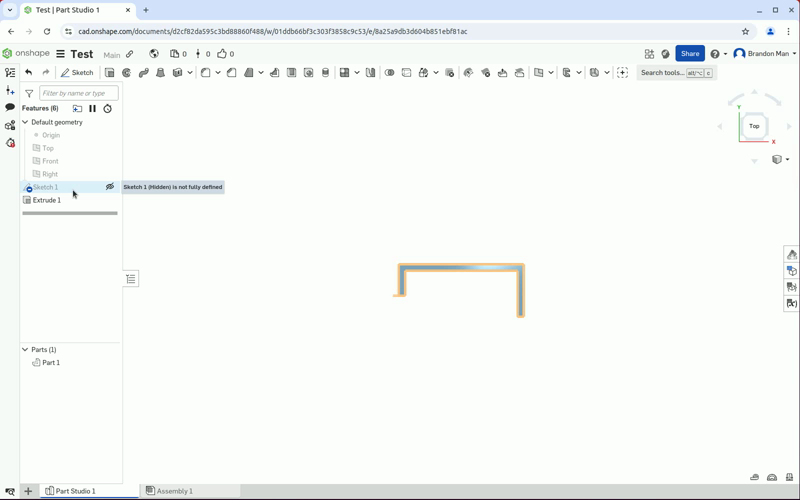
click(73, 189)
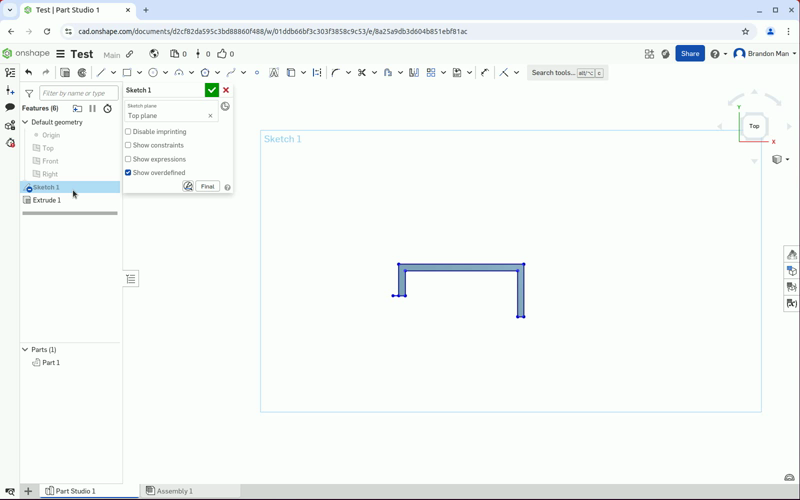
mouse_move(229, 92)
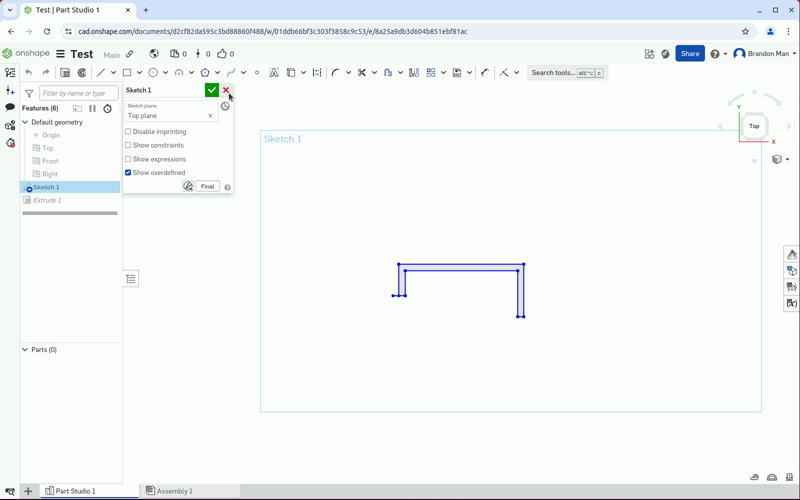
click(229, 92)
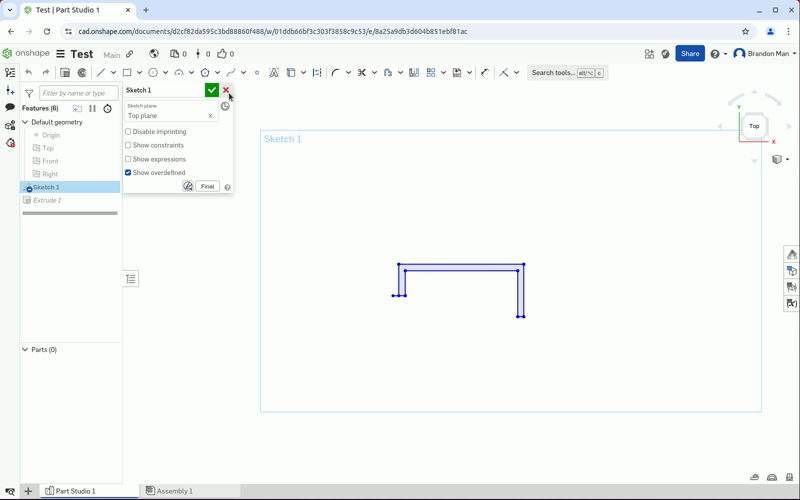
key(shift+s)
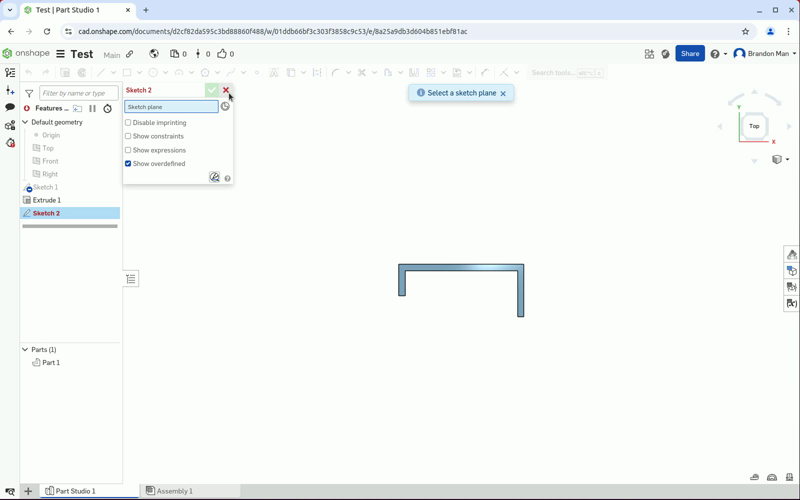
mouse_move(73, 150)
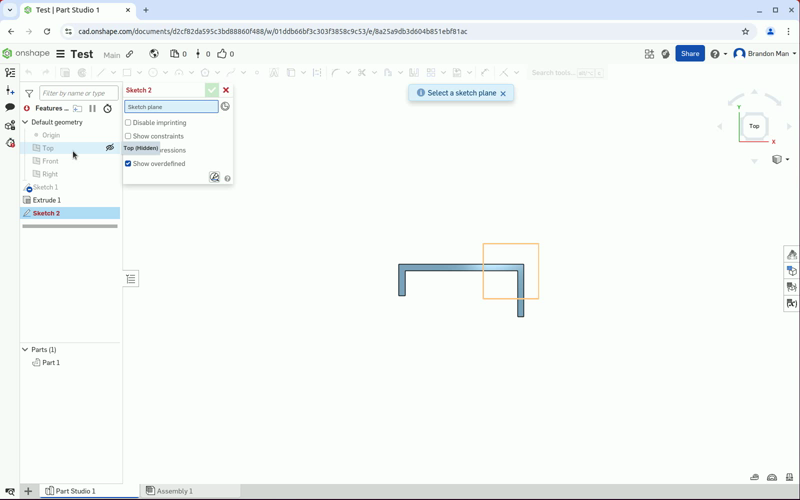
click(73, 150)
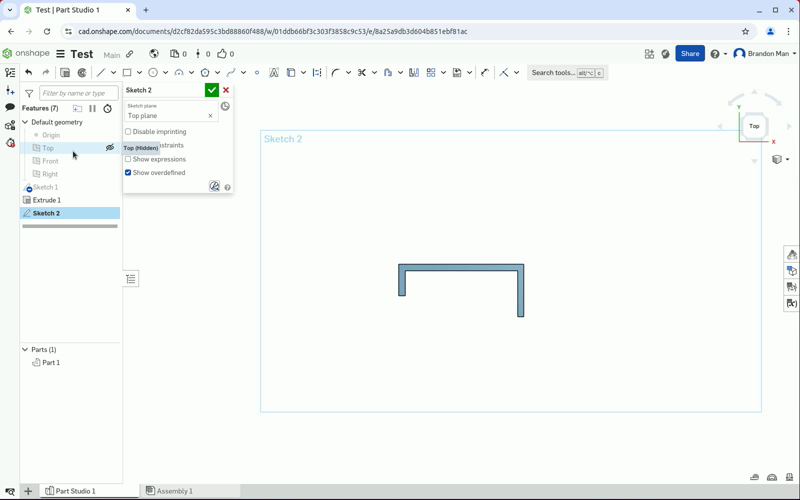
mouse_move(73, 352)
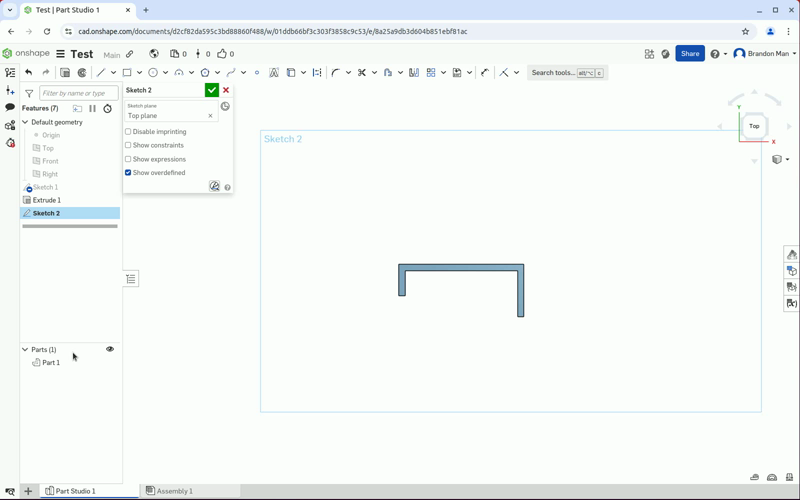
key(y)
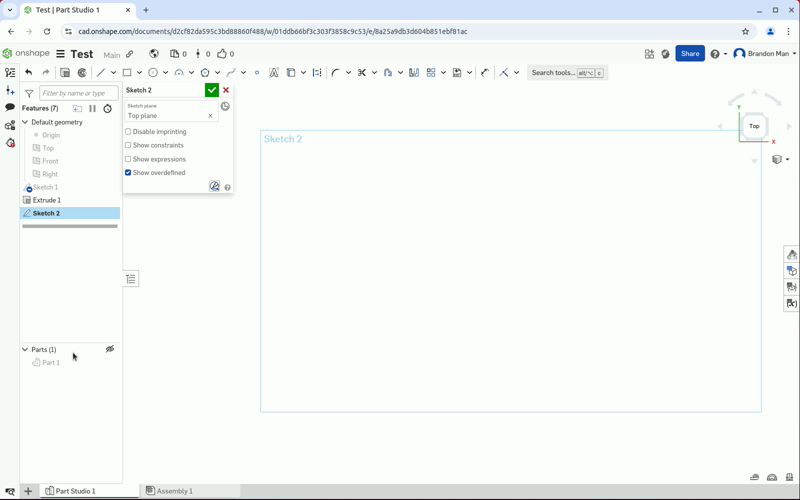
key(l)
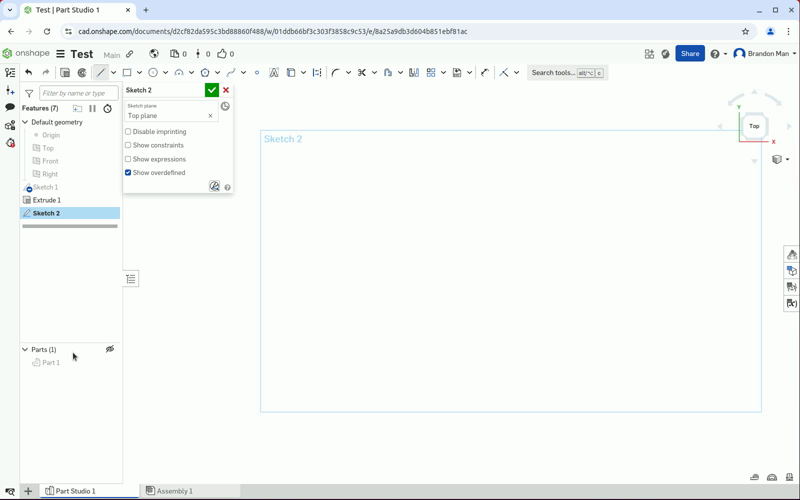
key_down(shift)
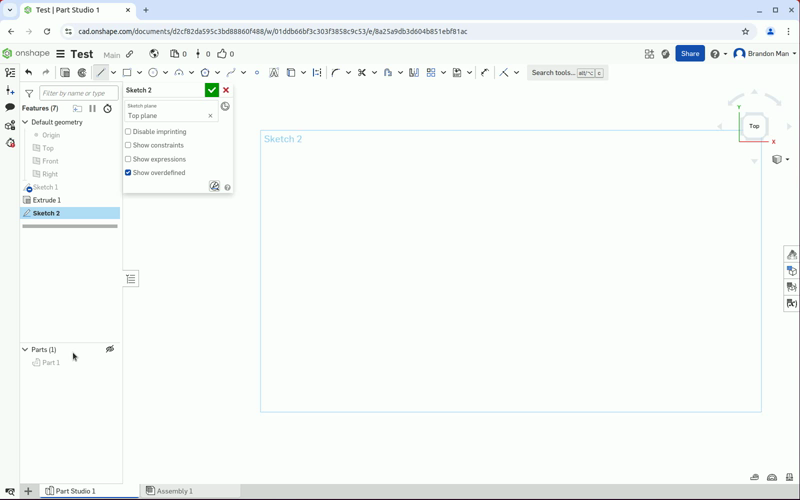
mouse_move(404, 295)
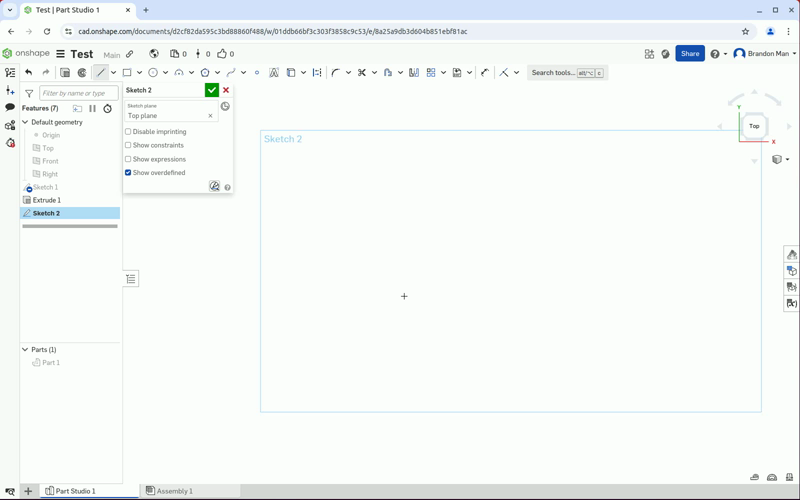
click(404, 295)
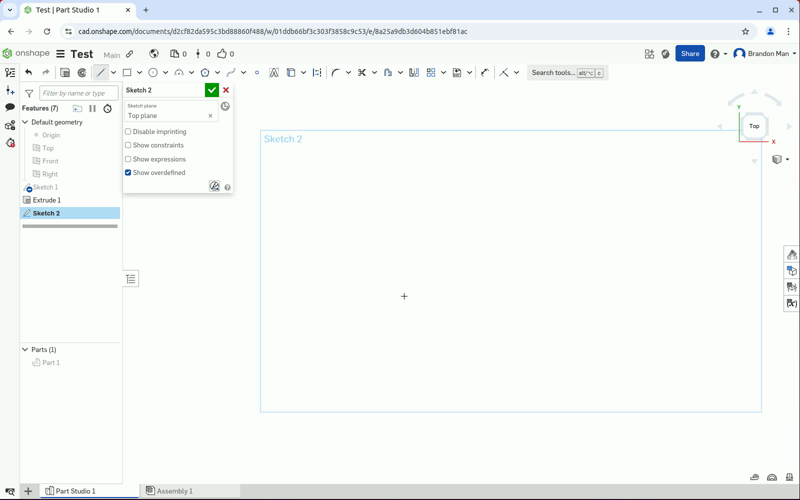
key_up(shift)
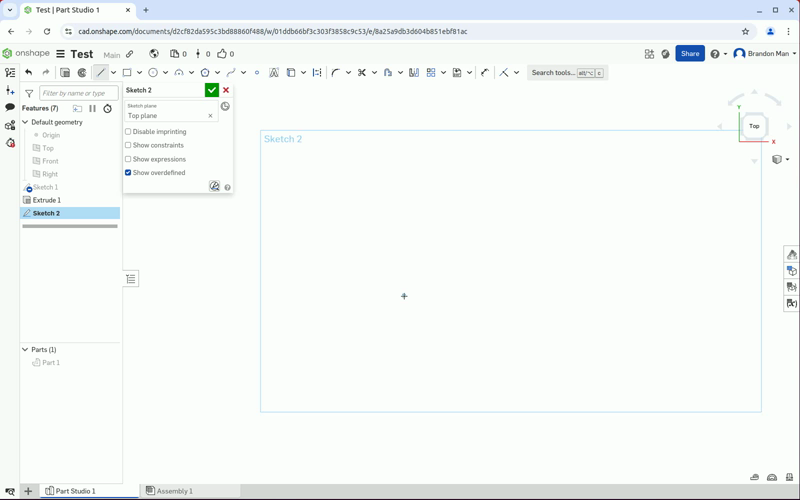
key_down(shift)
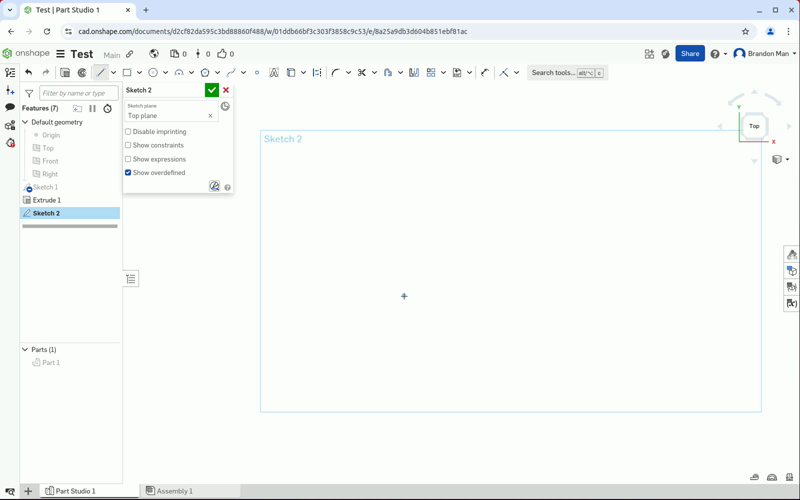
mouse_move(516, 295)
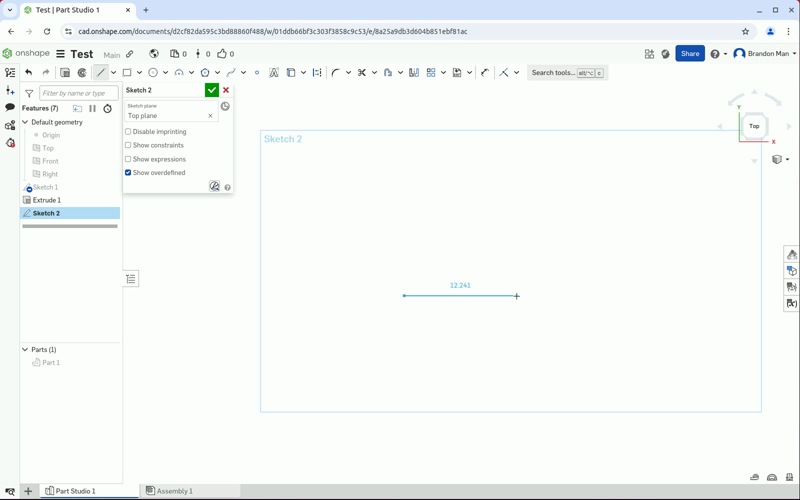
click(516, 295)
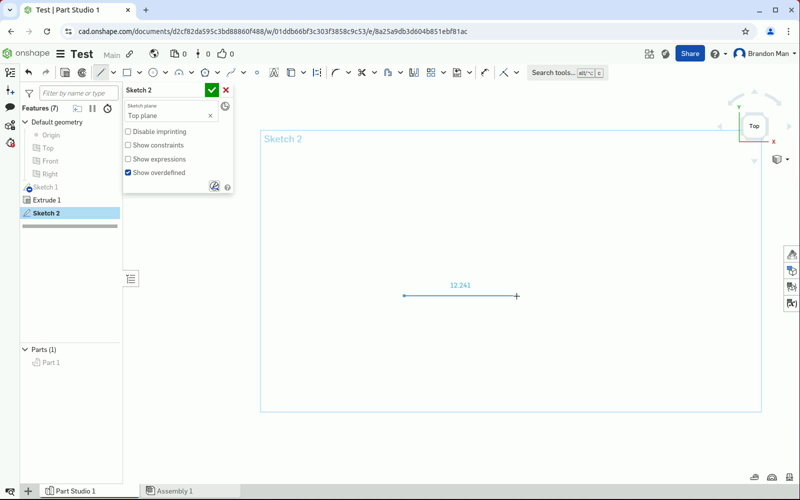
key_up(shift)
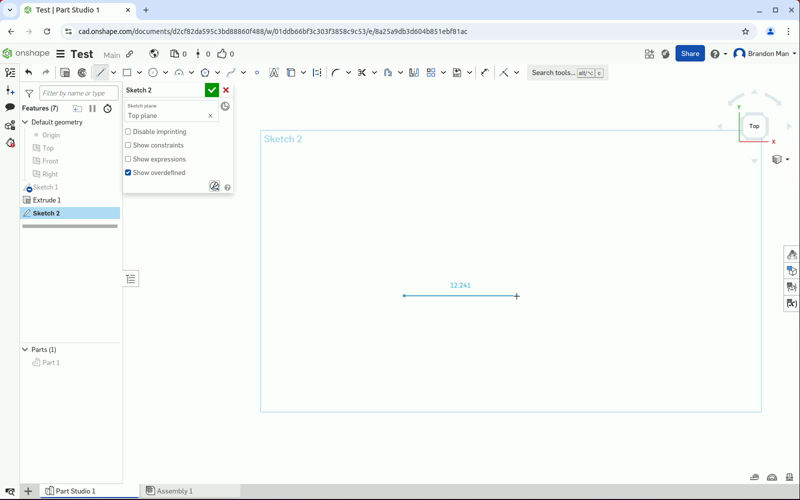
key_down(shift)
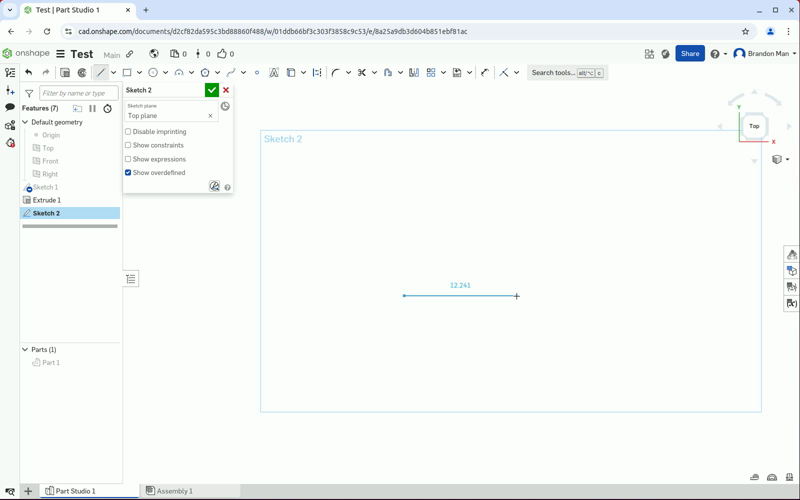
mouse_move(546, 295)
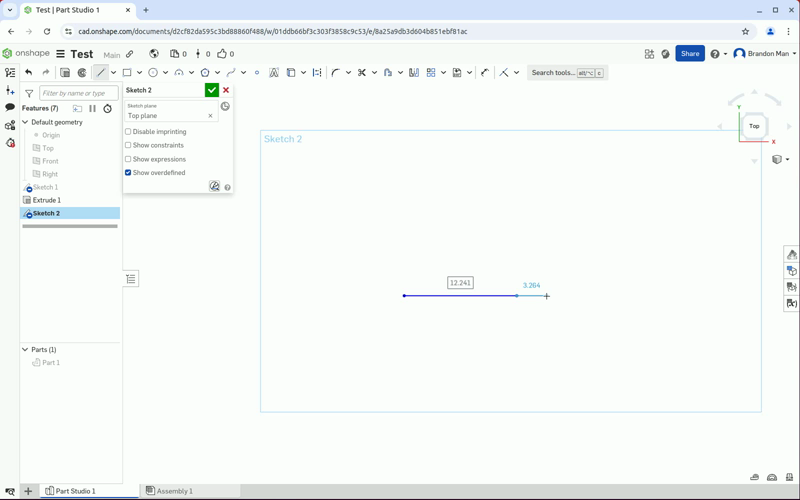
mouse_move(516, 269)
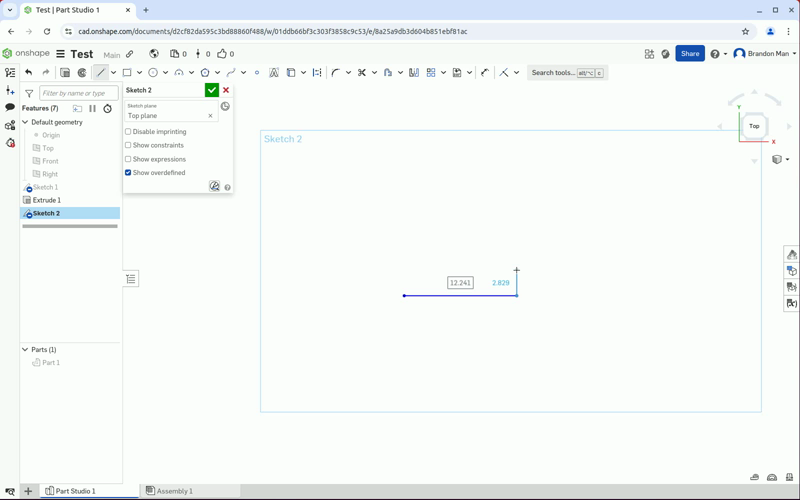
click(516, 269)
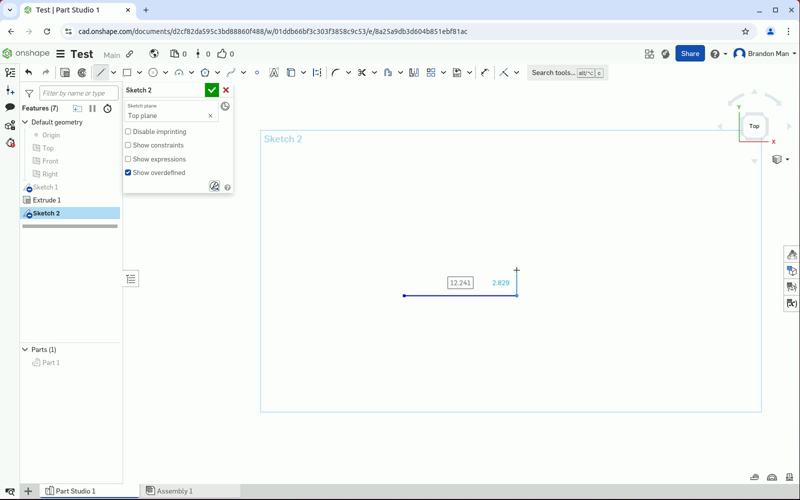
key_up(shift)
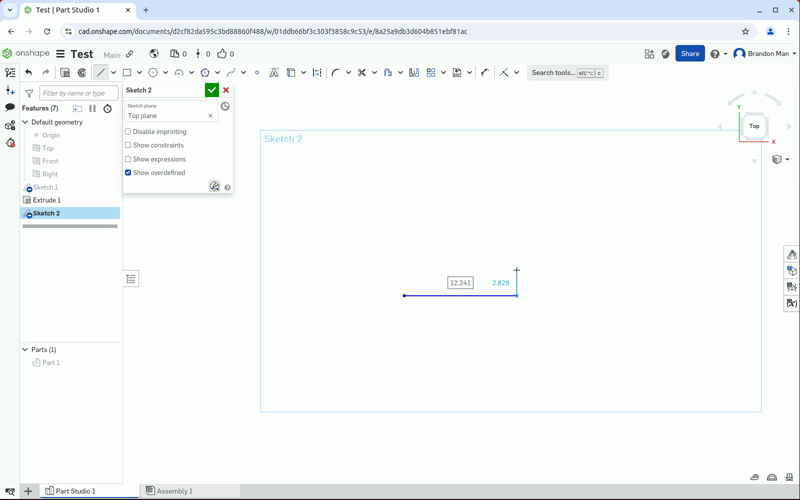
key_down(shift)
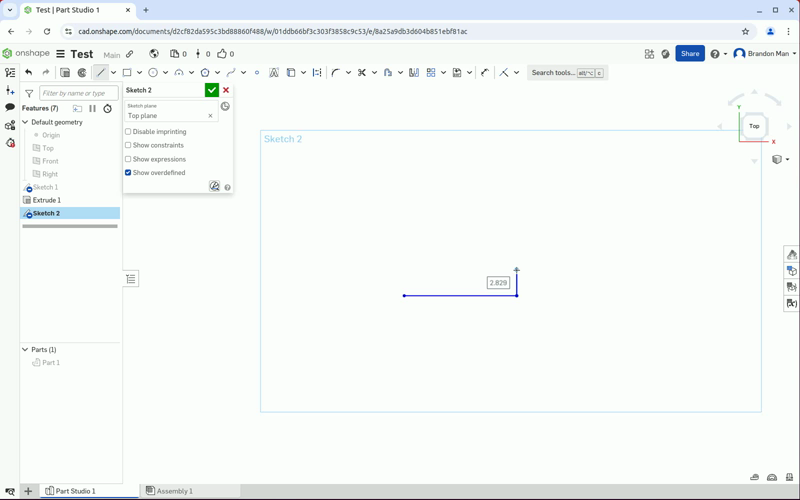
mouse_move(404, 269)
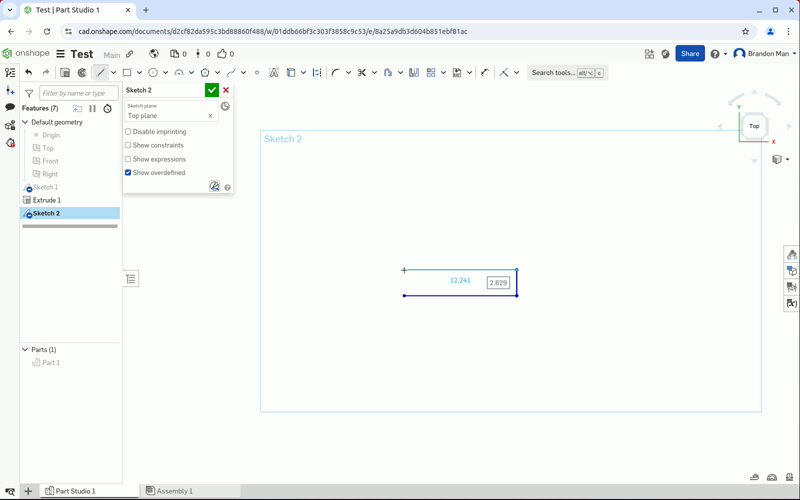
click(404, 269)
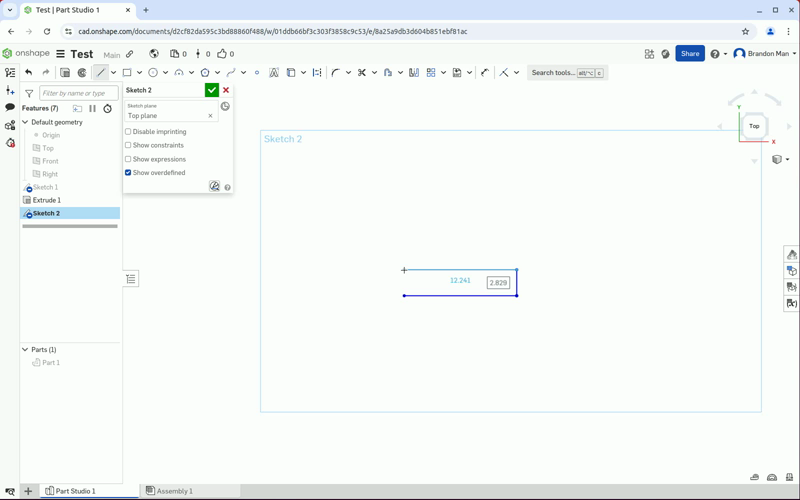
key_up(shift)
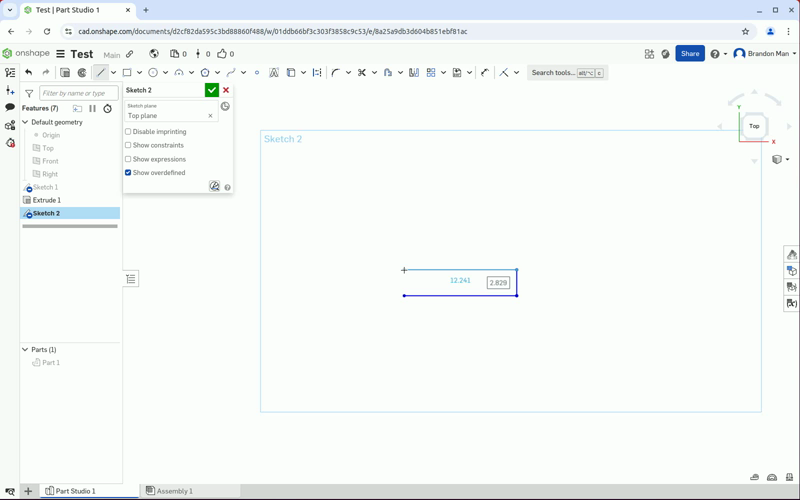
mouse_move(434, 269)
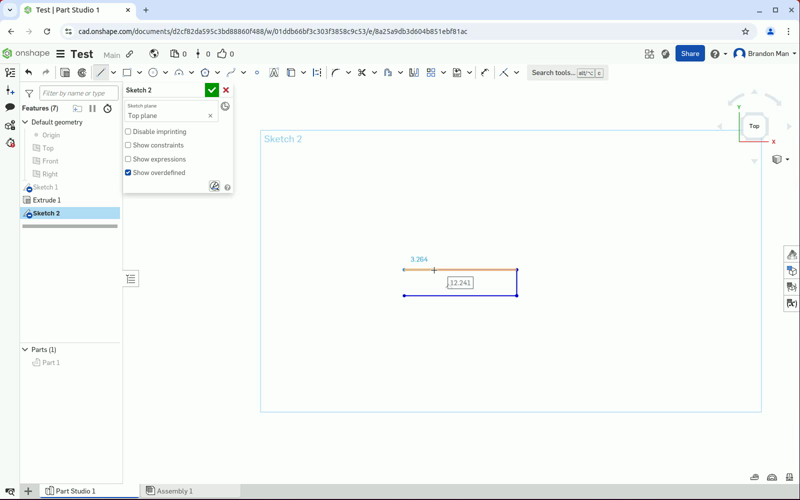
key_down(shift)
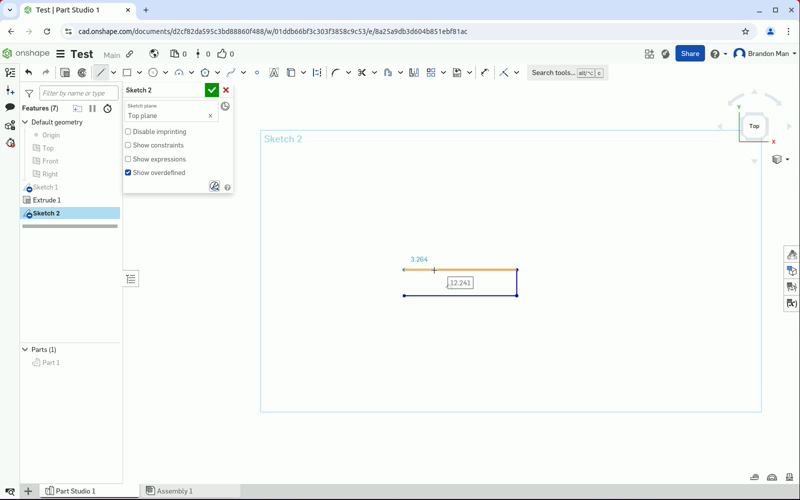
mouse_move(404, 295)
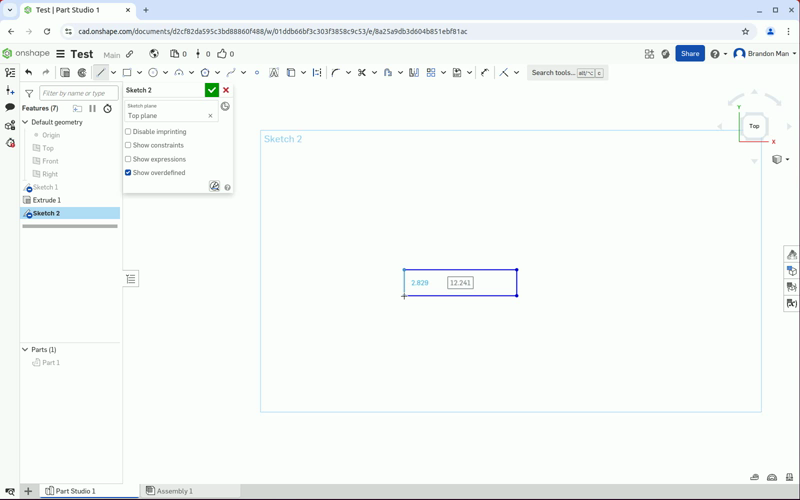
key_up(shift)
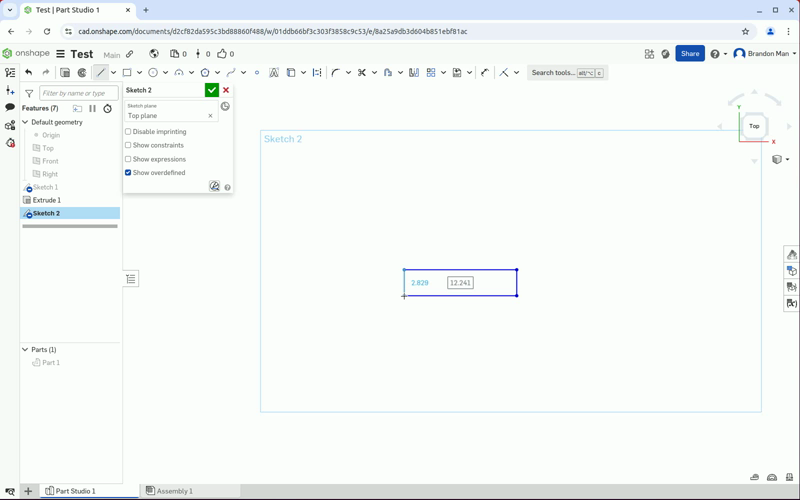
click(404, 295)
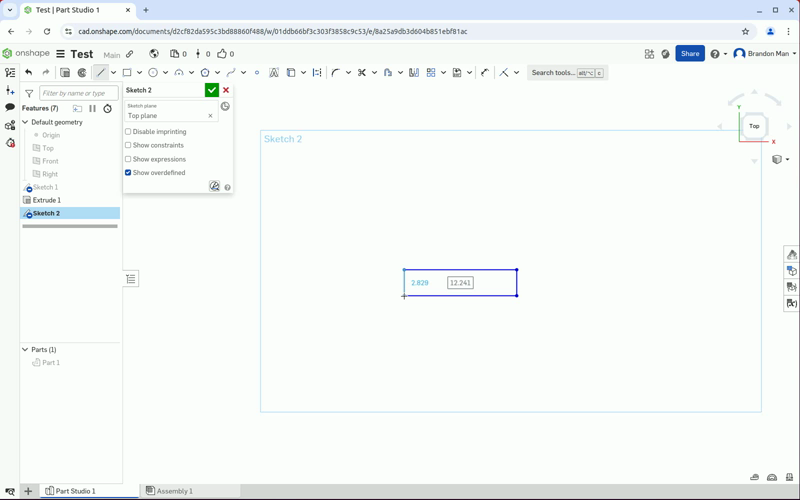
key(esc)
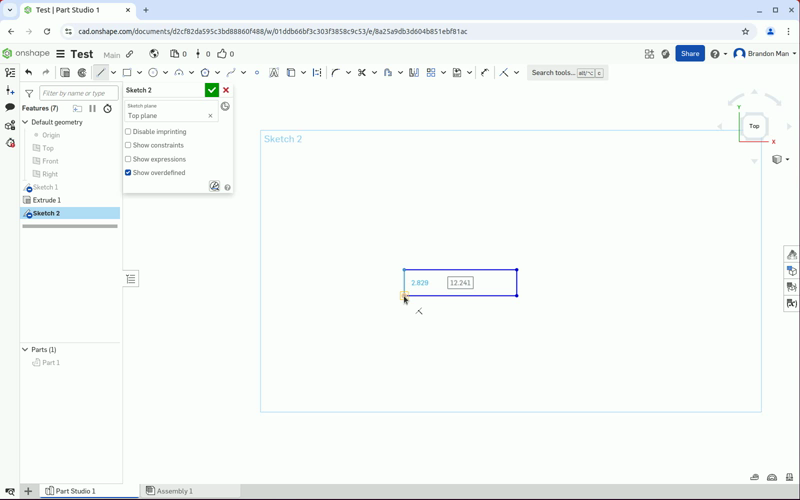
mouse_move(418, 282)
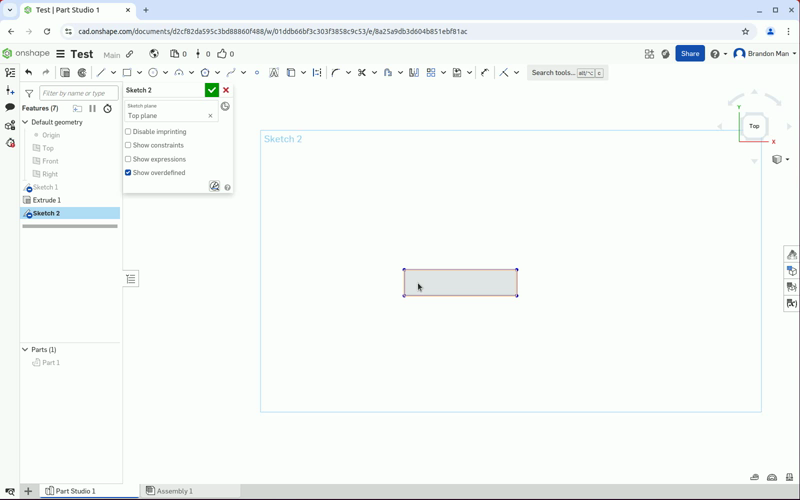
click(418, 282)
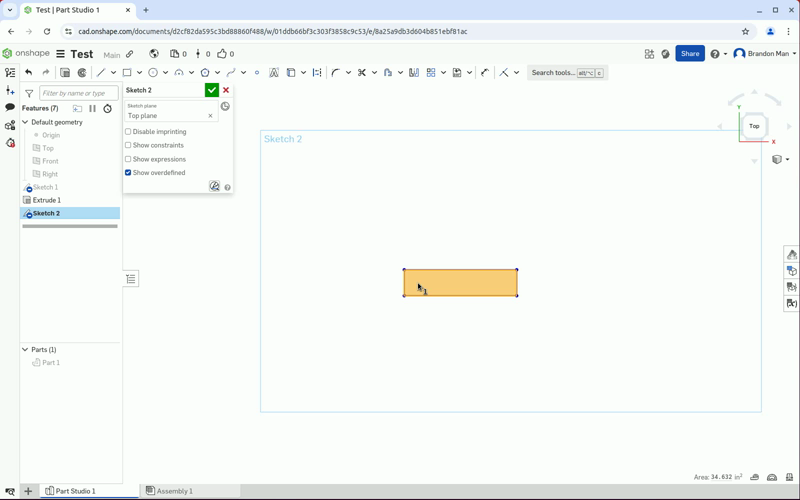
mouse_move(73, 352)
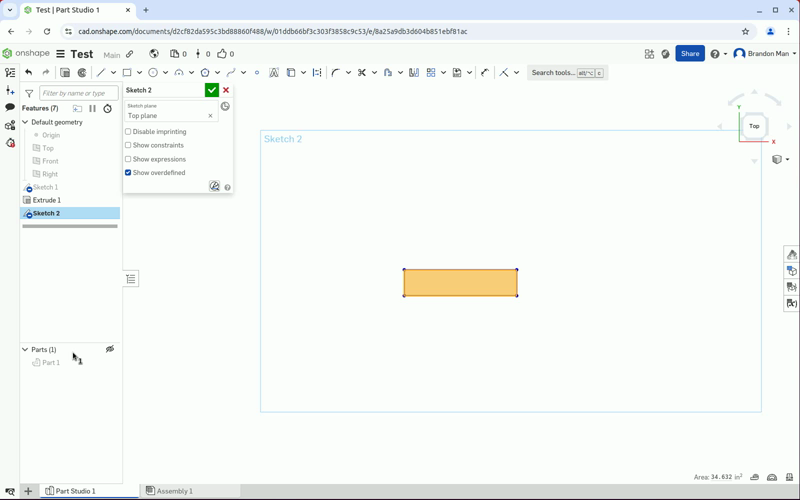
key(shift+y)
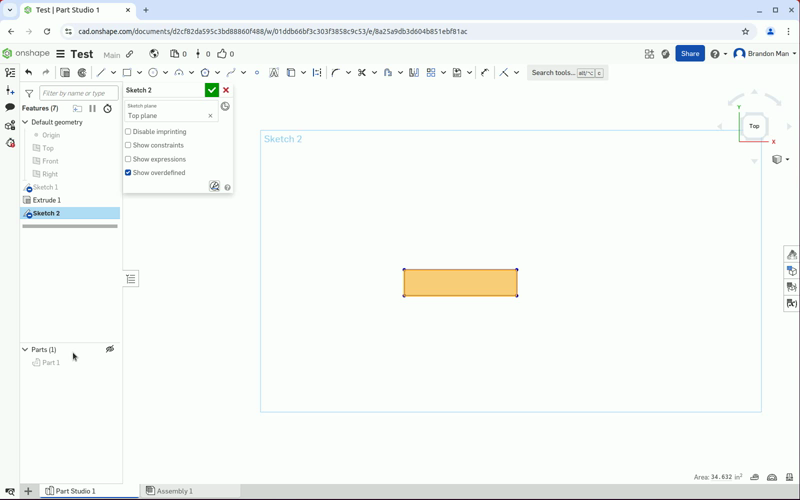
key(shift+e)
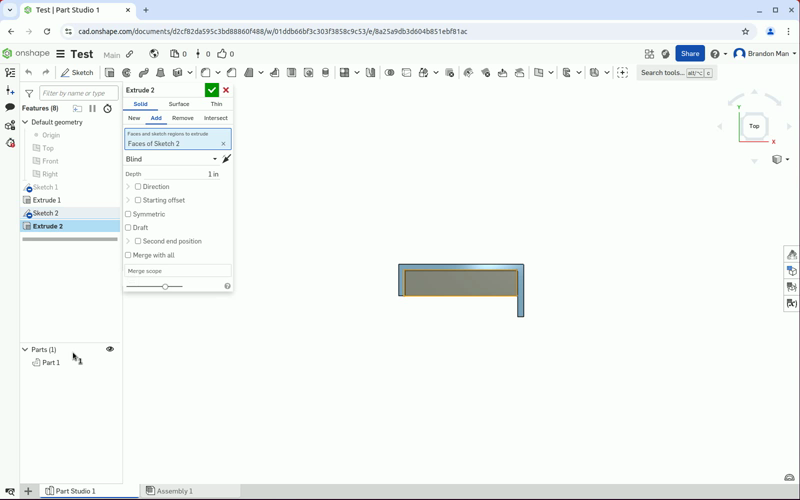
mouse_move(143, 106)
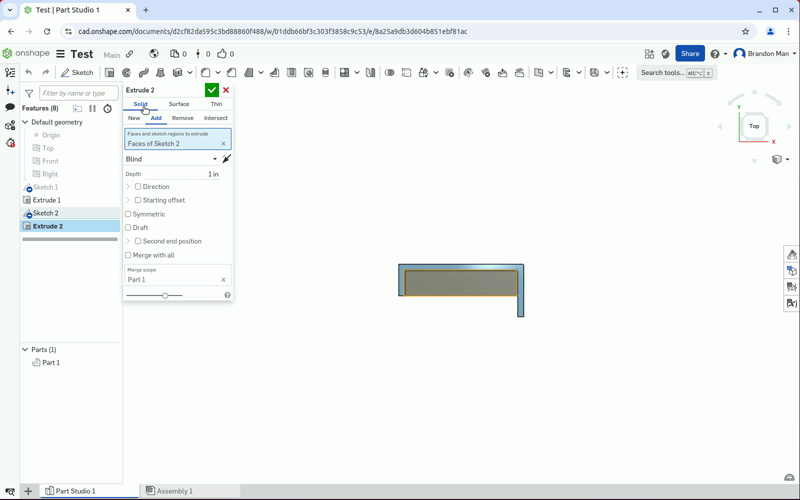
click(143, 106)
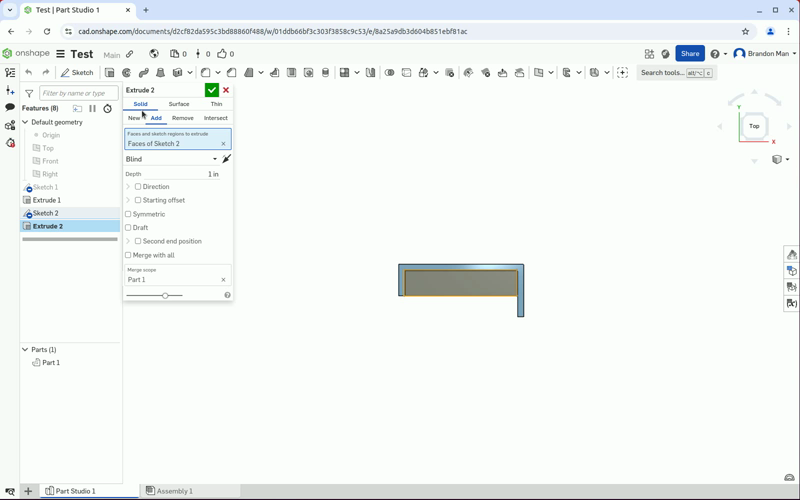
mouse_move(137, 120)
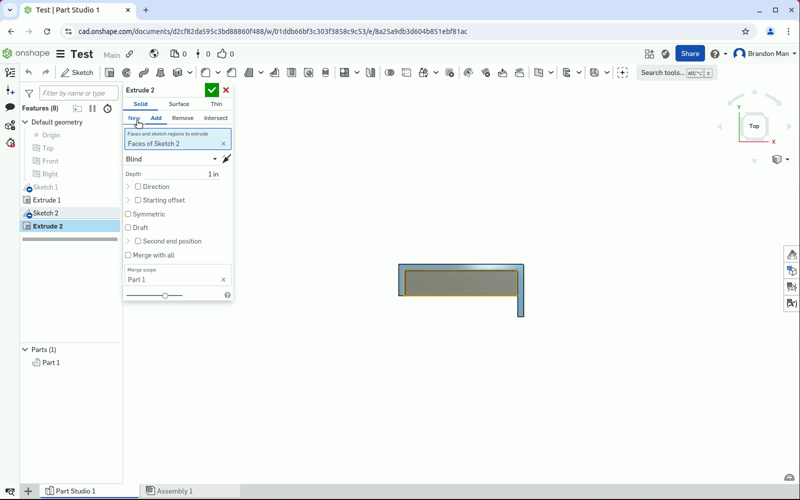
click(137, 120)
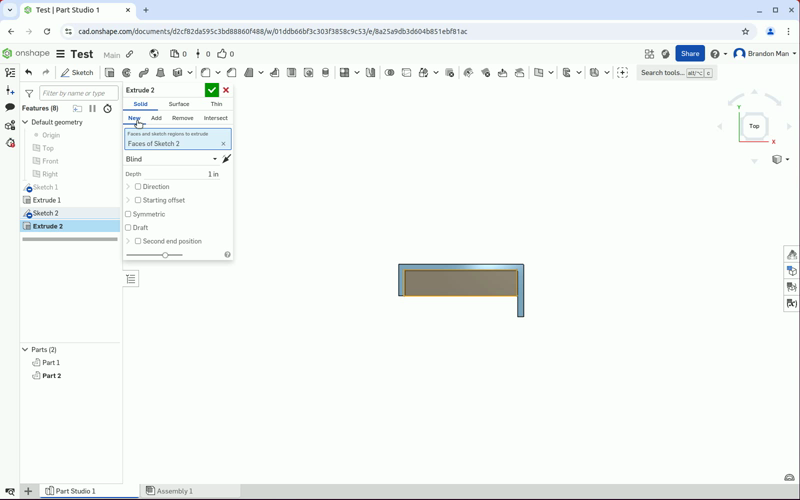
key(tab, 4)
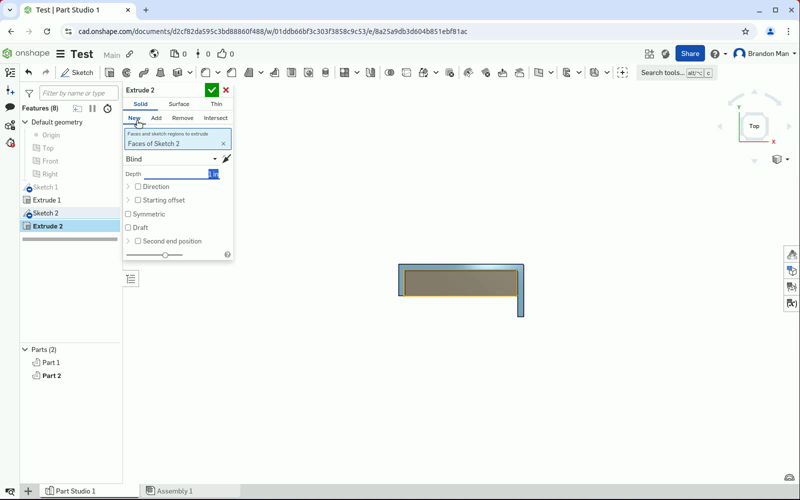
text(0.722)
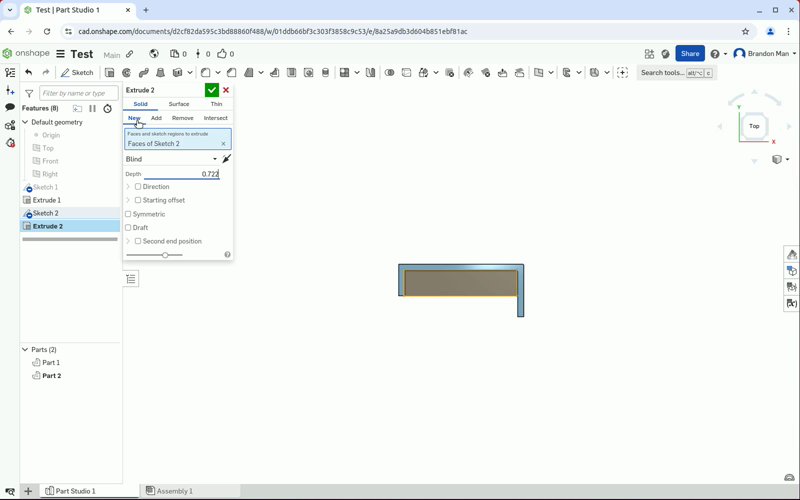
key(enter)
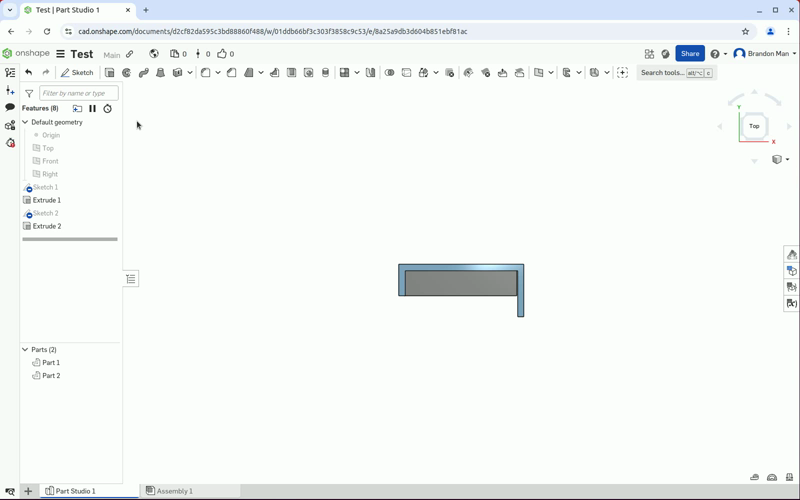
key(shift+h)
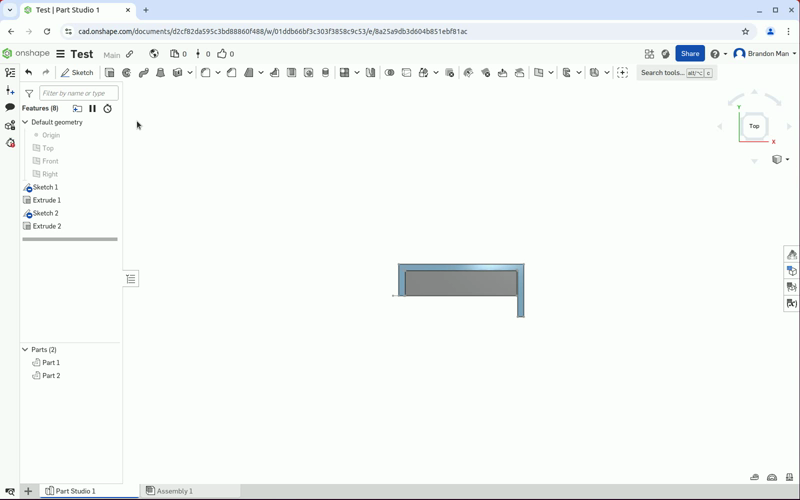
key(shift+h)
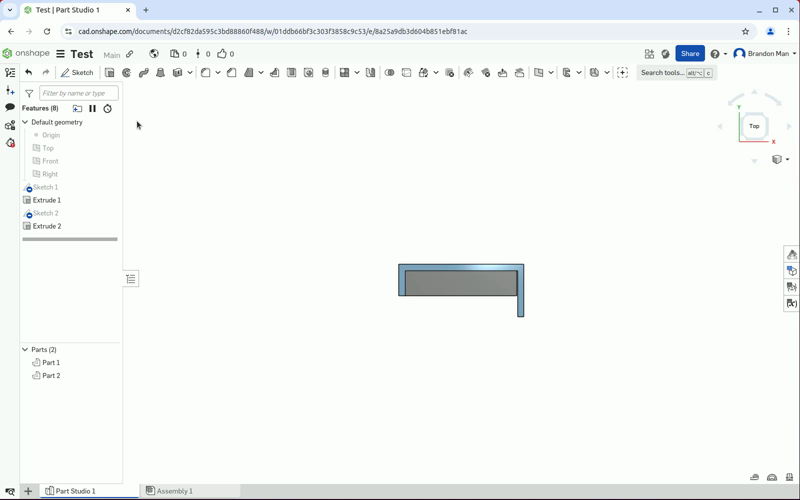
mouse_move(73, 189)
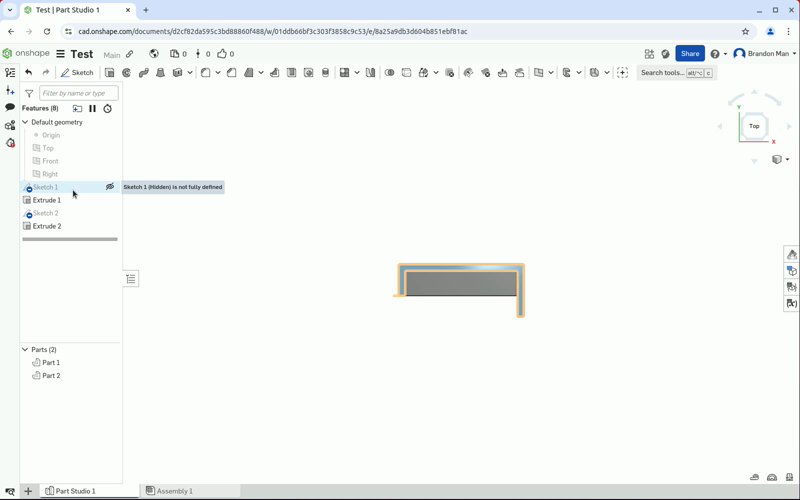
click(73, 189)
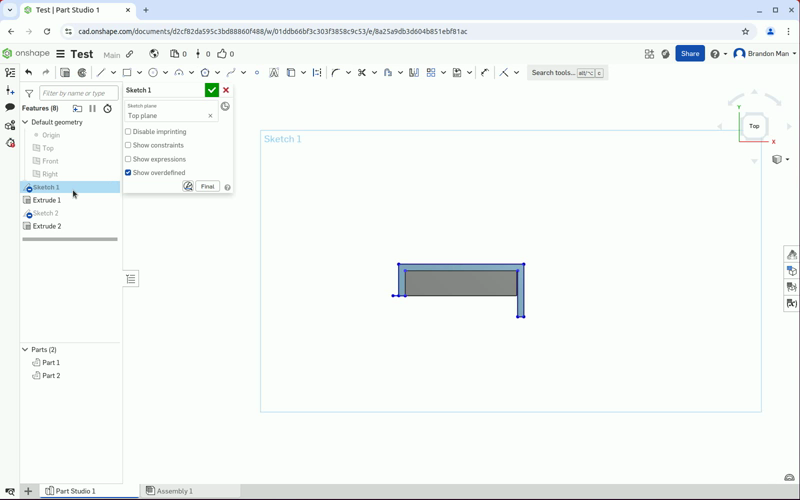
mouse_move(229, 92)
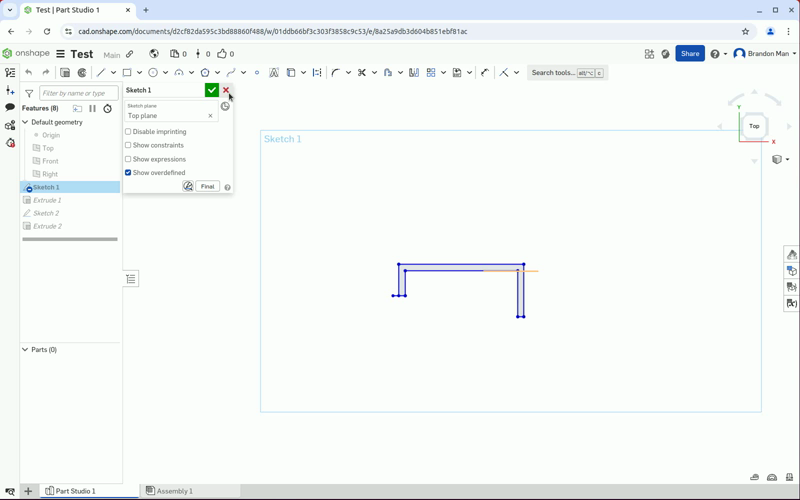
click(229, 92)
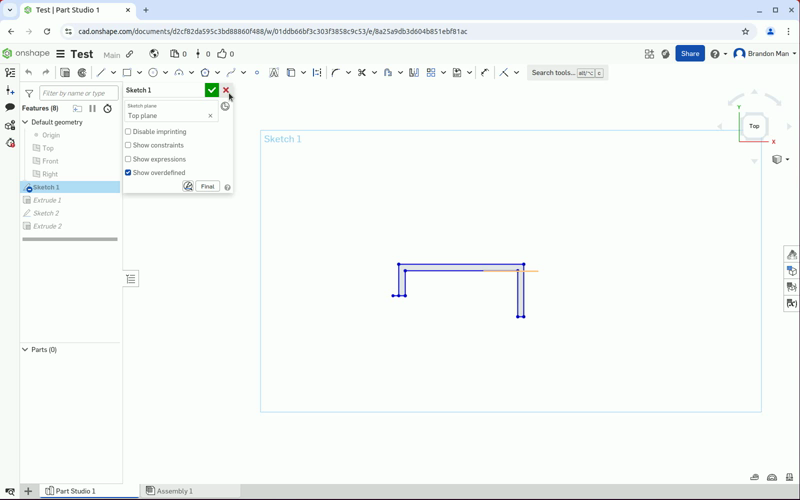
key(shift+s)
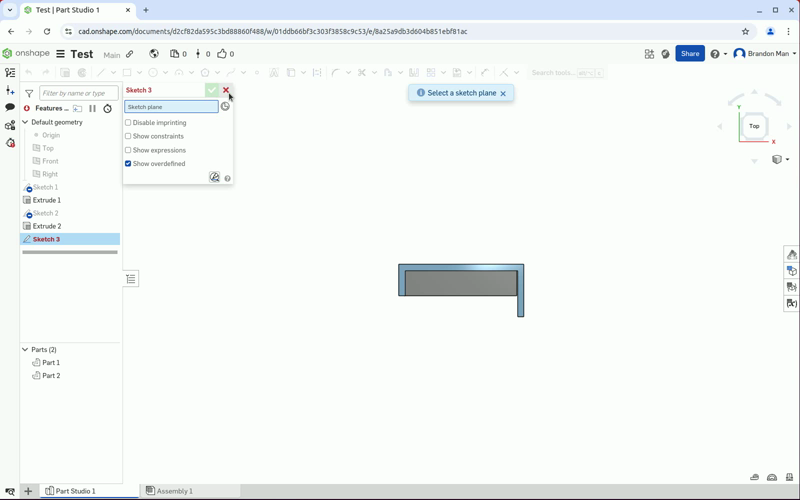
mouse_move(73, 150)
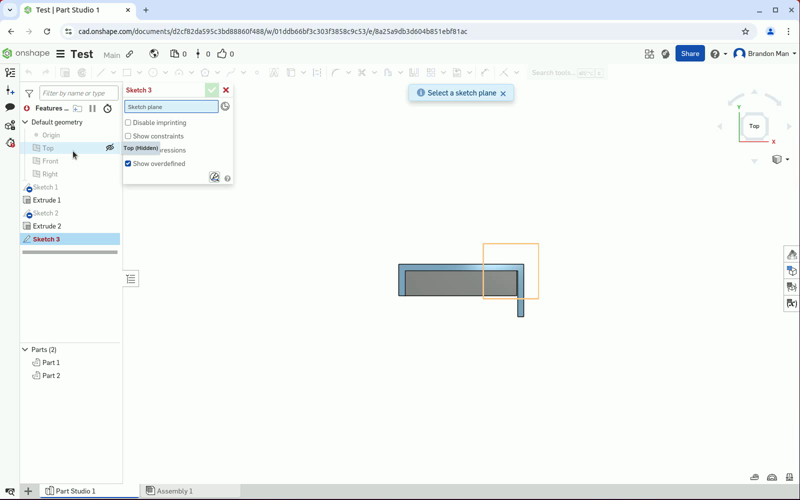
click(73, 150)
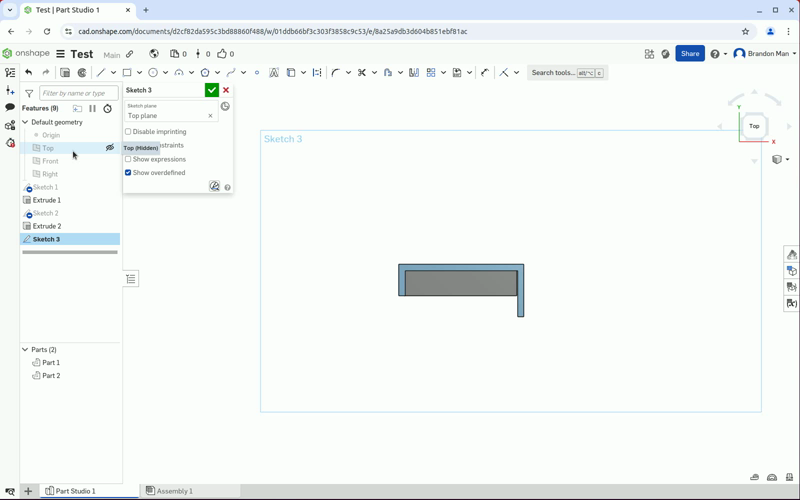
mouse_move(73, 352)
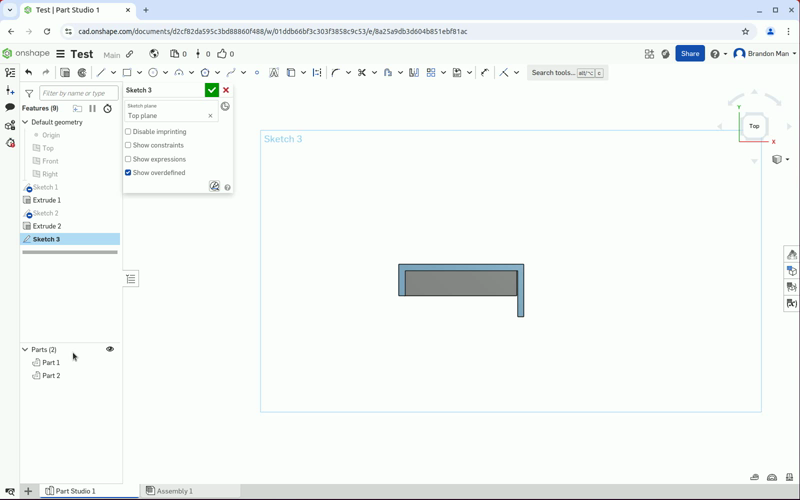
key(y)
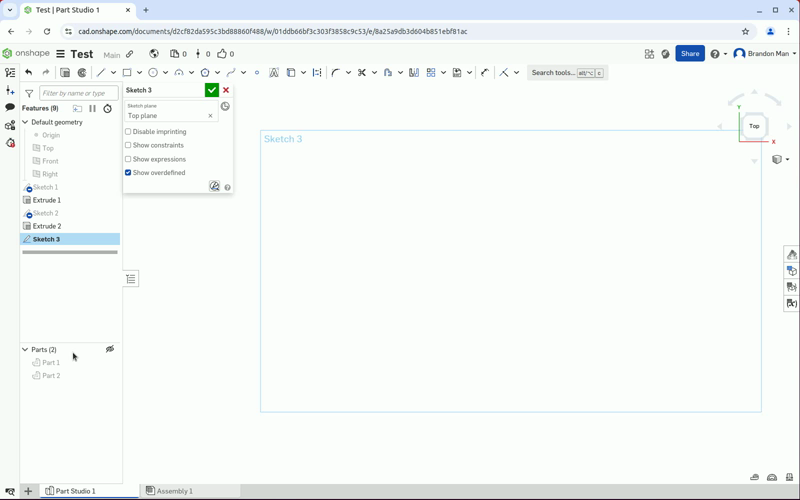
key(l)
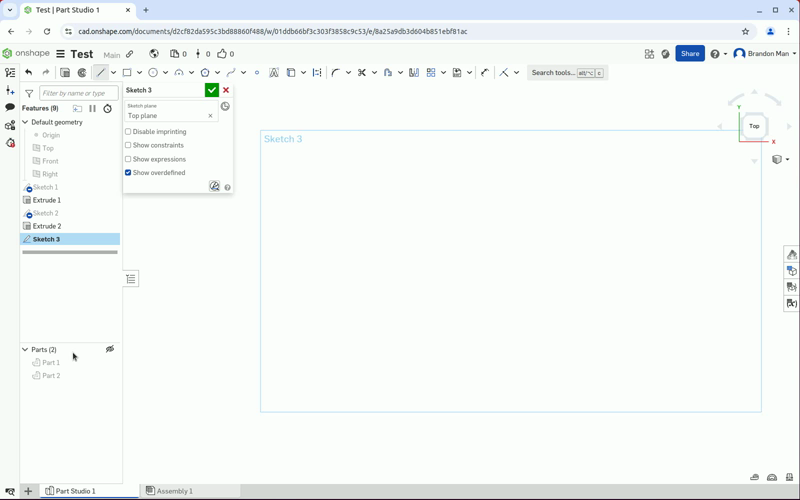
key_down(shift)
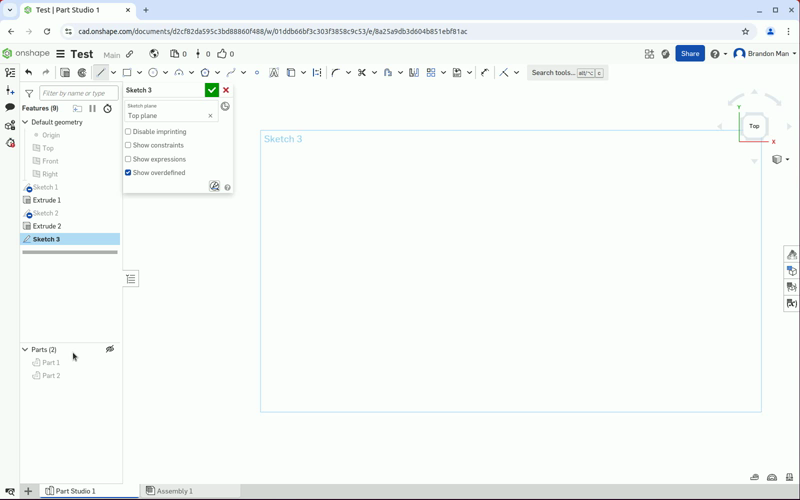
mouse_move(398, 295)
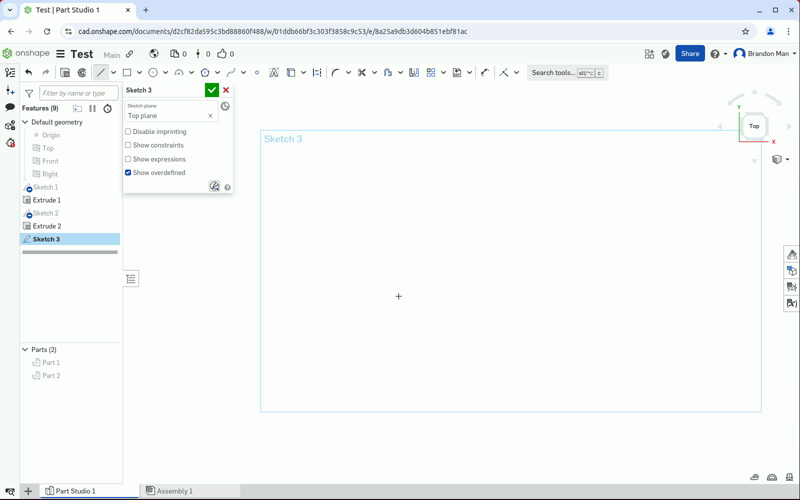
click(398, 295)
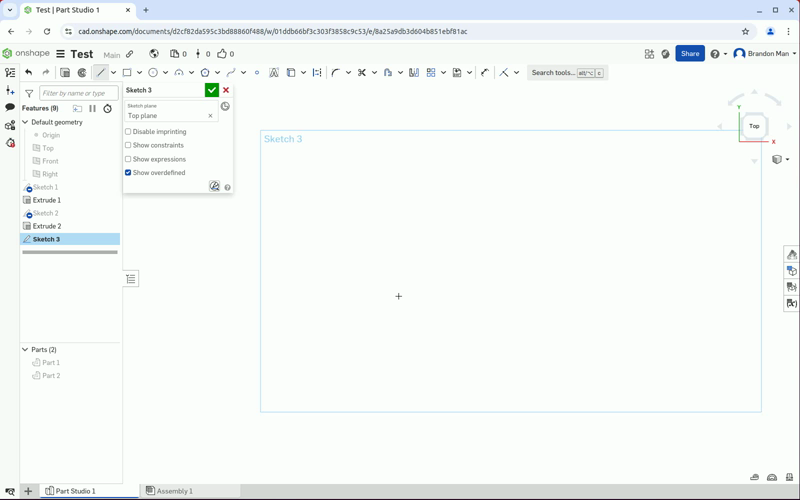
key_up(shift)
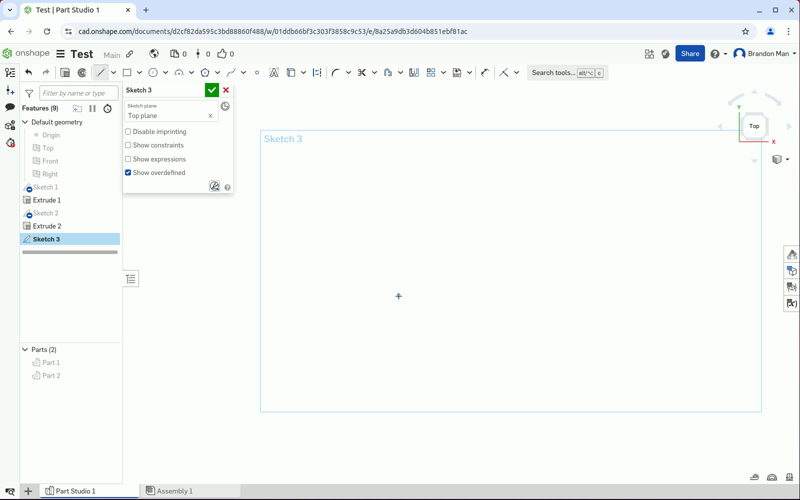
key_down(shift)
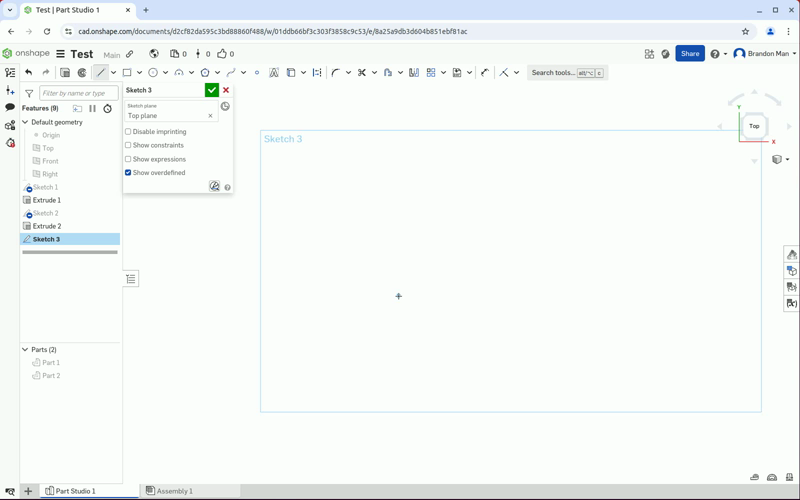
mouse_move(428, 295)
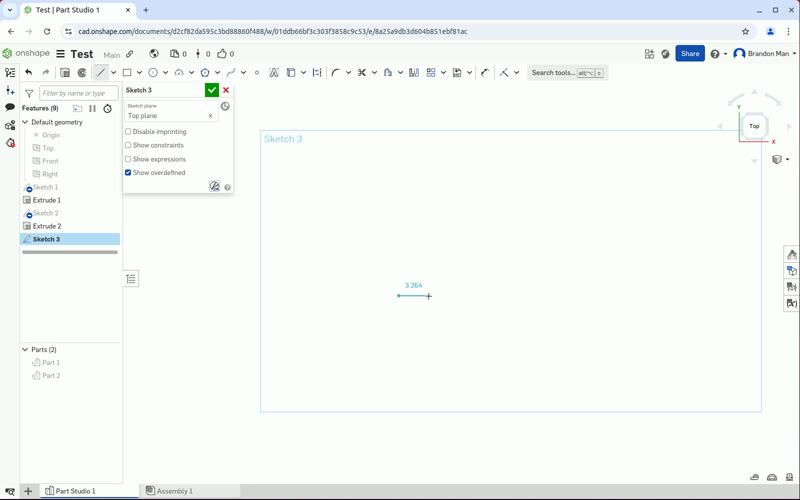
mouse_move(405, 295)
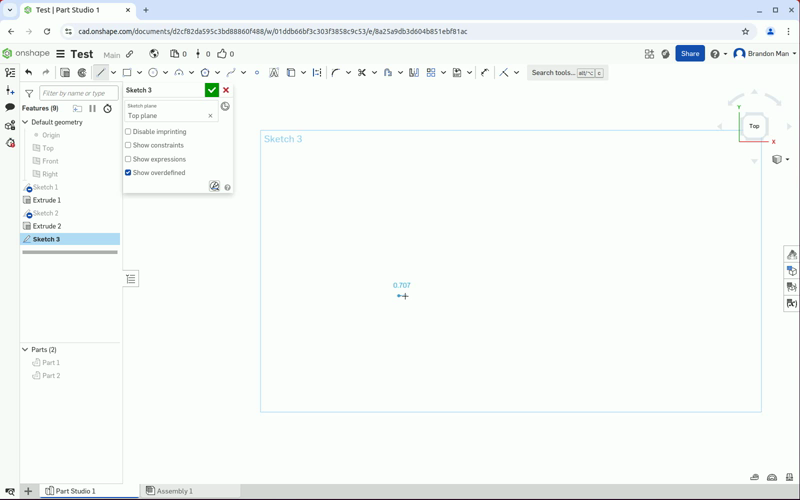
scroll(6)
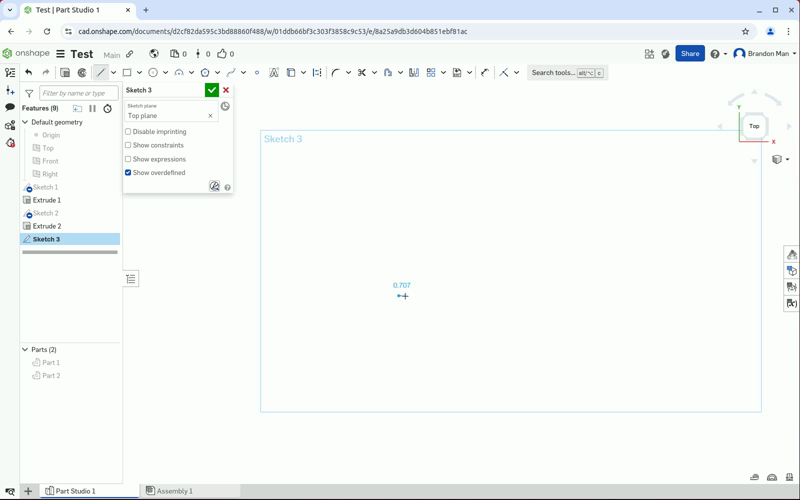
scroll(6)
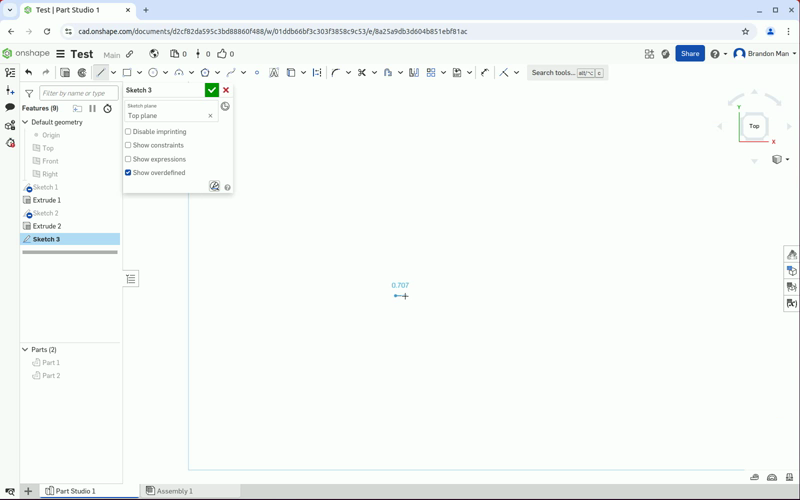
scroll(6)
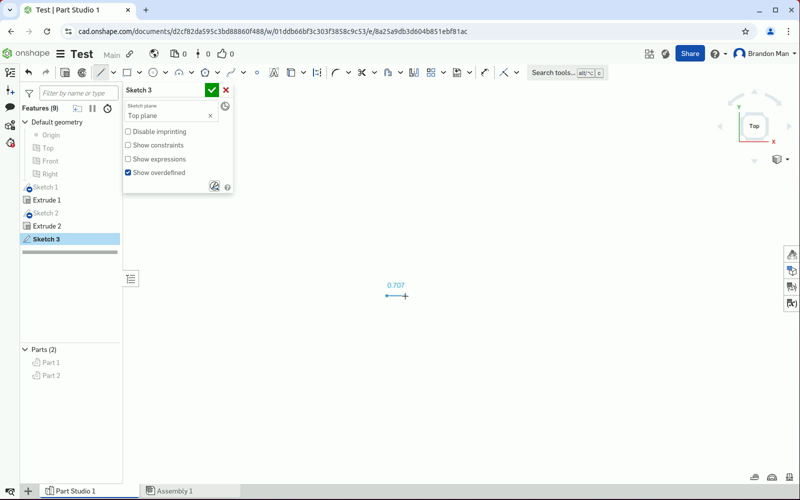
scroll(6)
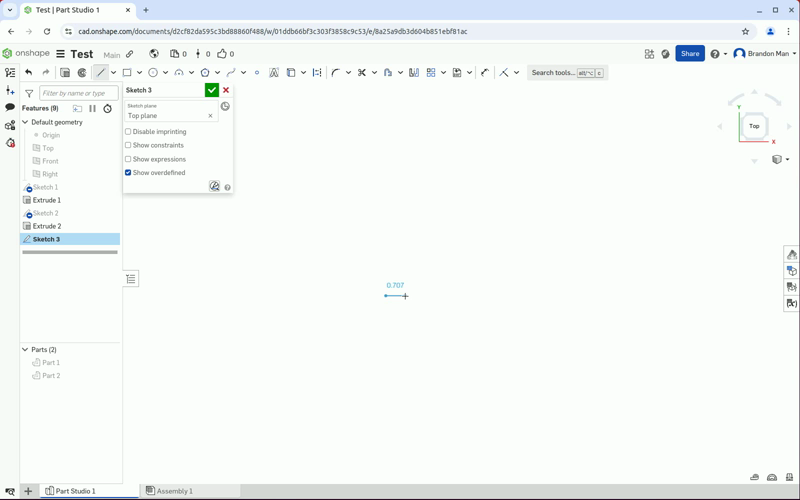
scroll(6)
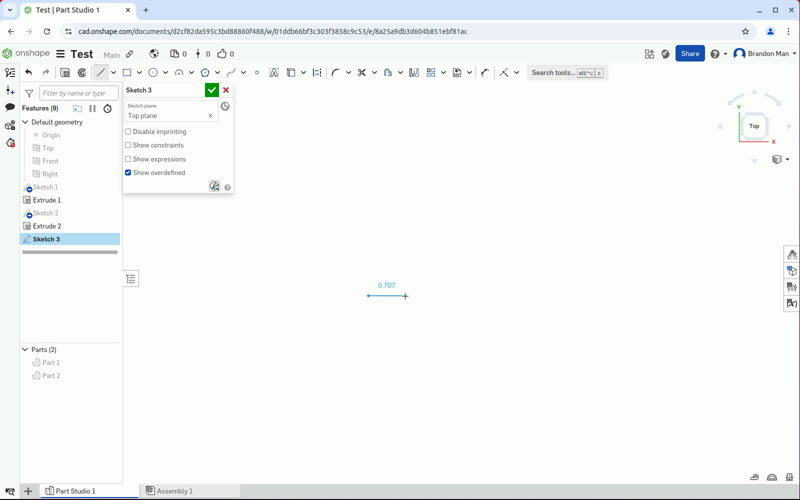
scroll(6)
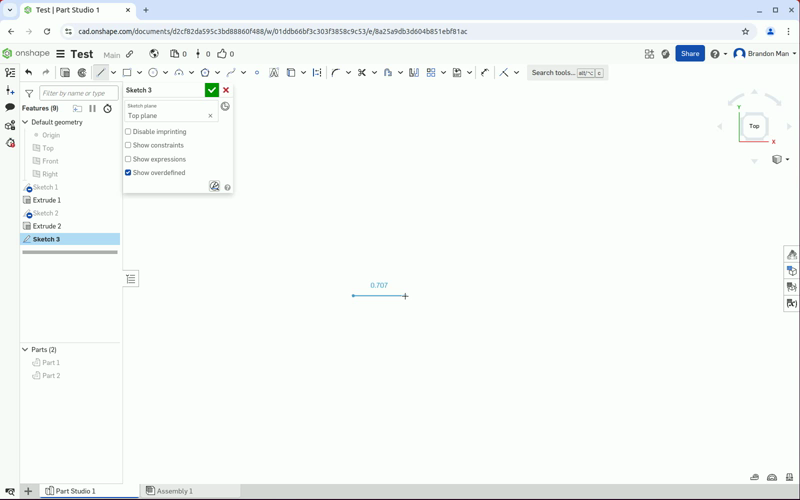
scroll(6)
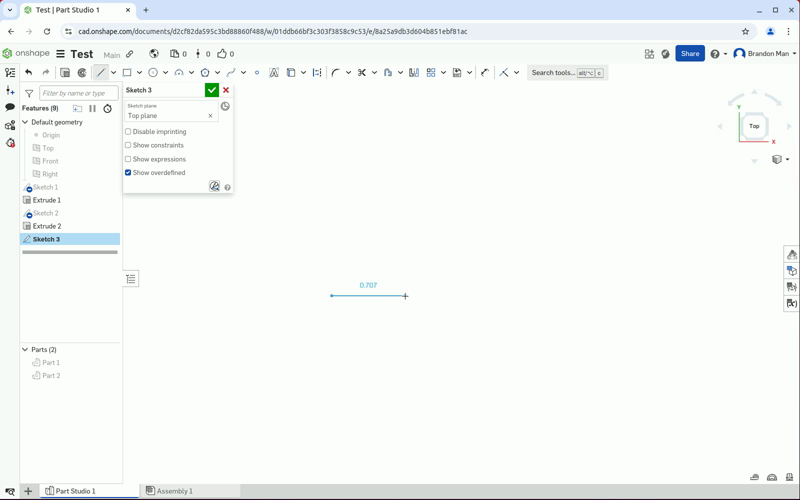
click(405, 295)
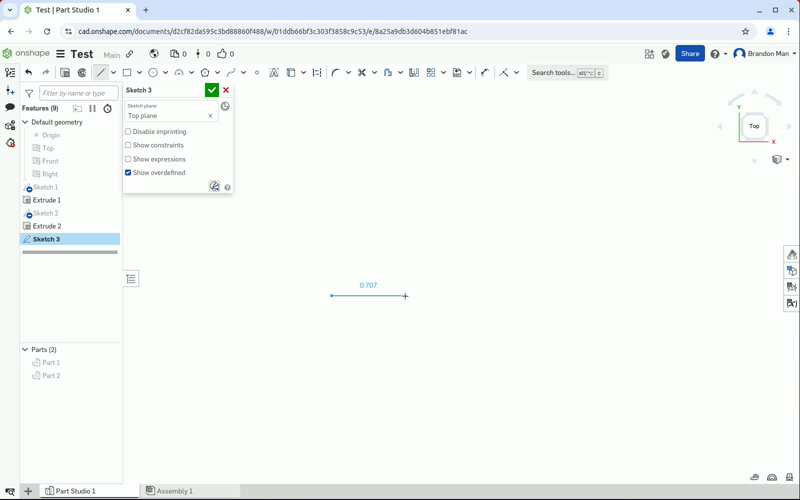
scroll(-6)
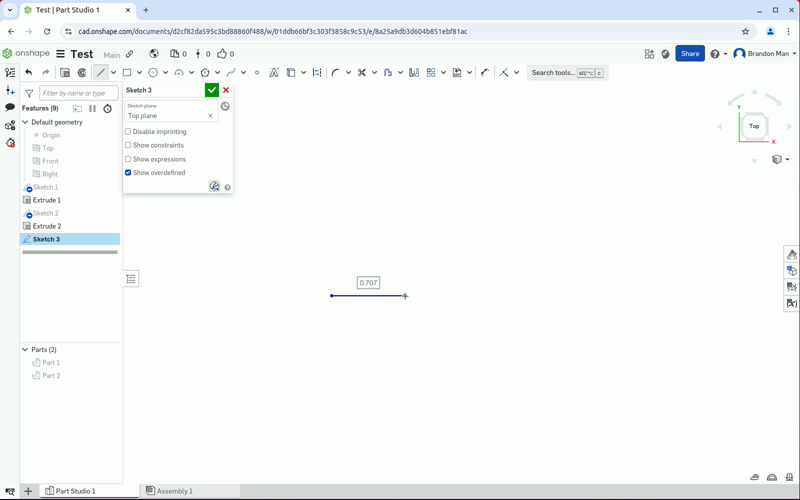
scroll(-6)
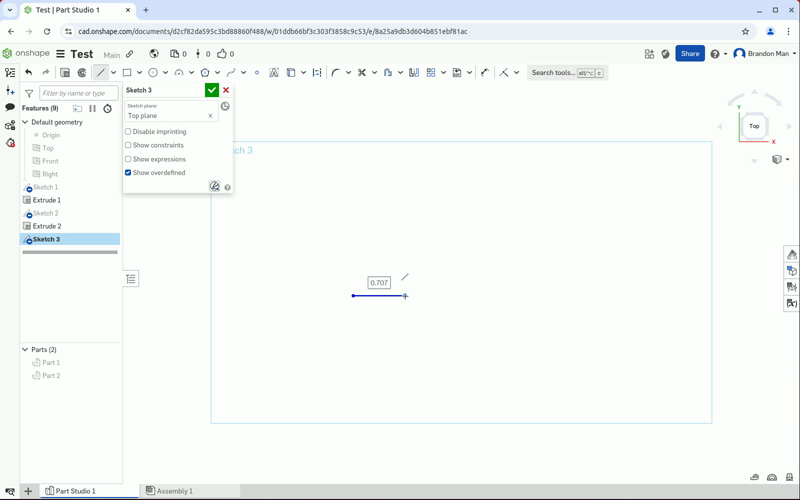
scroll(-6)
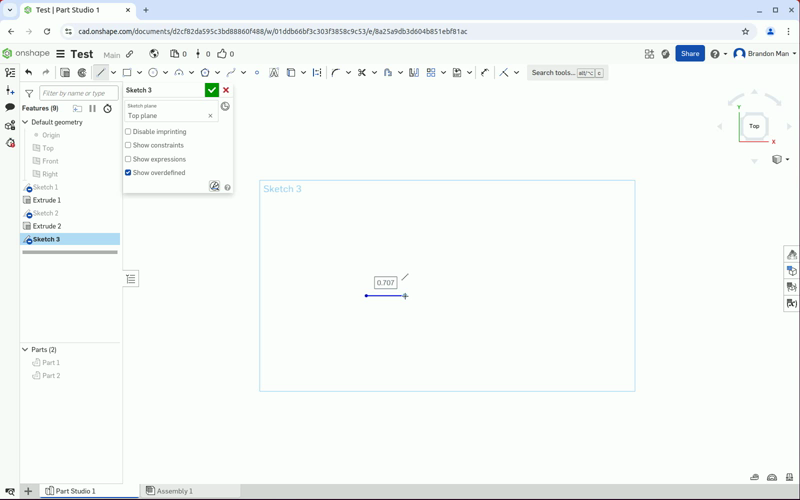
scroll(-6)
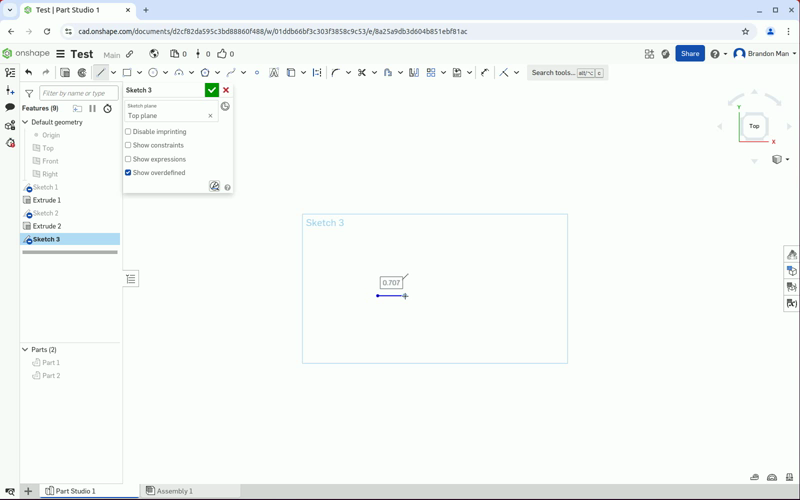
scroll(-6)
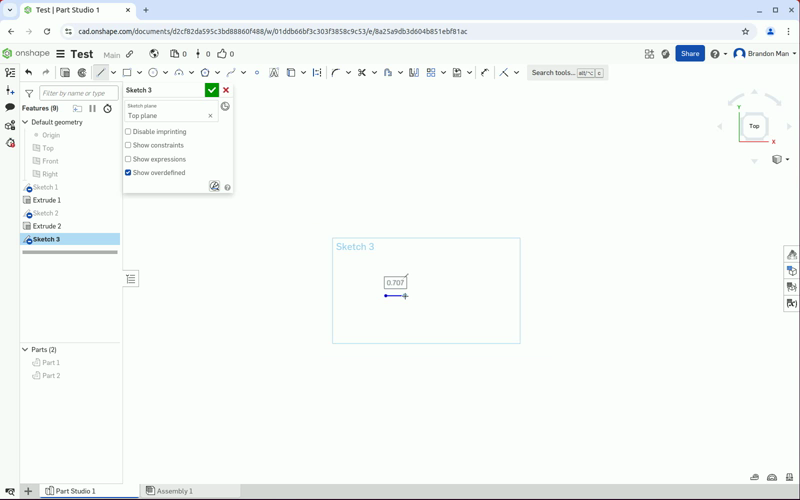
scroll(-6)
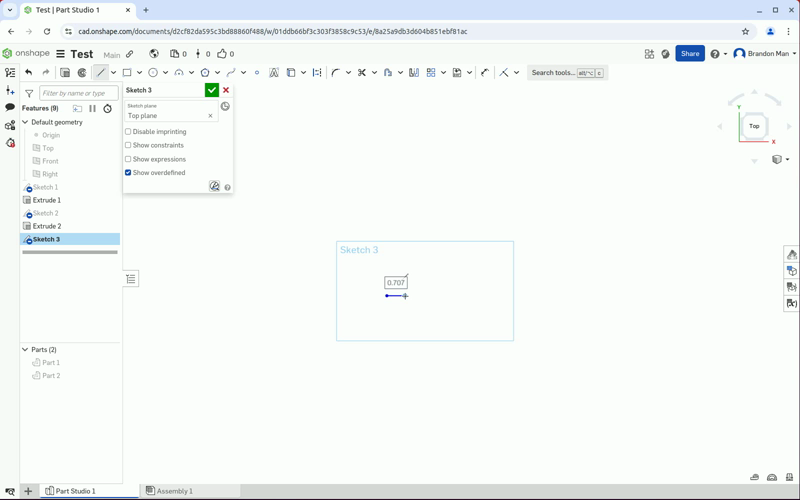
scroll(-6)
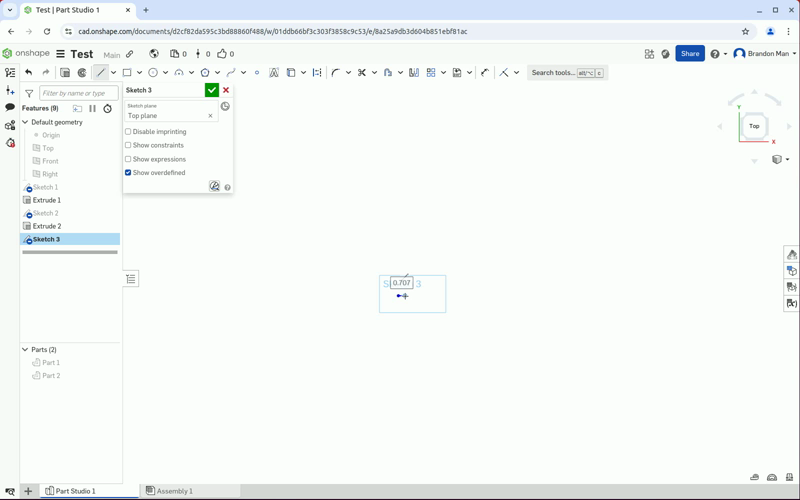
key_up(shift)
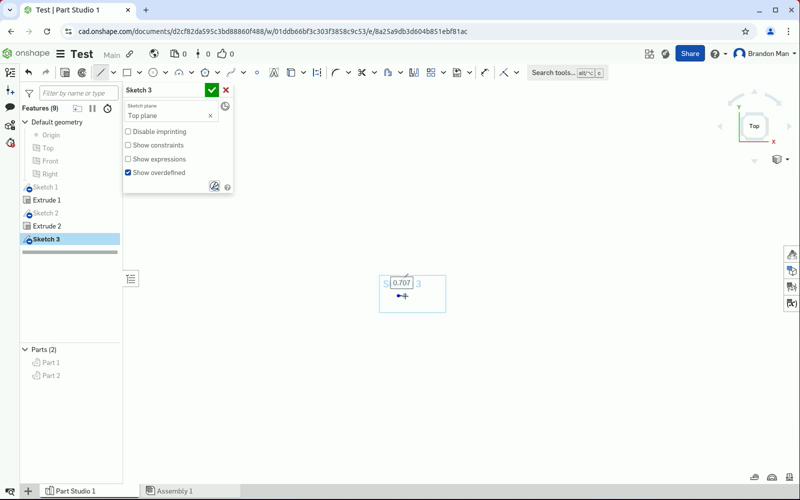
key_down(shift)
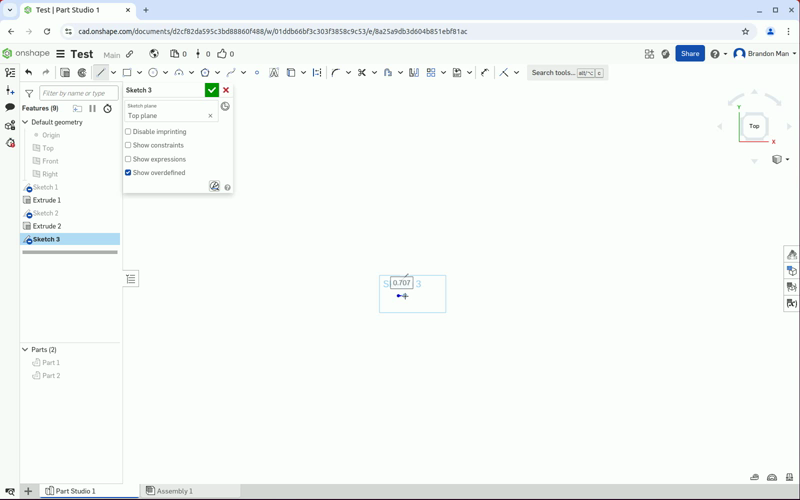
mouse_move(435, 295)
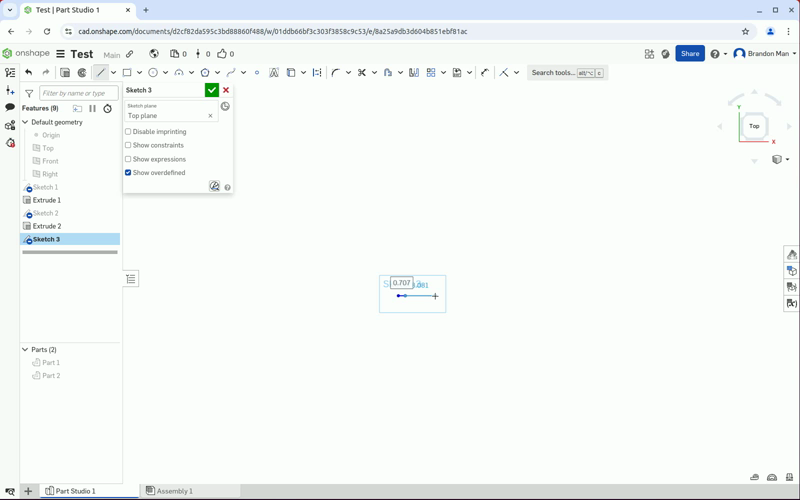
mouse_move(405, 270)
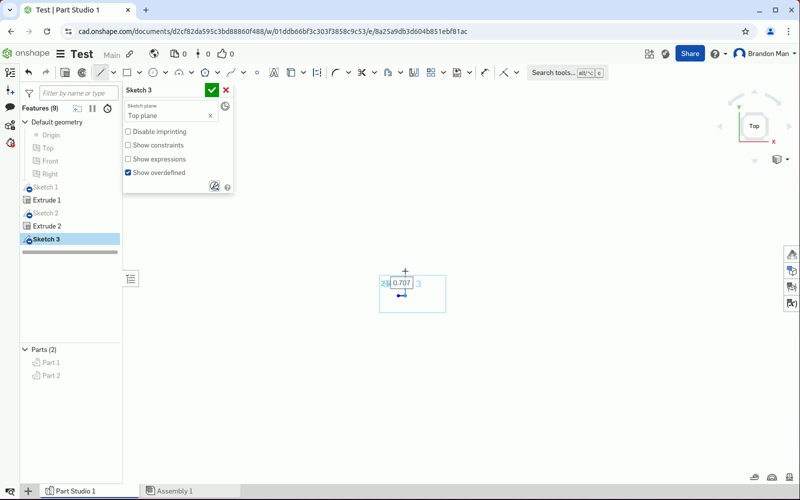
click(405, 270)
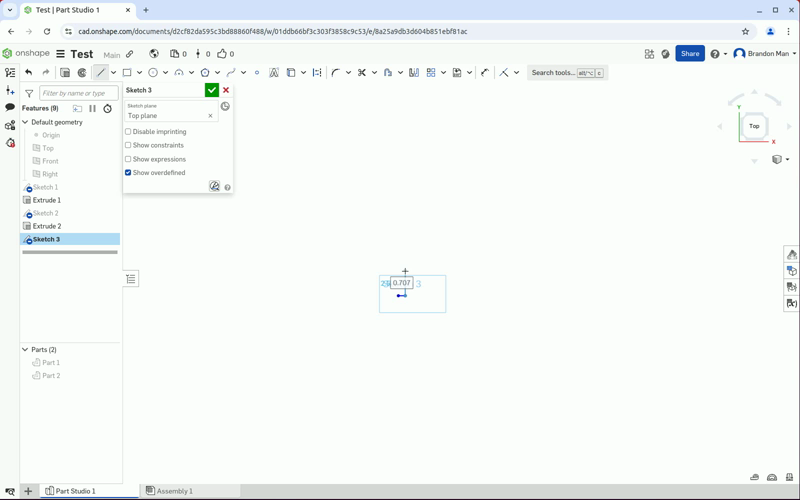
key_up(shift)
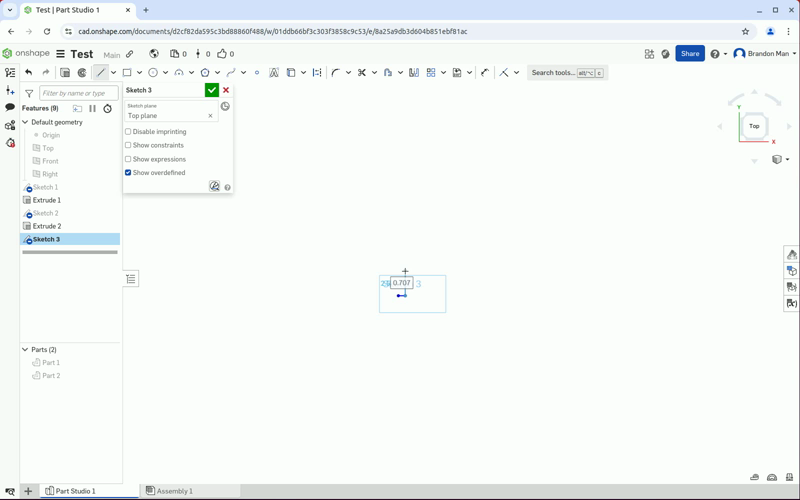
key_down(shift)
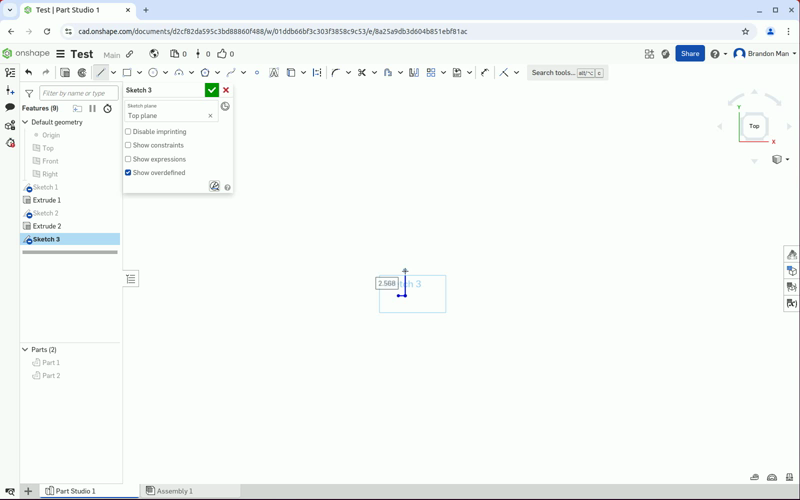
mouse_move(517, 270)
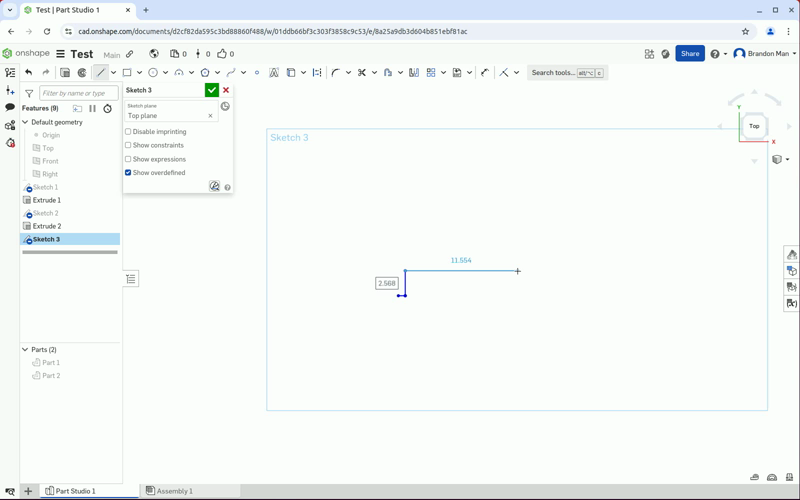
click(517, 270)
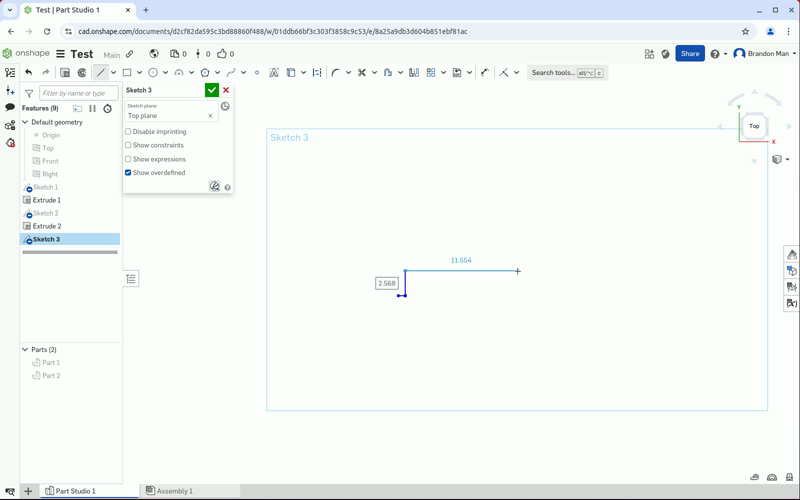
key_up(shift)
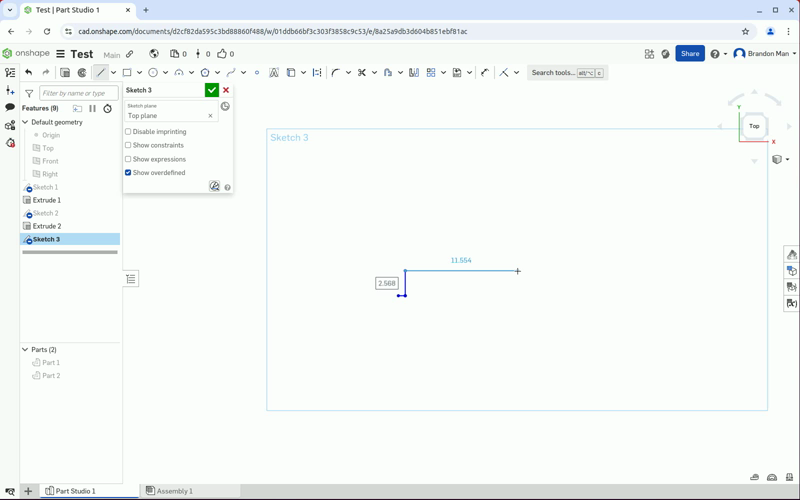
key_down(shift)
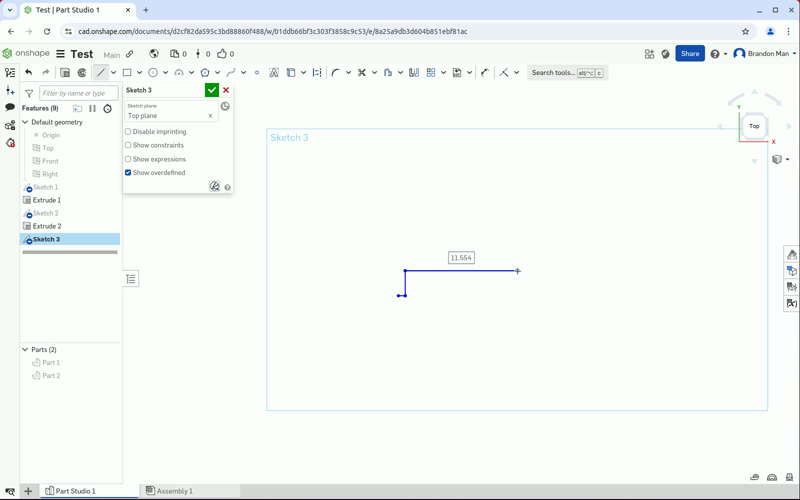
mouse_move(547, 270)
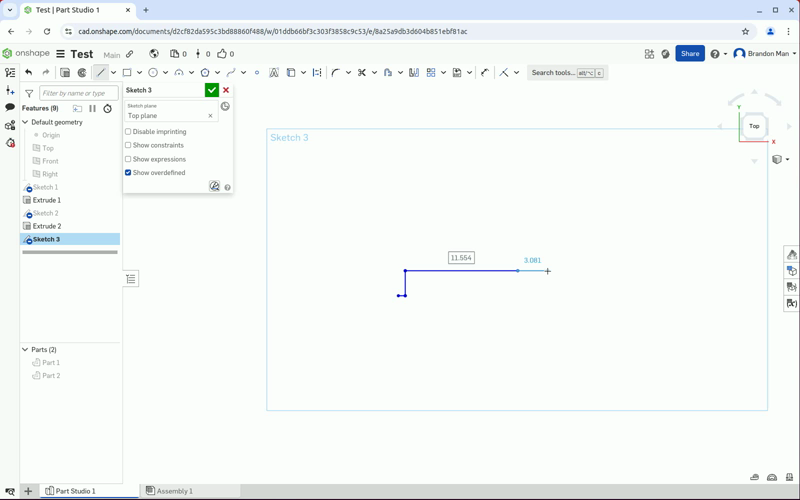
mouse_move(517, 316)
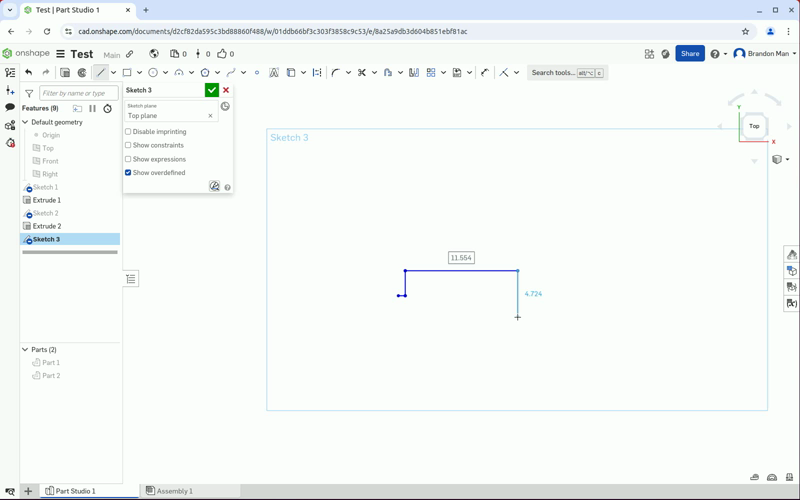
click(517, 316)
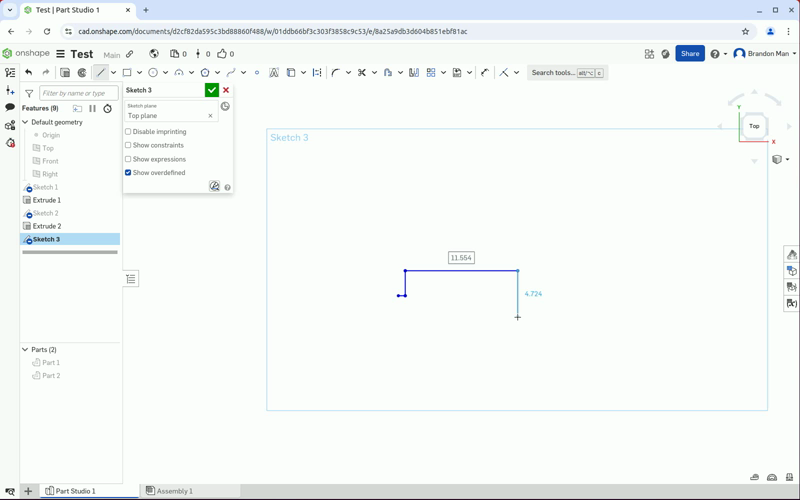
key_up(shift)
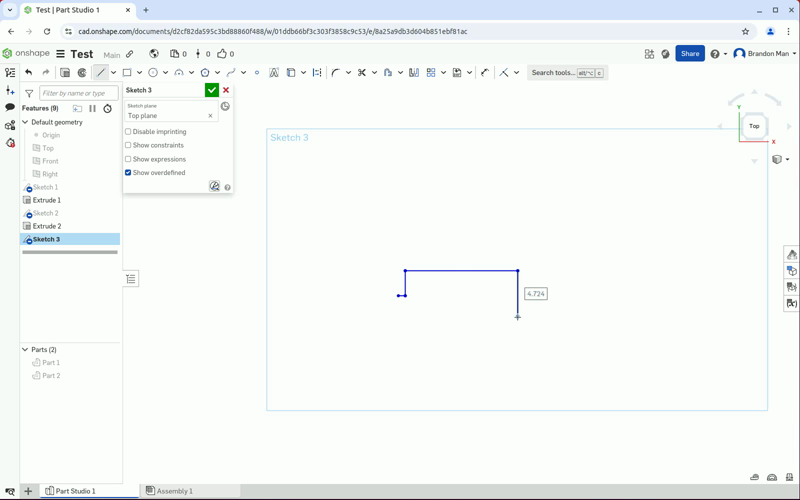
key_down(shift)
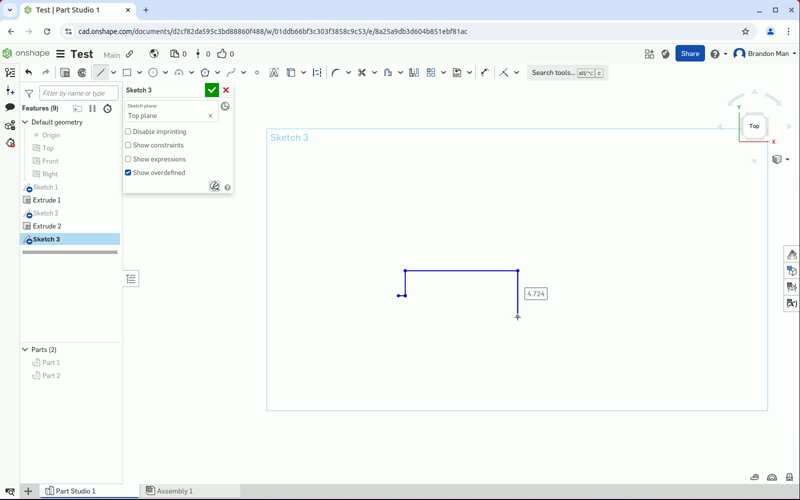
mouse_move(547, 316)
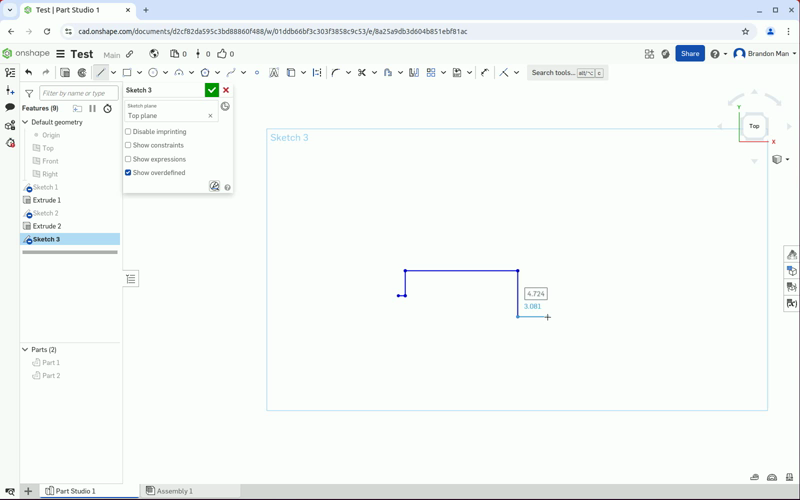
mouse_move(523, 316)
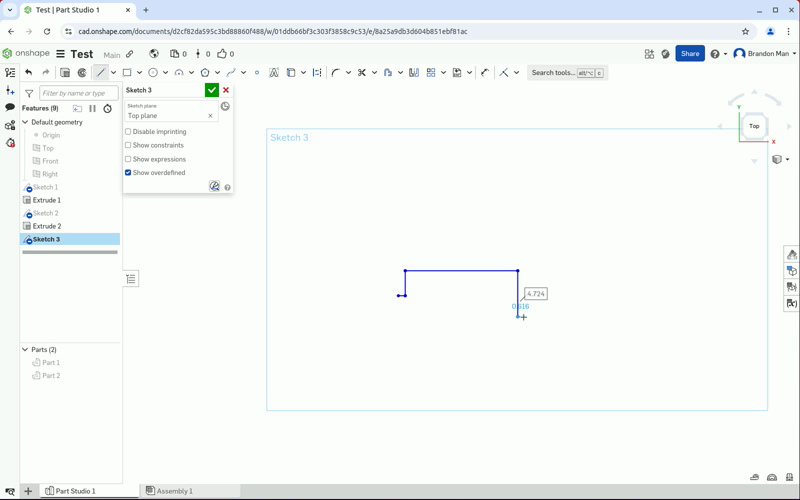
scroll(6)
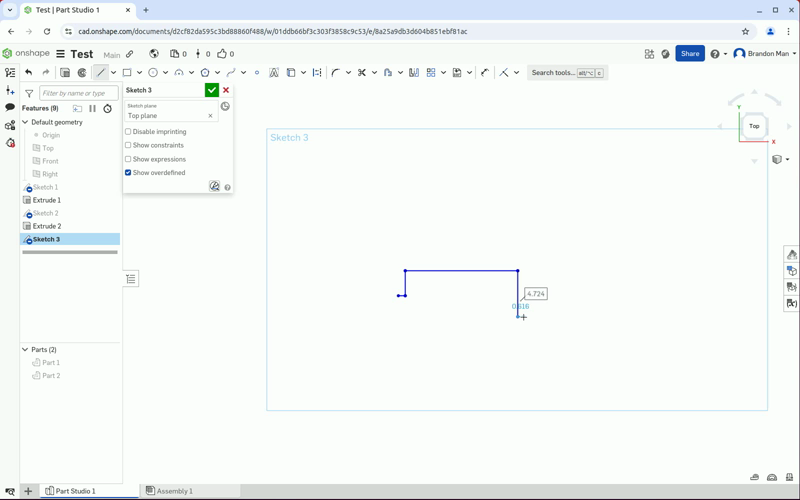
scroll(6)
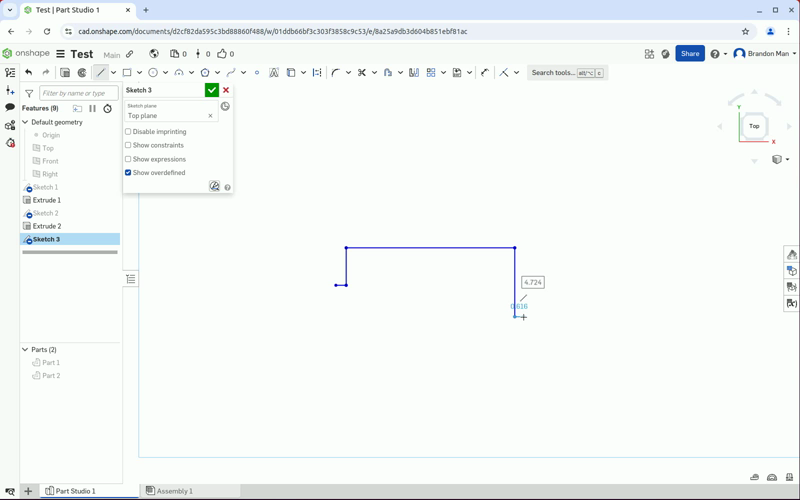
scroll(6)
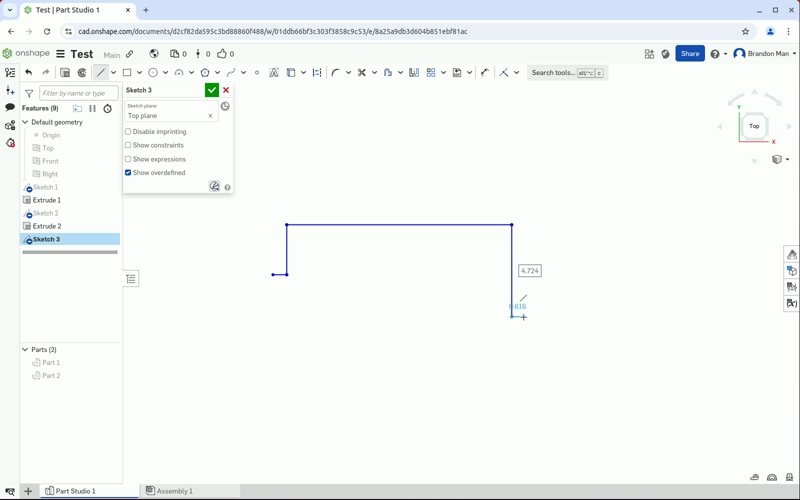
scroll(6)
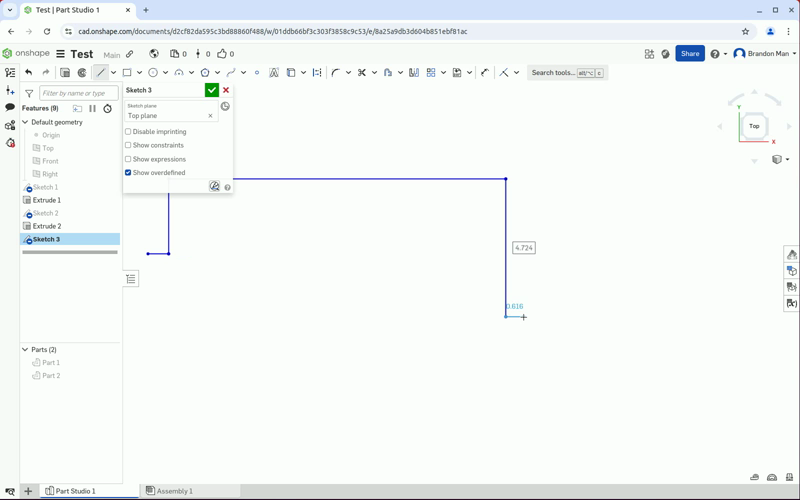
scroll(6)
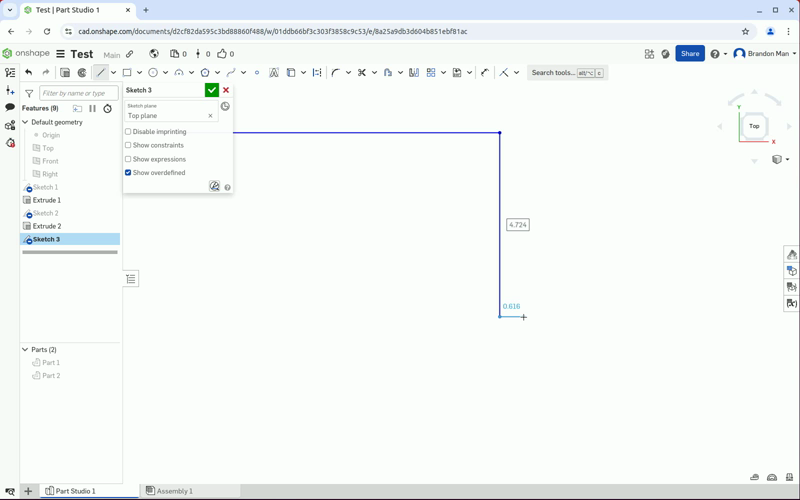
scroll(6)
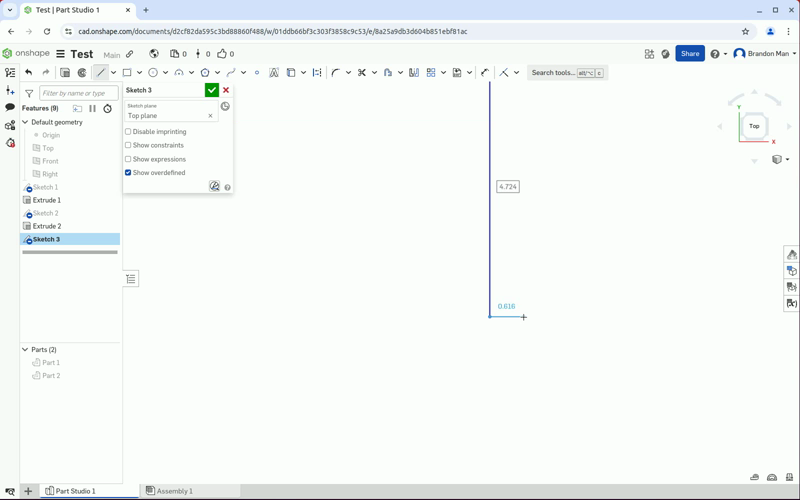
scroll(6)
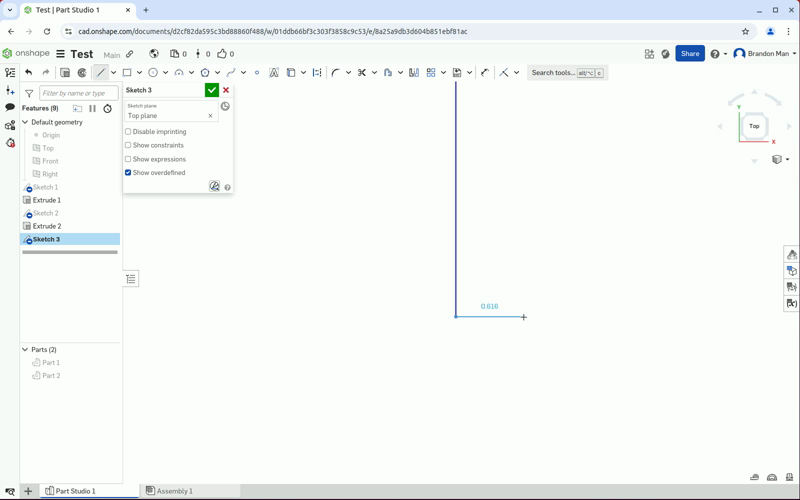
click(523, 316)
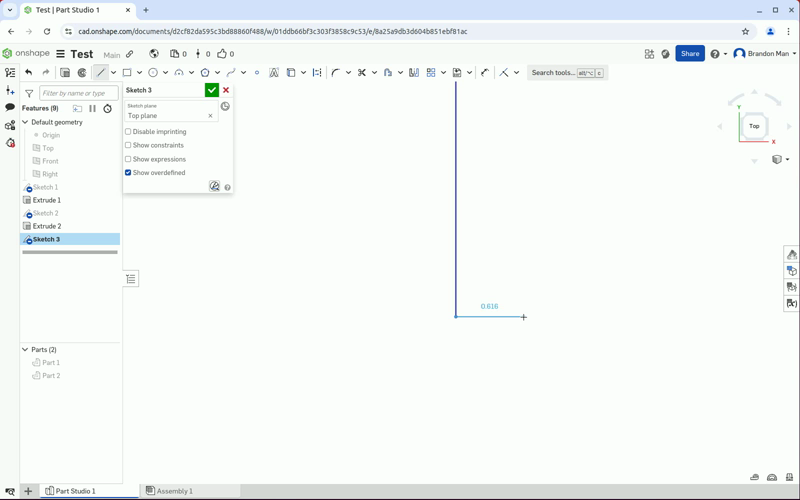
scroll(-6)
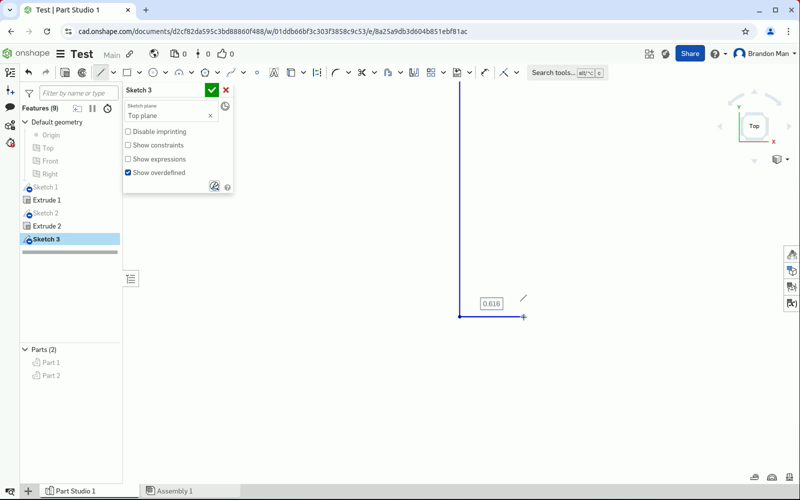
scroll(-6)
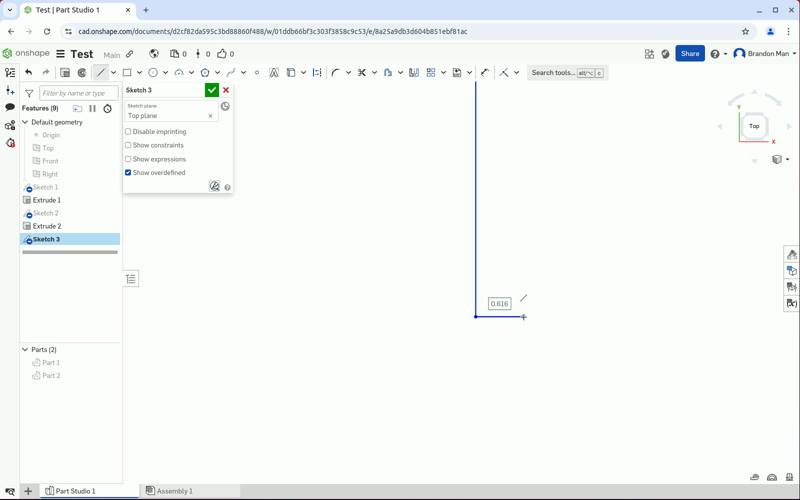
scroll(-6)
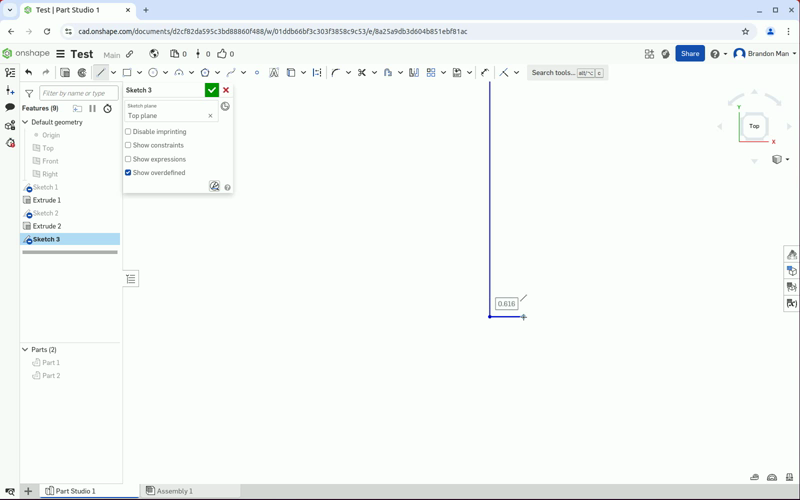
scroll(-6)
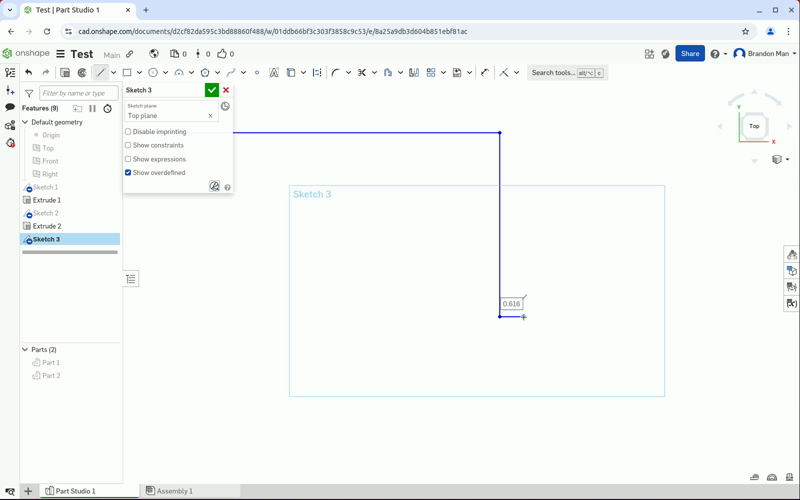
scroll(-6)
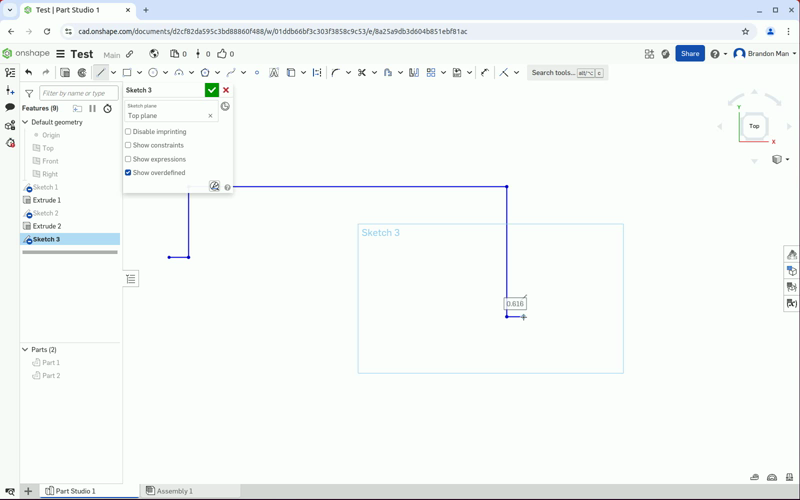
scroll(-6)
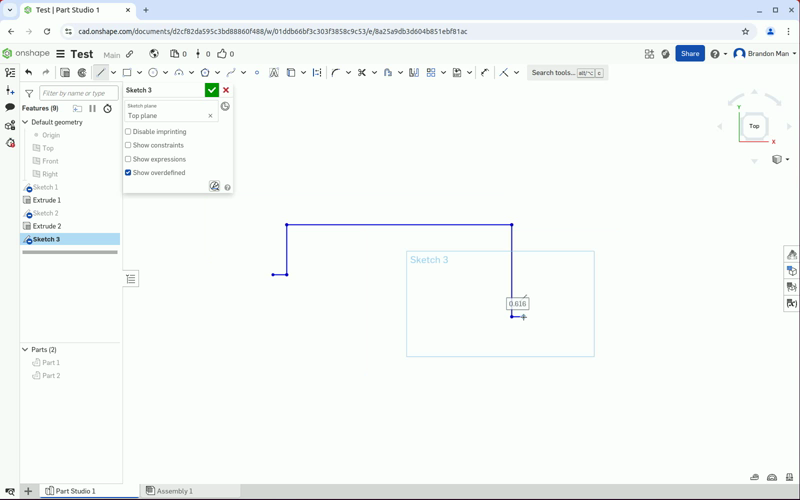
scroll(-6)
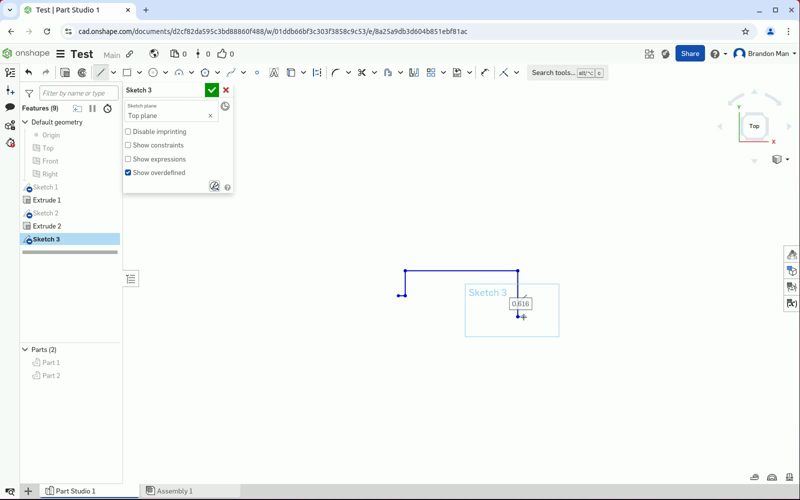
key_up(shift)
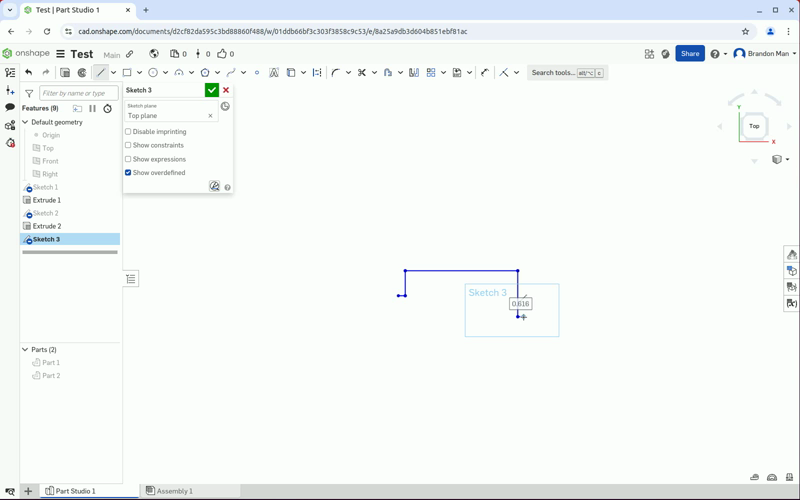
key_down(shift)
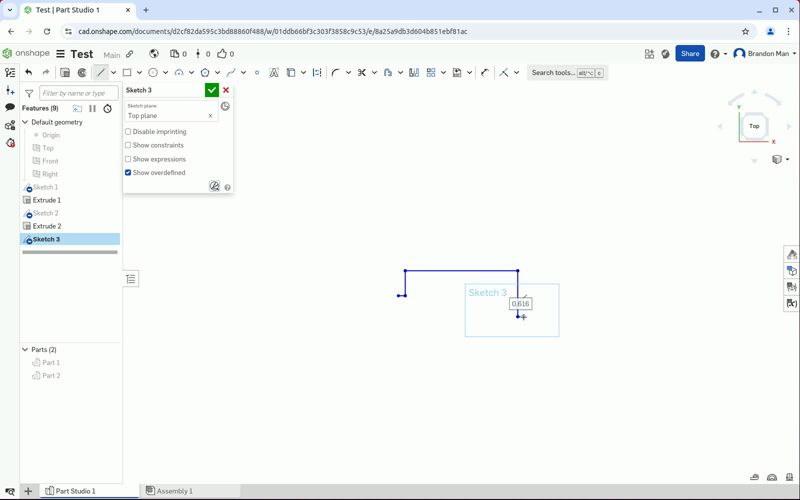
mouse_move(553, 316)
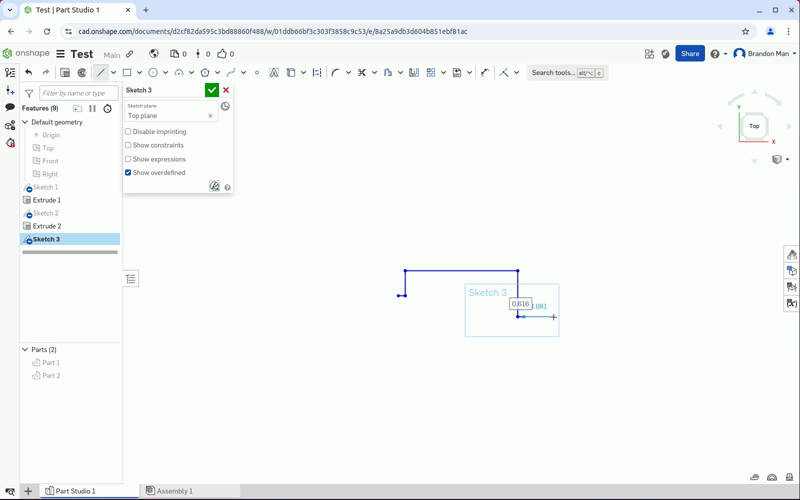
mouse_move(523, 264)
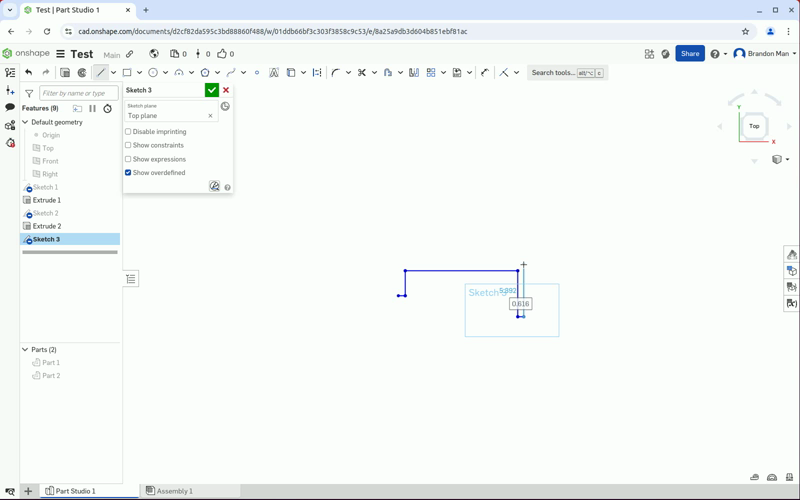
click(523, 264)
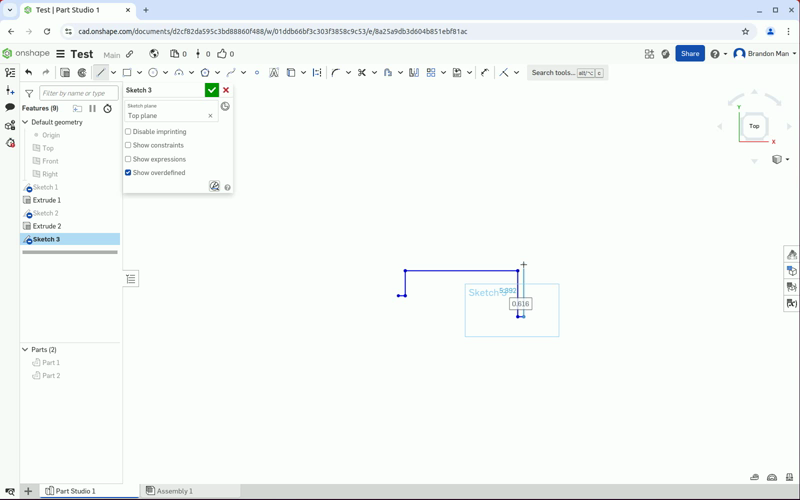
key_up(shift)
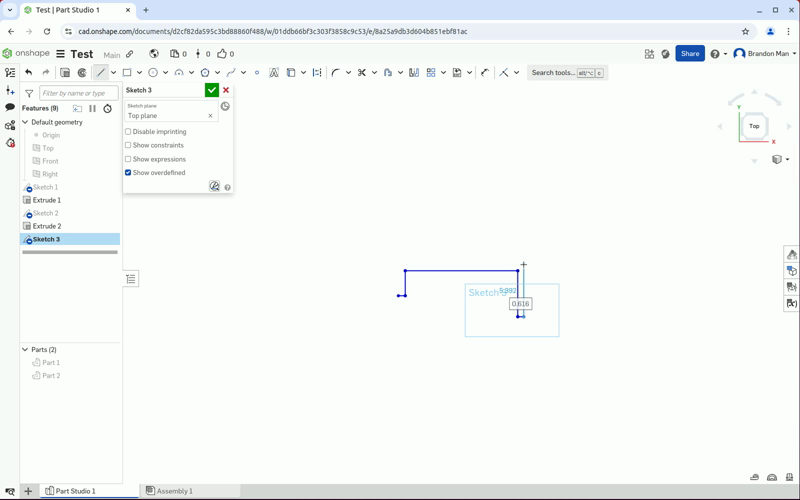
key_down(shift)
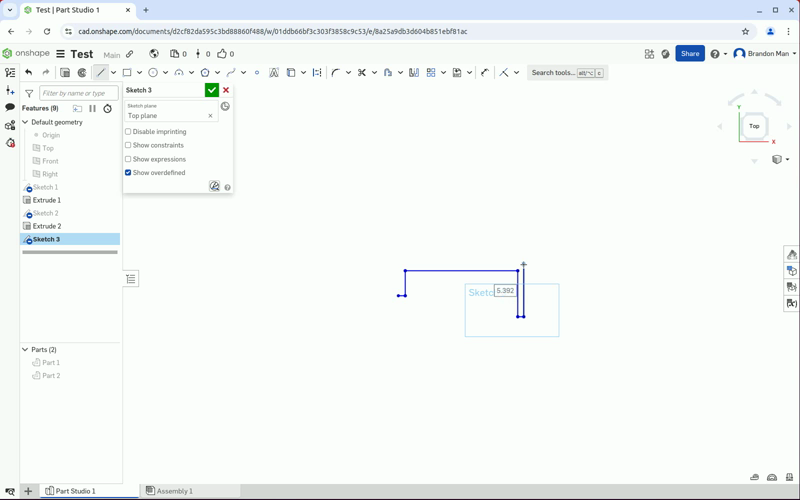
mouse_move(398, 264)
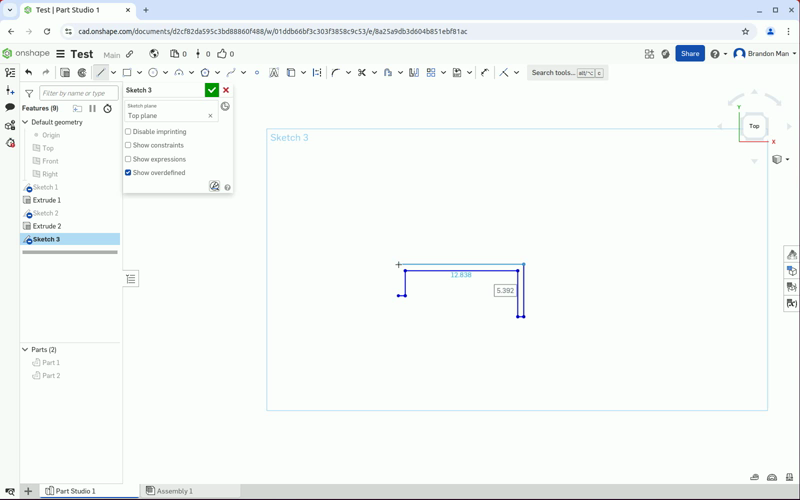
click(398, 264)
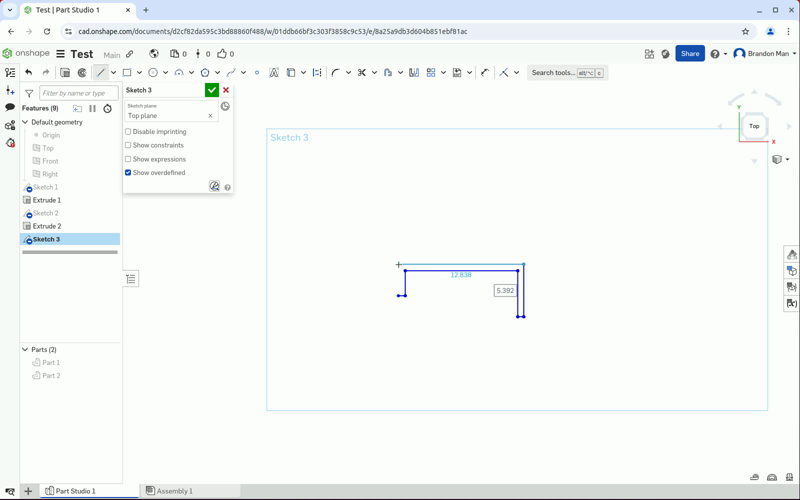
key_up(shift)
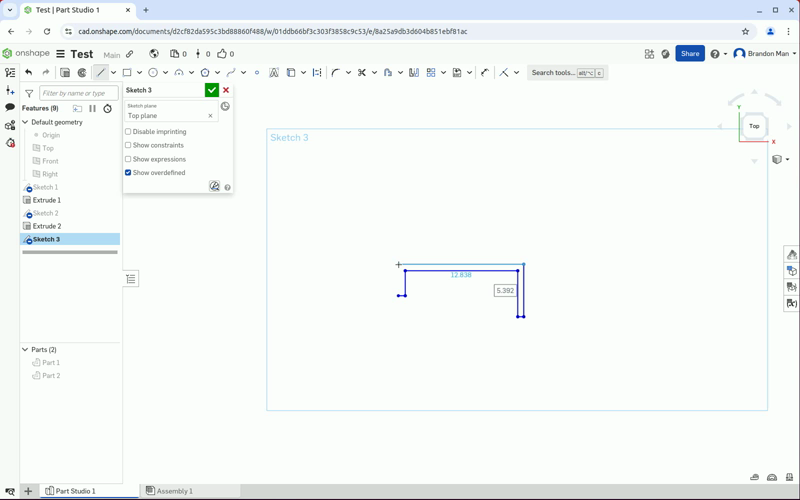
mouse_move(428, 264)
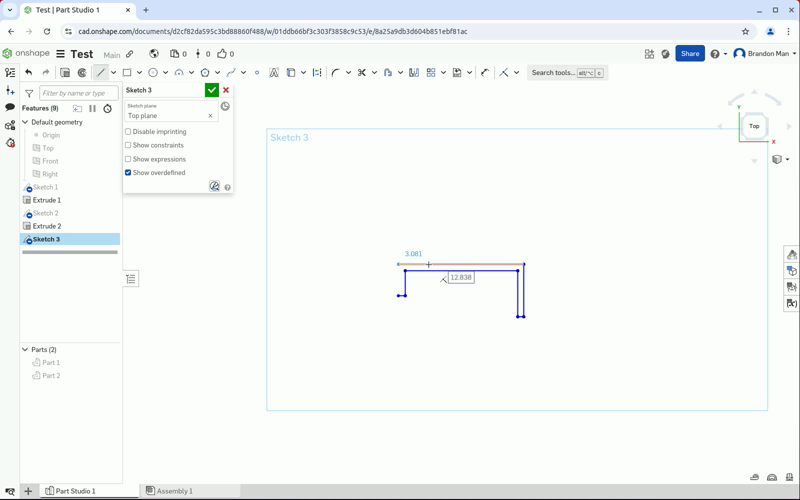
key_down(shift)
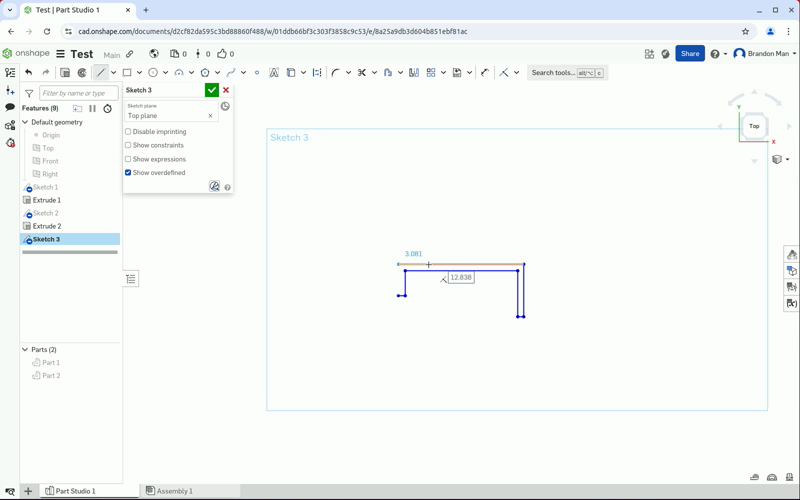
mouse_move(398, 295)
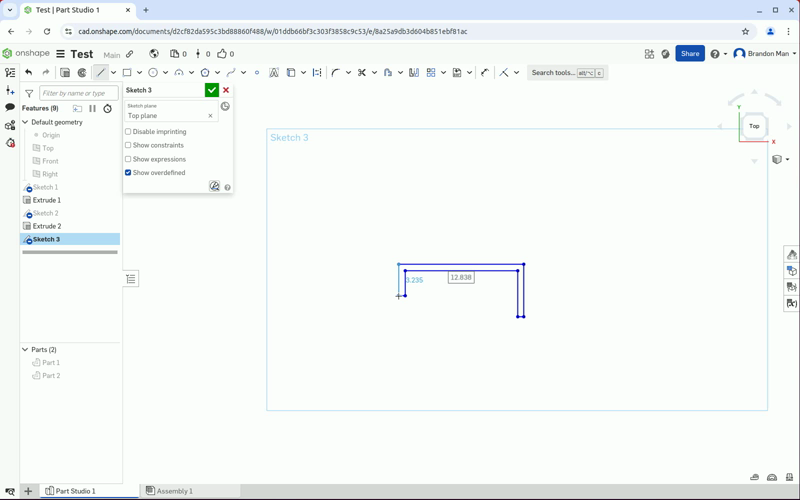
key_up(shift)
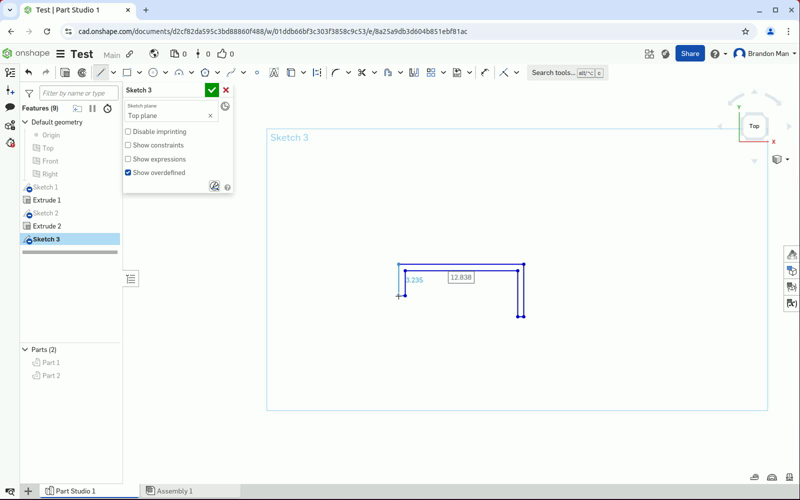
click(398, 295)
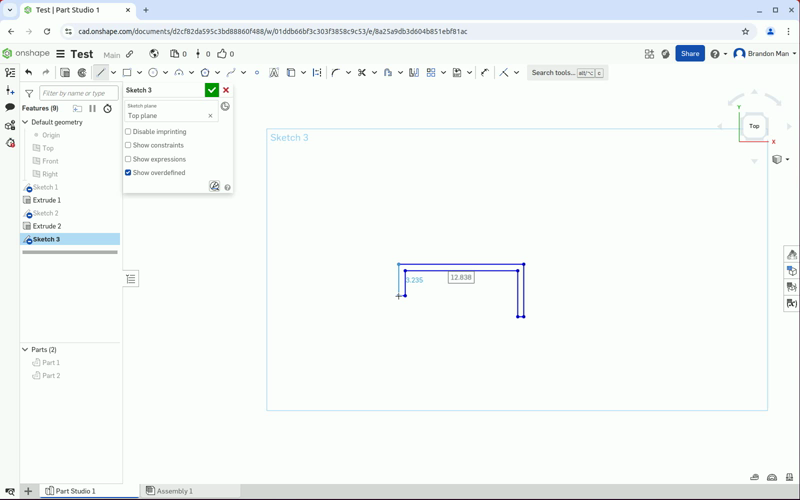
key(esc)
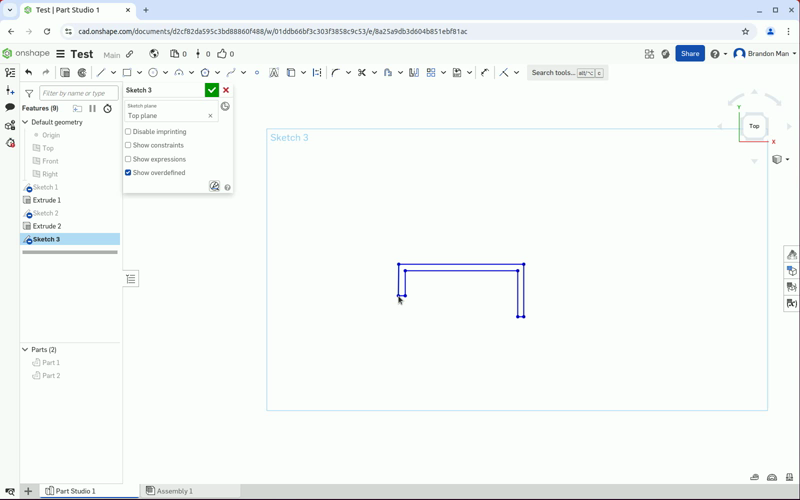
mouse_move(447, 269)
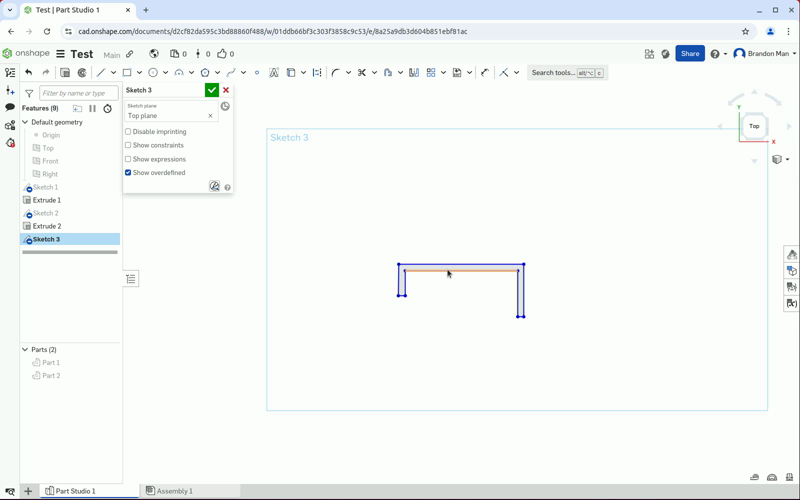
scroll(6)
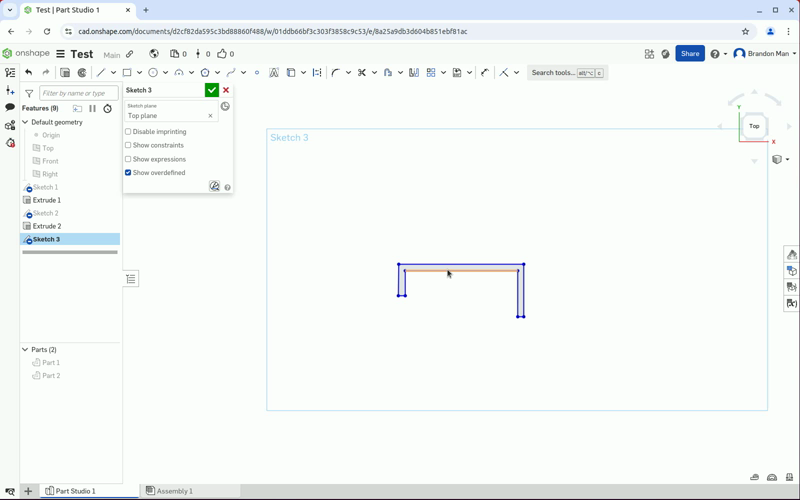
scroll(6)
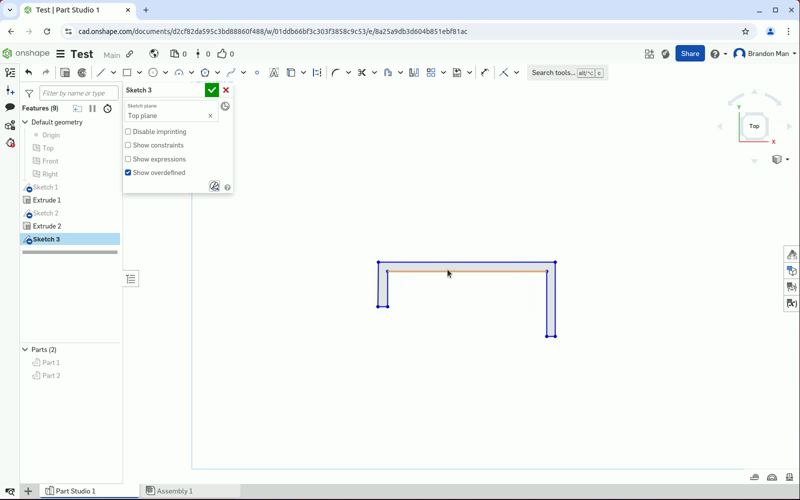
scroll(6)
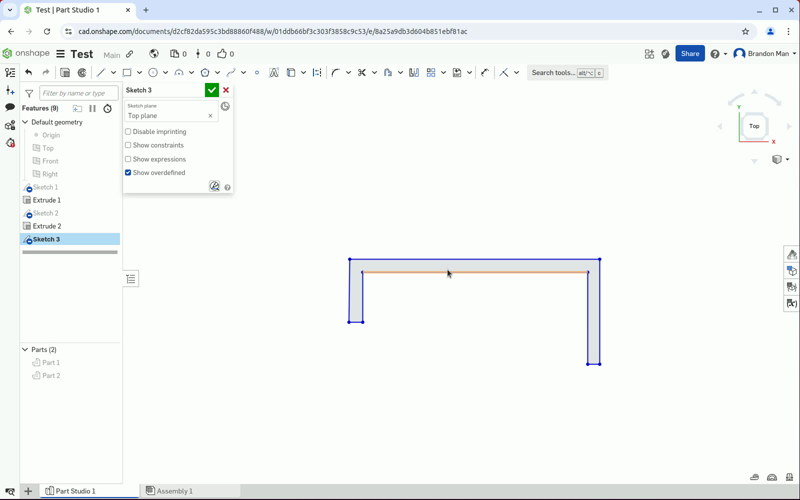
scroll(6)
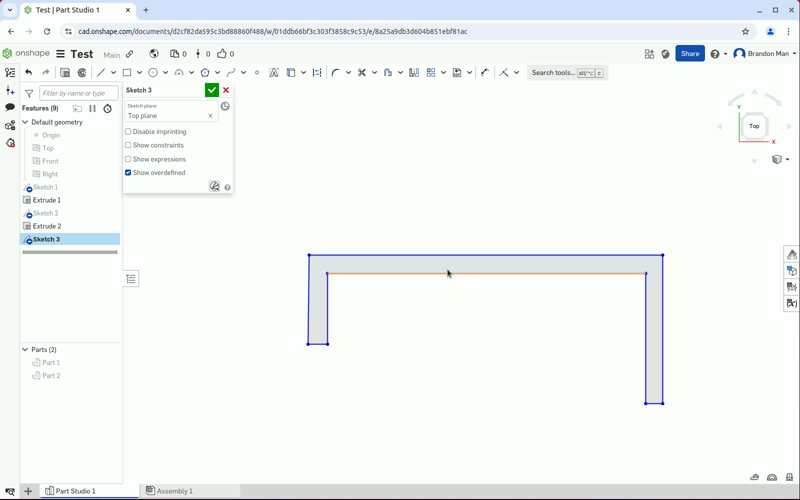
scroll(6)
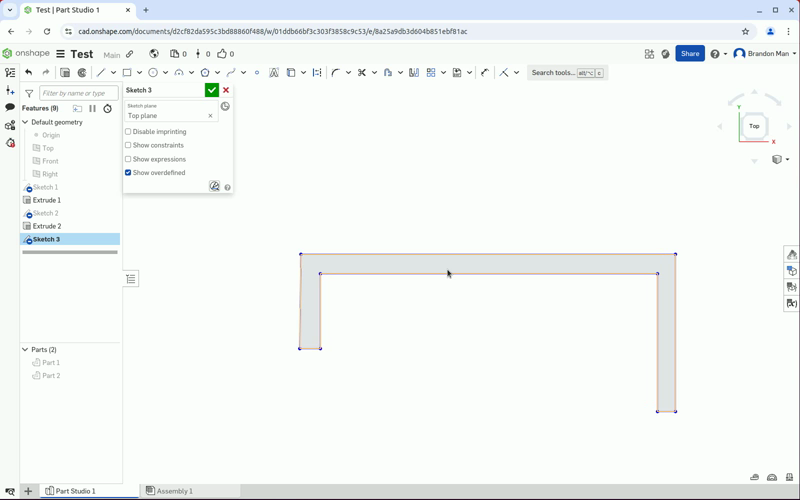
scroll(6)
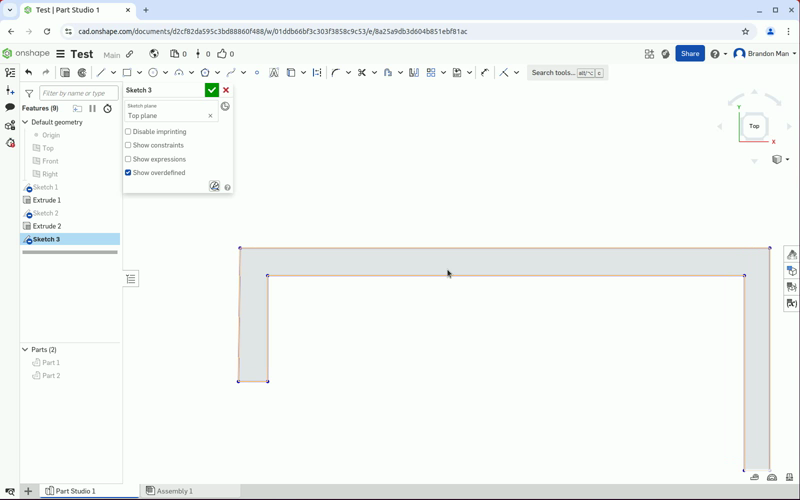
scroll(6)
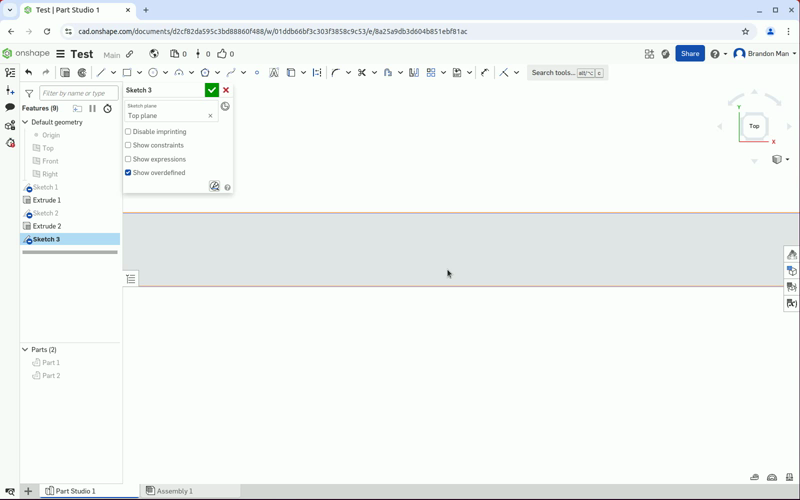
click(447, 269)
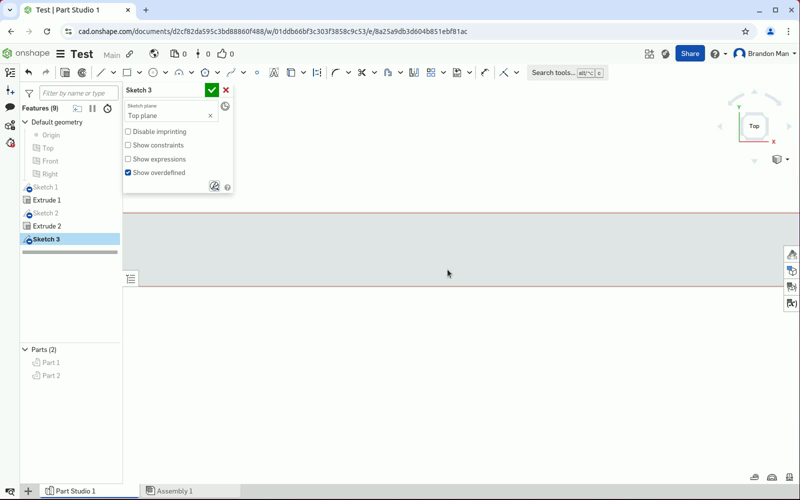
scroll(-6)
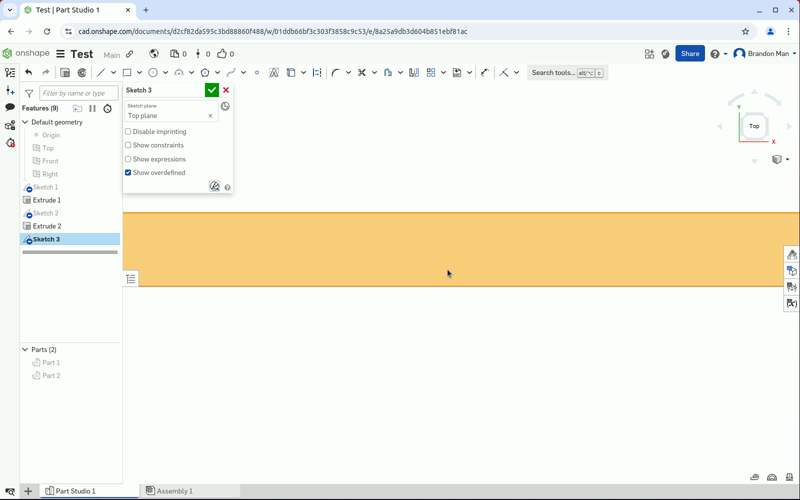
scroll(-6)
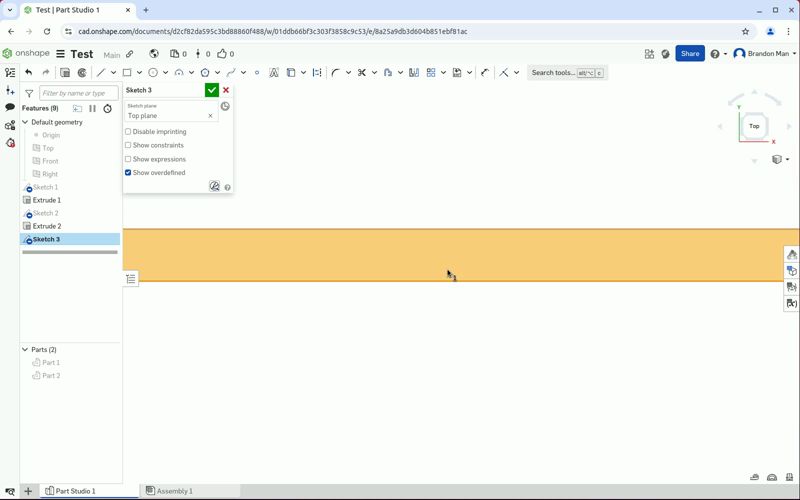
scroll(-6)
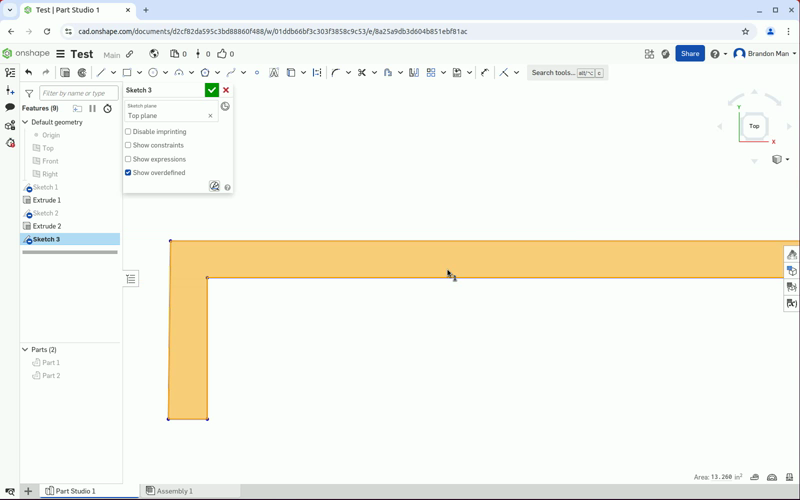
scroll(-6)
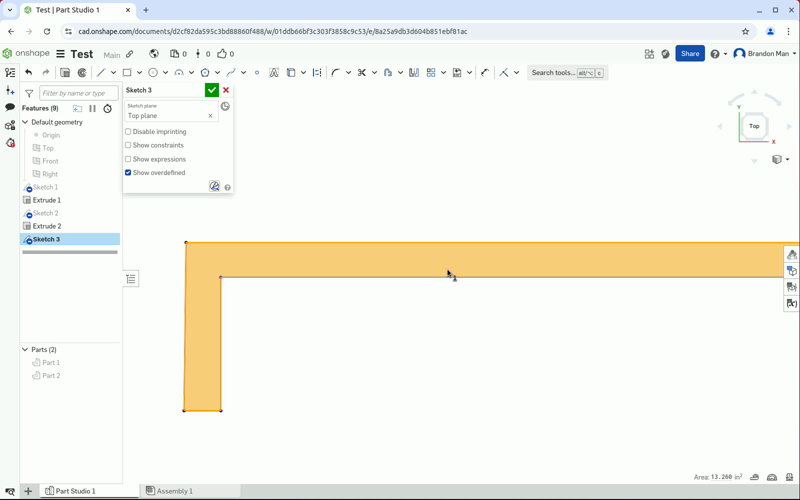
scroll(-6)
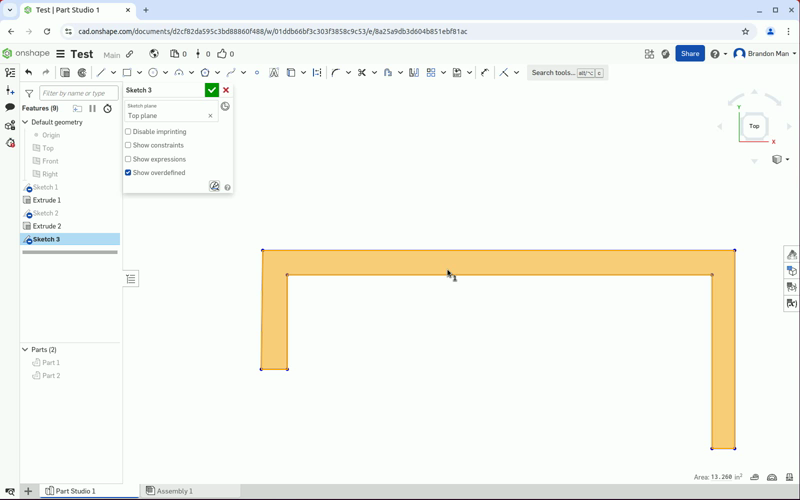
scroll(-6)
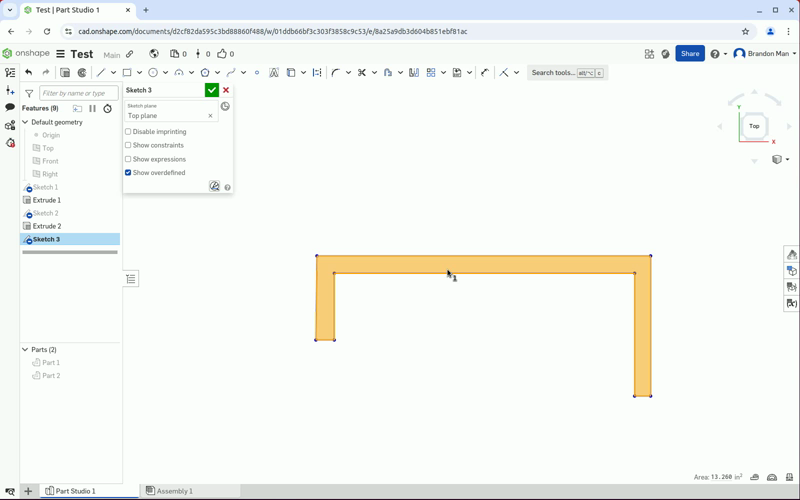
scroll(-6)
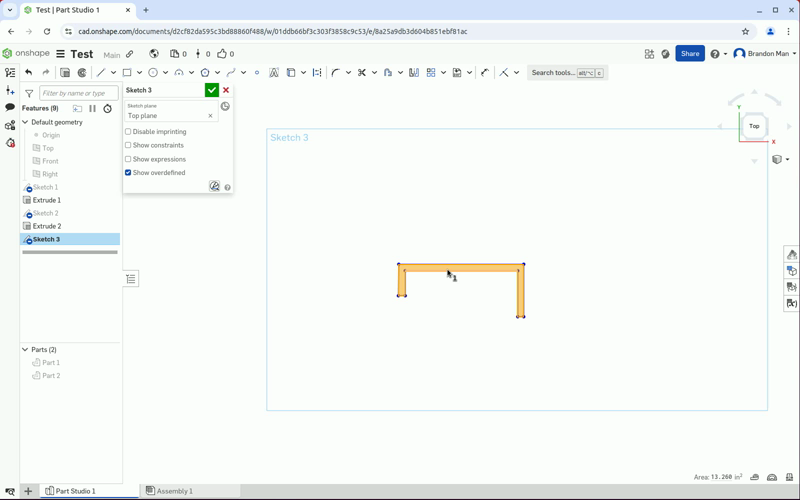
mouse_move(73, 352)
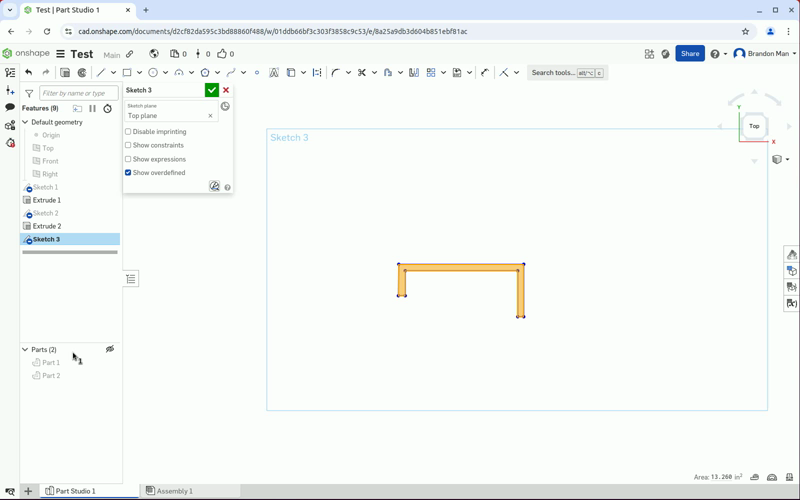
key(shift+y)
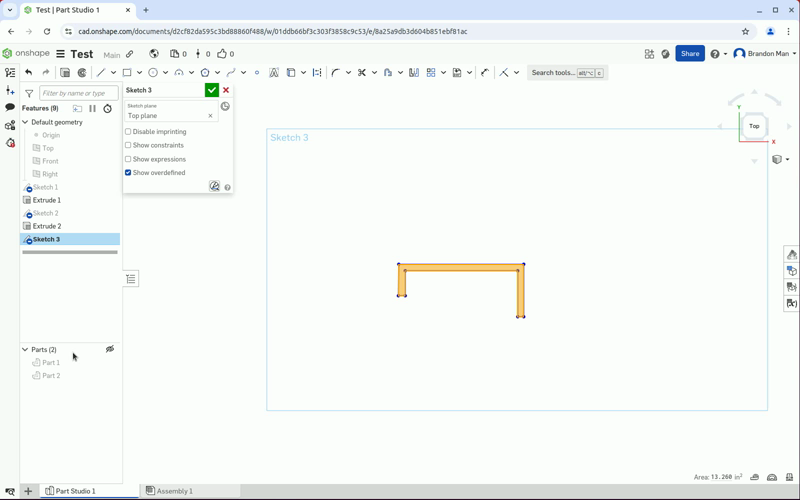
key(shift+e)
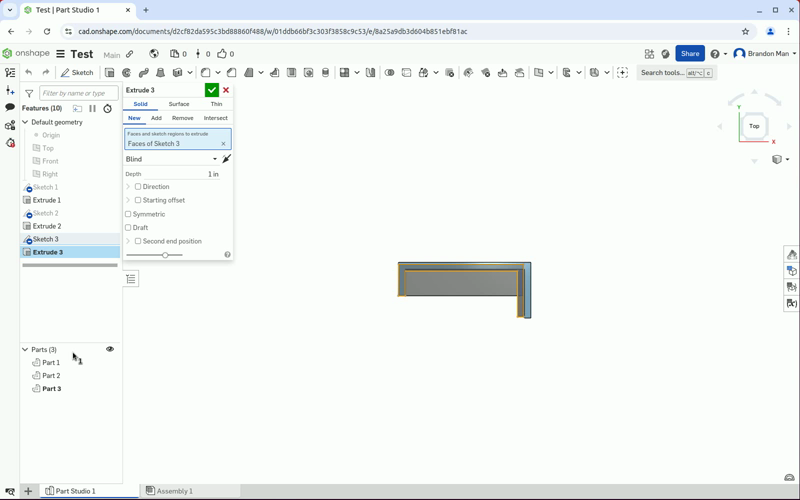
mouse_move(143, 106)
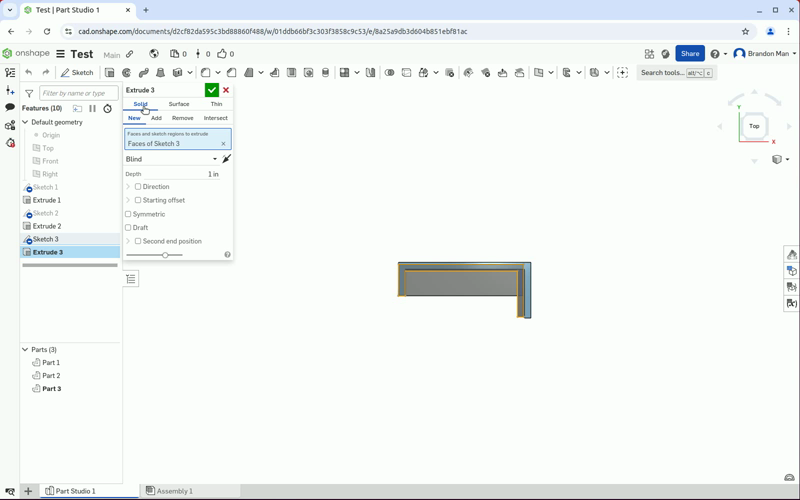
click(143, 106)
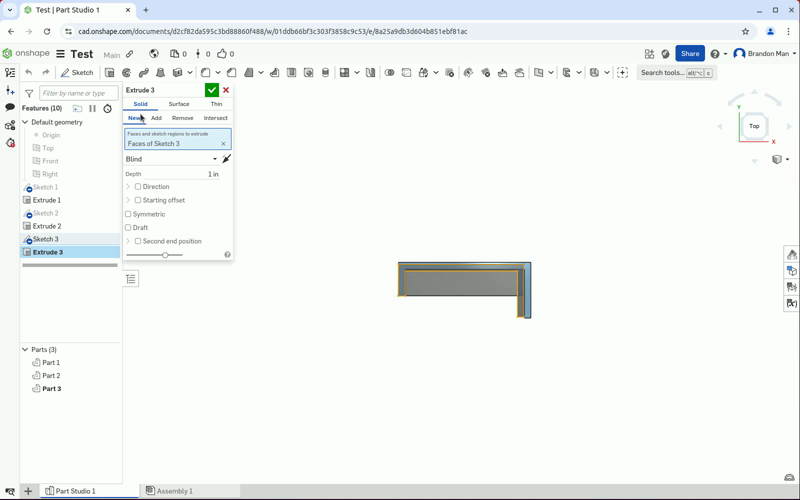
mouse_move(137, 120)
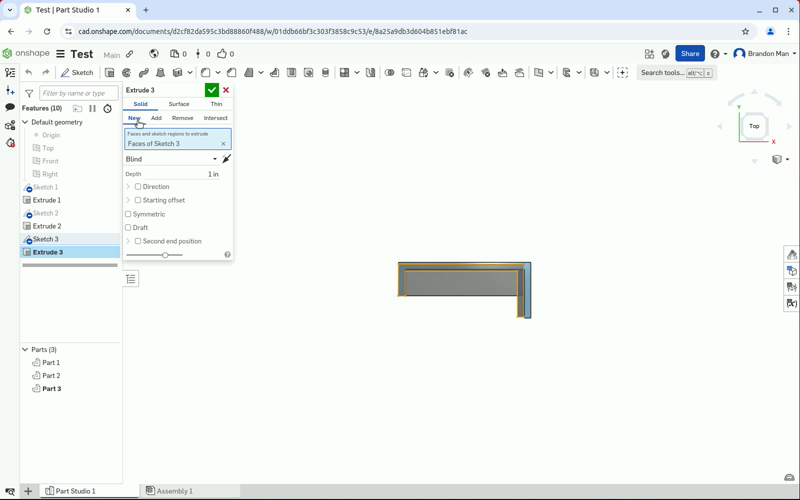
click(137, 120)
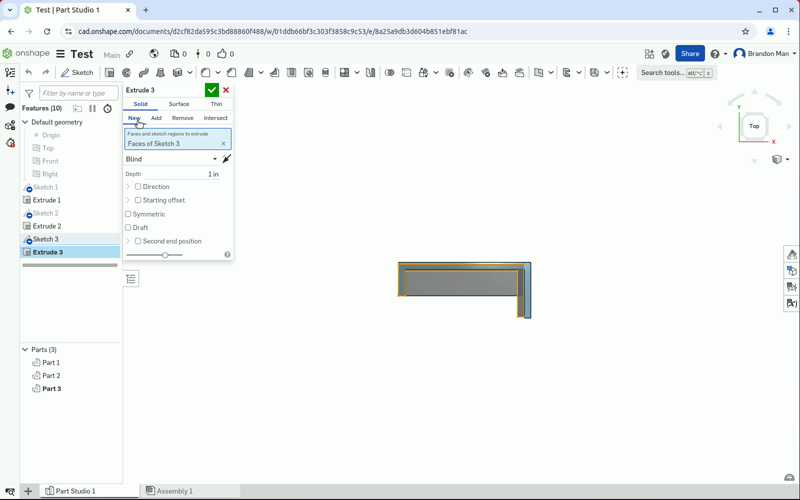
key(tab, 4)
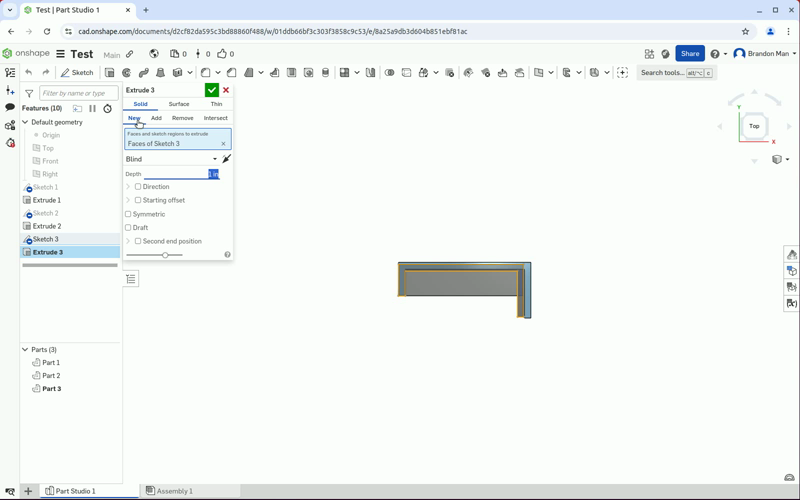
text(0.241)
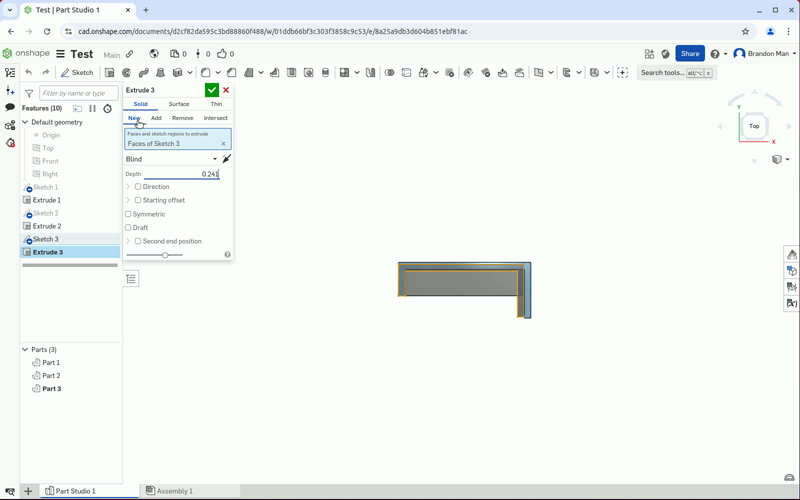
key(enter)
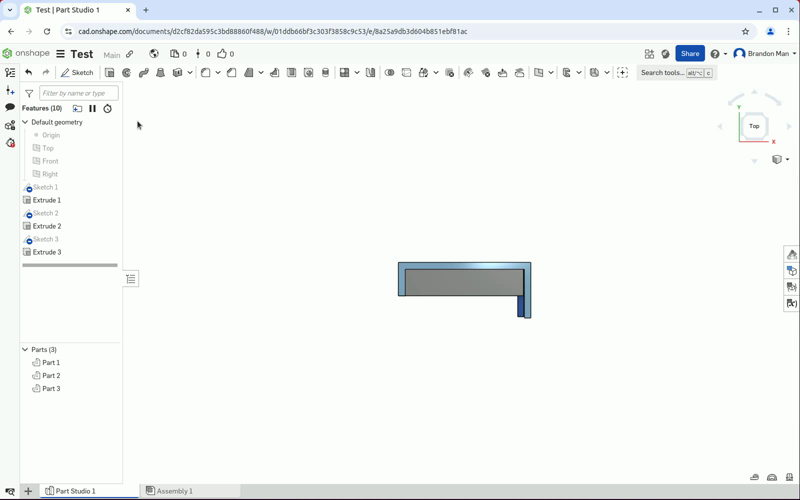
key(shift+h)
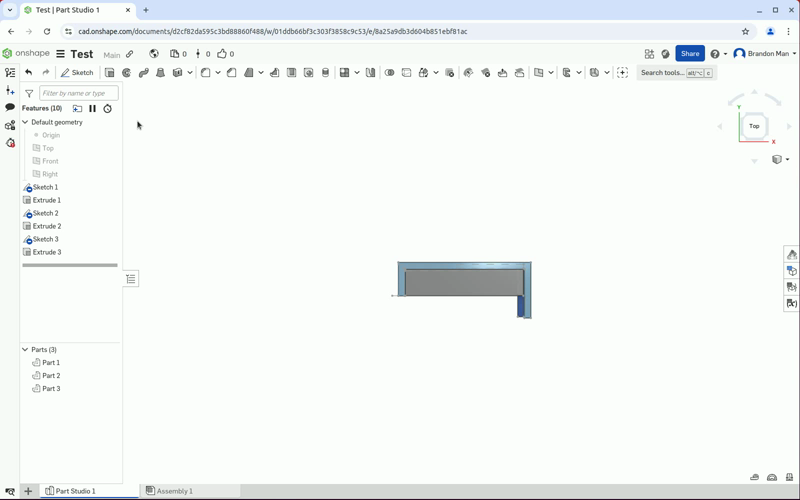
key(shift+h)
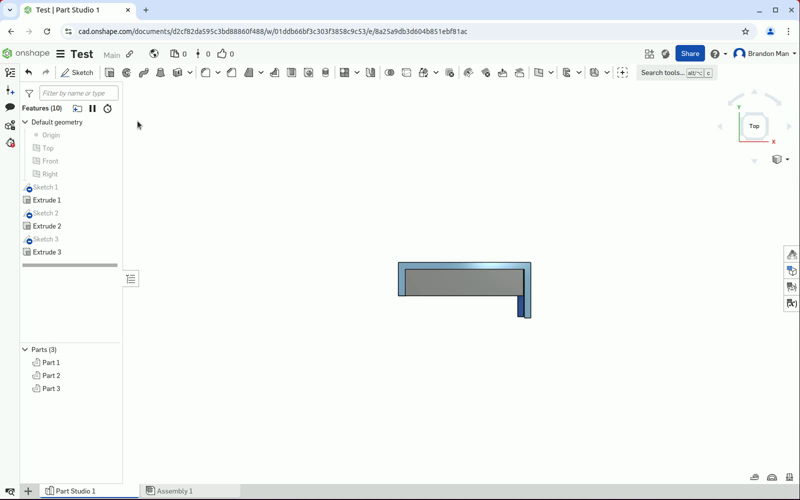
mouse_move(73, 189)
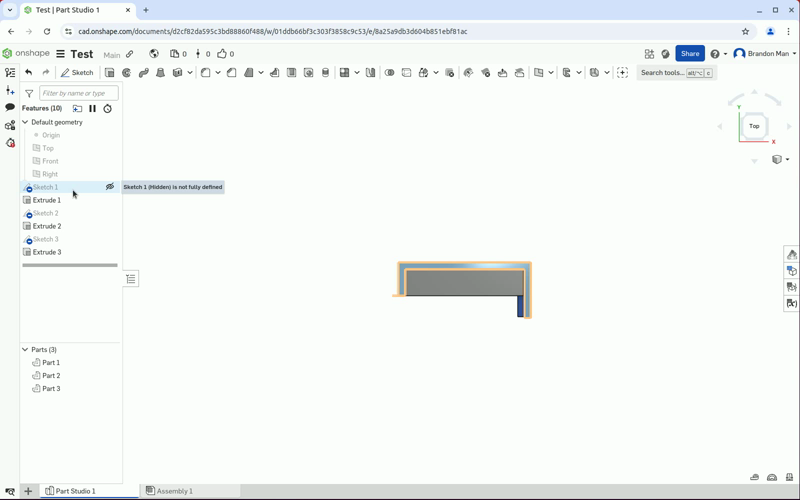
click(73, 189)
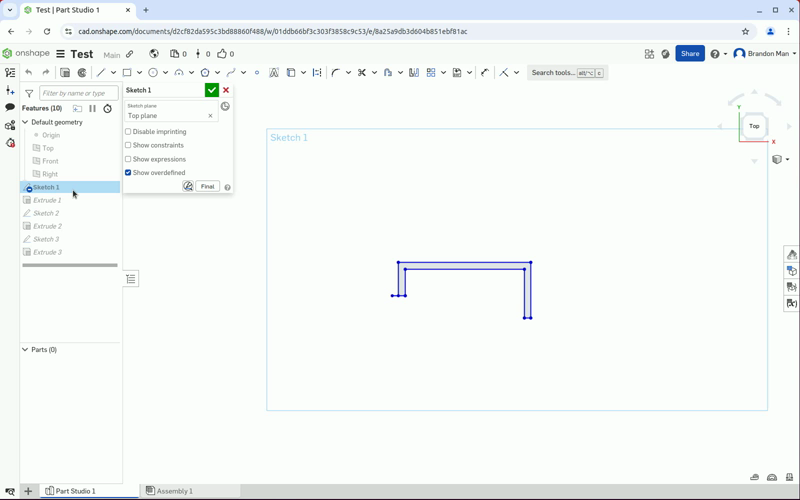
mouse_move(229, 92)
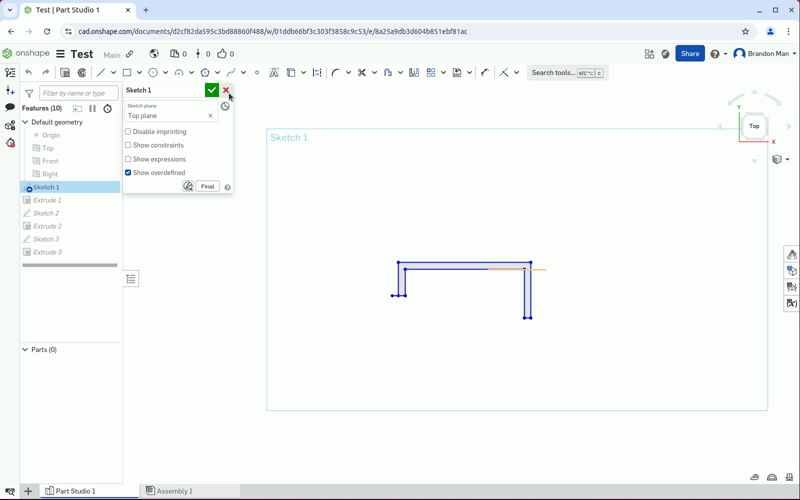
click(229, 92)
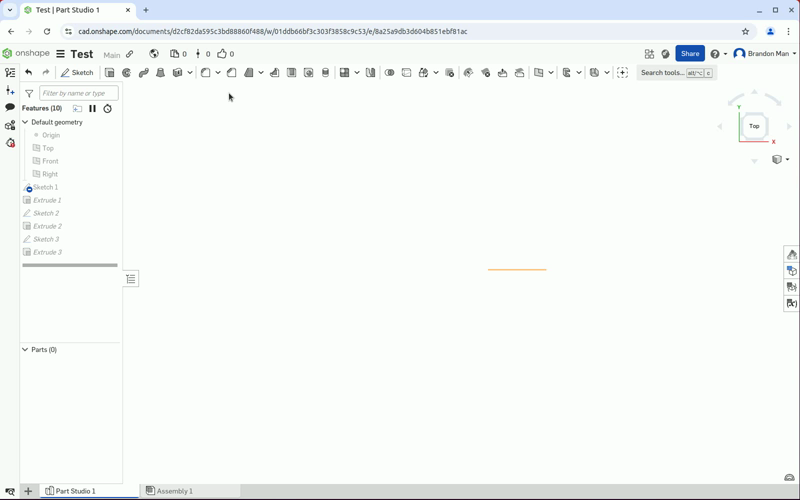
mouse_move(73, 352)
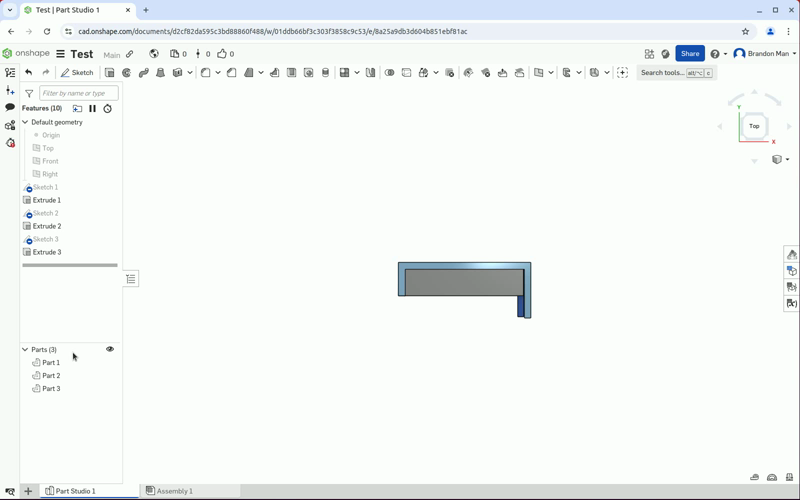
key(y)
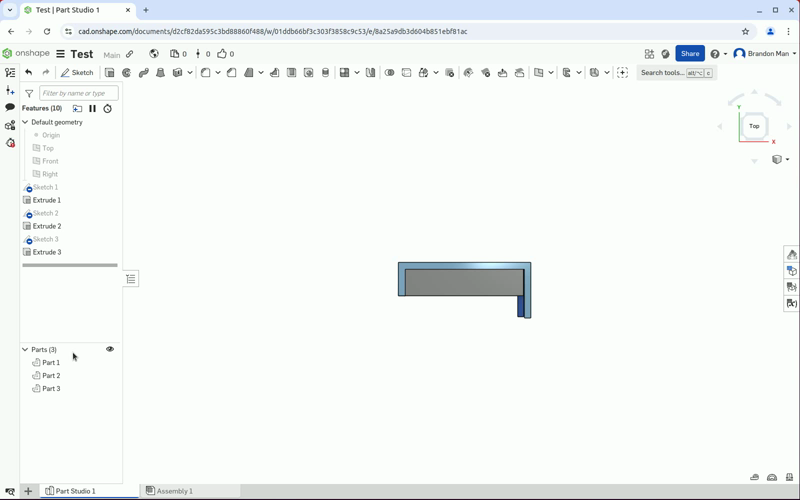
key(shift+p)
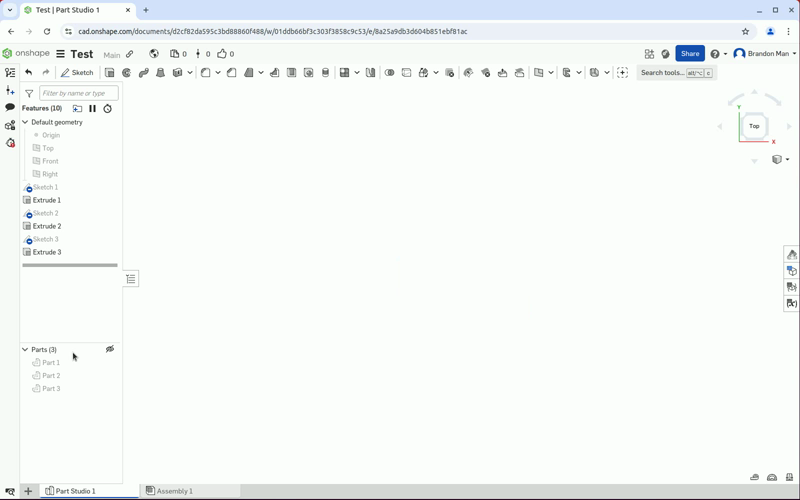
key(space)
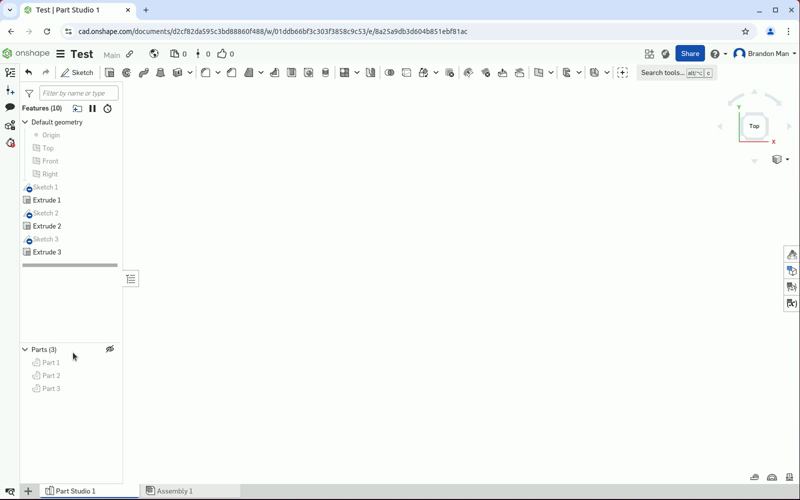
key_down(shift)
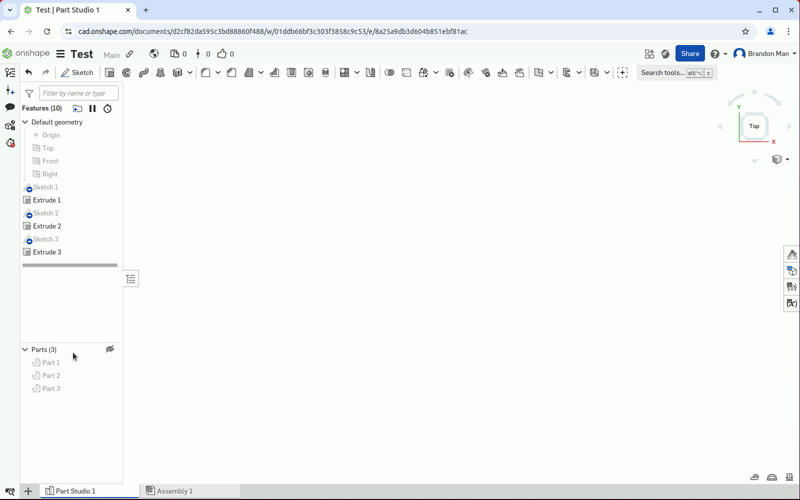
key(up)
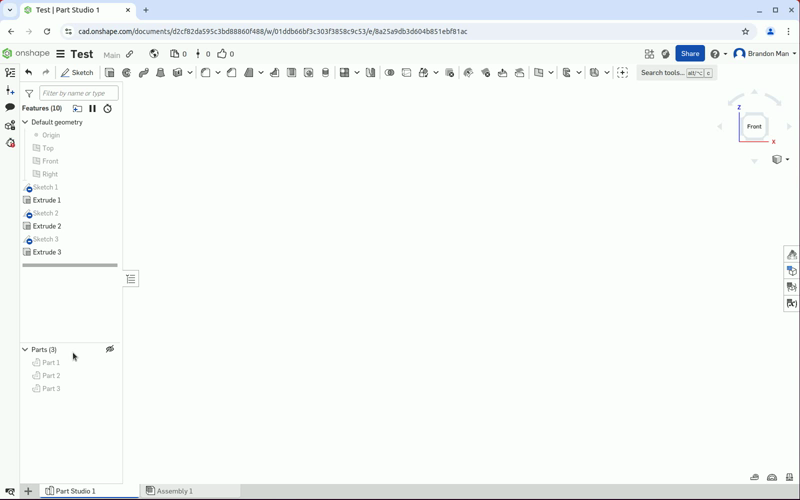
key_up(shift)
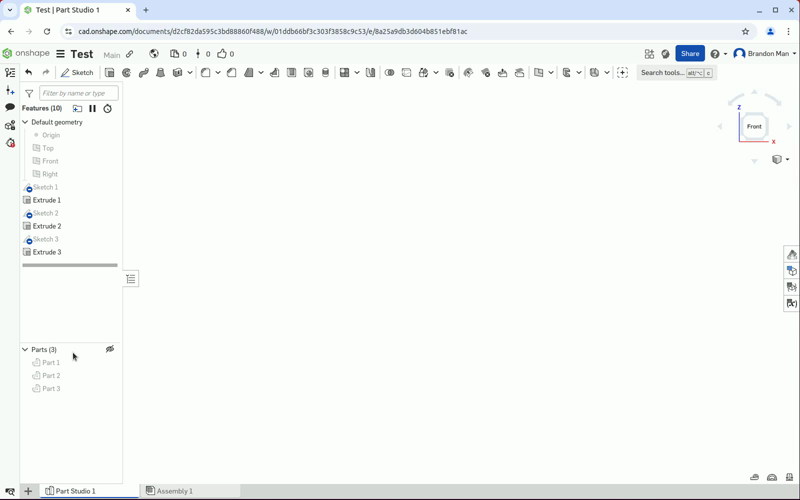
mouse_move(73, 352)
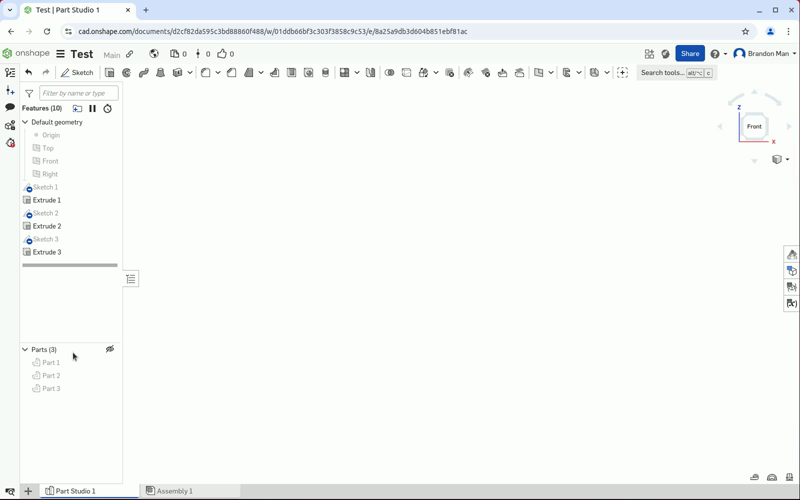
key(shift+y)
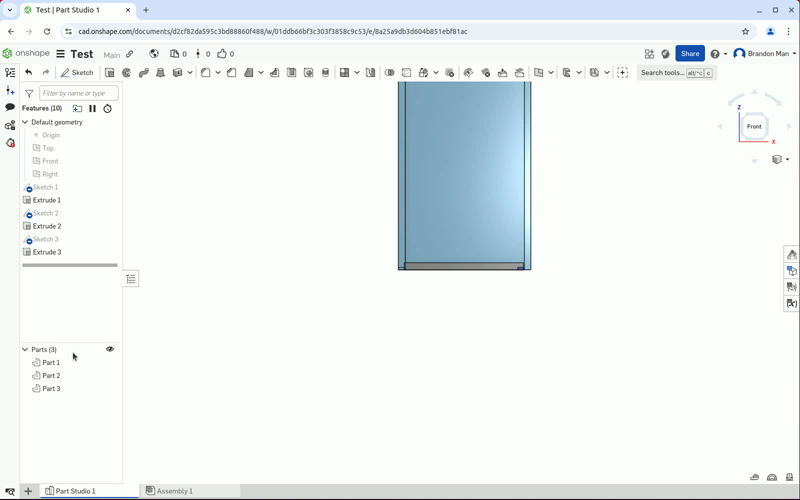
mouse_move(541, 75)
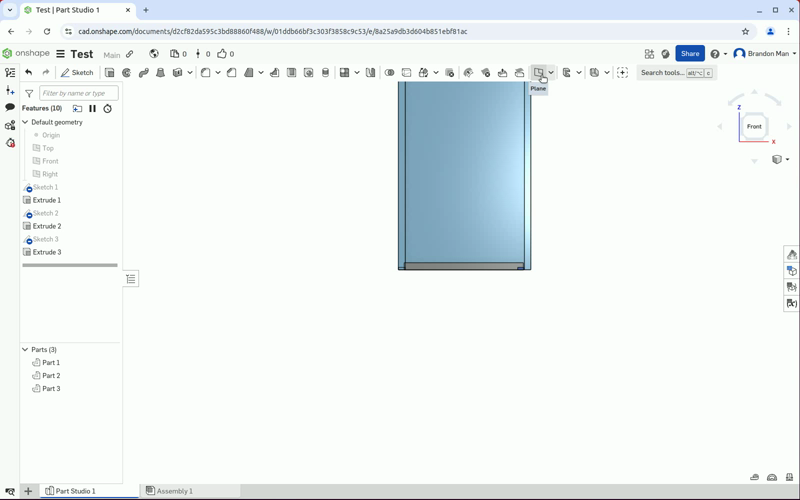
click(541, 75)
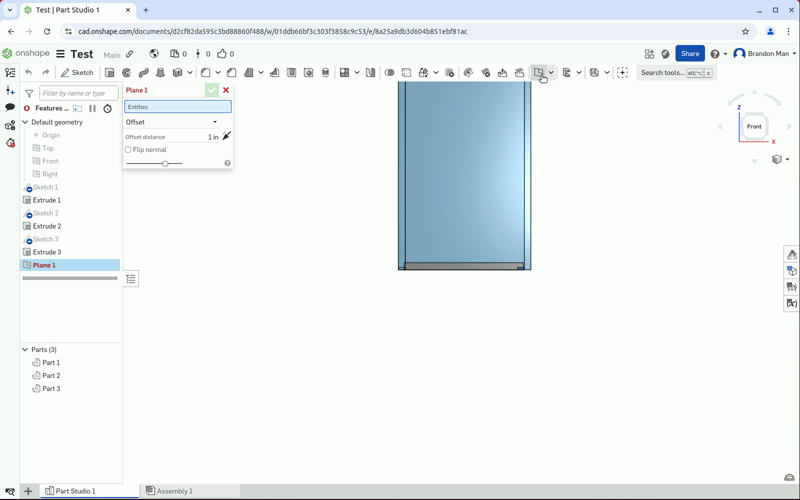
mouse_move(73, 163)
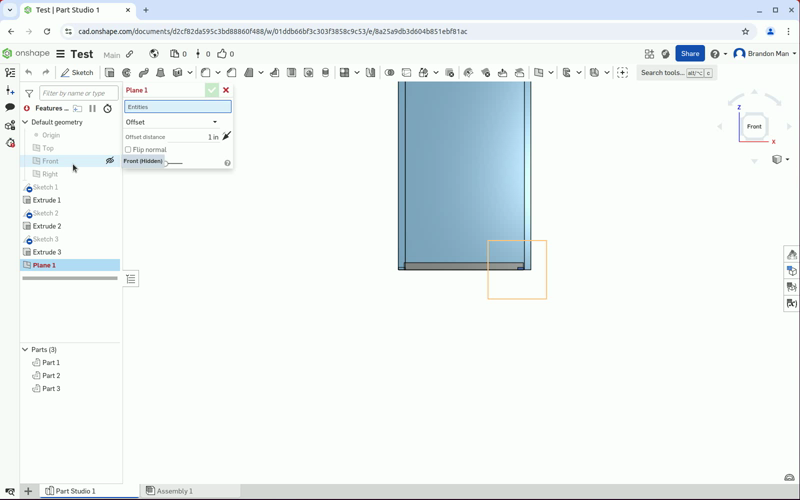
click(73, 163)
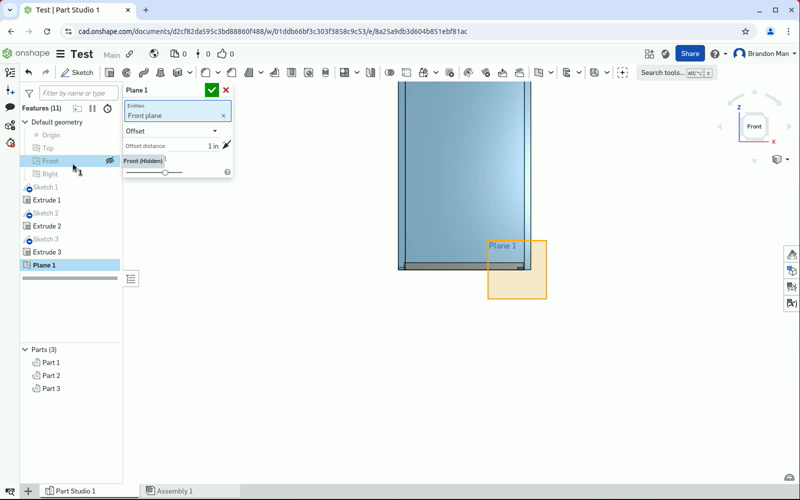
key(tab, 2)
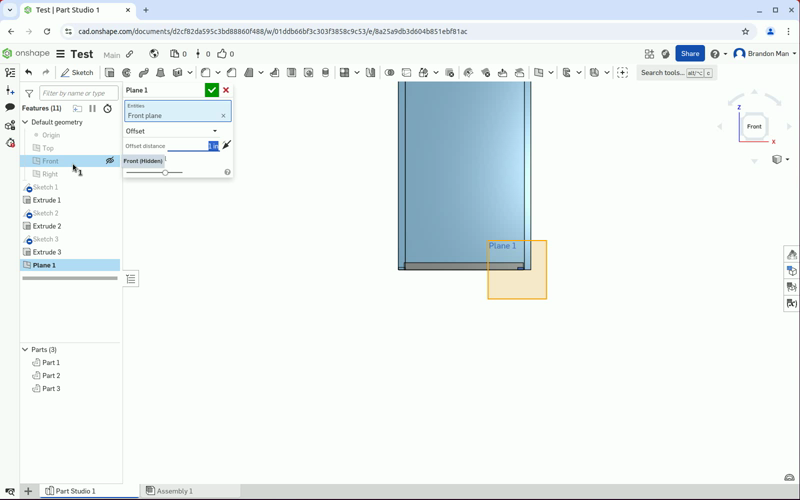
text(2.65)
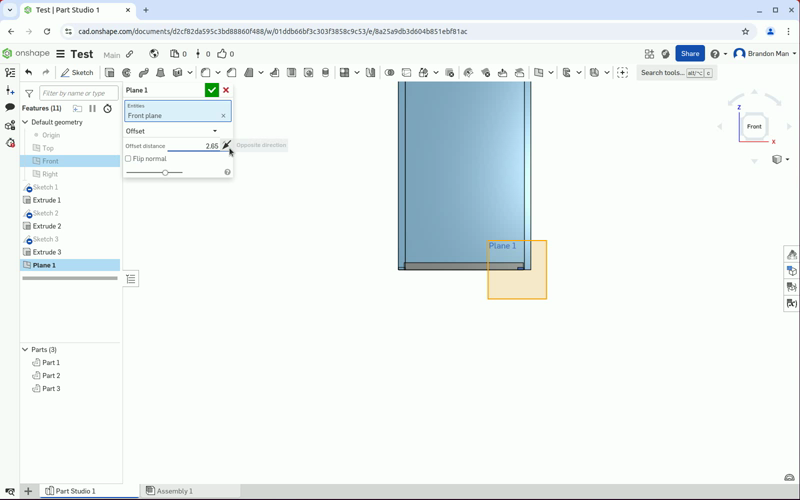
mouse_move(229, 147)
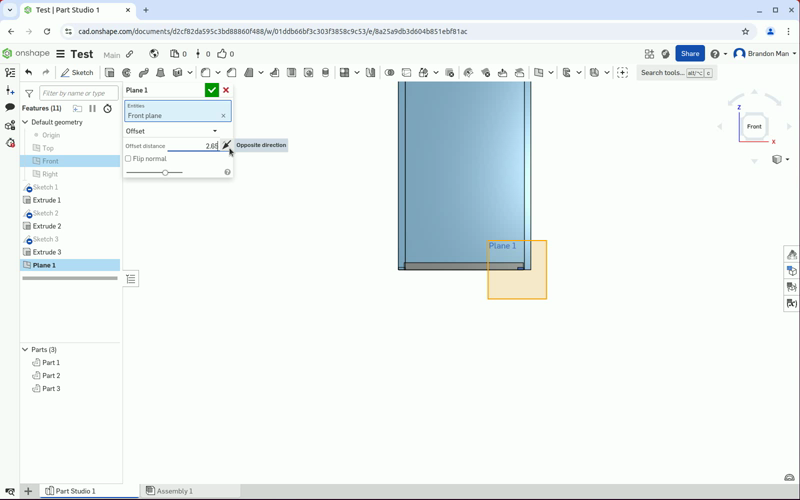
click(229, 147)
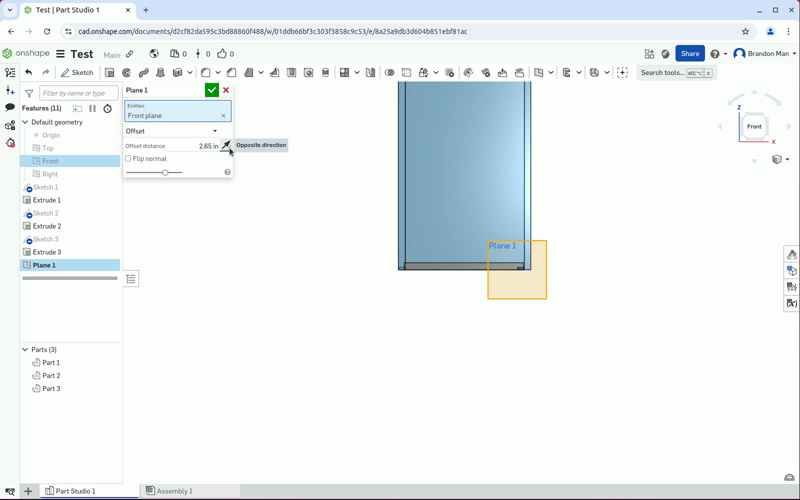
key(enter, 2)
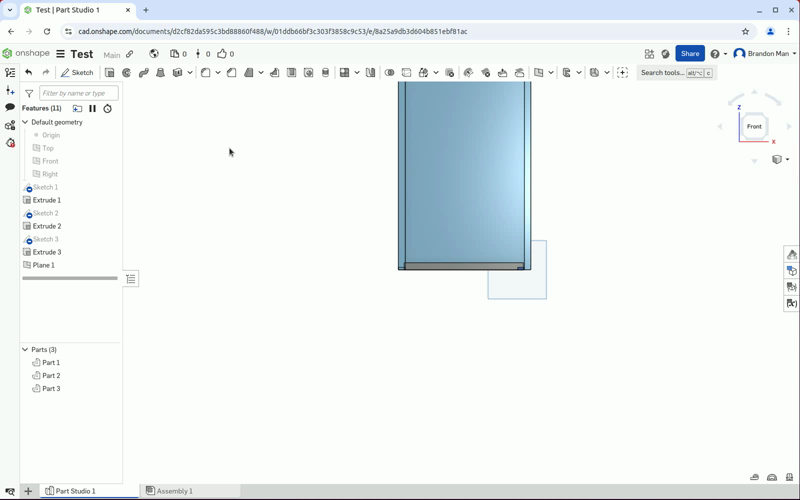
key(shift+s)
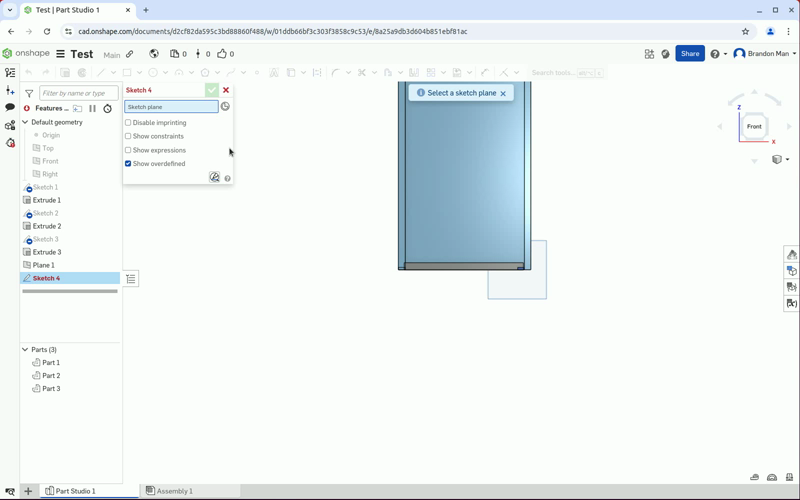
mouse_move(73, 267)
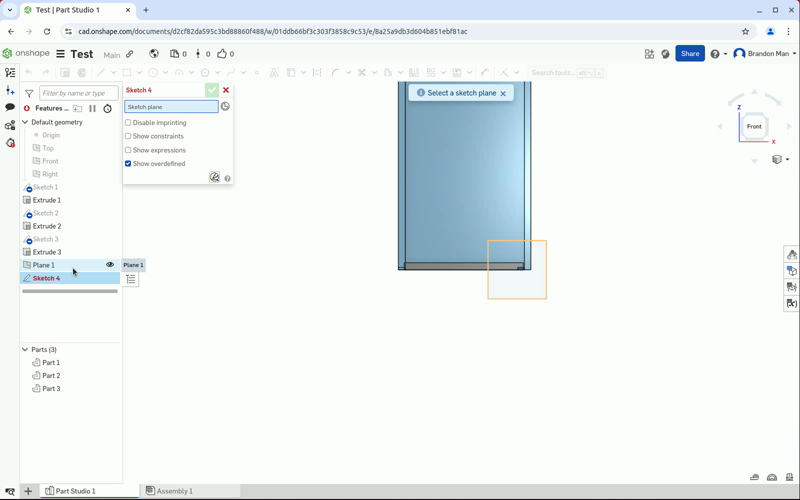
click(73, 267)
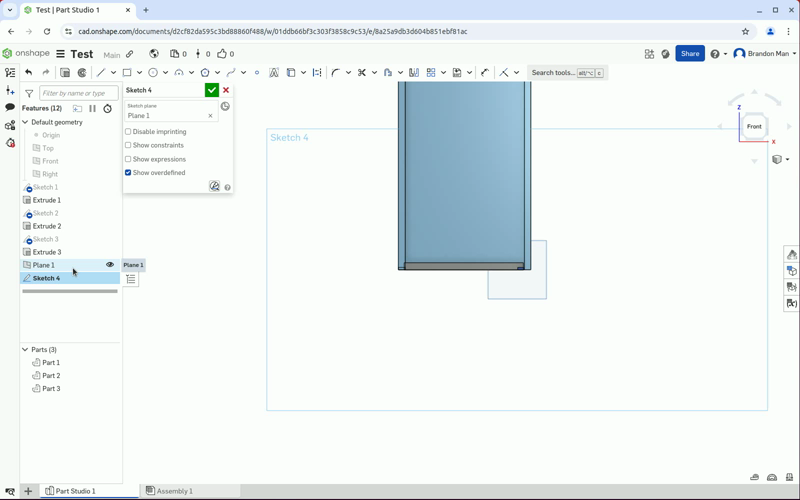
mouse_move(73, 352)
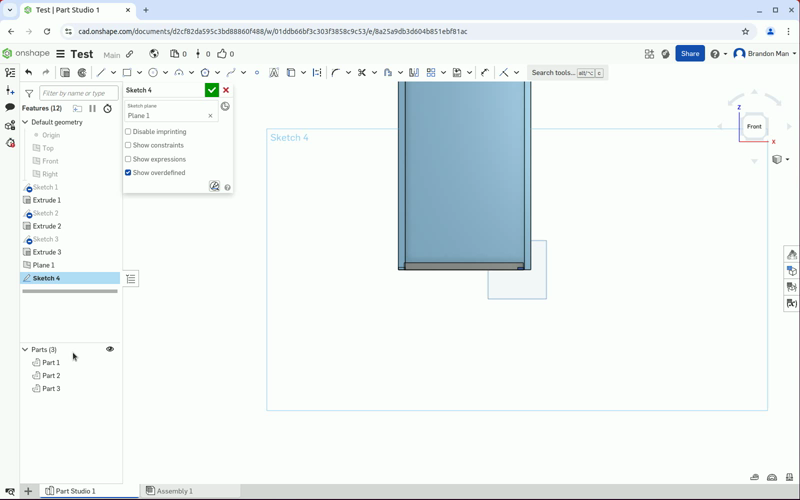
key(y)
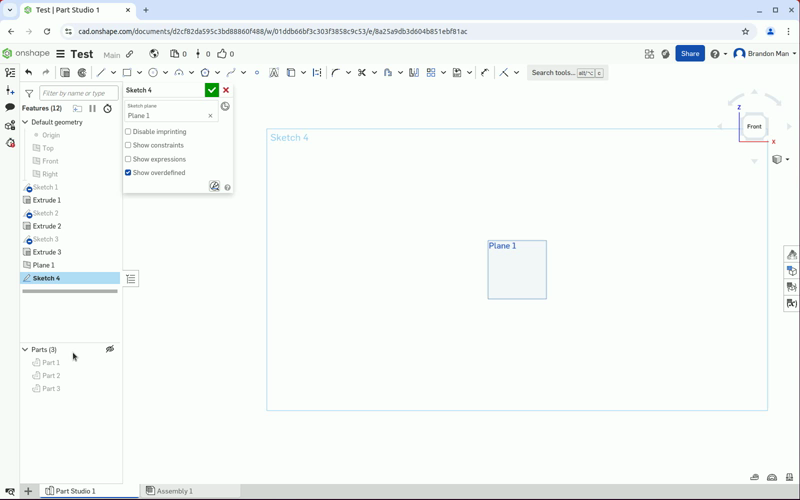
key(l)
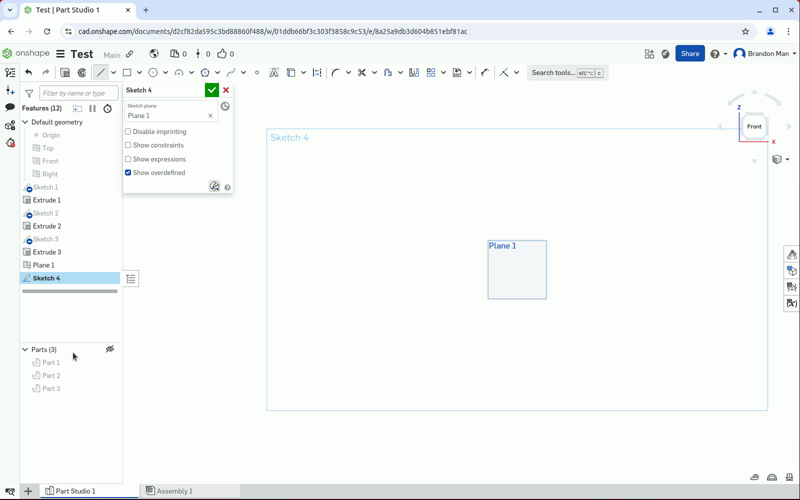
key_down(shift)
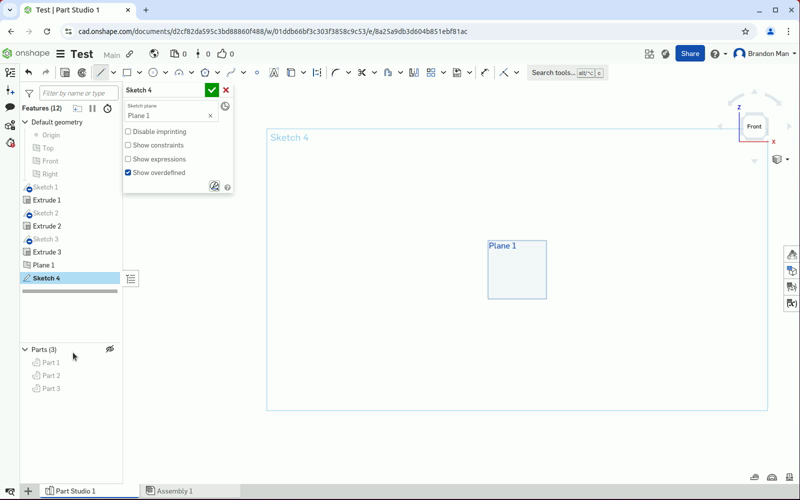
mouse_move(404, 198)
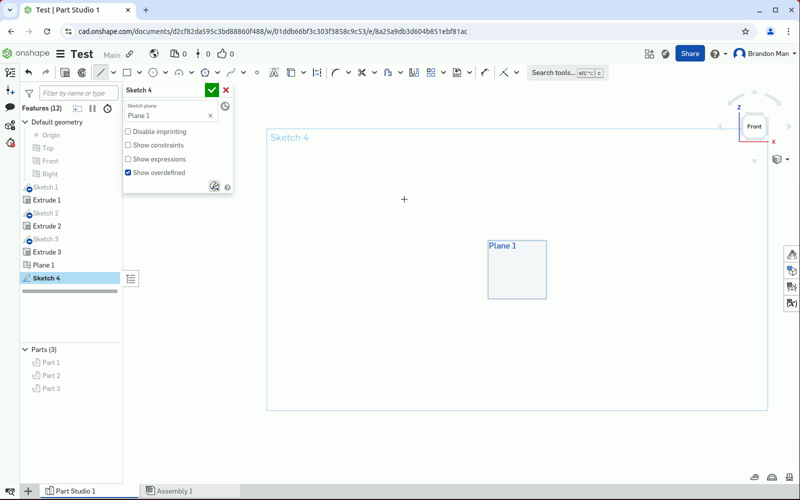
click(404, 198)
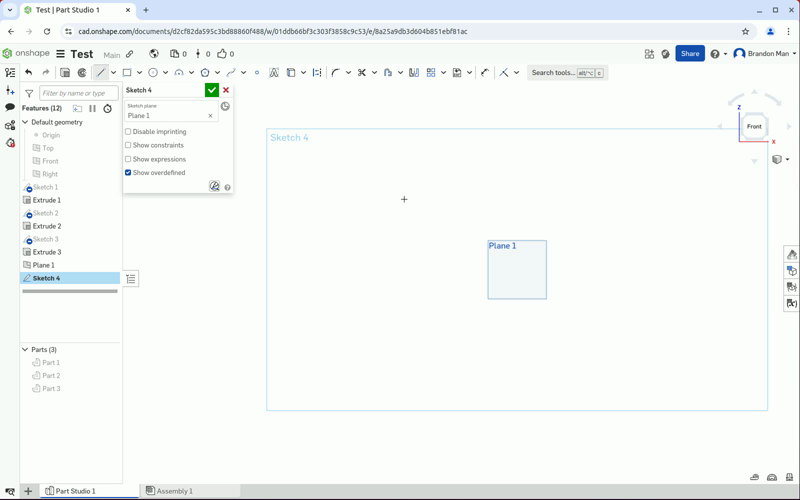
key_up(shift)
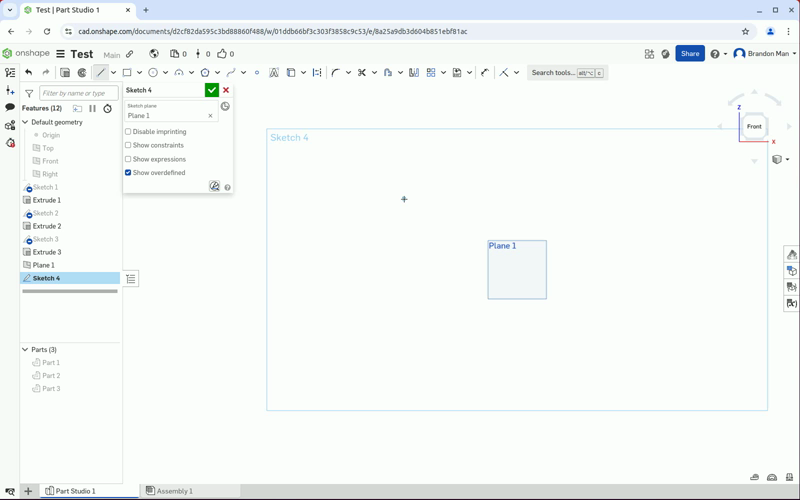
key_down(shift)
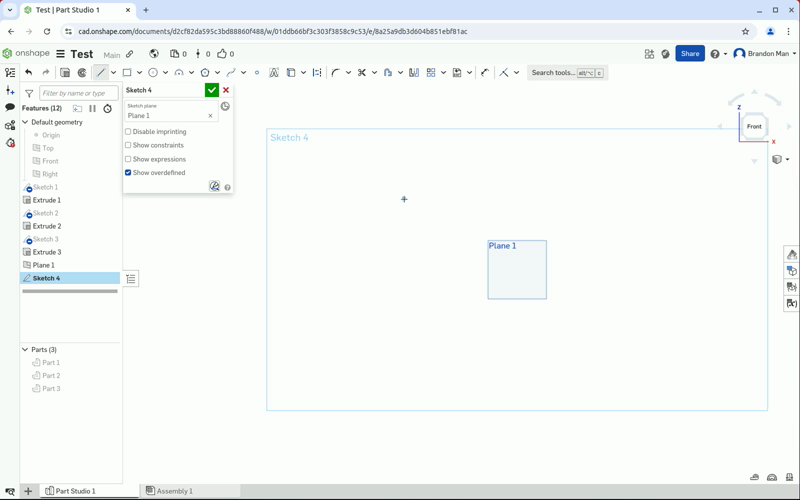
mouse_move(516, 198)
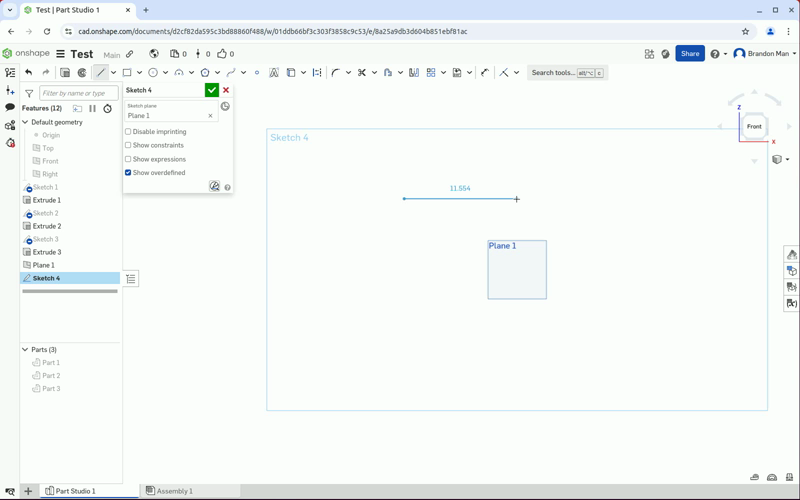
click(516, 198)
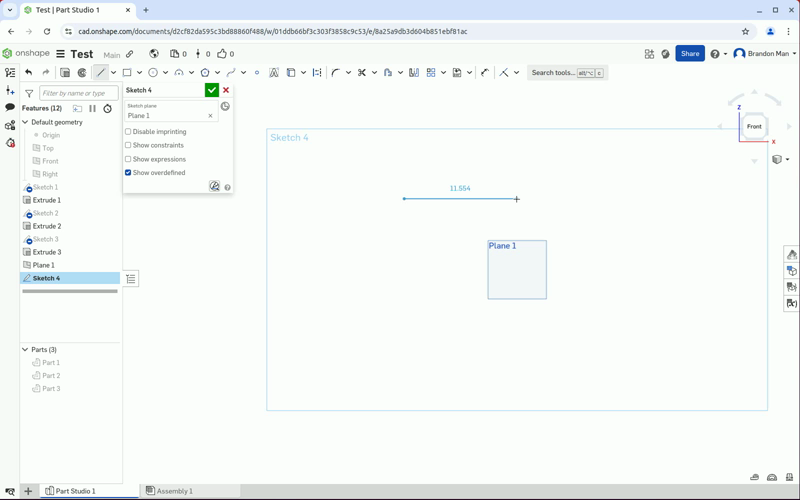
key_up(shift)
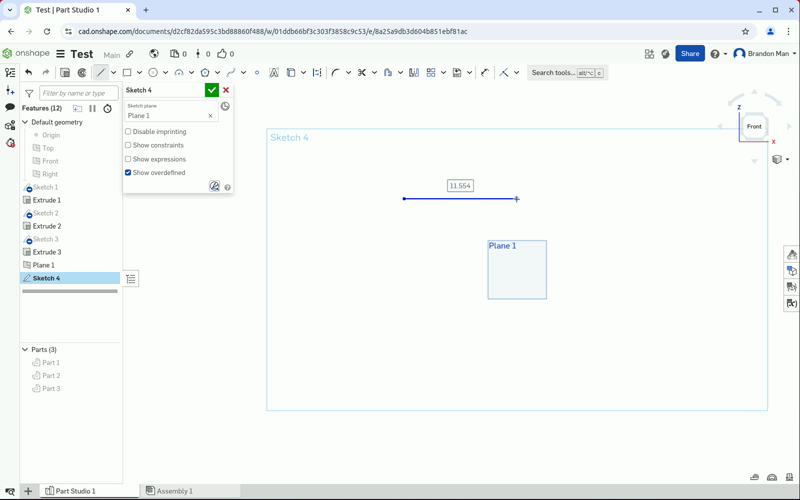
key_down(shift)
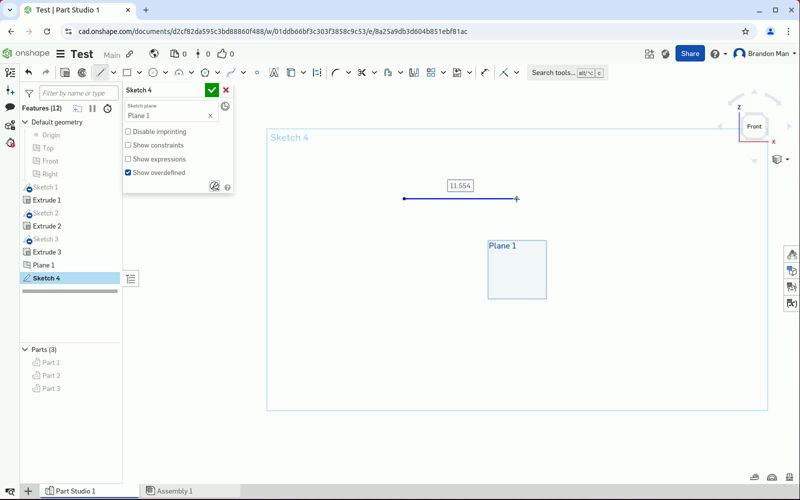
mouse_move(546, 198)
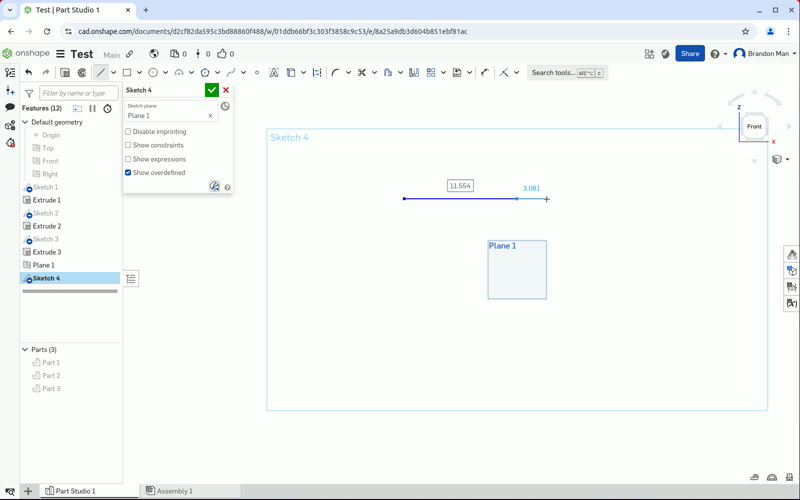
mouse_move(516, 196)
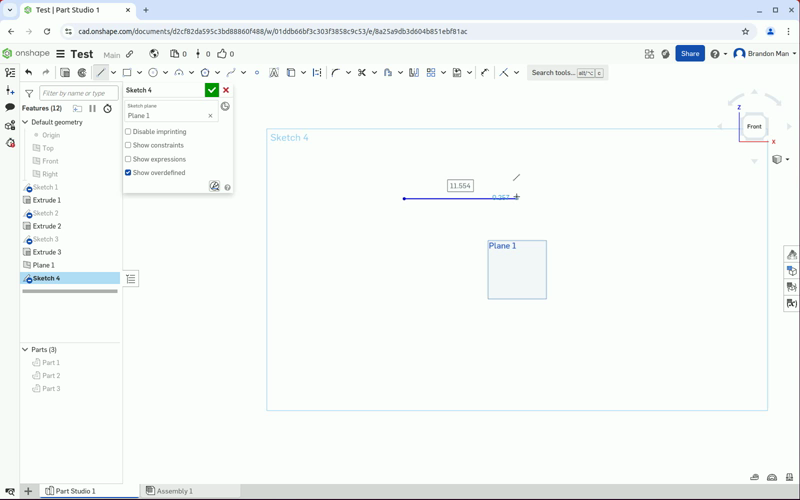
scroll(6)
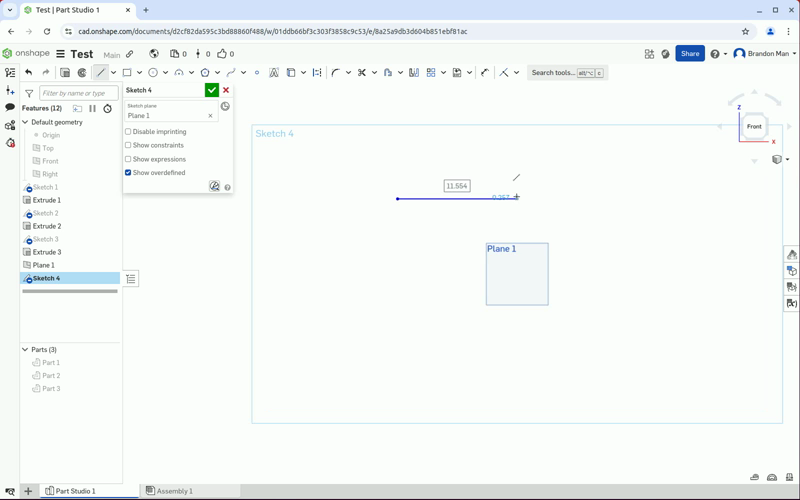
scroll(6)
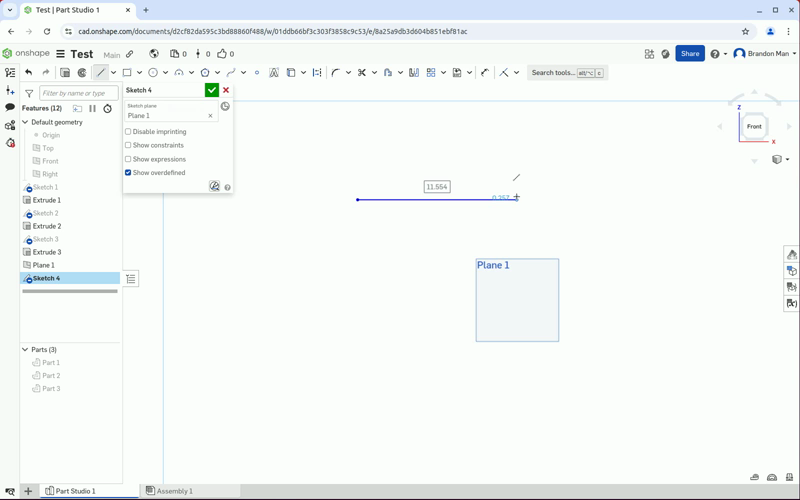
scroll(6)
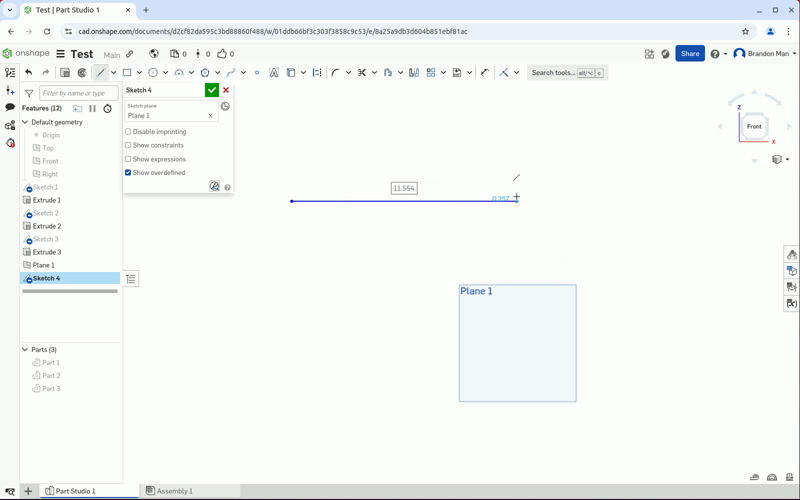
scroll(6)
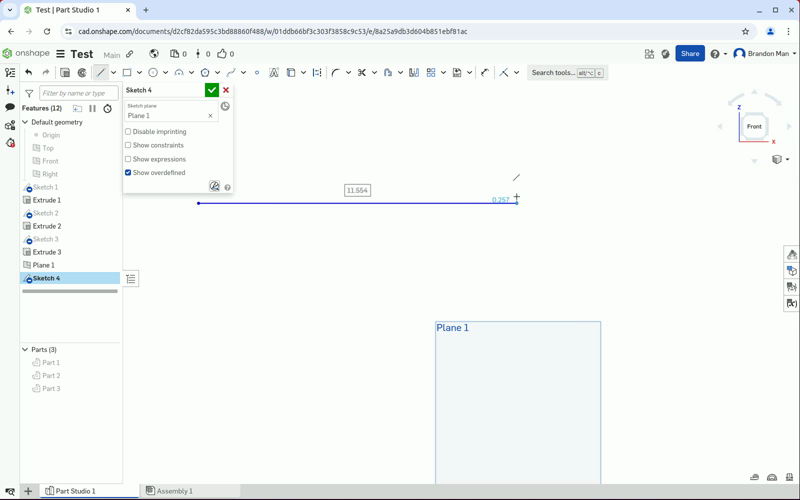
scroll(6)
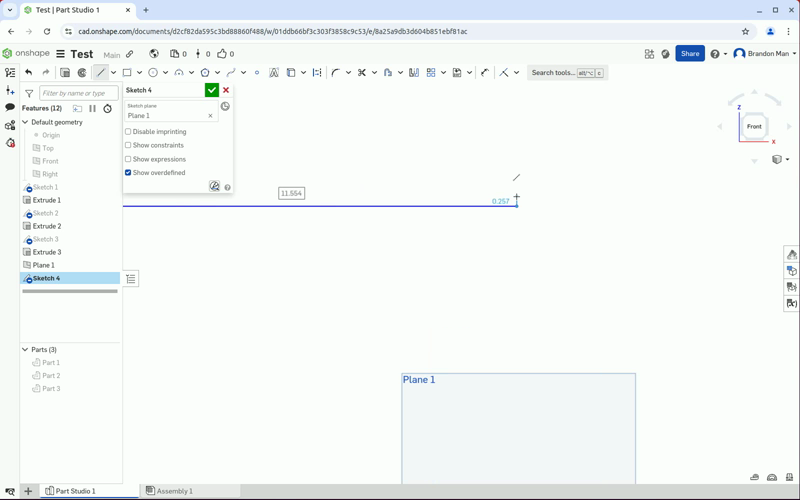
scroll(6)
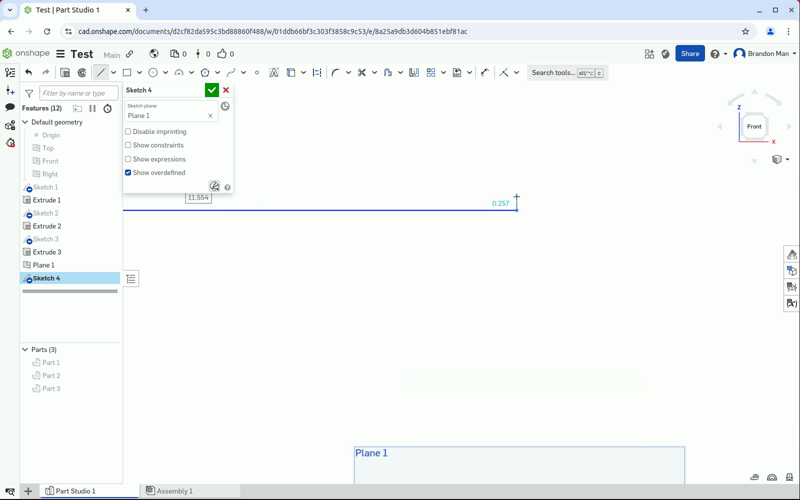
scroll(6)
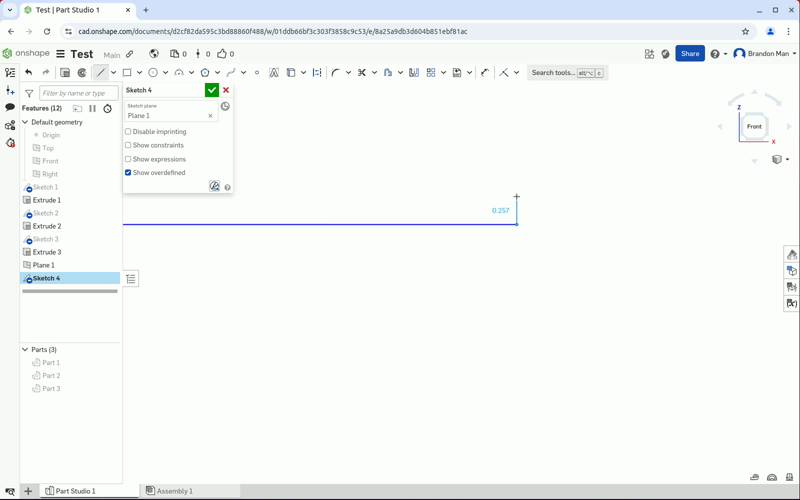
click(516, 196)
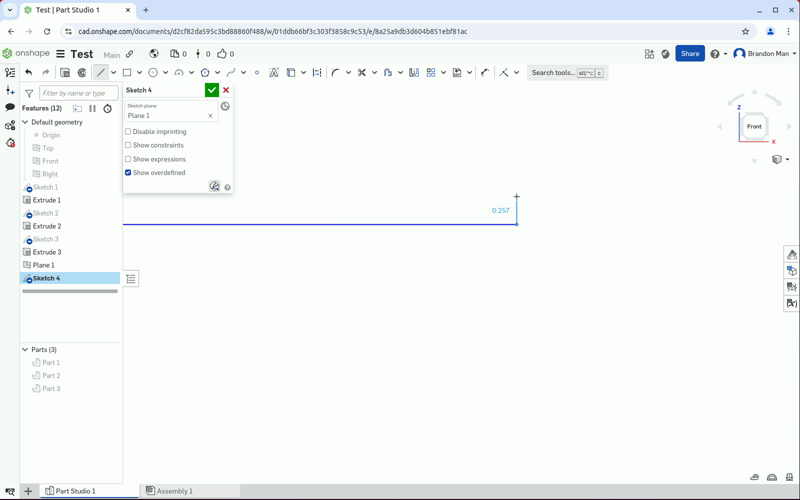
scroll(-6)
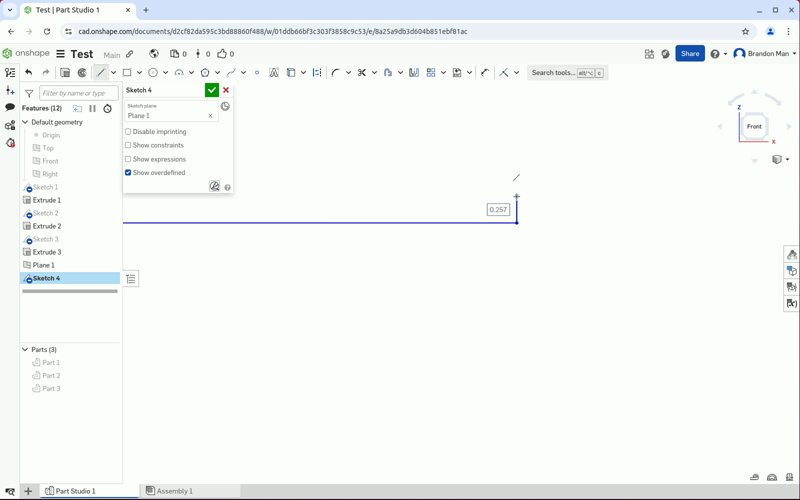
scroll(-6)
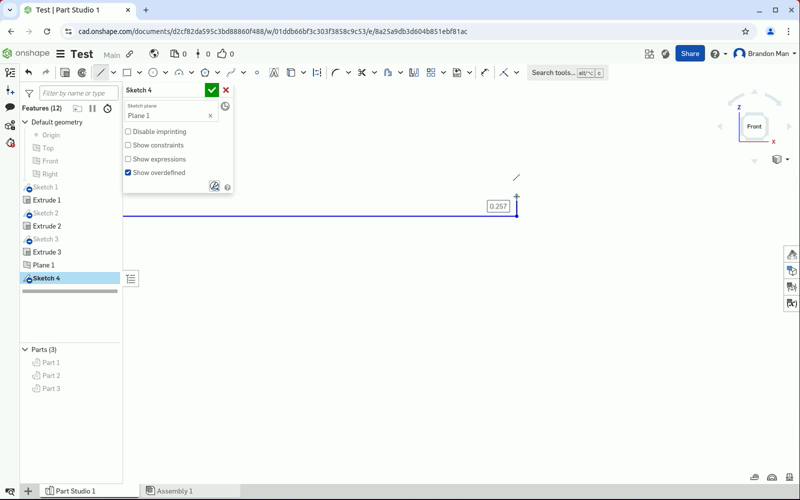
scroll(-6)
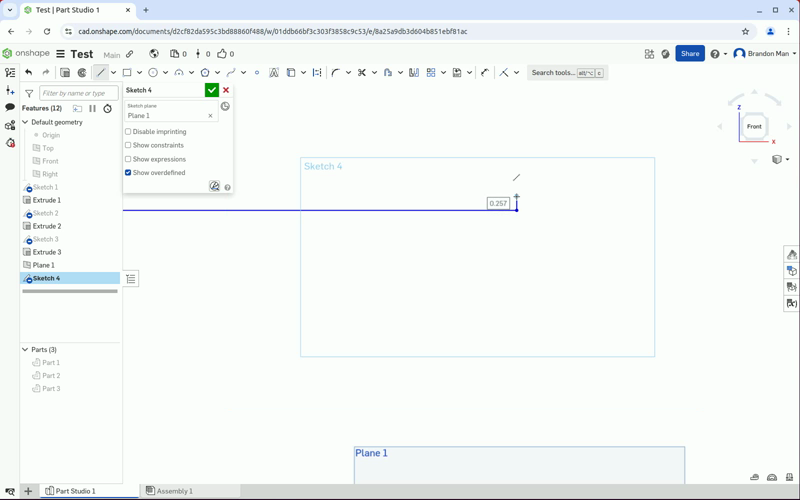
scroll(-6)
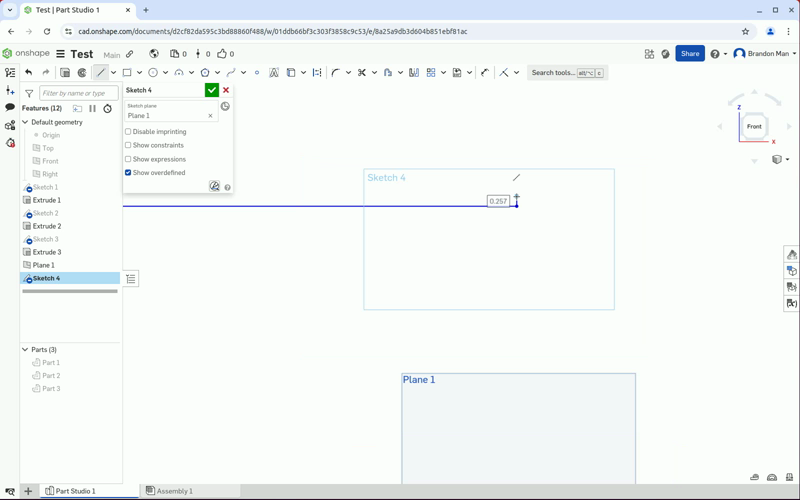
scroll(-6)
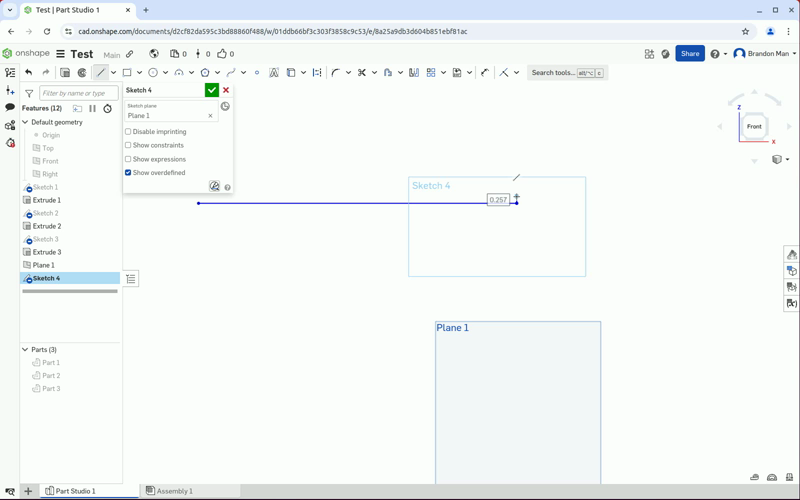
scroll(-6)
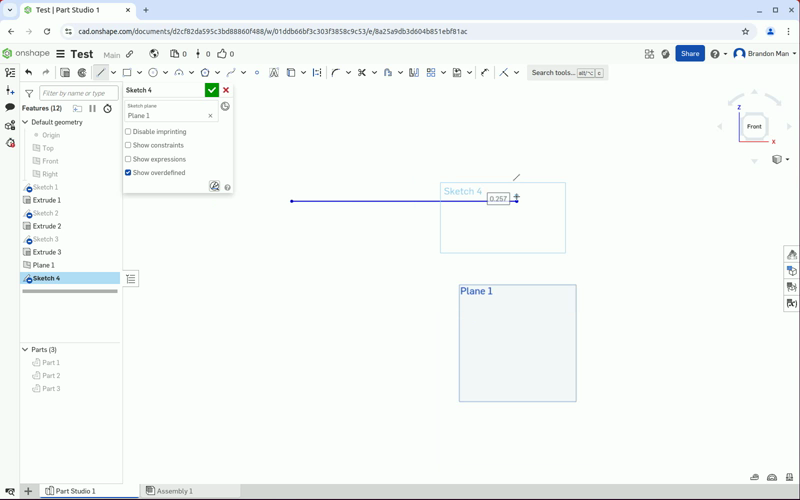
scroll(-6)
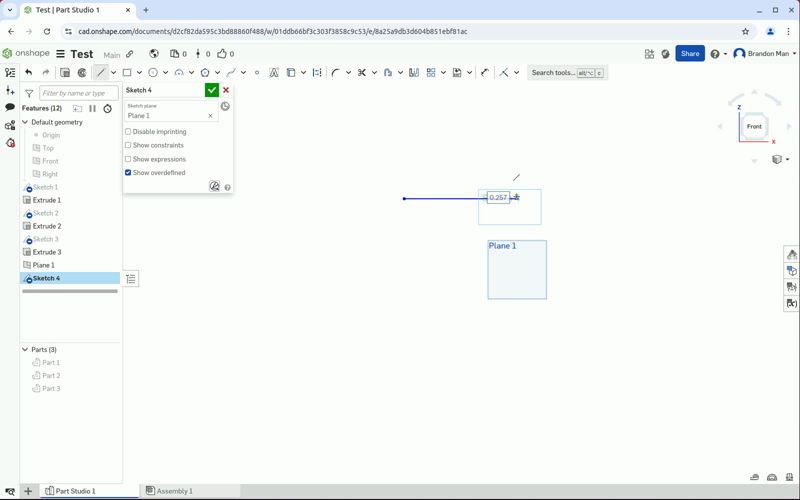
key_up(shift)
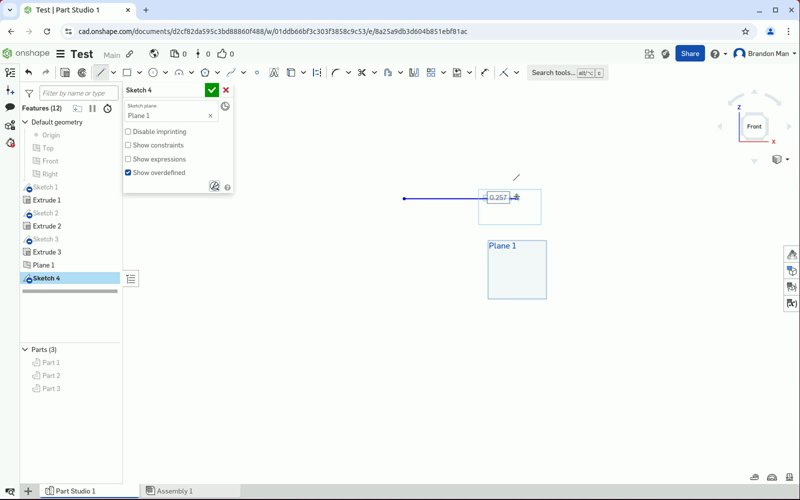
key_down(shift)
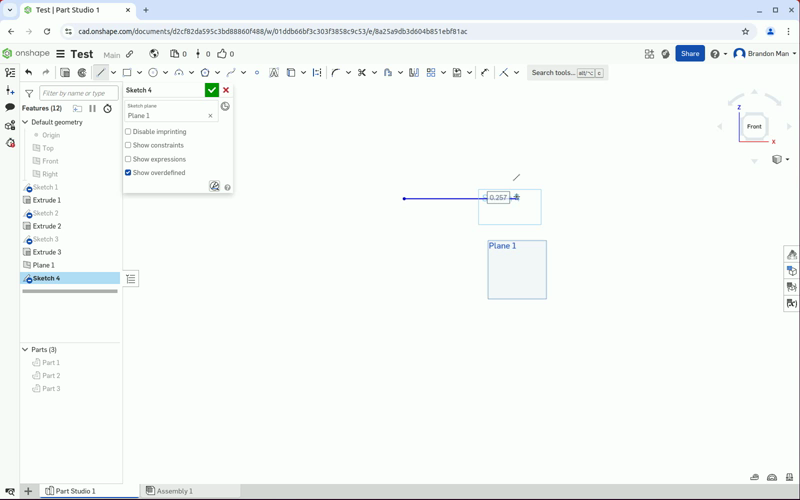
mouse_move(404, 196)
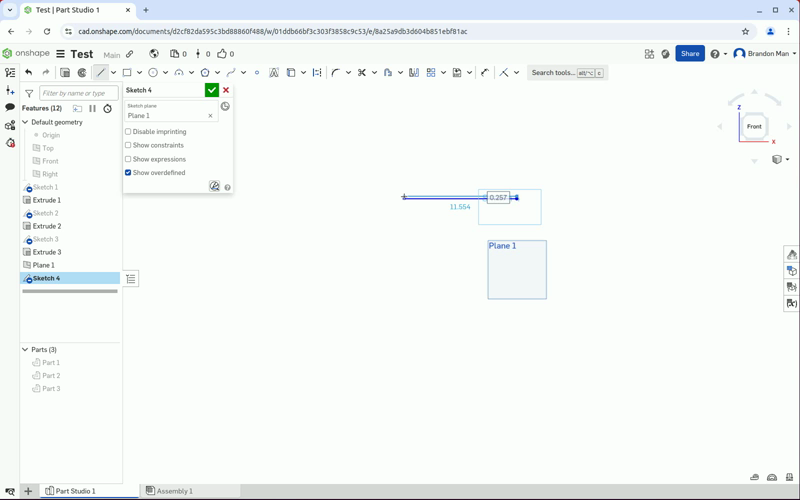
scroll(6)
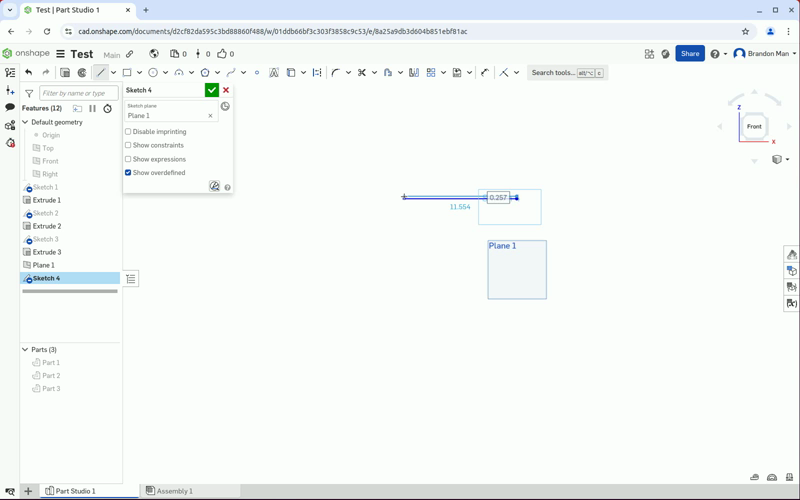
scroll(6)
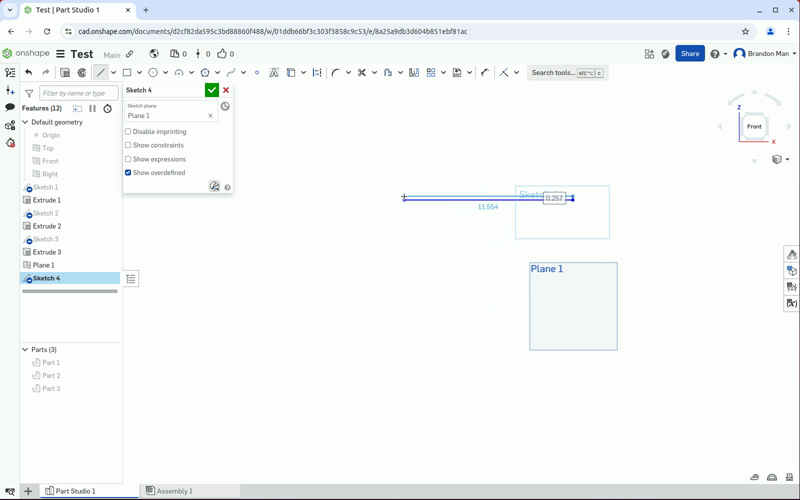
scroll(6)
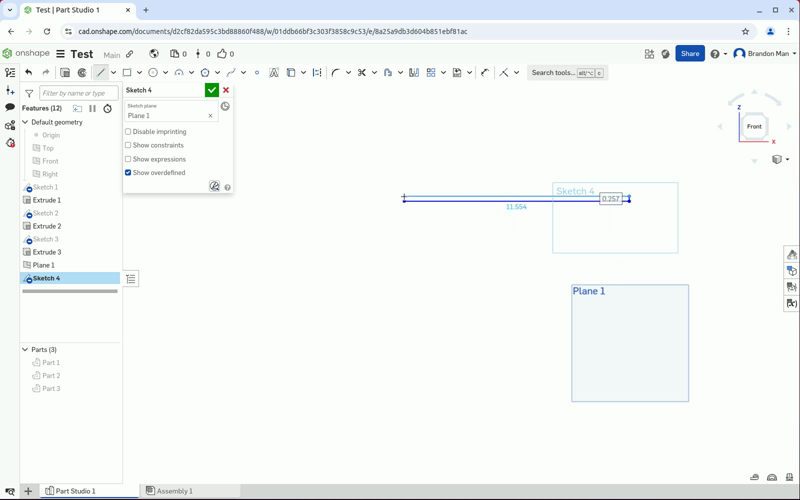
scroll(6)
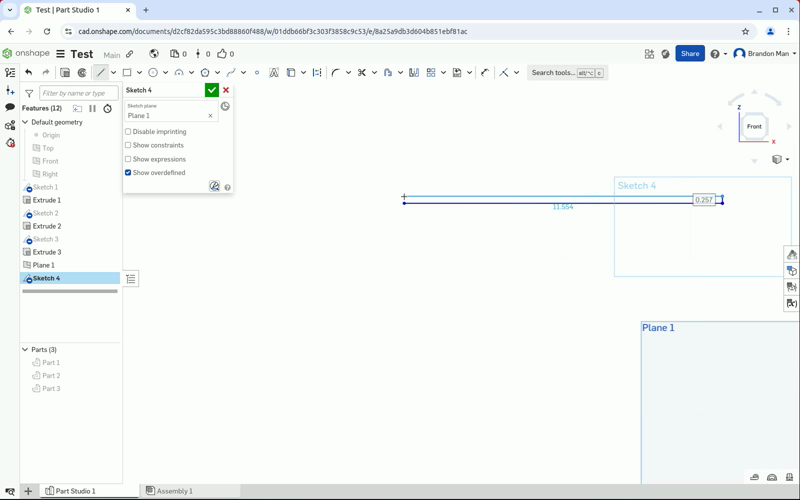
scroll(6)
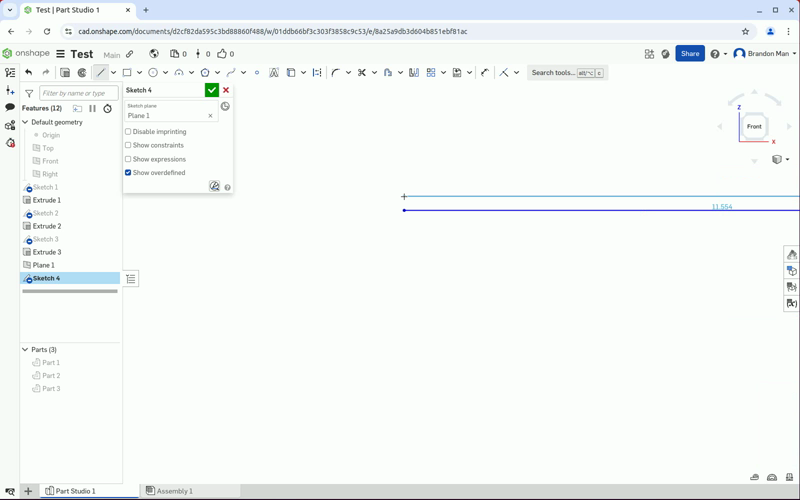
scroll(6)
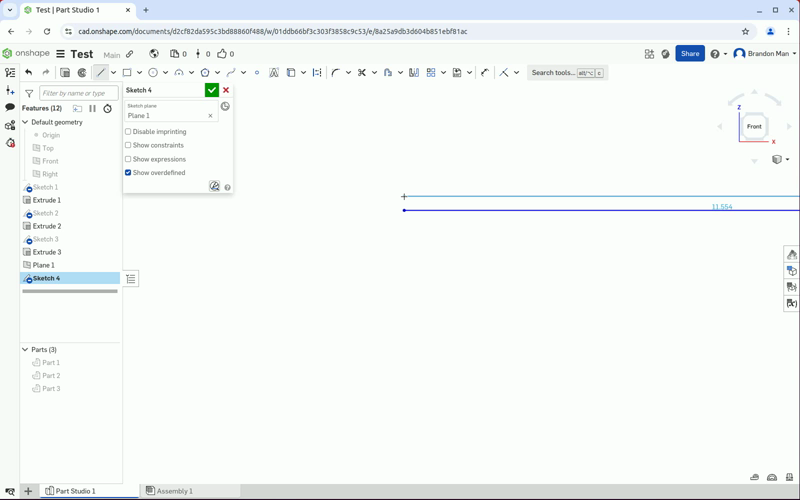
scroll(6)
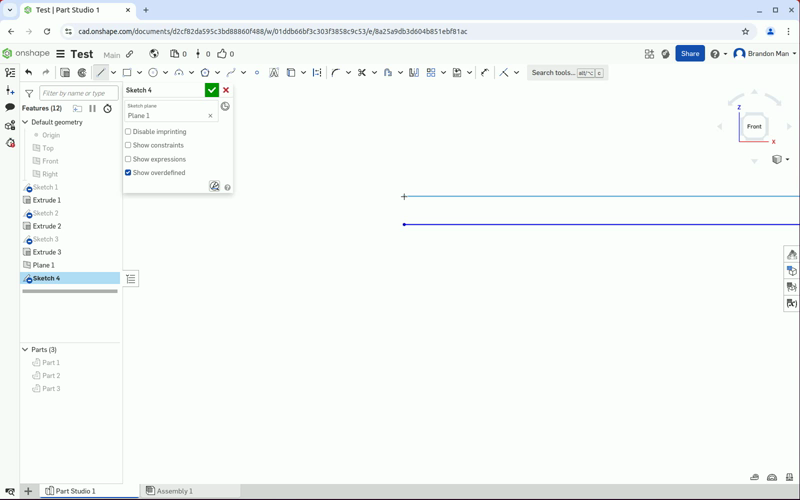
click(404, 196)
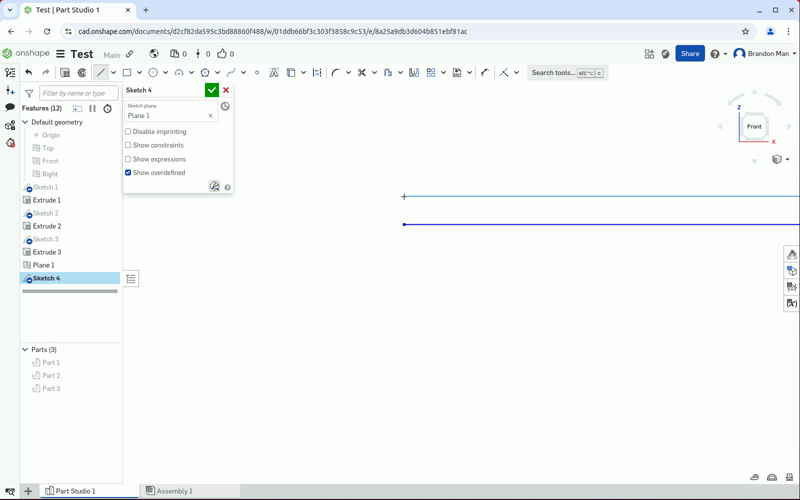
scroll(-6)
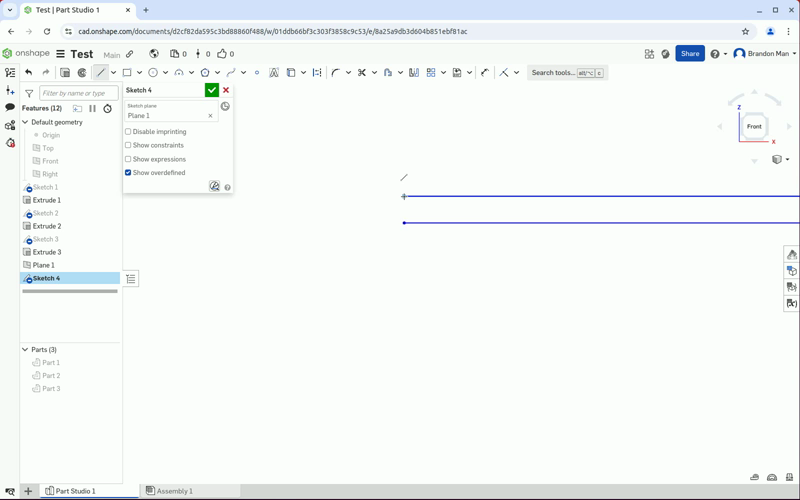
scroll(-6)
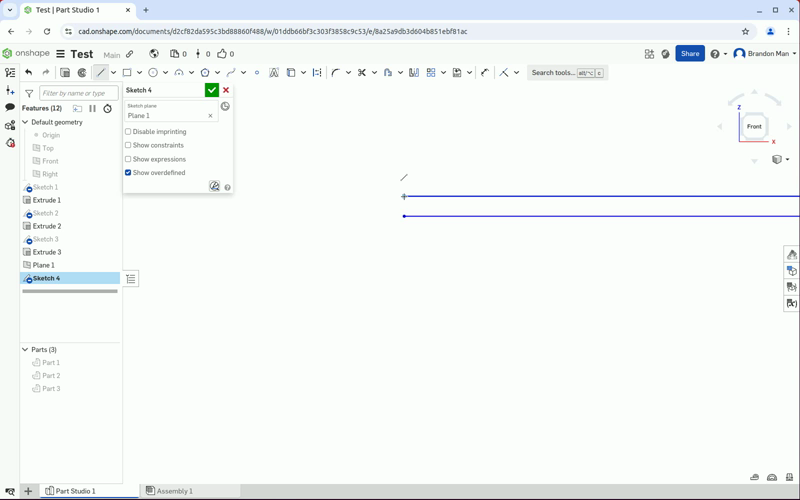
scroll(-6)
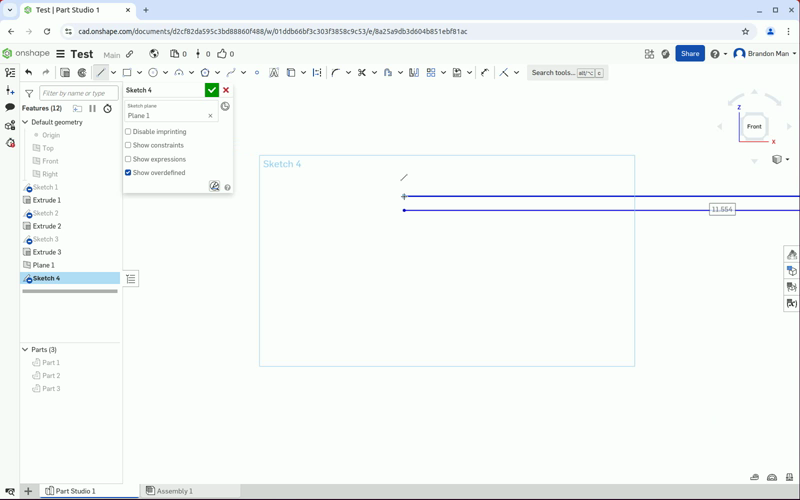
scroll(-6)
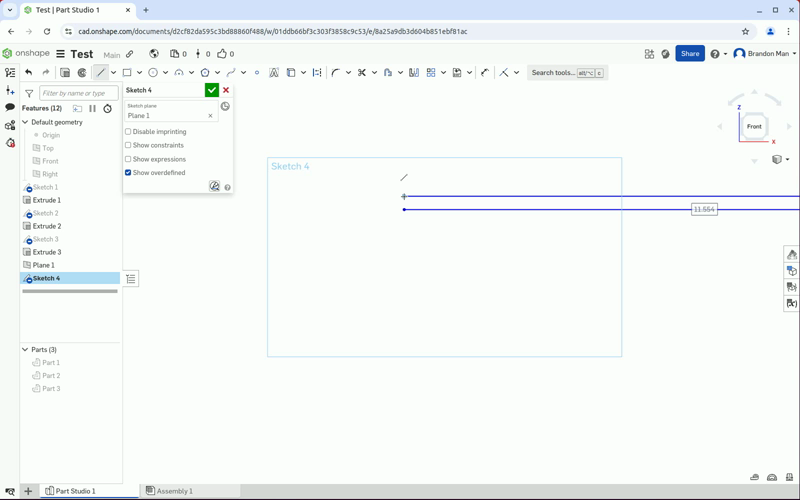
scroll(-6)
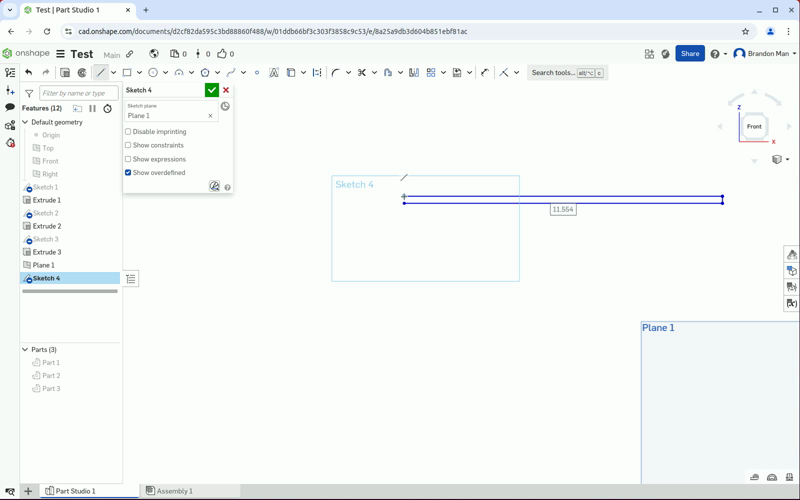
scroll(-6)
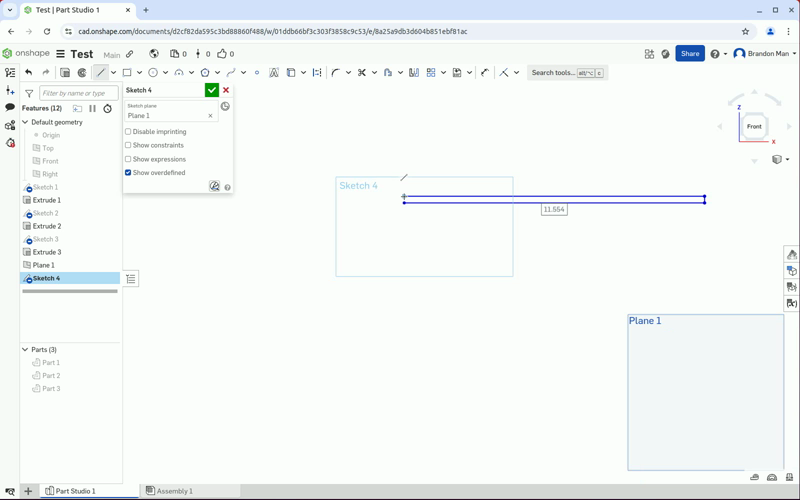
scroll(-6)
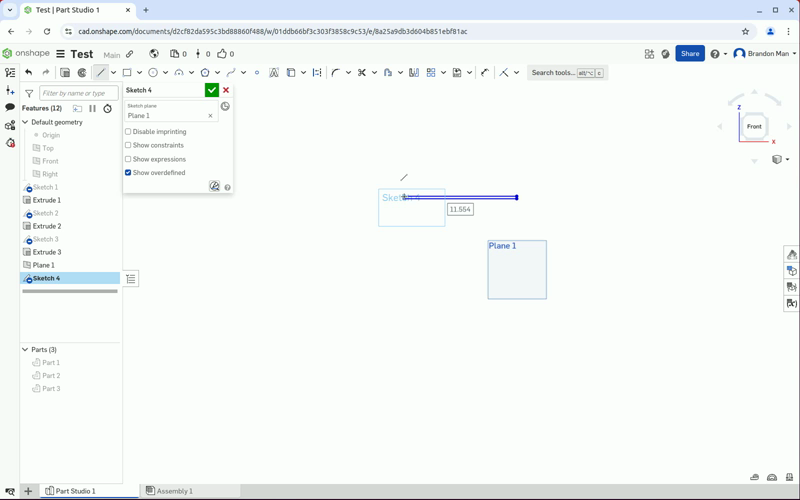
key_up(shift)
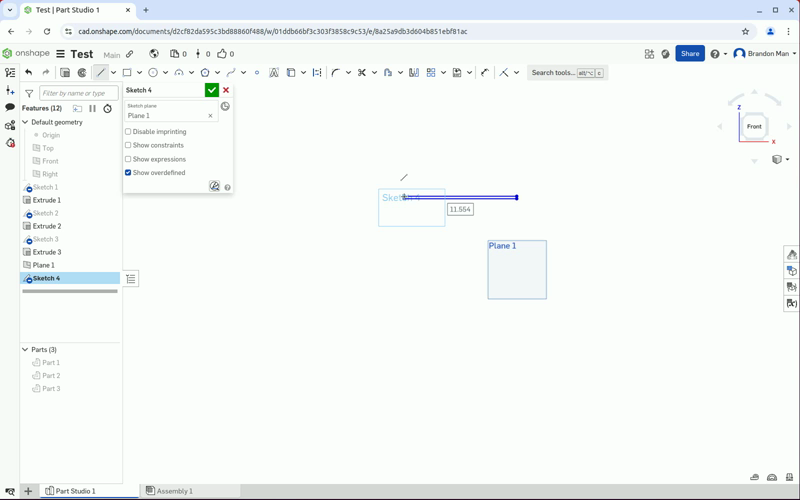
mouse_move(434, 196)
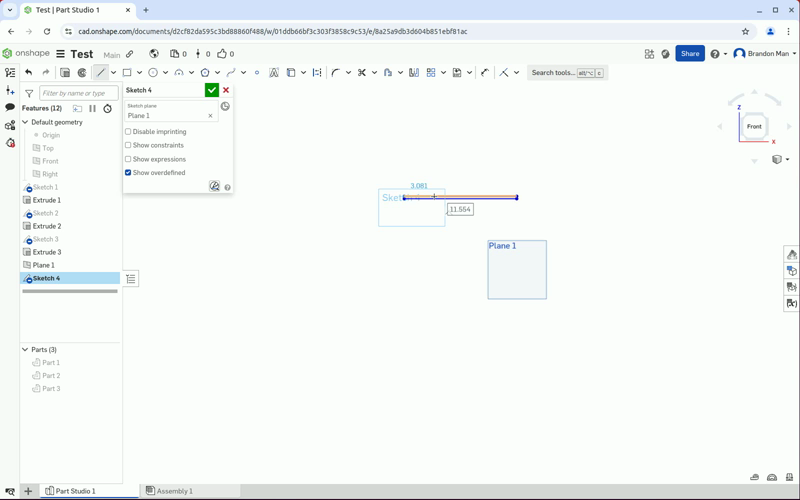
key_down(shift)
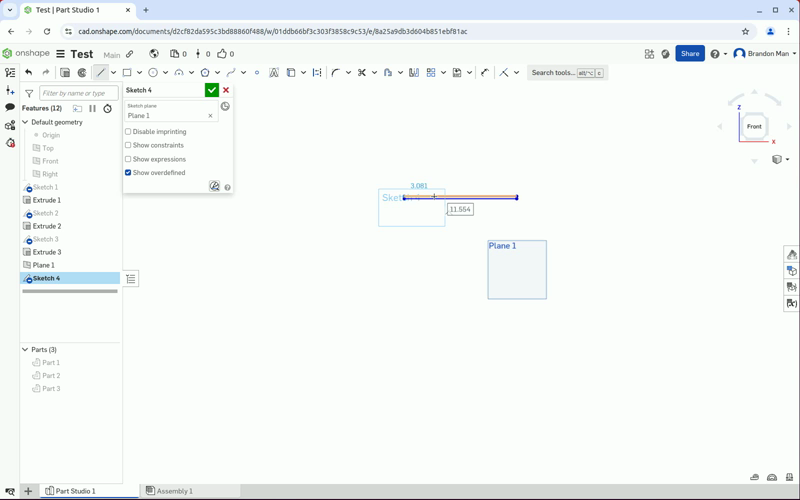
mouse_move(404, 198)
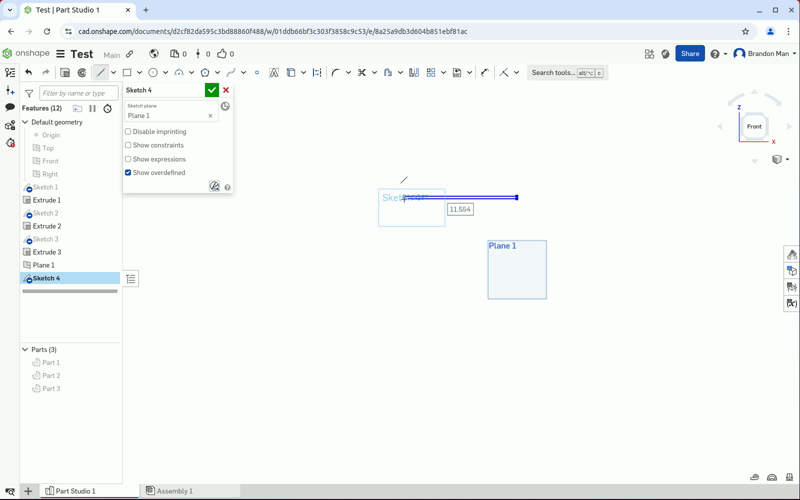
scroll(6)
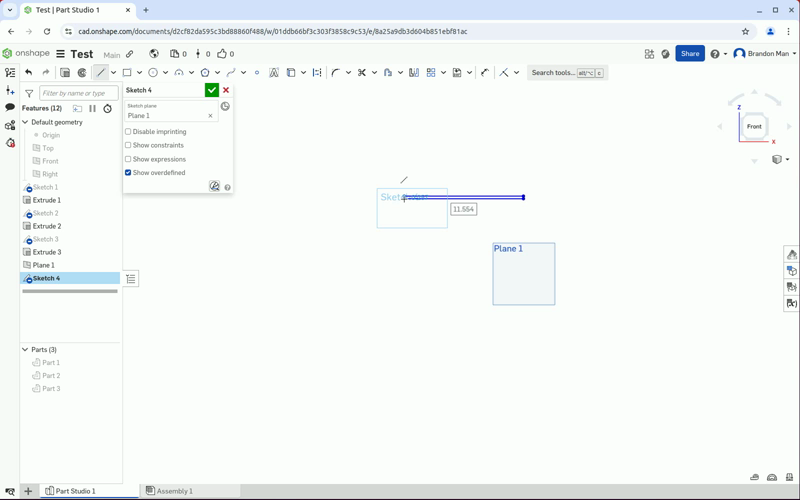
scroll(6)
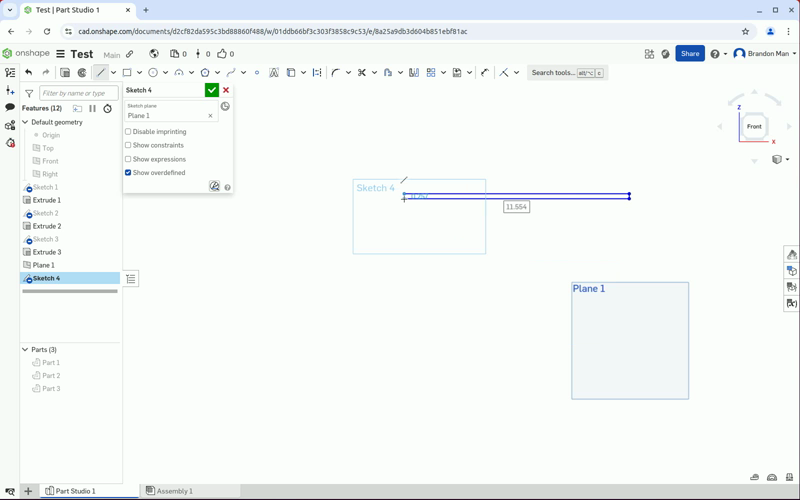
scroll(6)
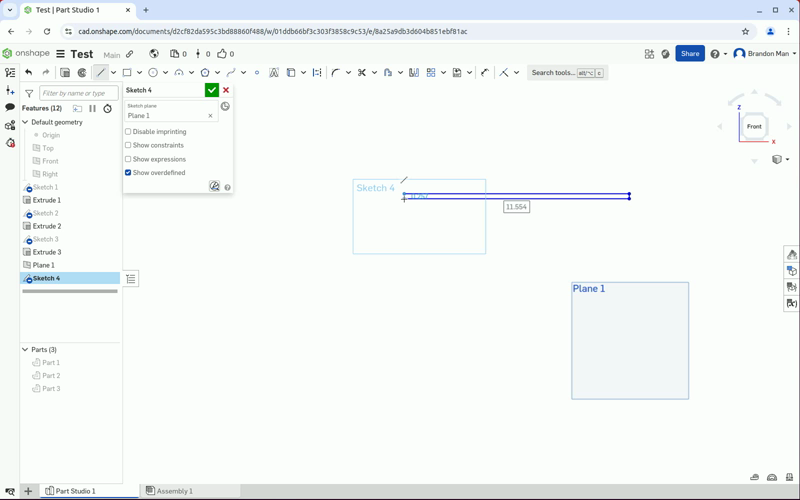
scroll(6)
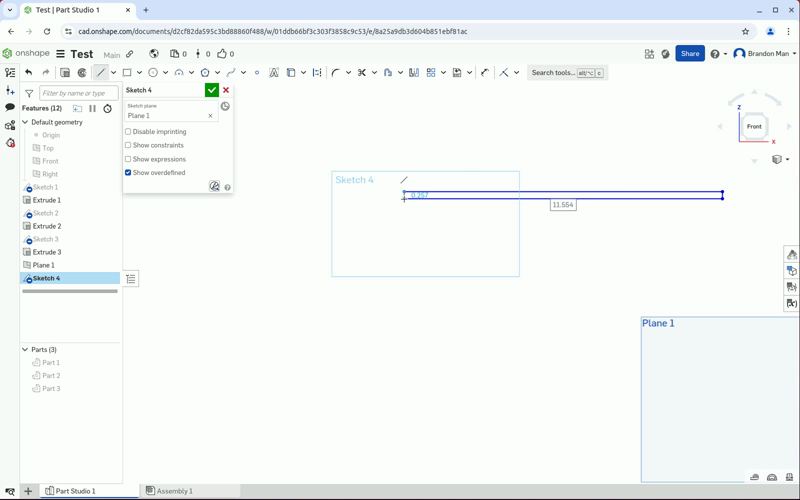
scroll(6)
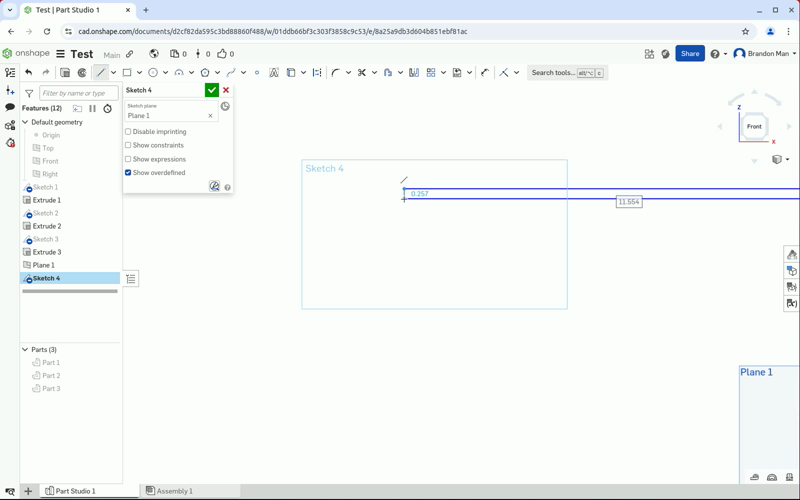
scroll(6)
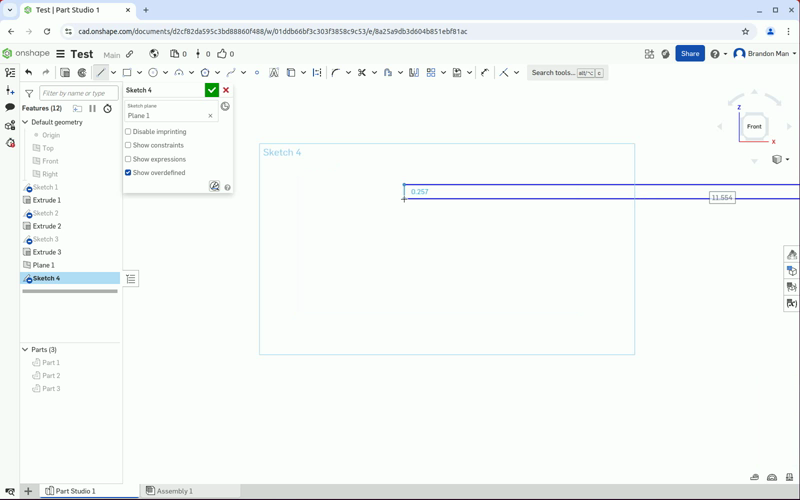
scroll(6)
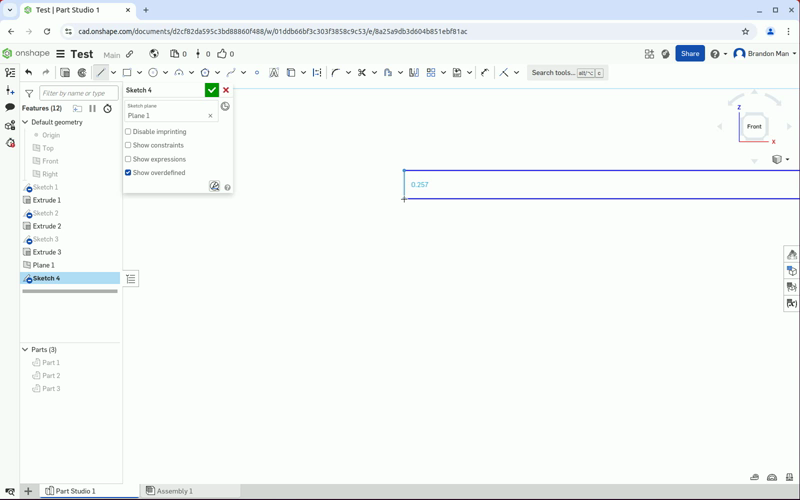
key_up(shift)
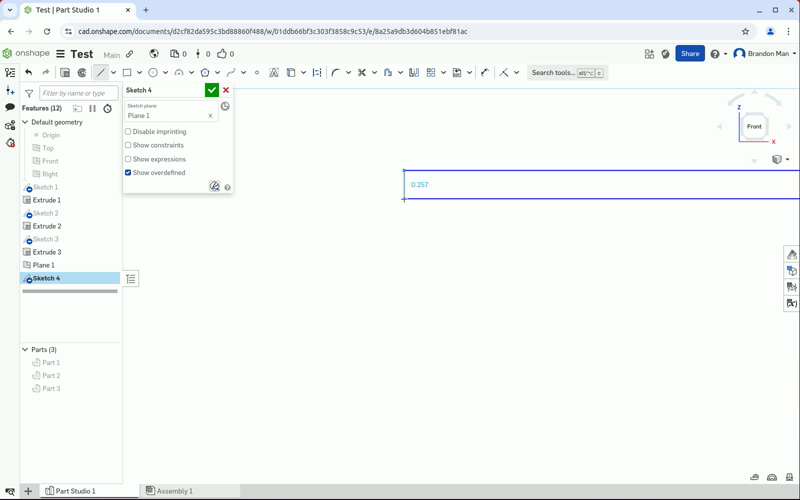
click(404, 198)
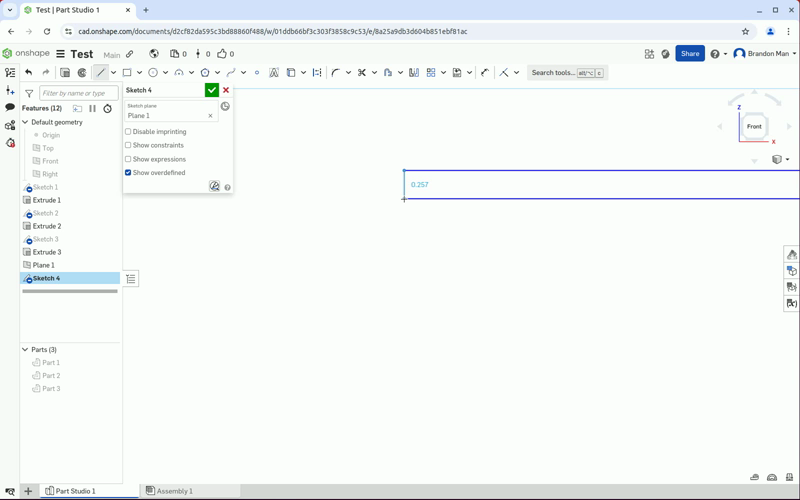
scroll(-6)
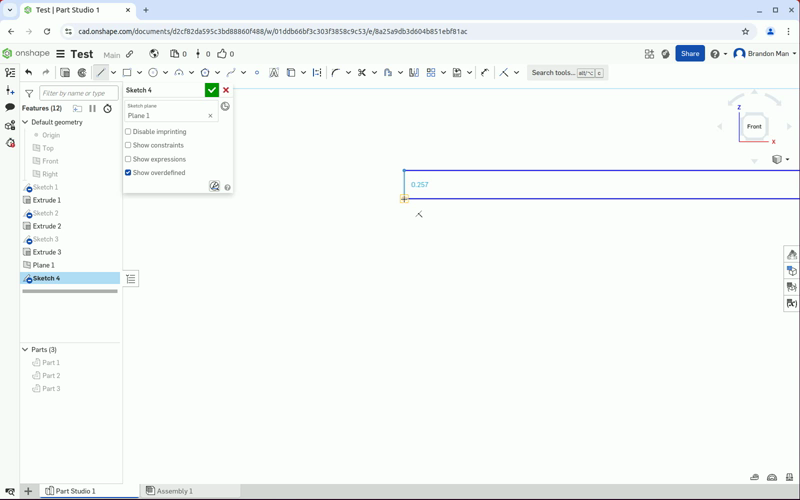
scroll(-6)
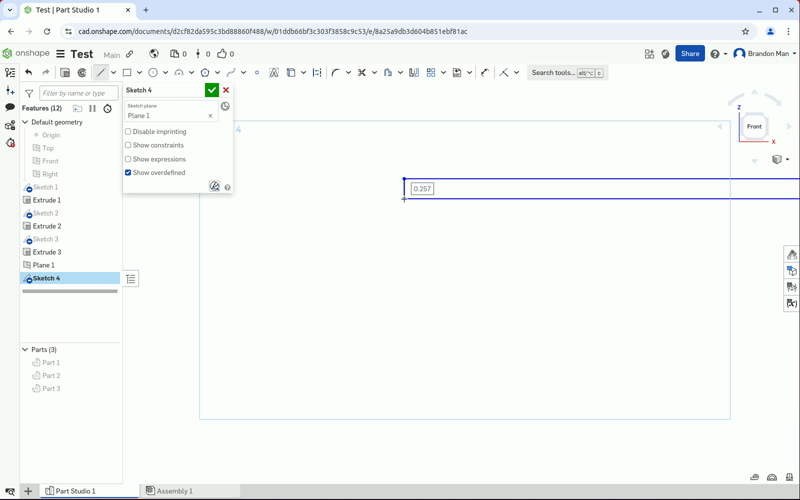
scroll(-6)
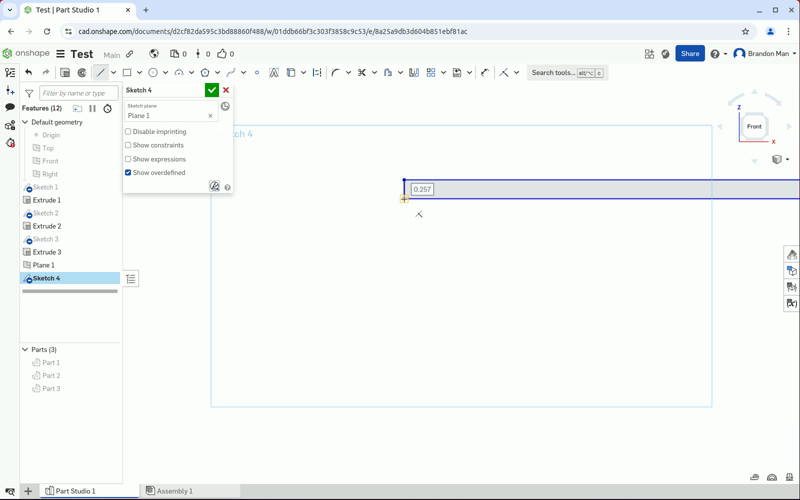
scroll(-6)
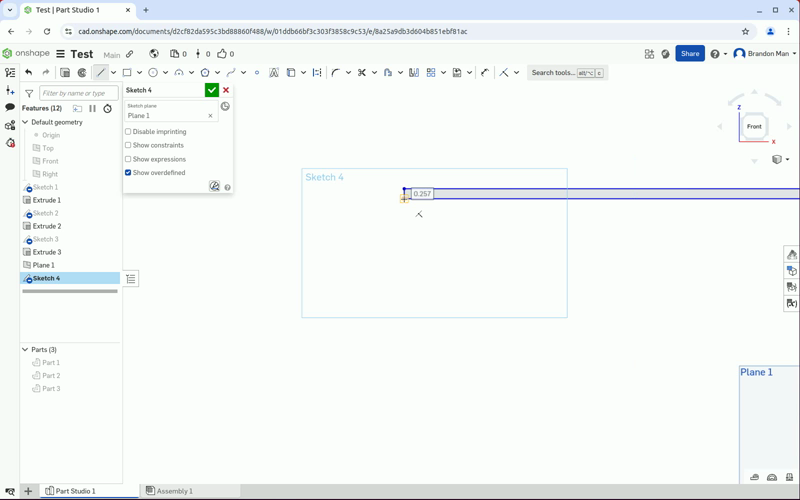
scroll(-6)
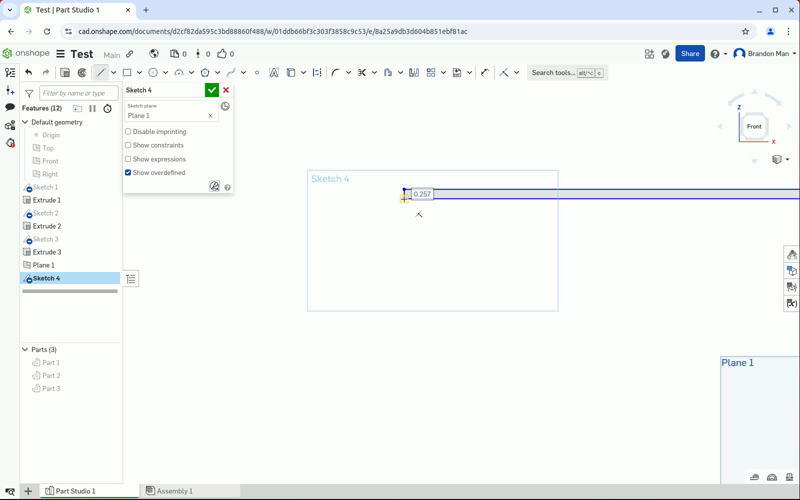
scroll(-6)
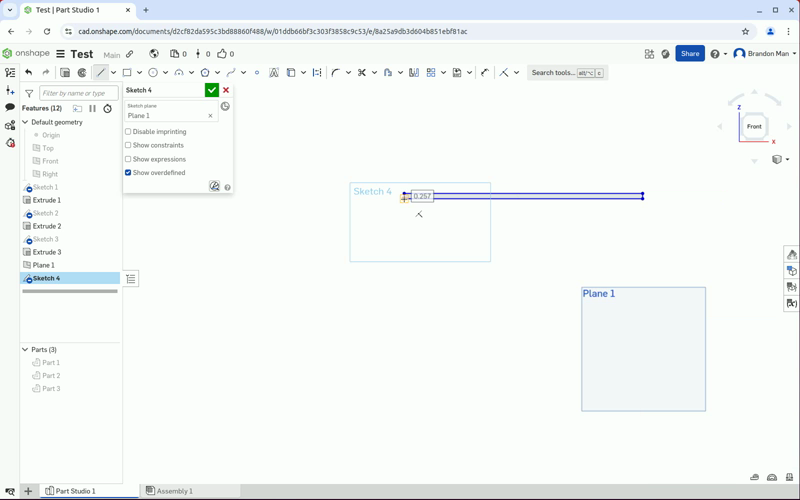
scroll(-6)
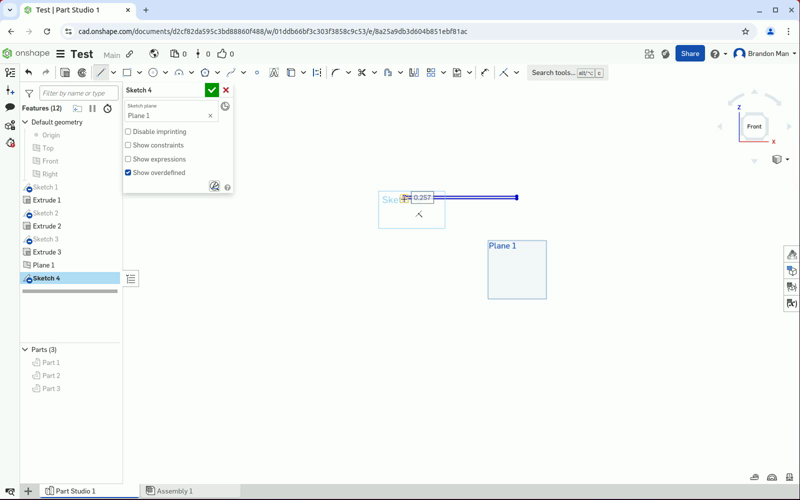
key(esc)
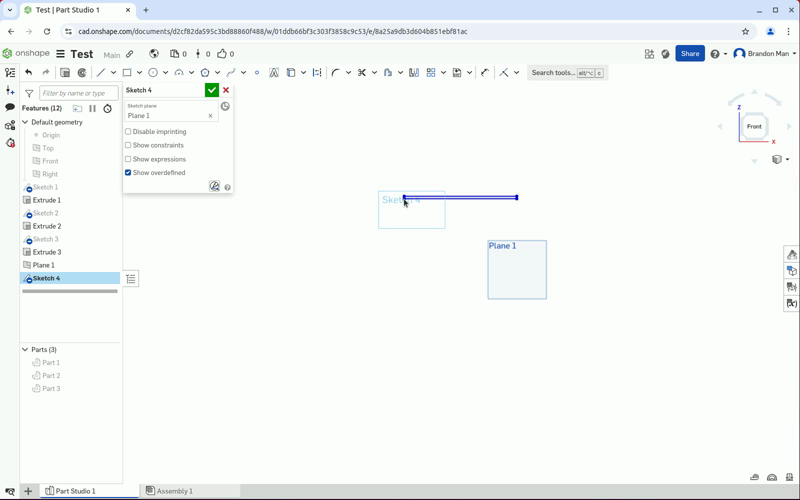
mouse_move(489, 198)
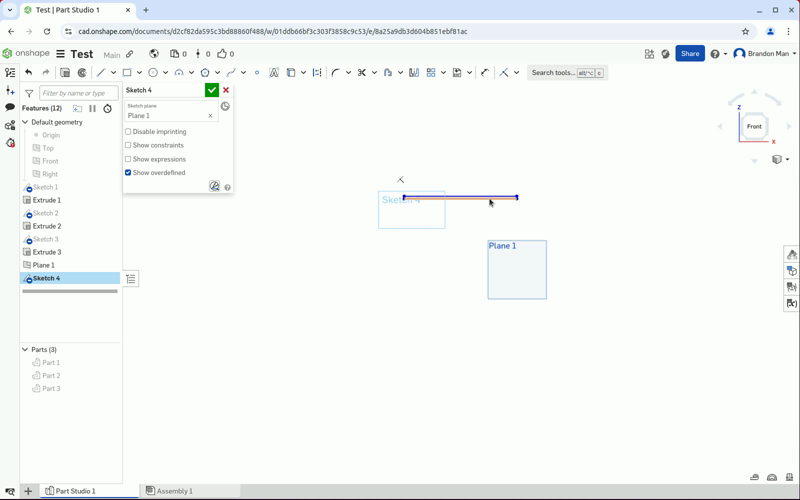
scroll(6)
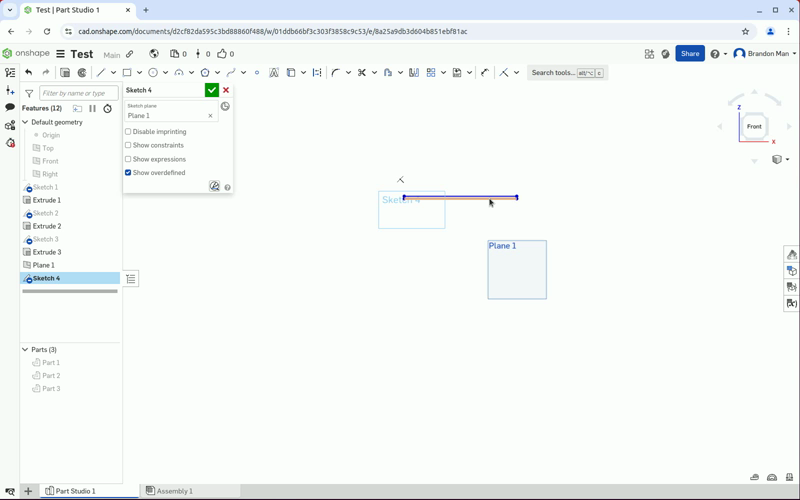
scroll(6)
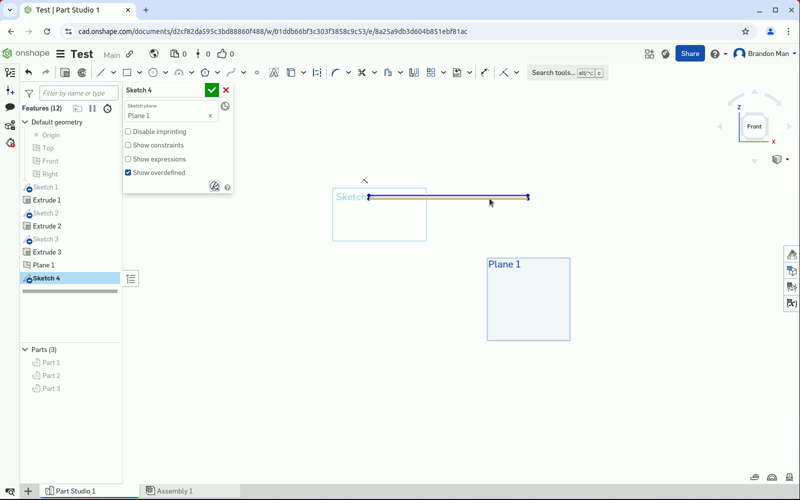
scroll(6)
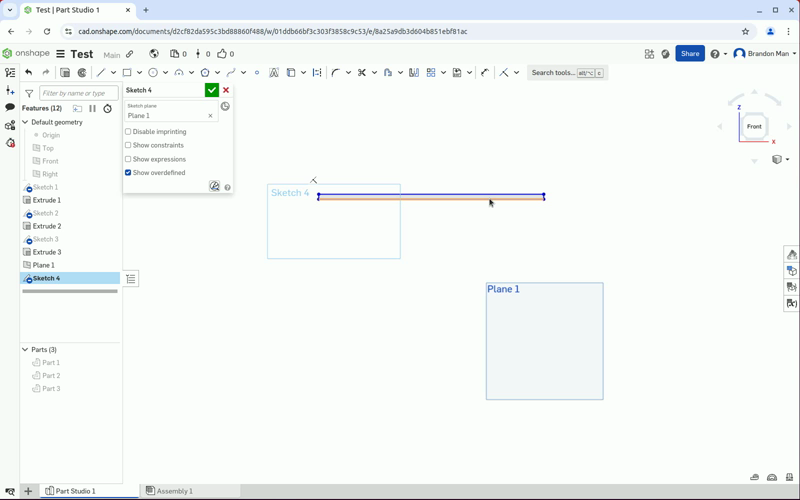
scroll(6)
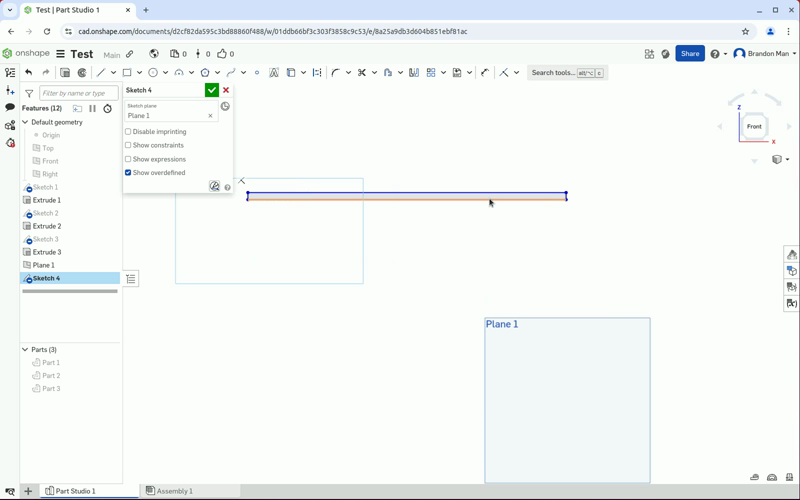
scroll(6)
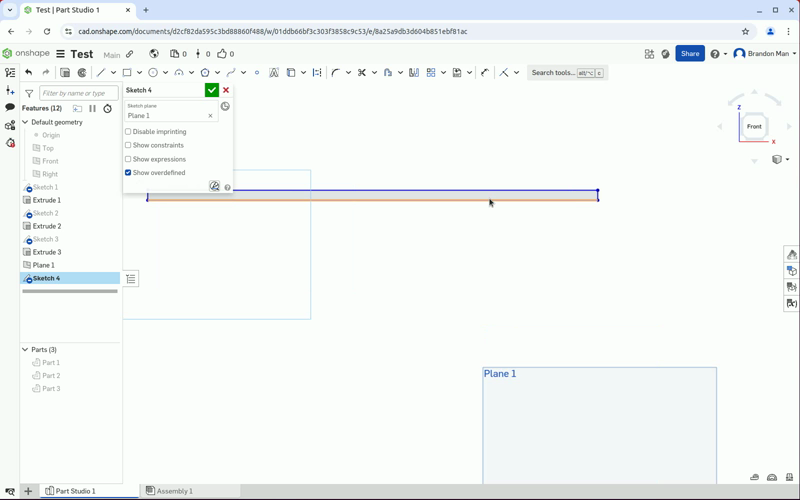
scroll(6)
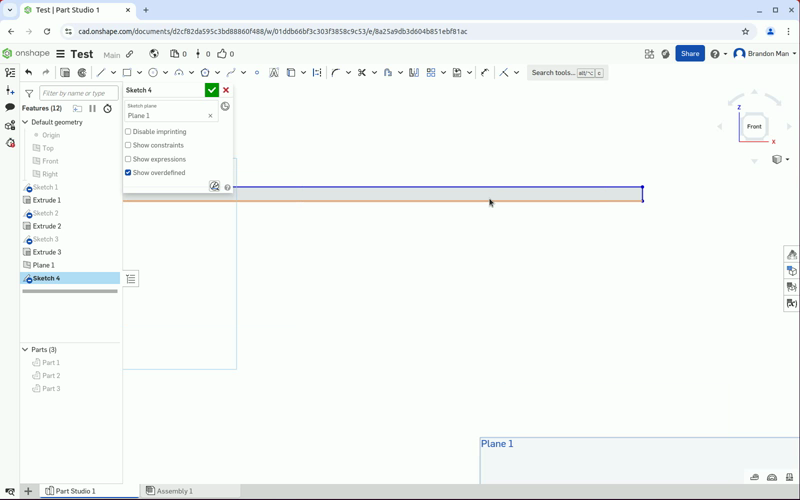
scroll(6)
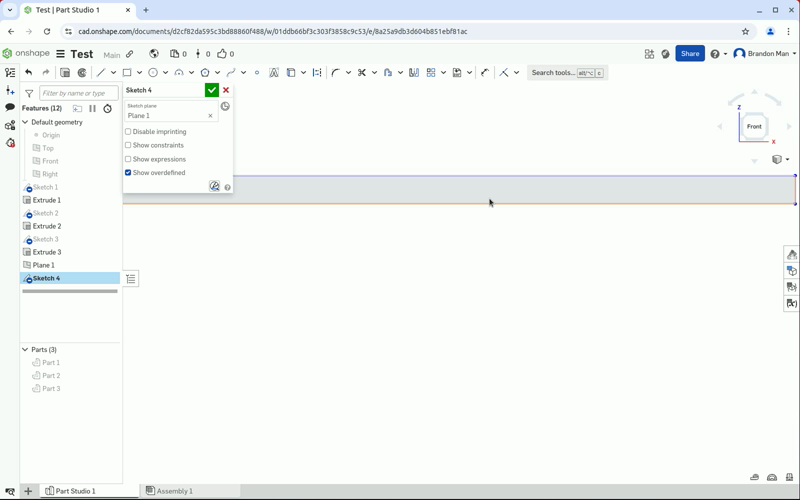
click(489, 198)
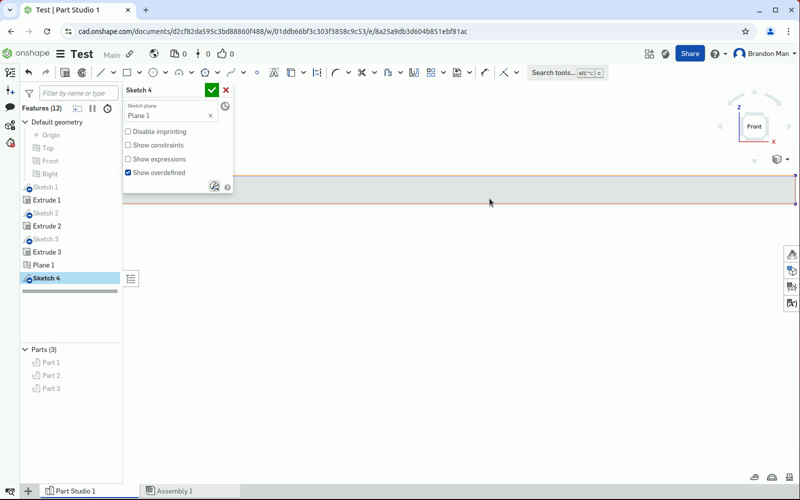
scroll(-6)
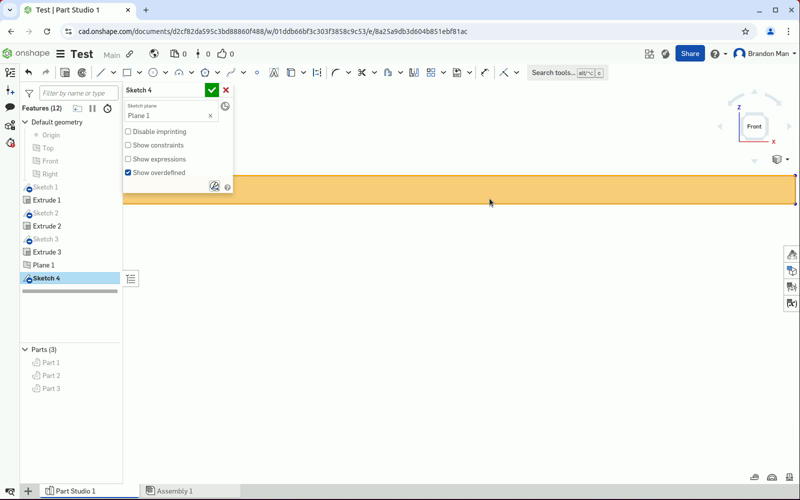
scroll(-6)
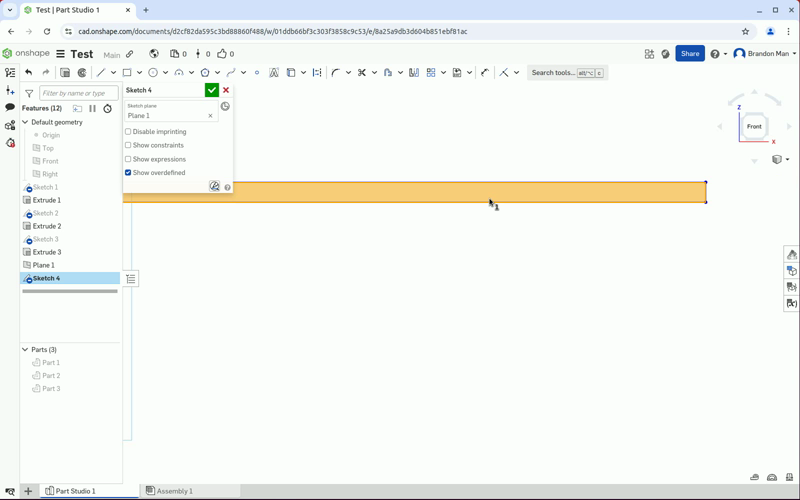
scroll(-6)
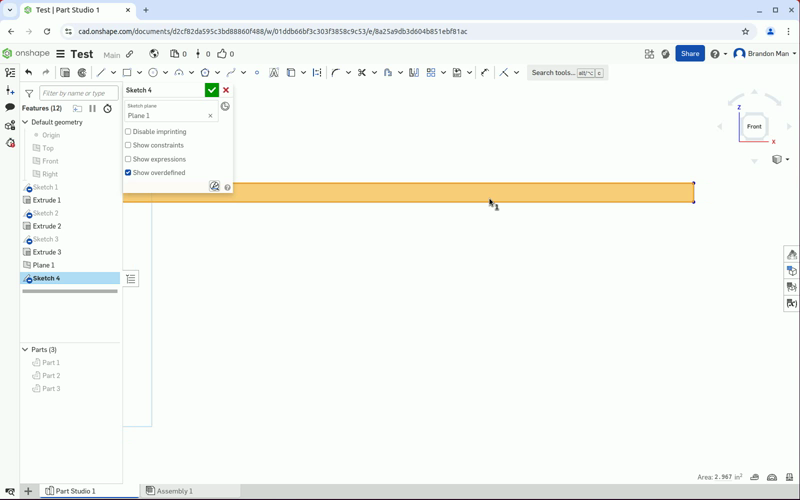
scroll(-6)
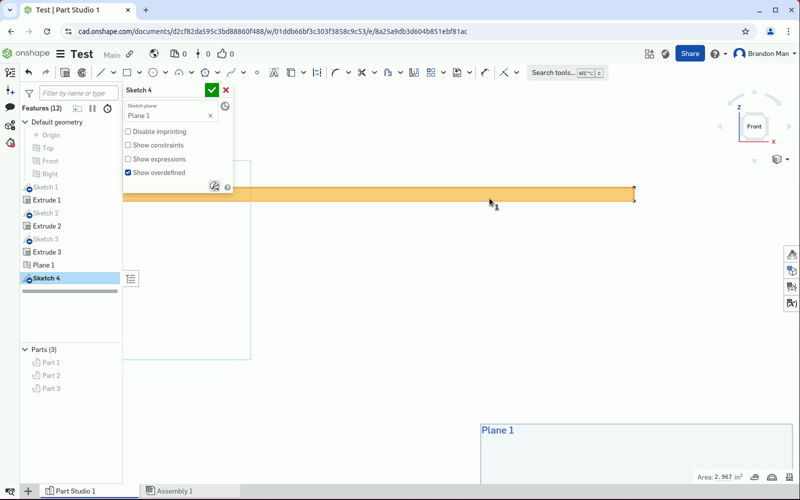
scroll(-6)
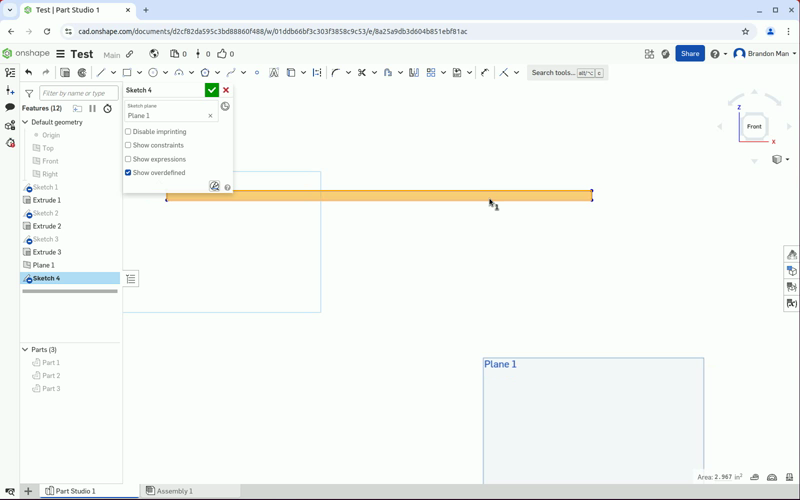
scroll(-6)
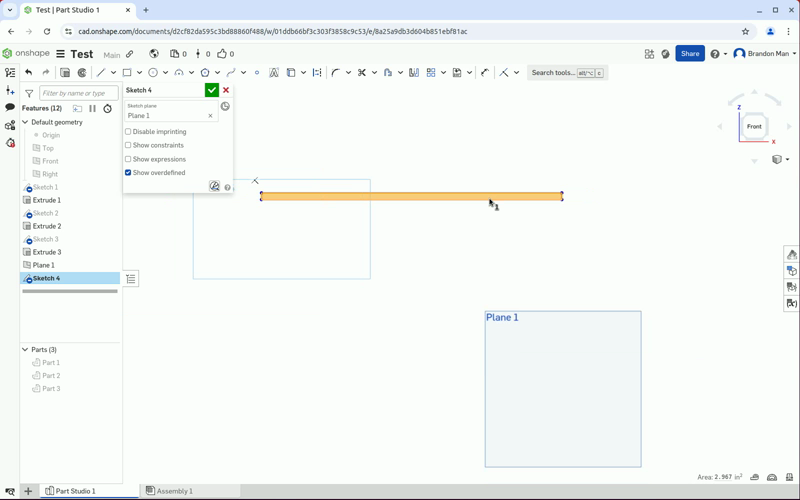
scroll(-6)
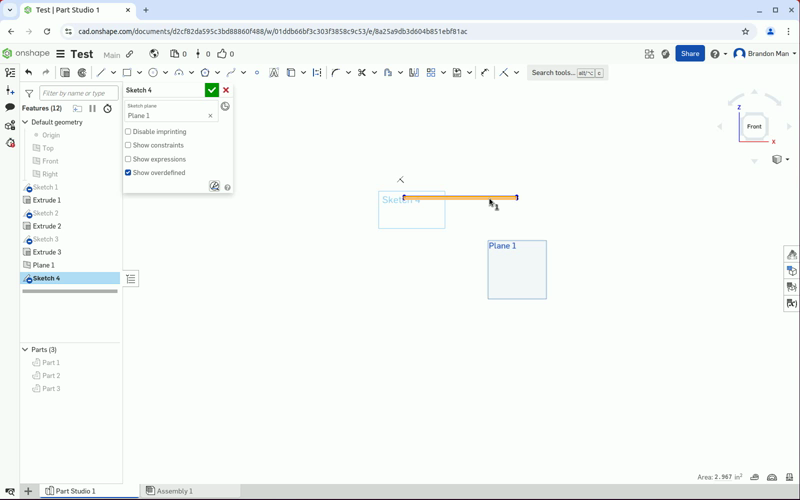
mouse_move(73, 352)
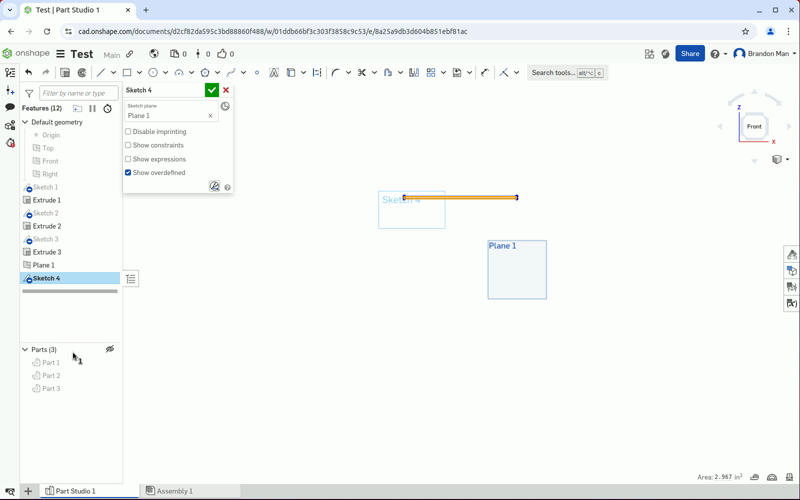
key(shift+y)
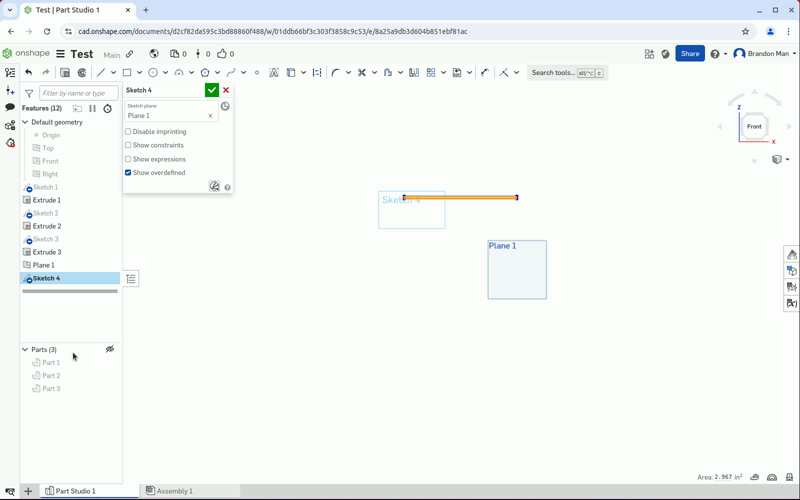
key(shift+e)
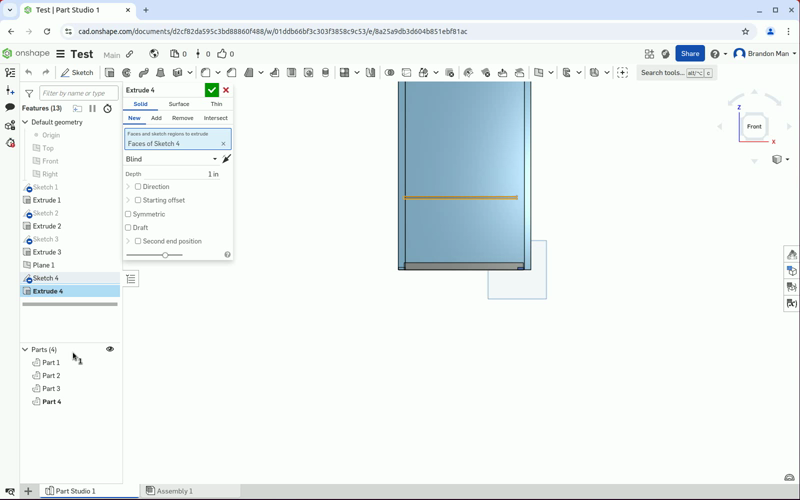
mouse_move(143, 106)
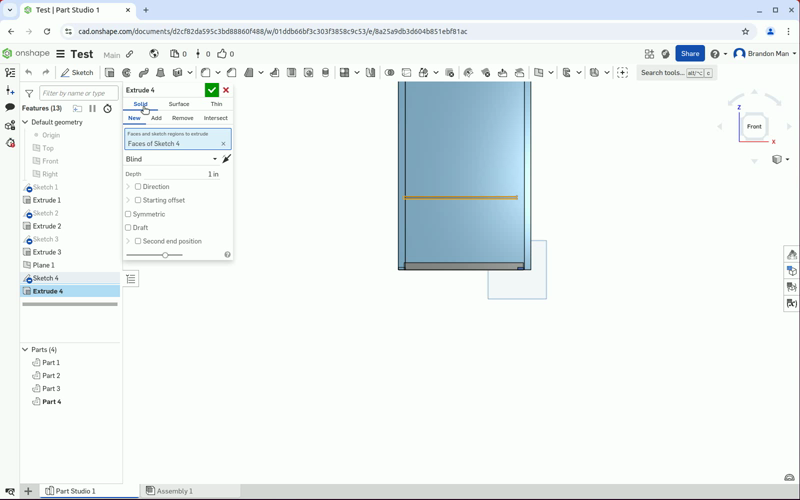
click(143, 106)
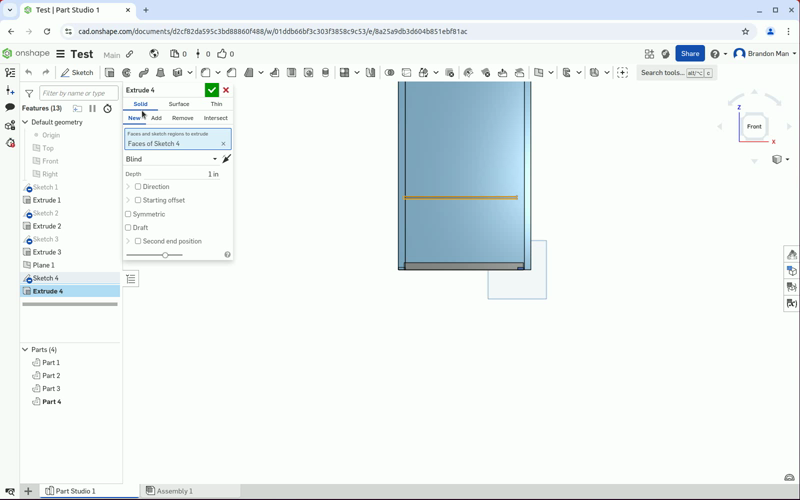
mouse_move(137, 120)
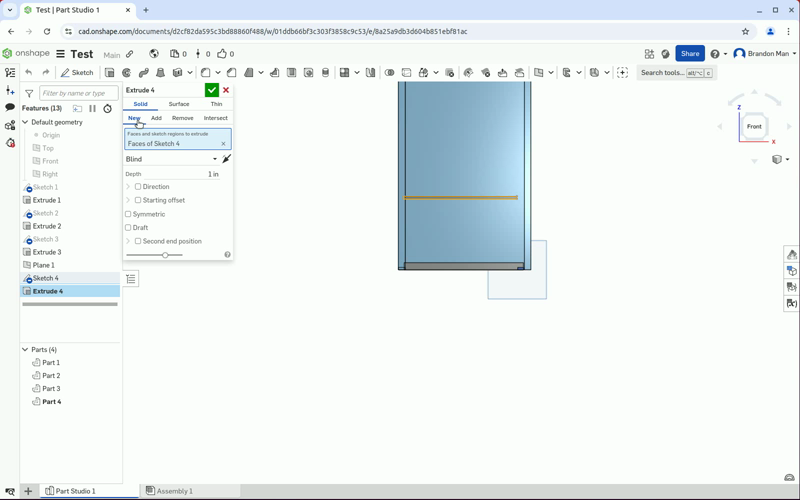
click(137, 120)
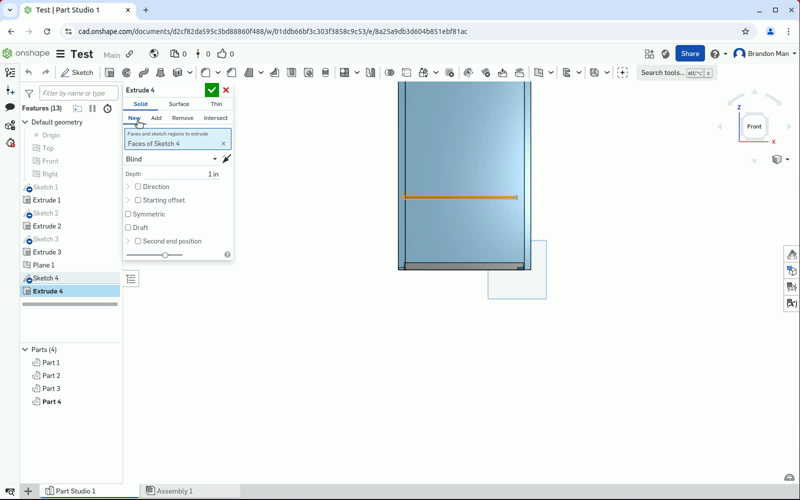
key(tab, 4)
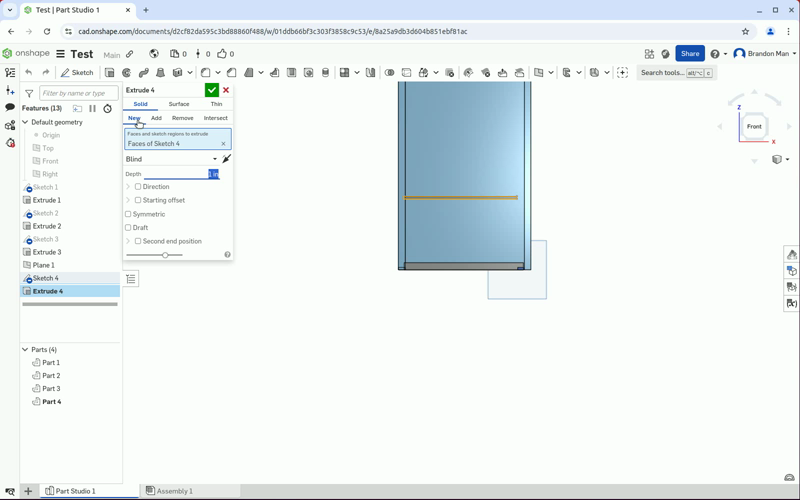
text(4.814)
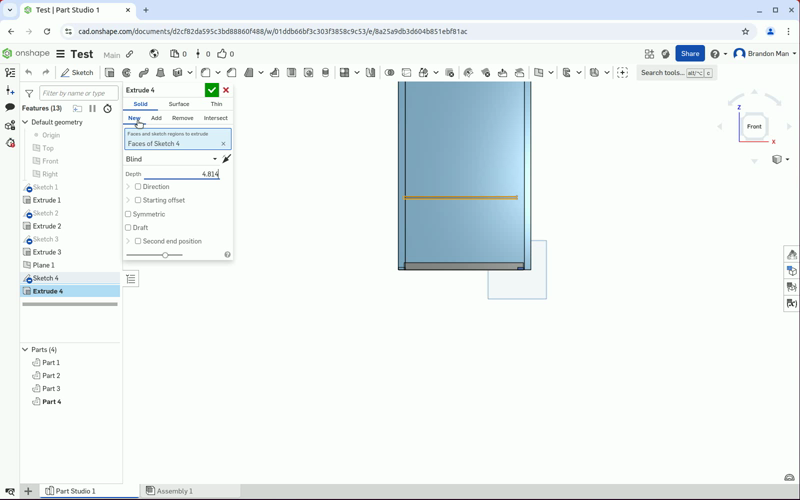
key(enter)
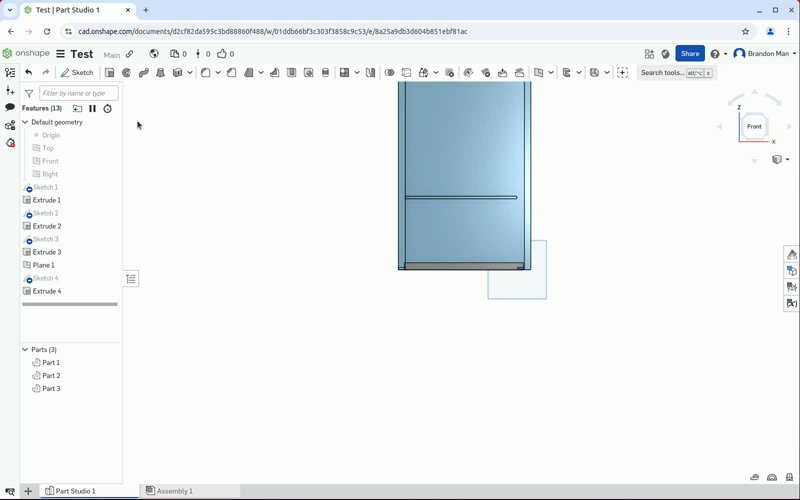
key(shift+h)
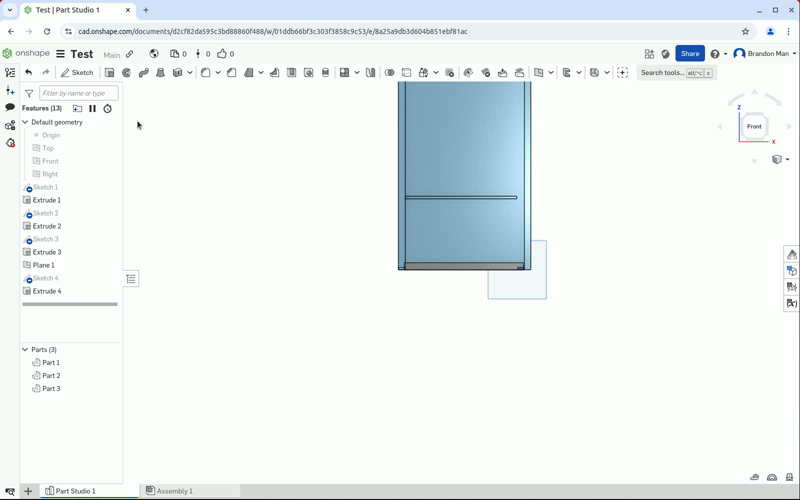
key(shift+h)
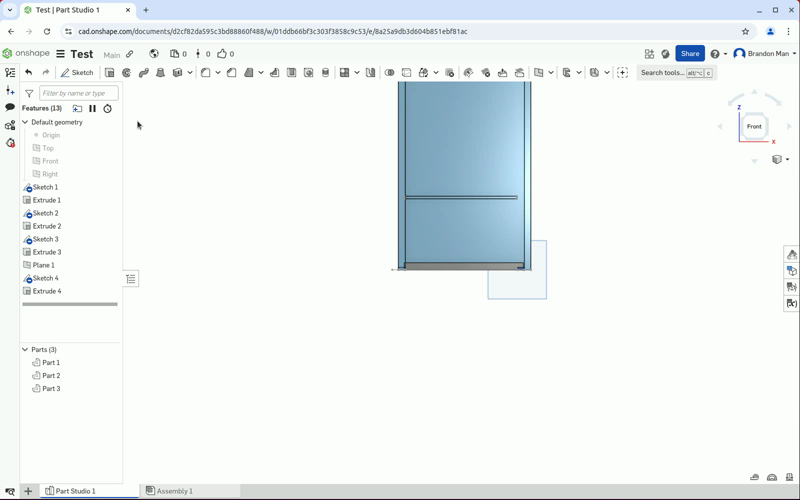
key(shift+7)
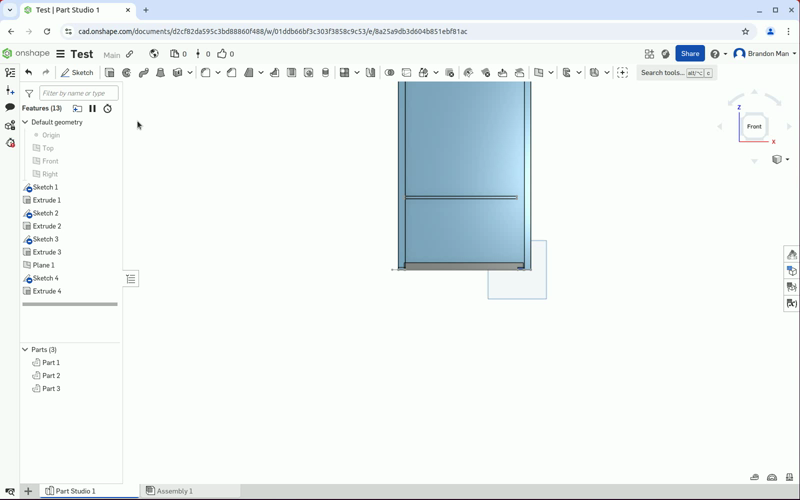
key(left, 2)
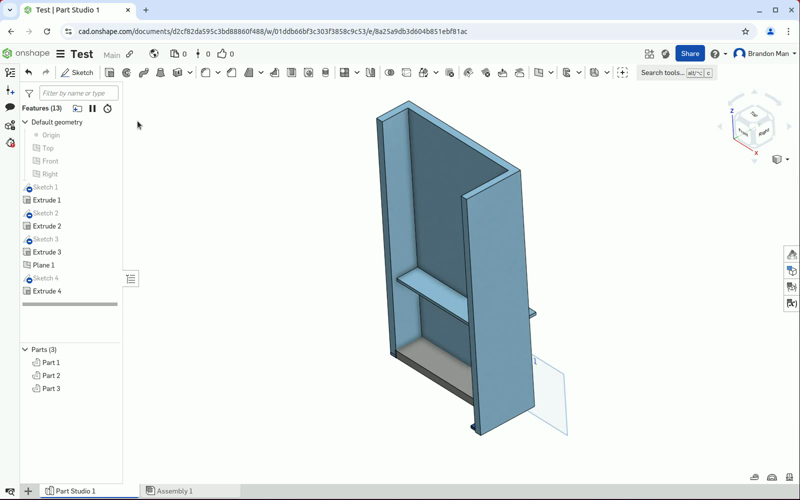
key(down, 2)
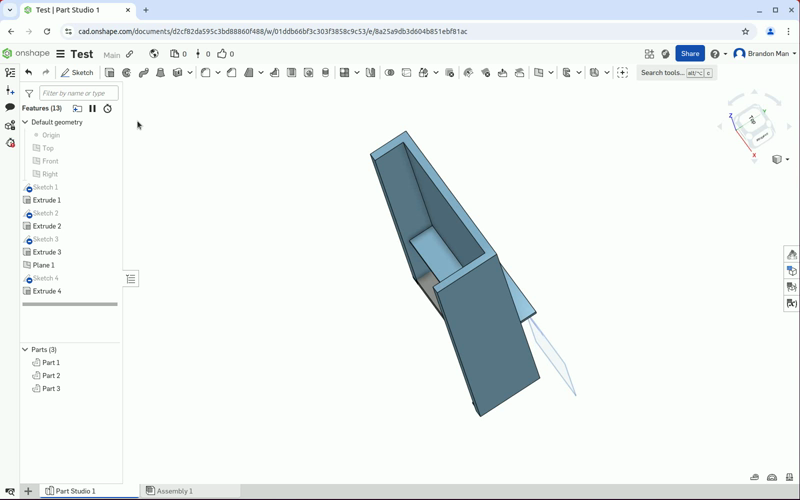
key(up, 2)
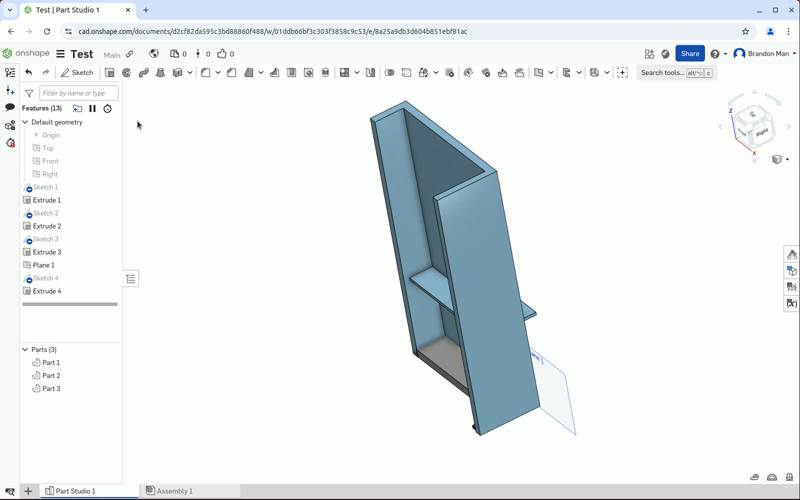
key(right, 2)
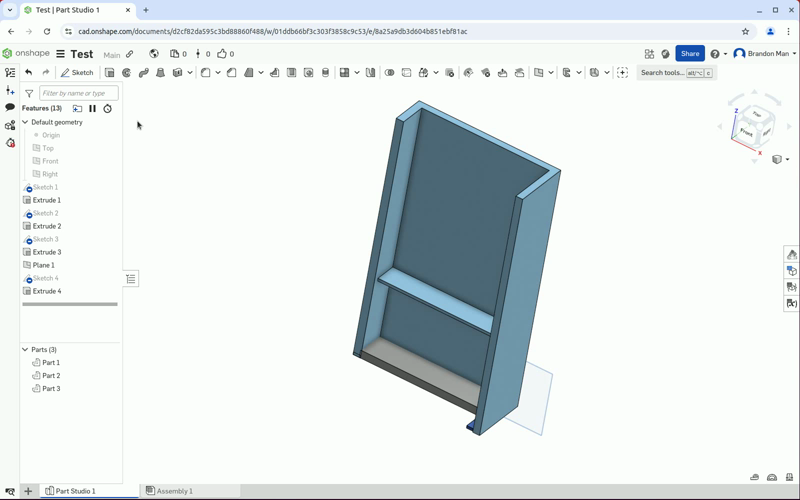
mouse_move(73, 189)
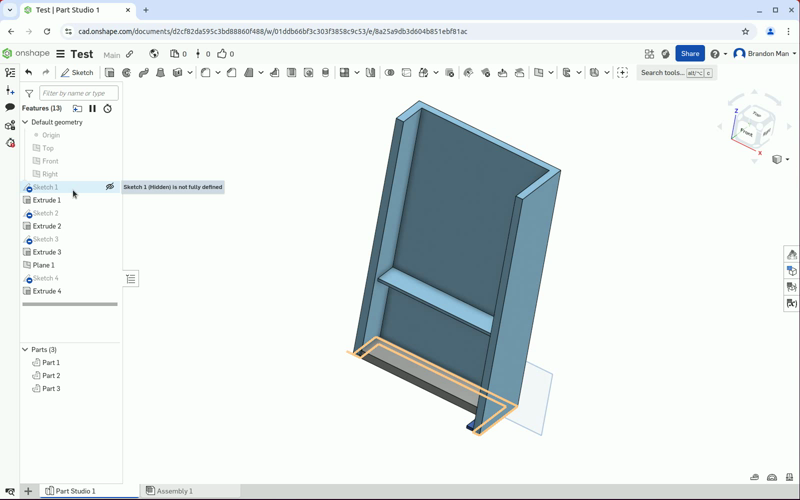
click(73, 189)